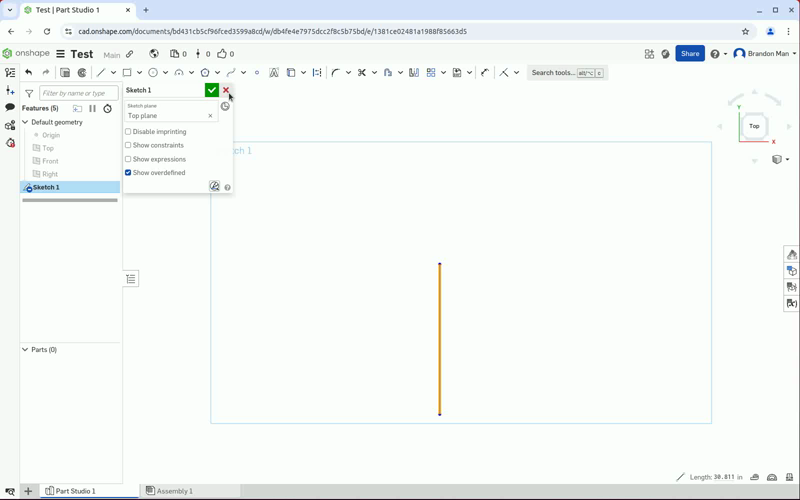
key(shift+h)
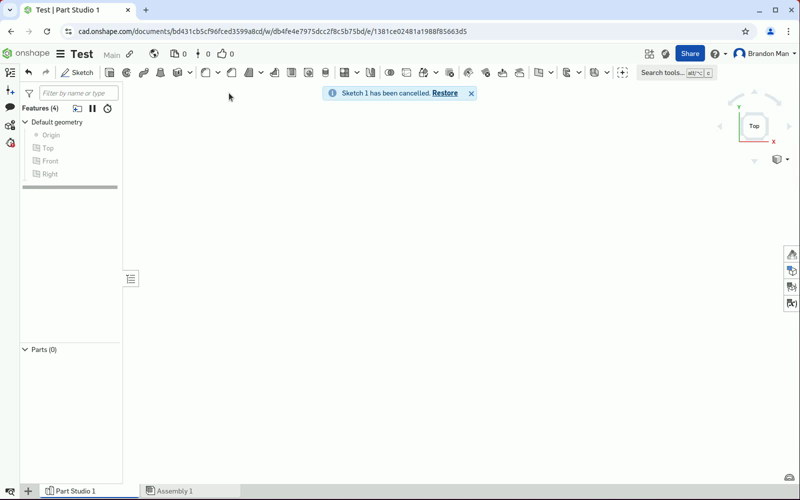
mouse_move(73, 352)
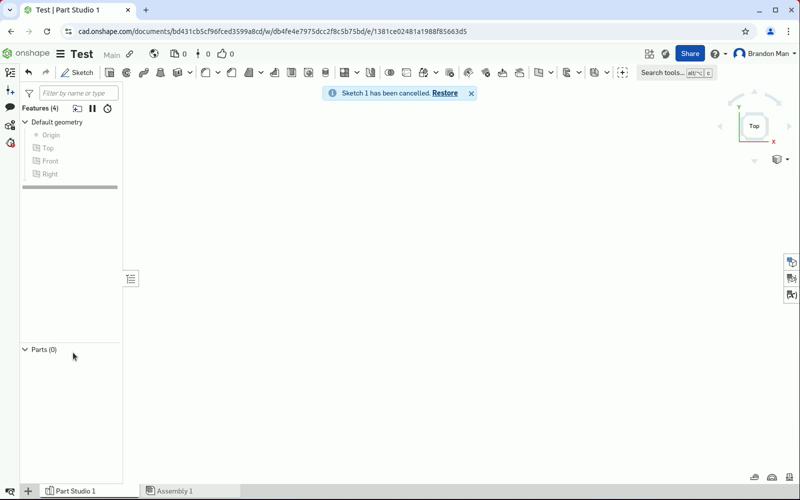
key(y)
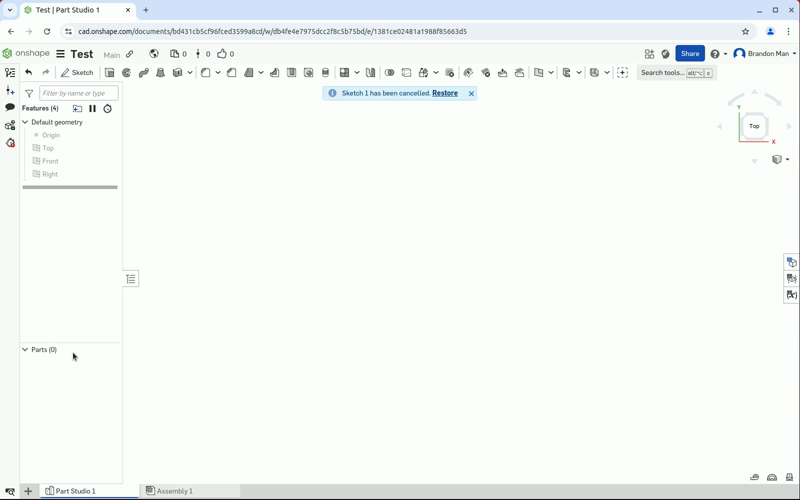
key(shift+p)
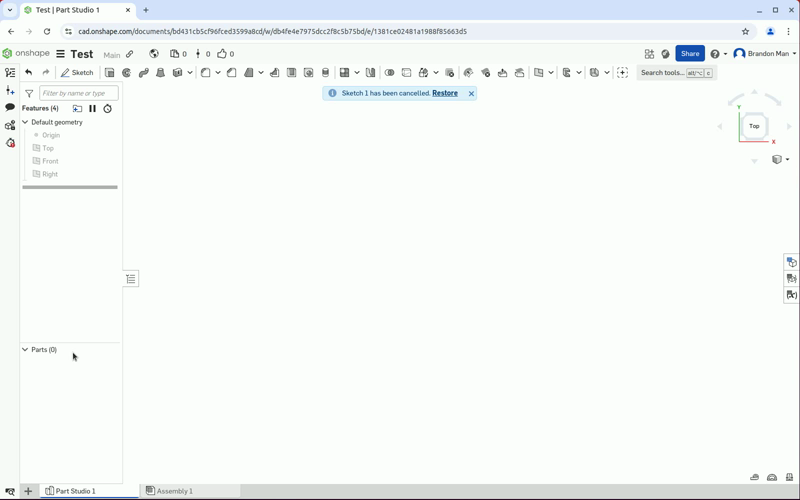
key(space)
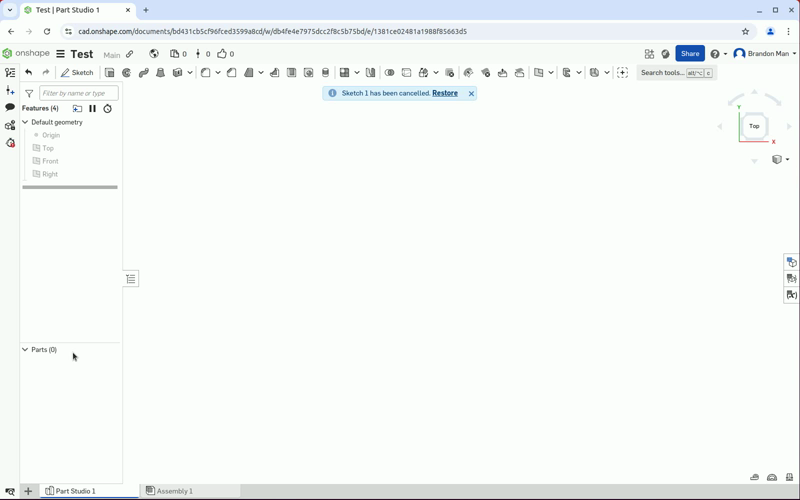
key_down(shift)
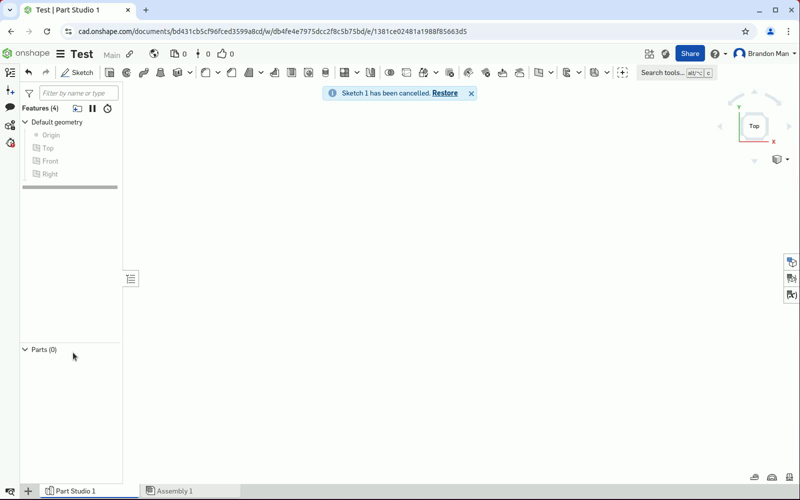
key(up)
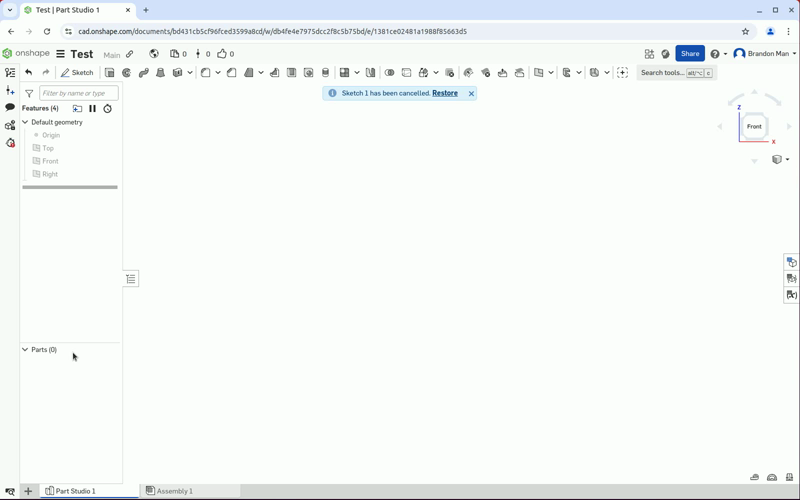
key_up(shift)
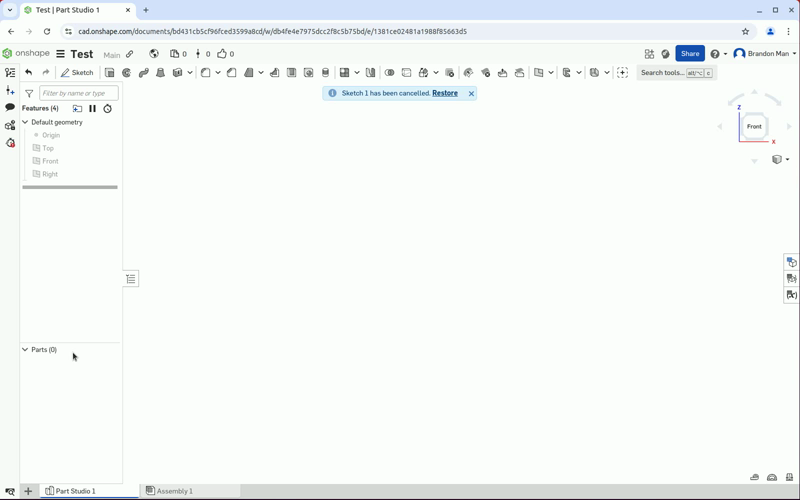
mouse_move(73, 352)
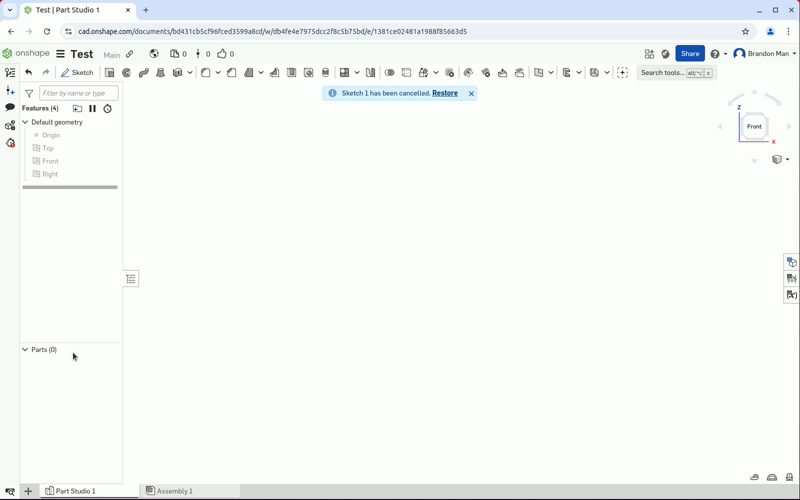
key(shift+y)
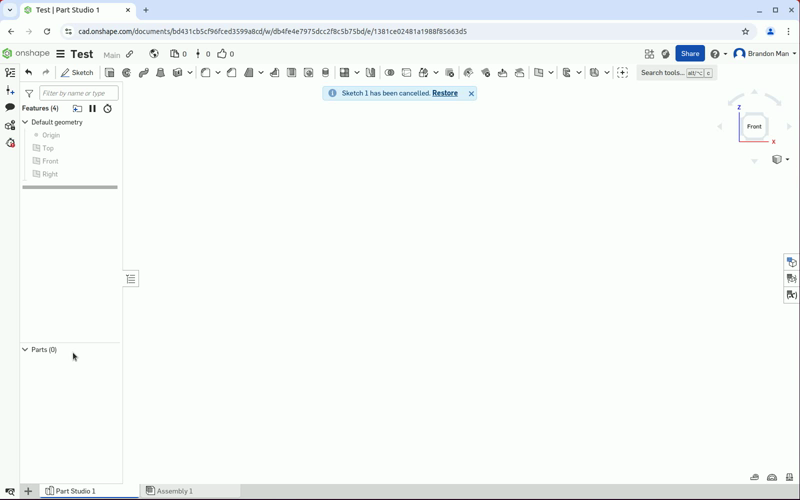
key(shift+s)
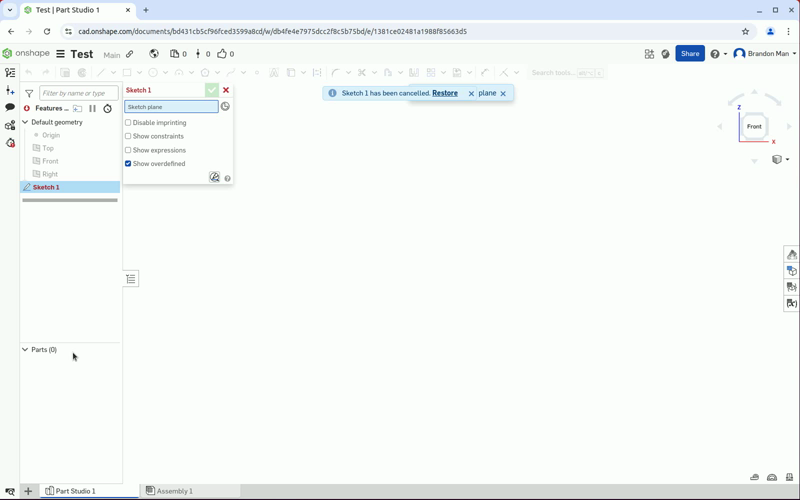
mouse_move(73, 163)
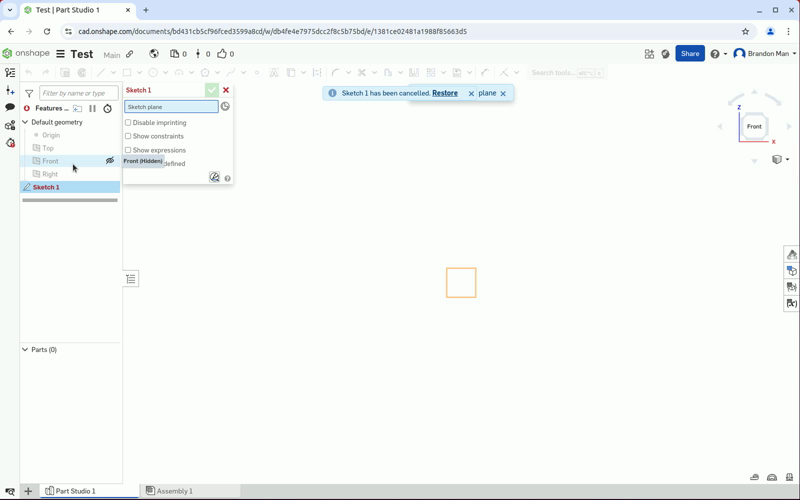
click(73, 163)
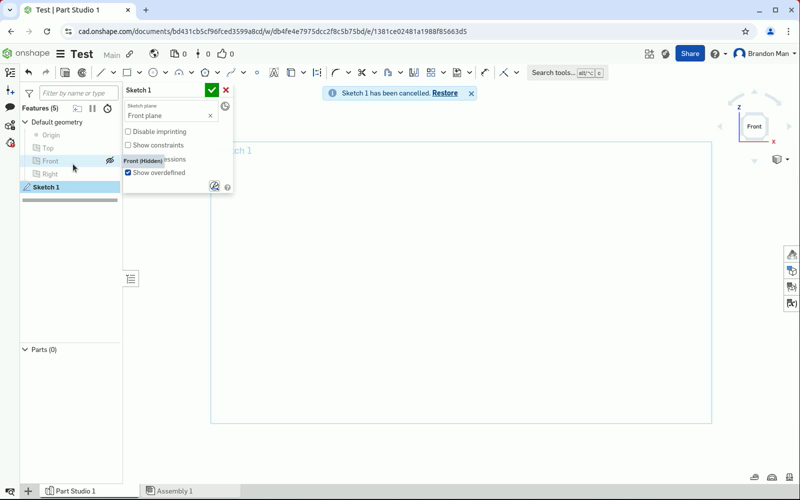
mouse_move(73, 352)
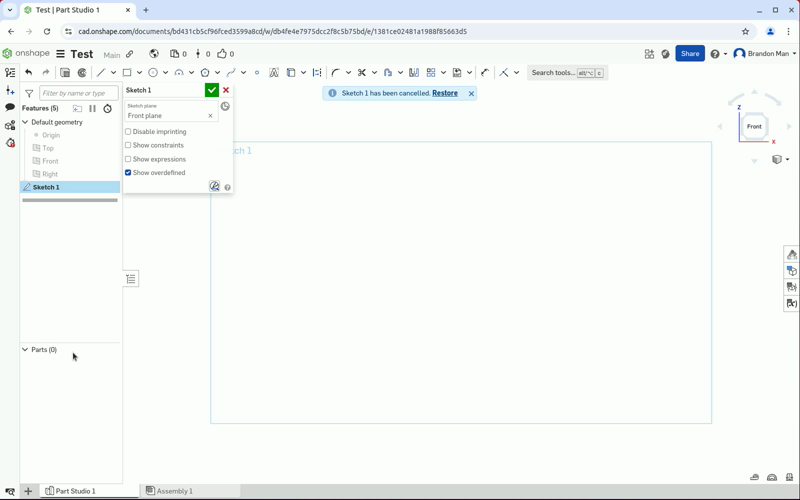
key(y)
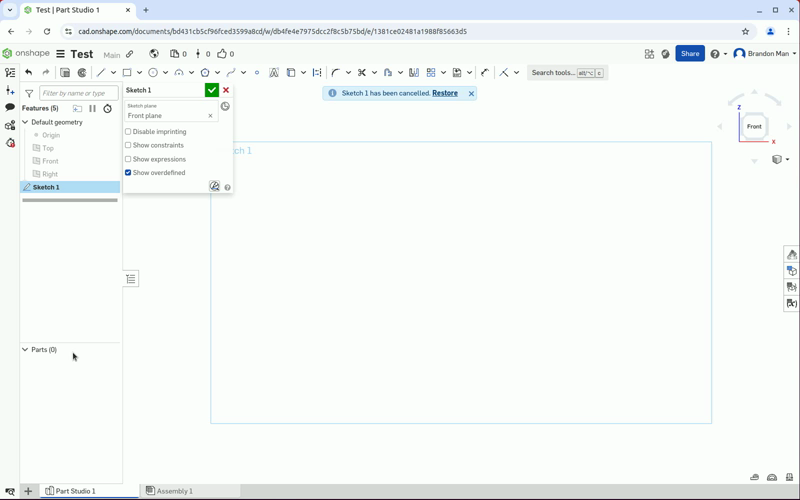
key(a)
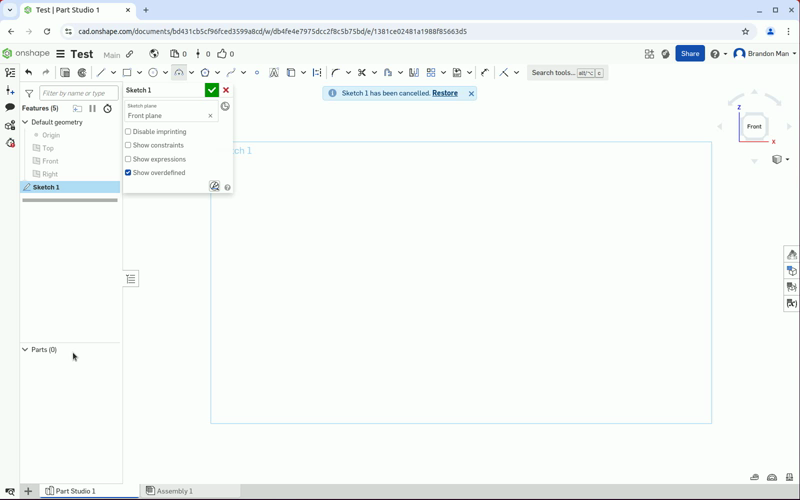
key_down(shift)
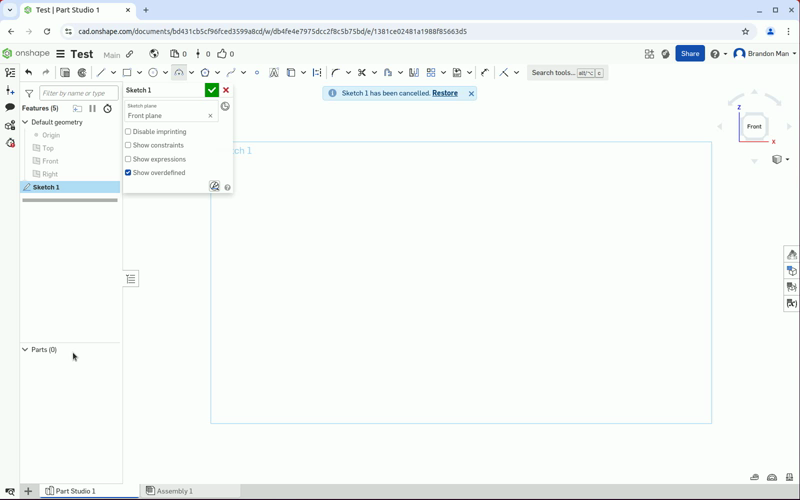
mouse_move(401, 326)
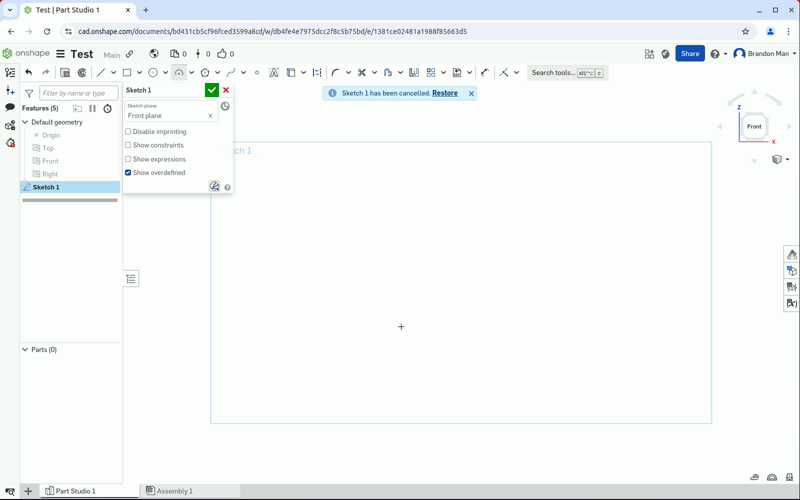
click(401, 326)
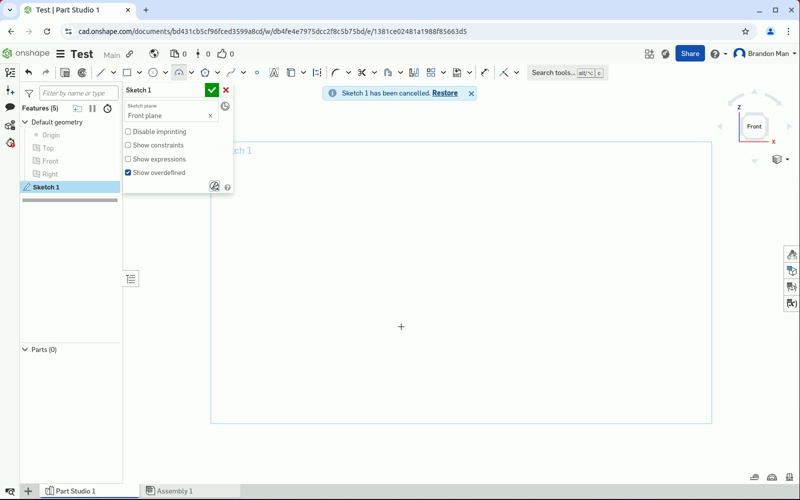
key_up(shift)
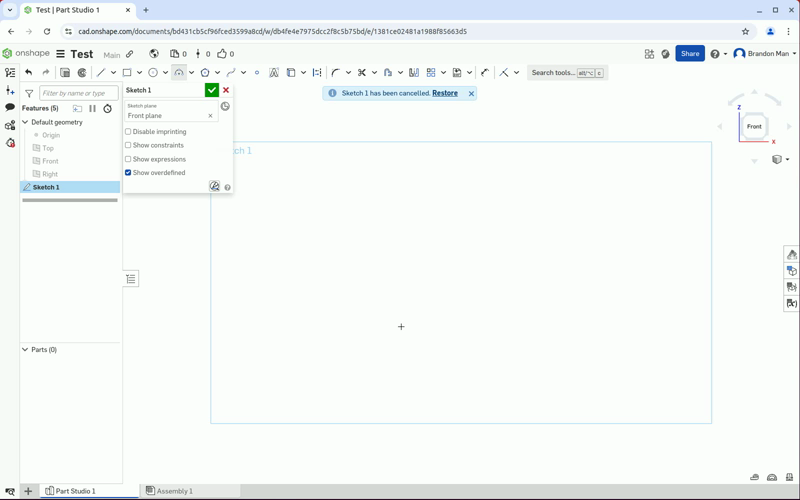
key_down(shift)
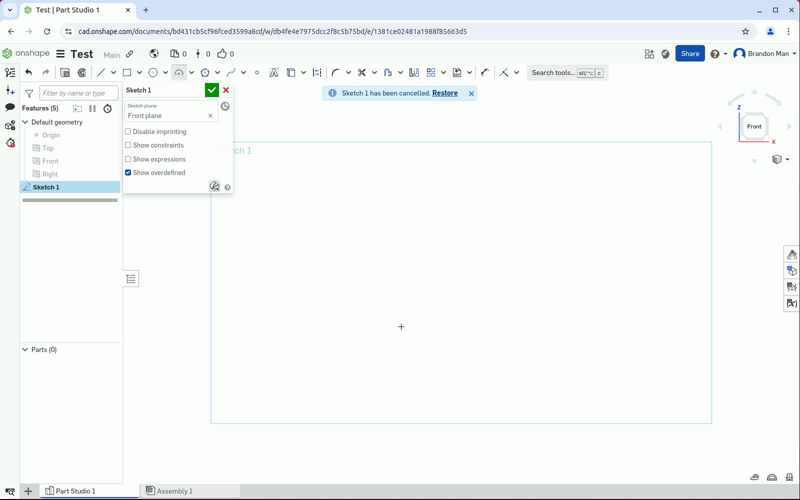
mouse_move(410, 336)
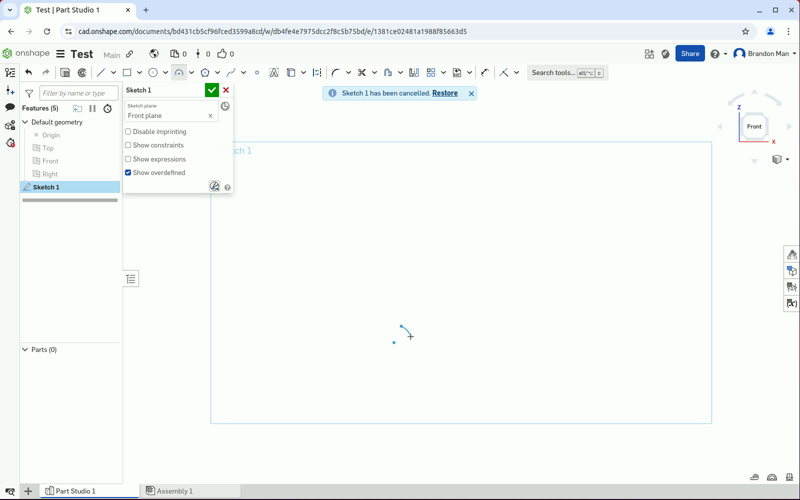
click(410, 336)
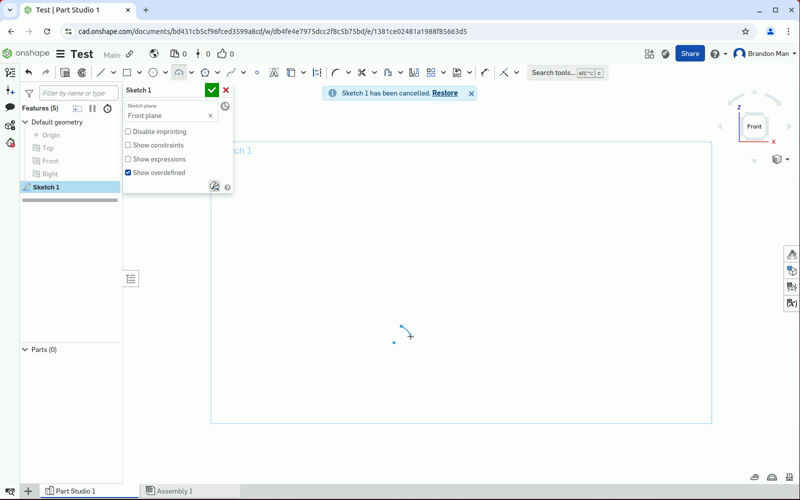
mouse_move(404, 333)
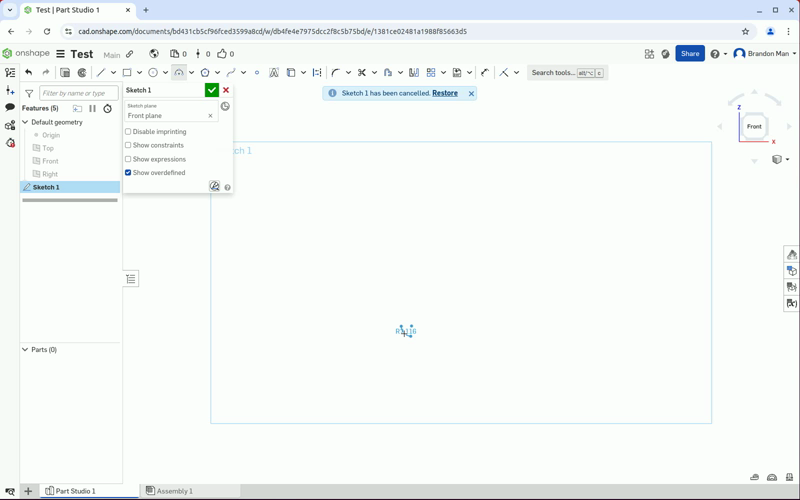
click(404, 333)
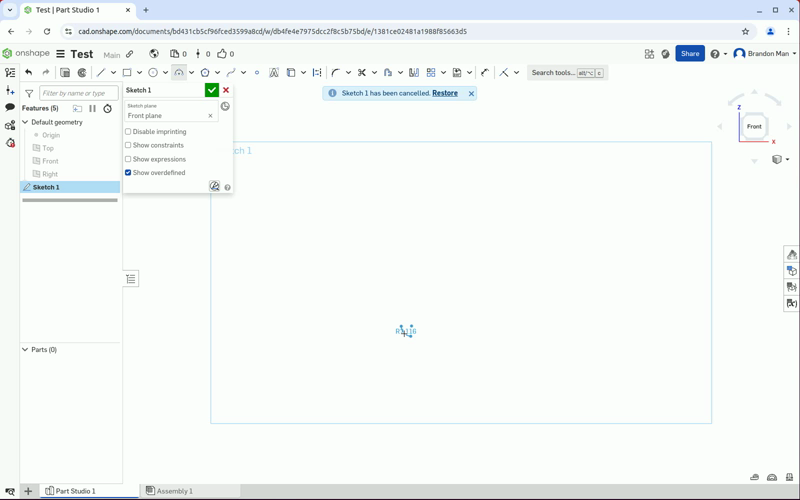
key_up(shift)
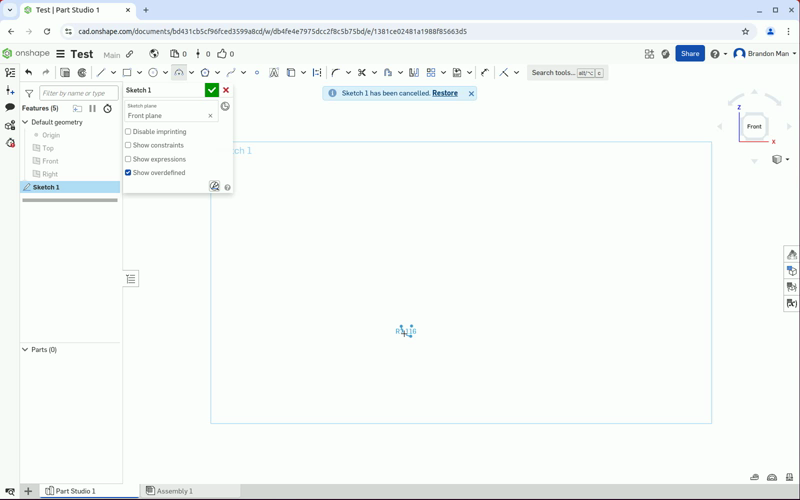
key(esc)
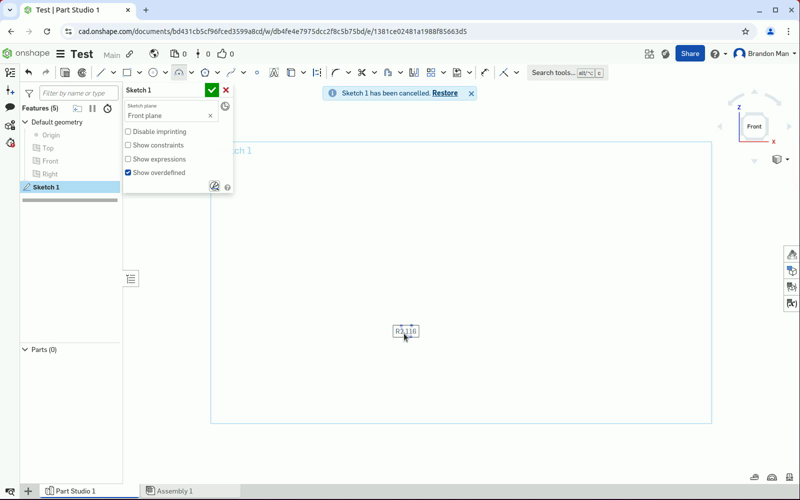
key(l)
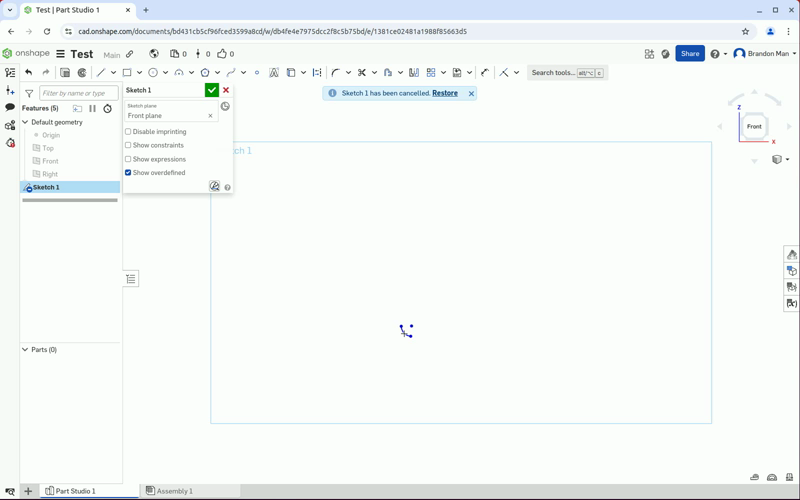
mouse_move(410, 336)
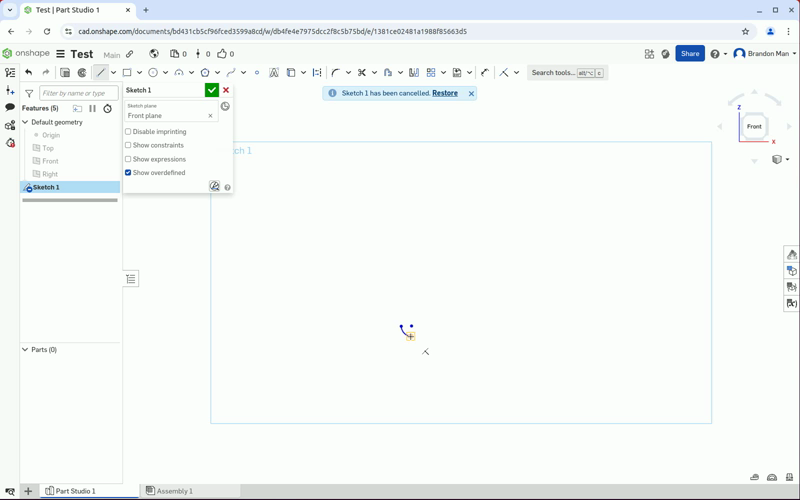
click(410, 336)
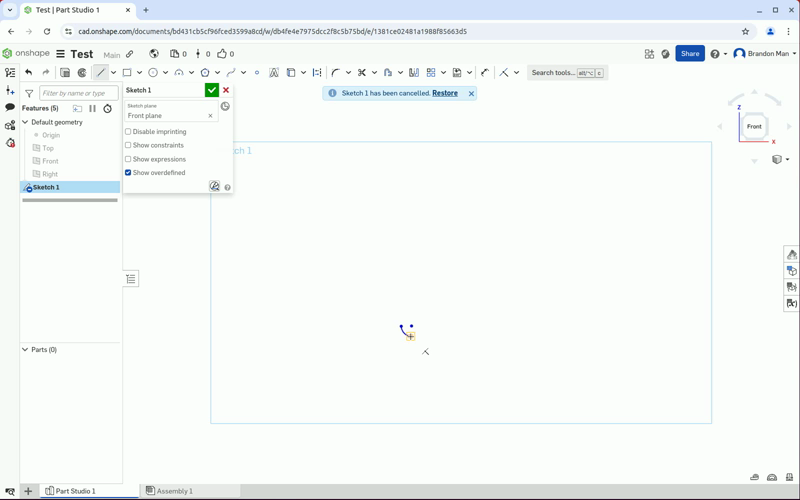
key_down(shift)
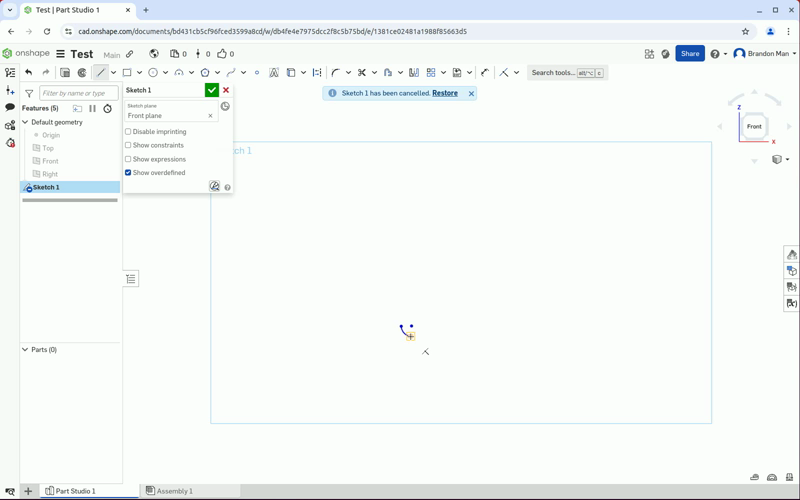
mouse_move(489, 336)
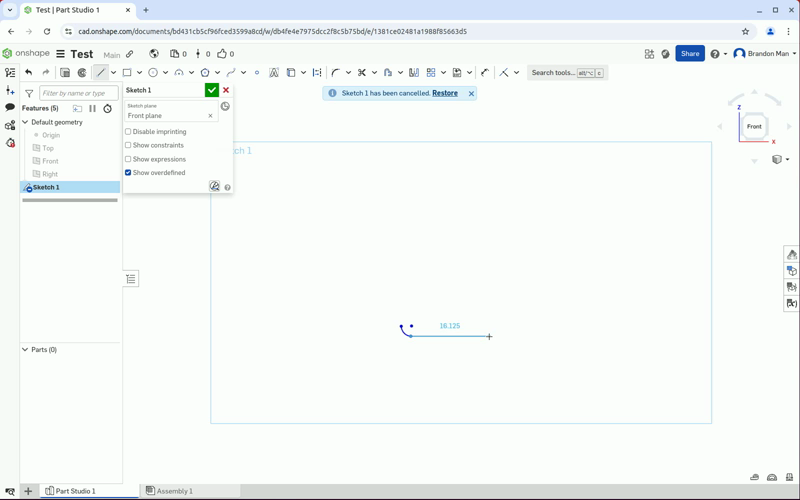
click(489, 336)
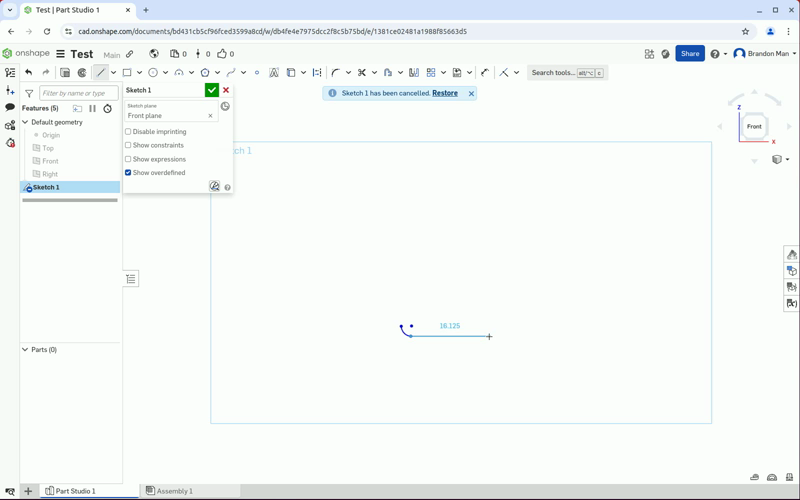
key_up(shift)
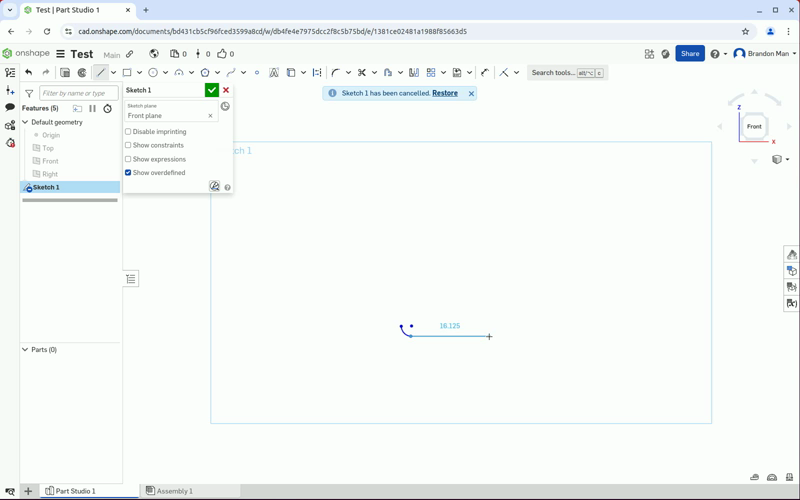
key(esc)
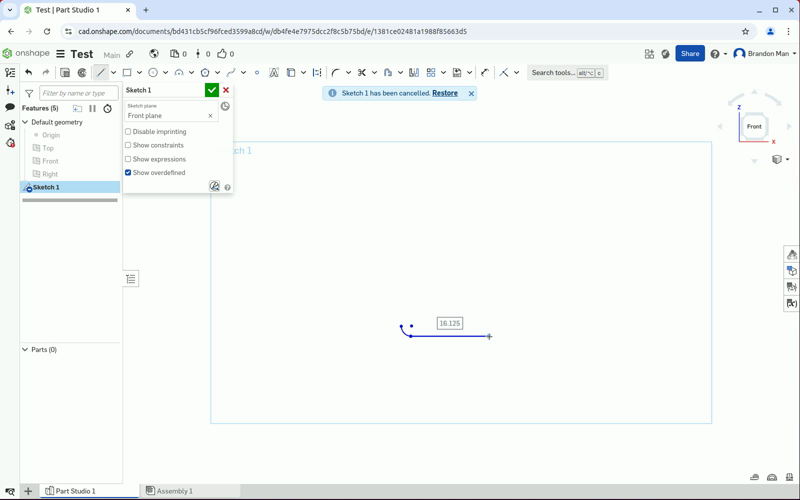
key(a)
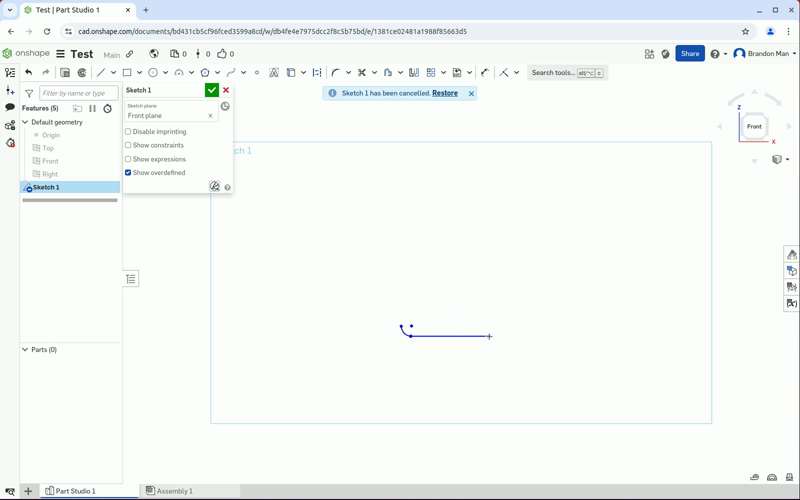
mouse_move(489, 336)
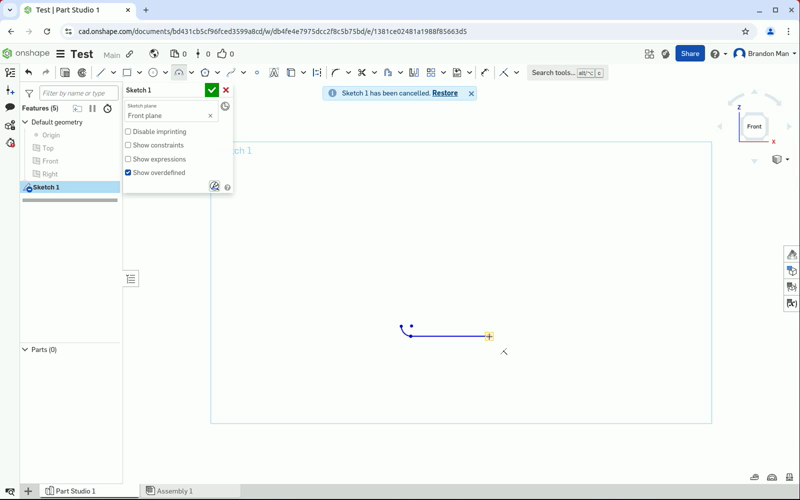
click(489, 336)
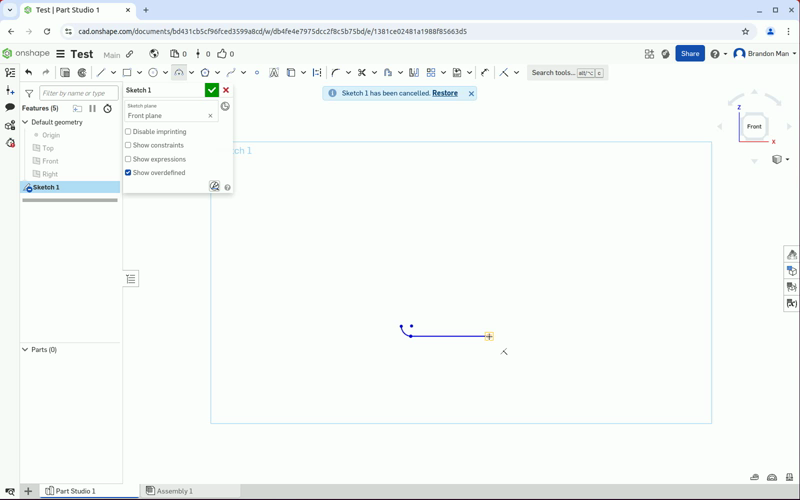
key_down(shift)
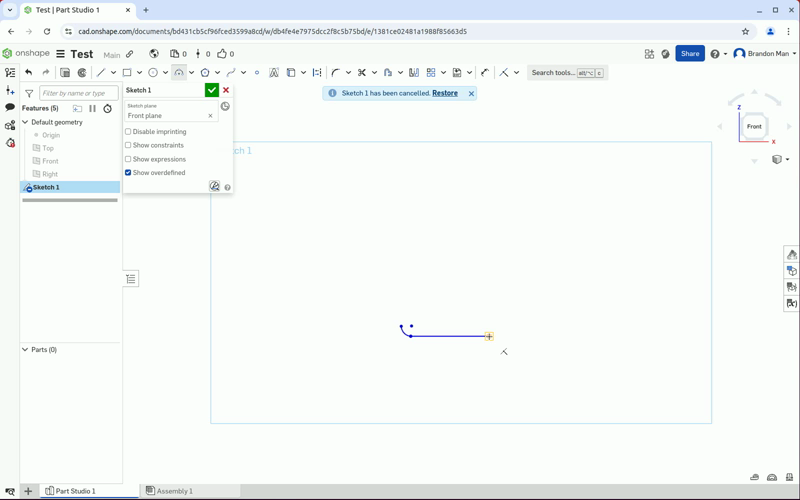
mouse_move(499, 326)
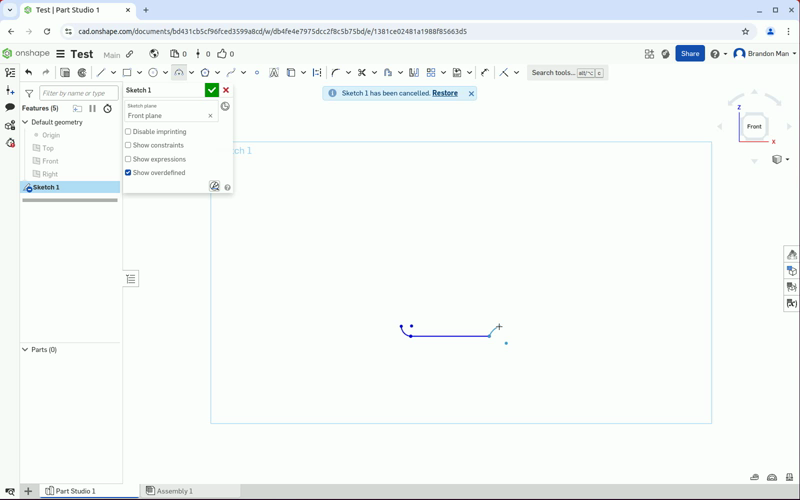
click(499, 326)
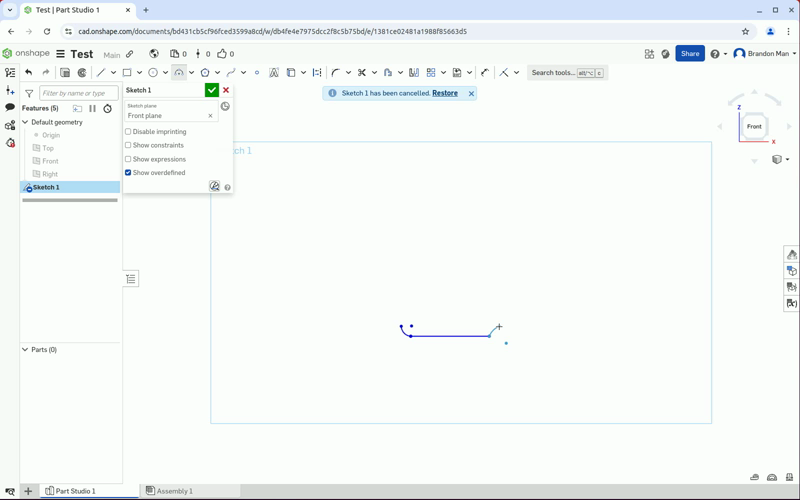
mouse_move(496, 333)
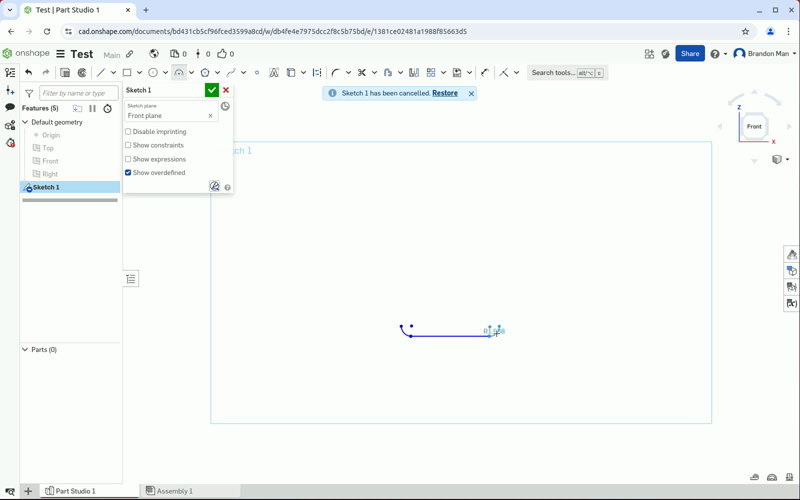
click(496, 333)
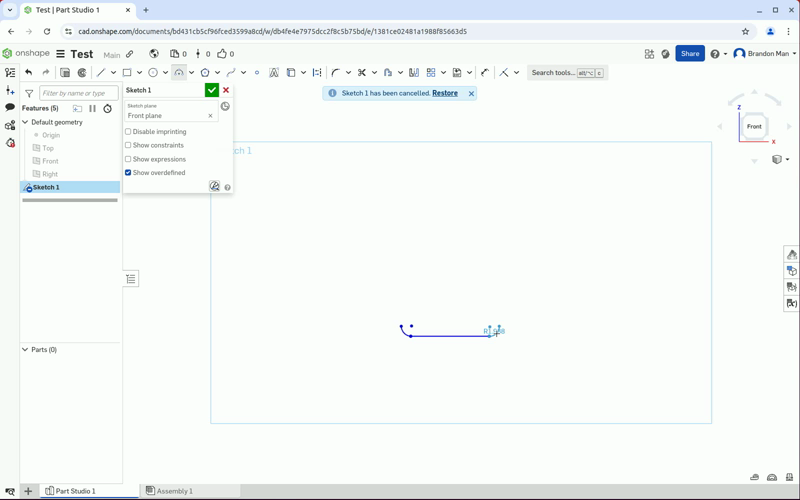
key_up(shift)
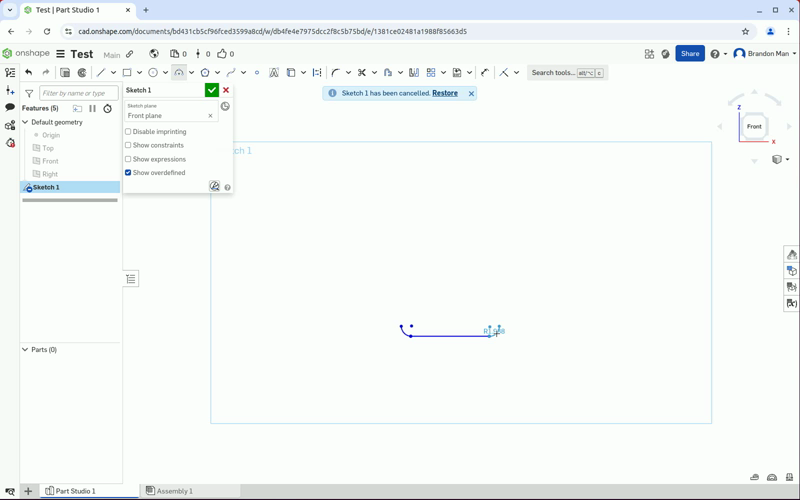
key(esc)
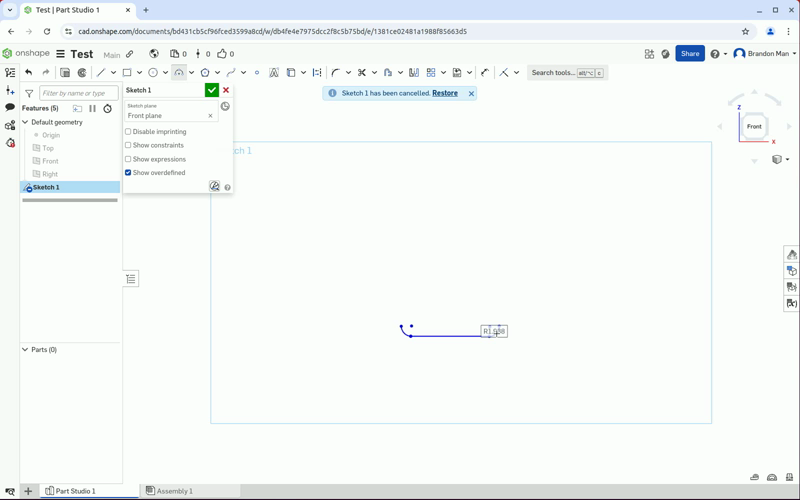
key(l)
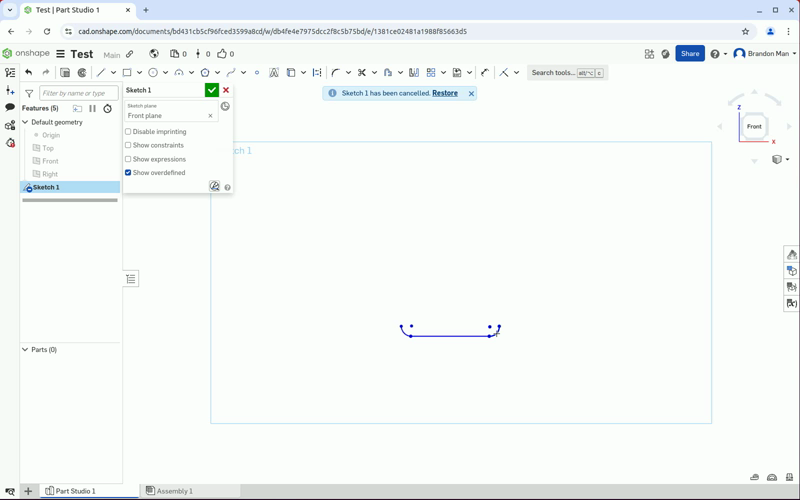
mouse_move(499, 326)
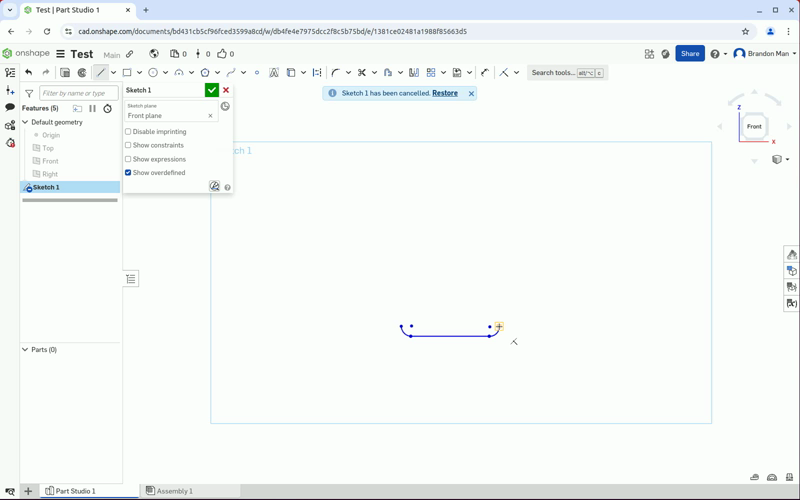
click(499, 326)
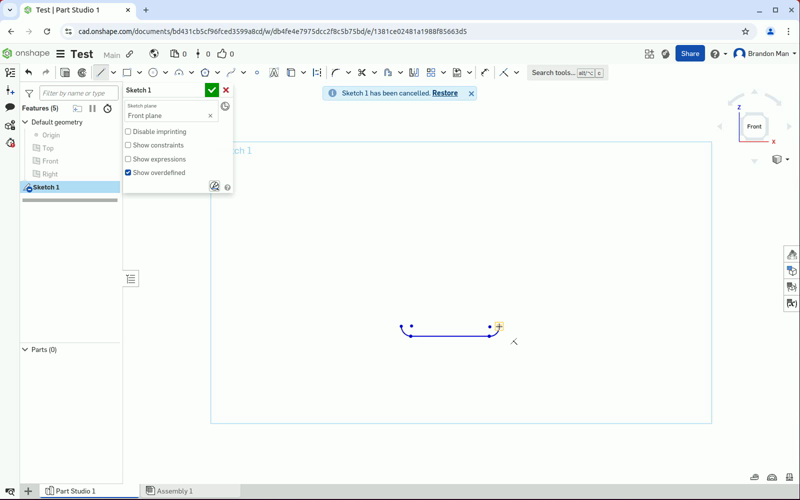
key_down(shift)
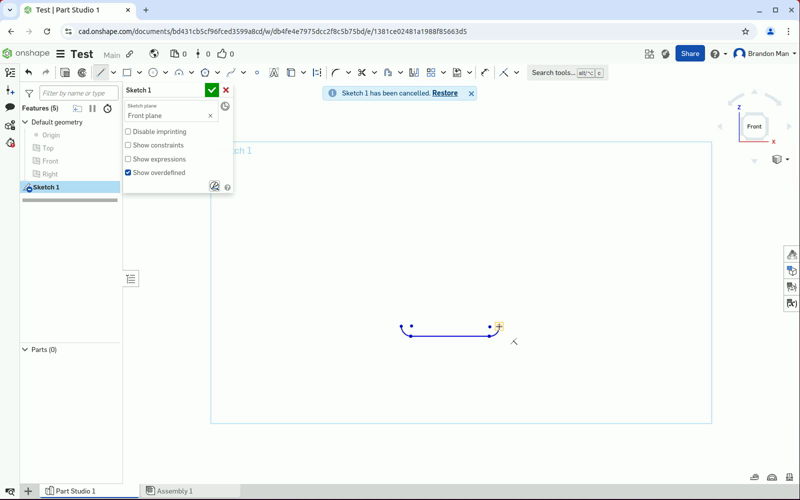
mouse_move(499, 180)
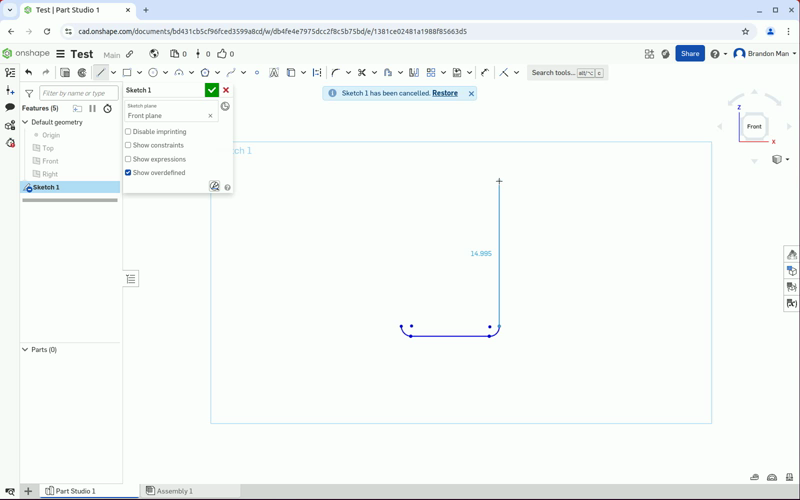
click(499, 180)
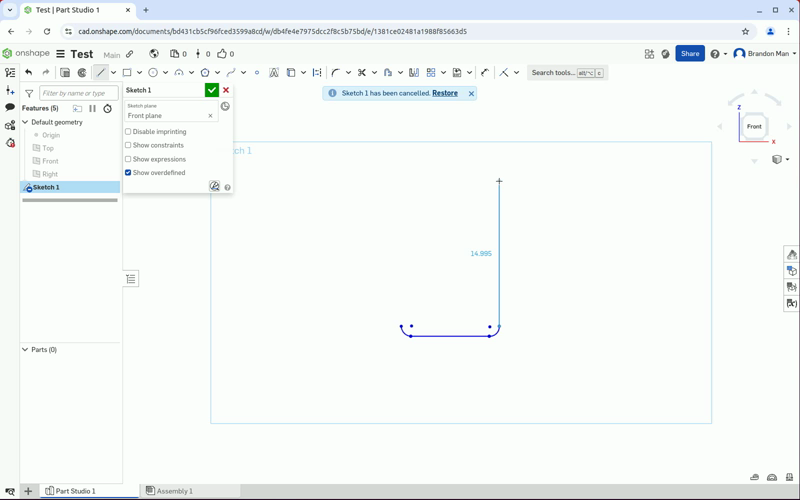
key_up(shift)
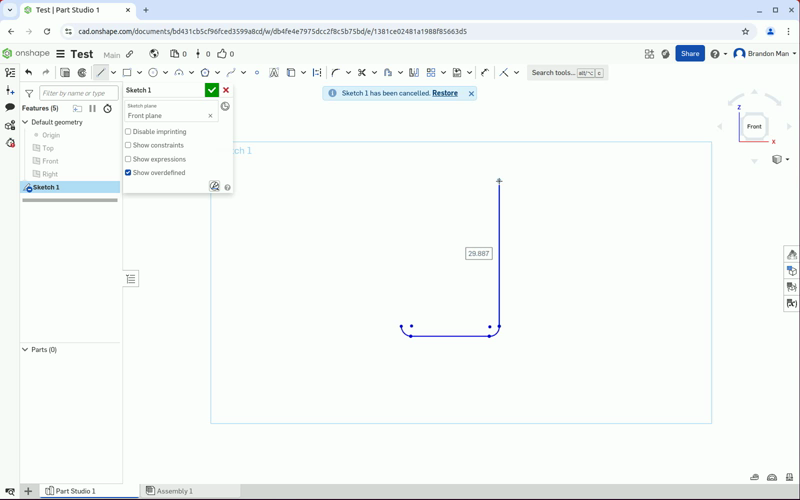
key(esc)
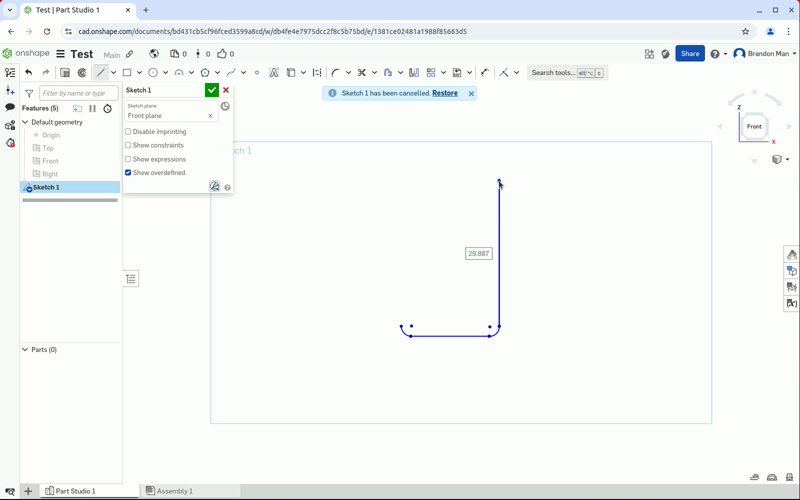
key(a)
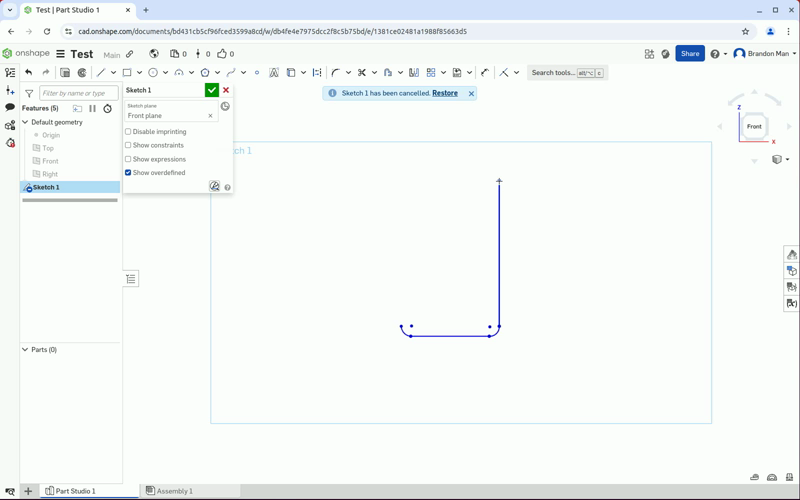
mouse_move(499, 180)
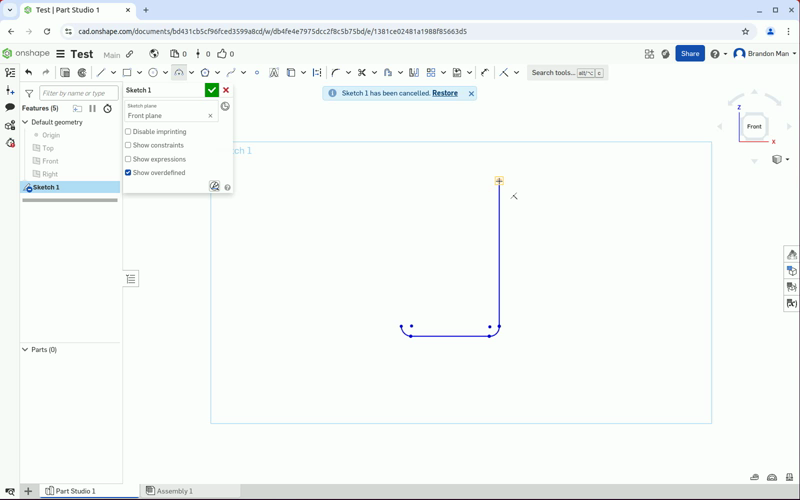
click(499, 180)
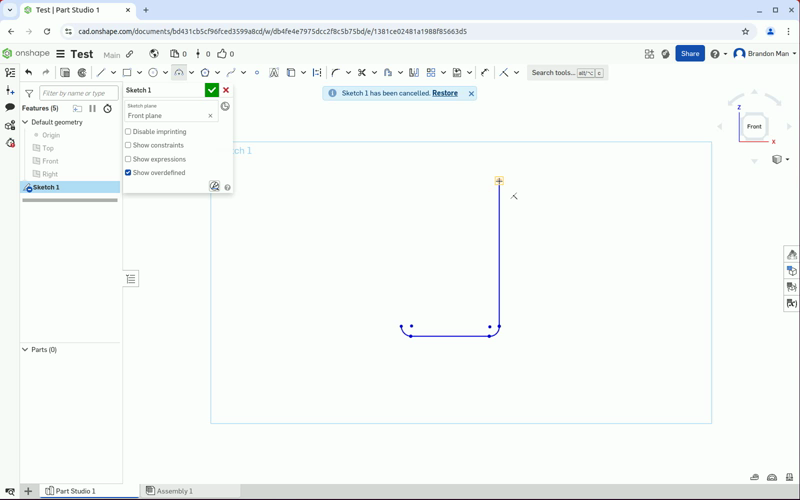
key_down(shift)
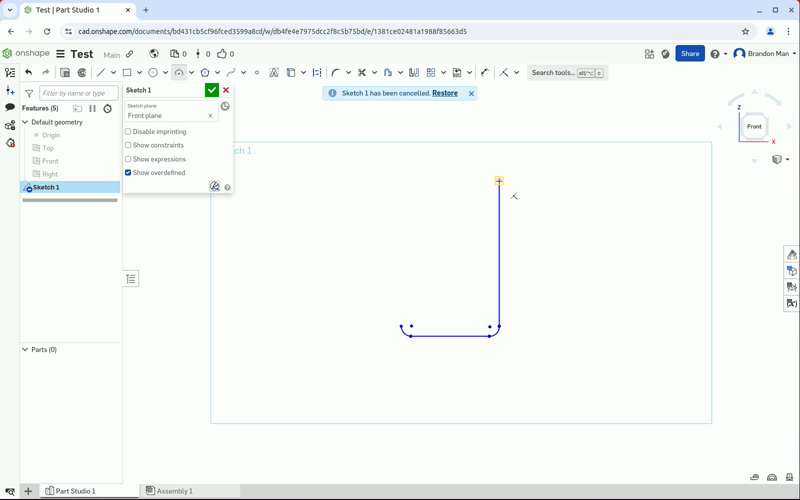
mouse_move(489, 170)
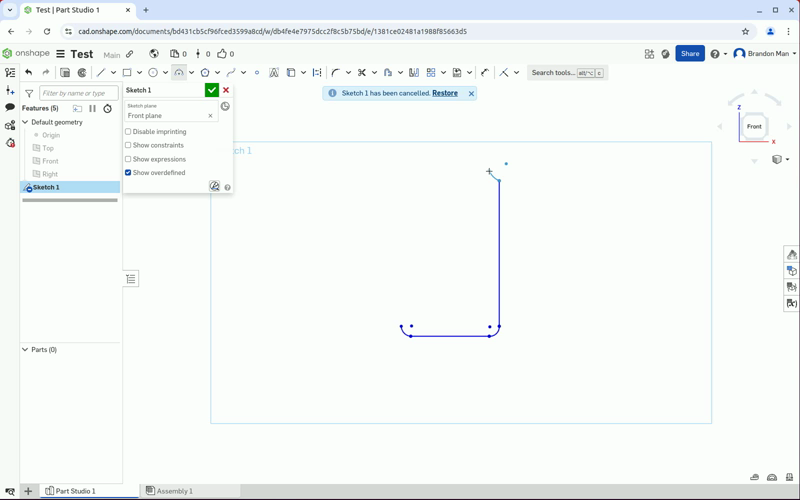
click(489, 170)
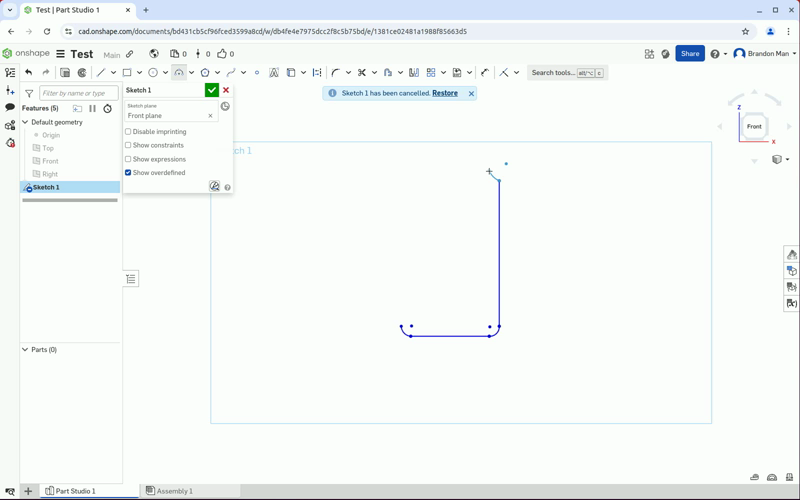
mouse_move(496, 173)
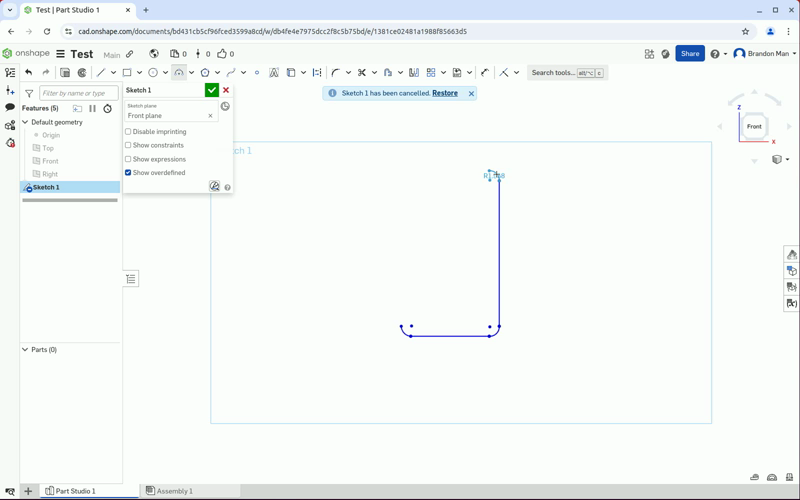
click(496, 173)
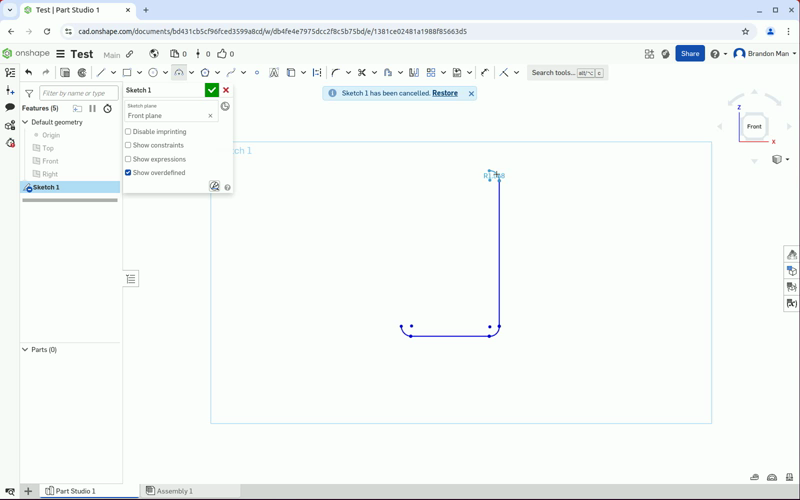
key_up(shift)
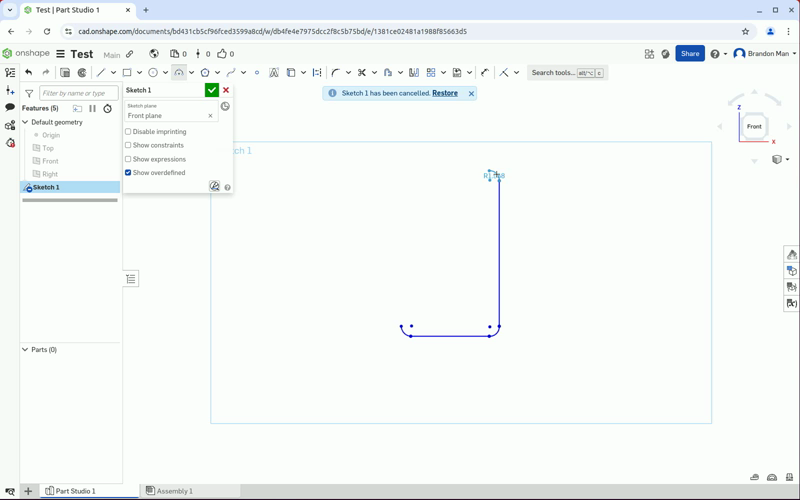
key(esc)
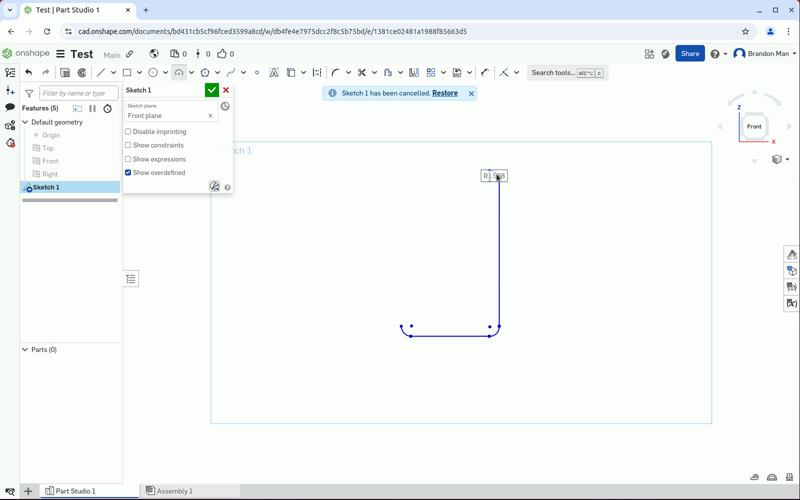
key(l)
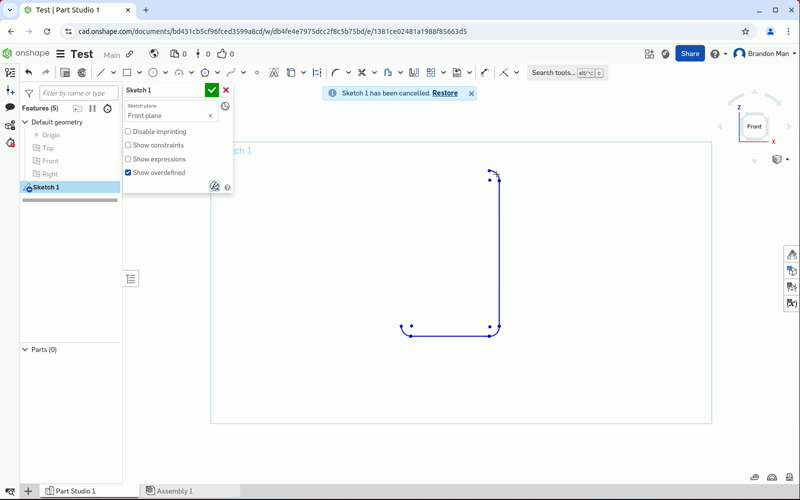
mouse_move(489, 170)
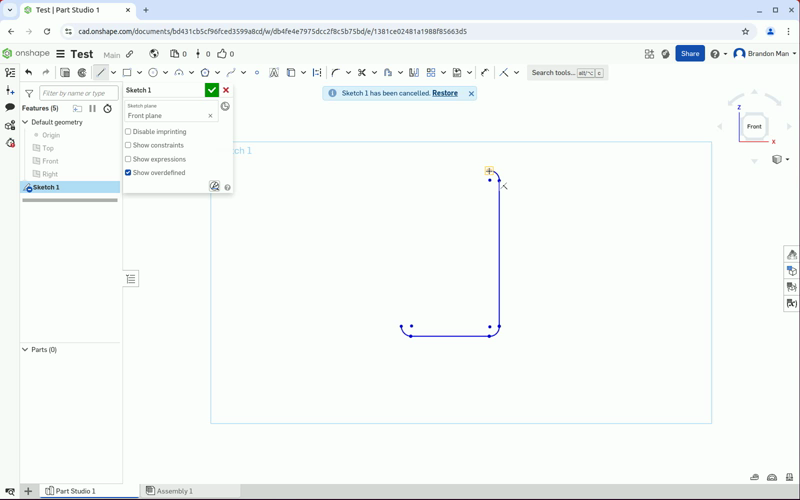
click(489, 170)
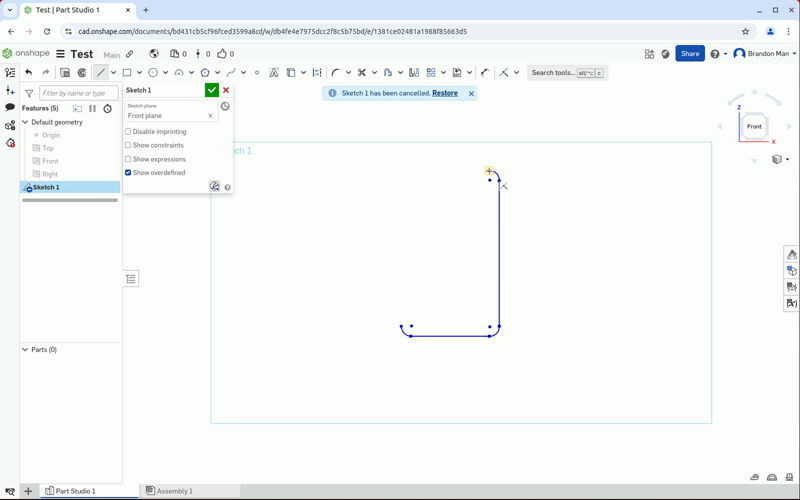
key_down(shift)
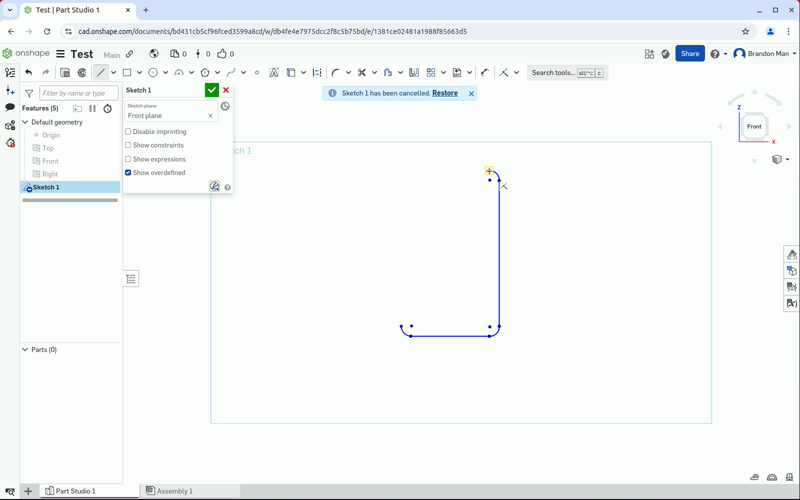
mouse_move(410, 170)
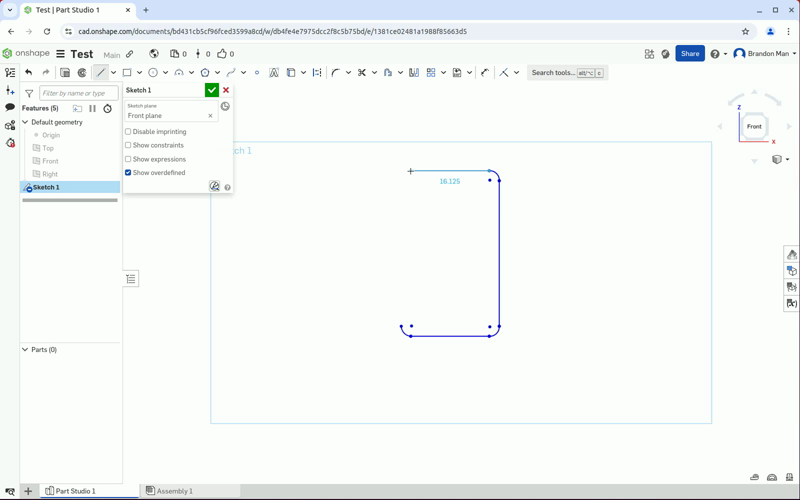
click(410, 170)
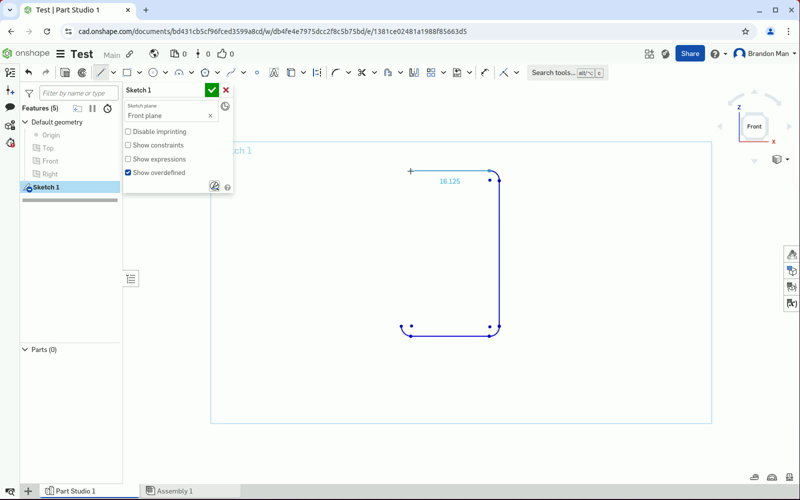
key_up(shift)
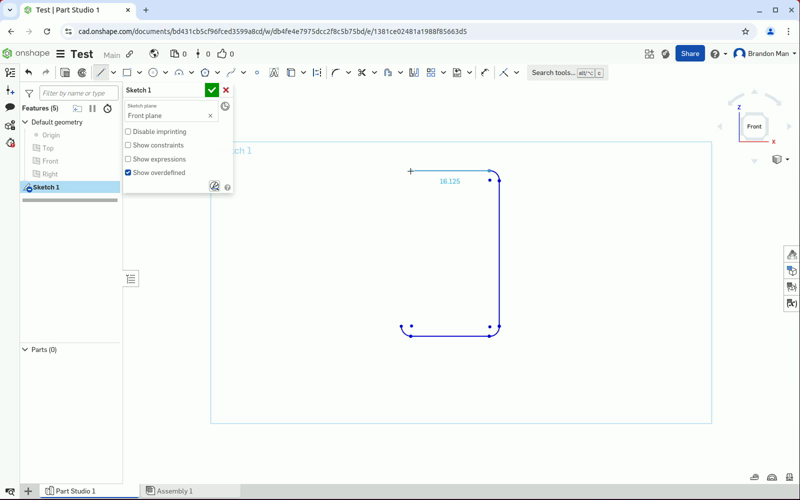
key(esc)
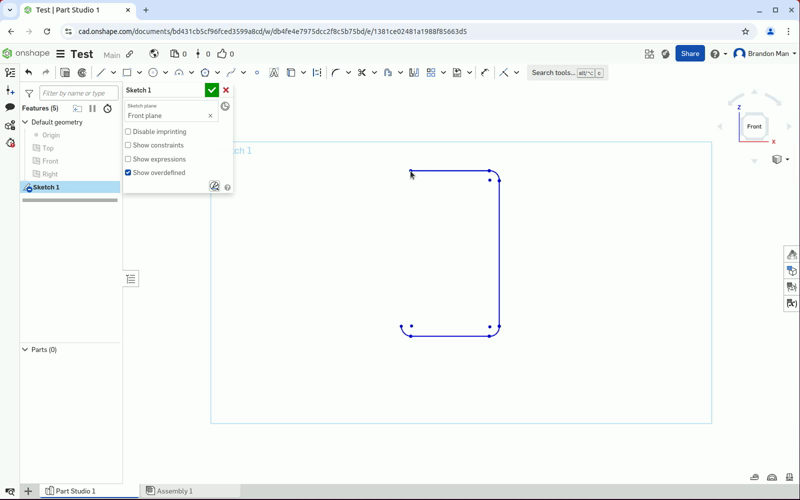
key(a)
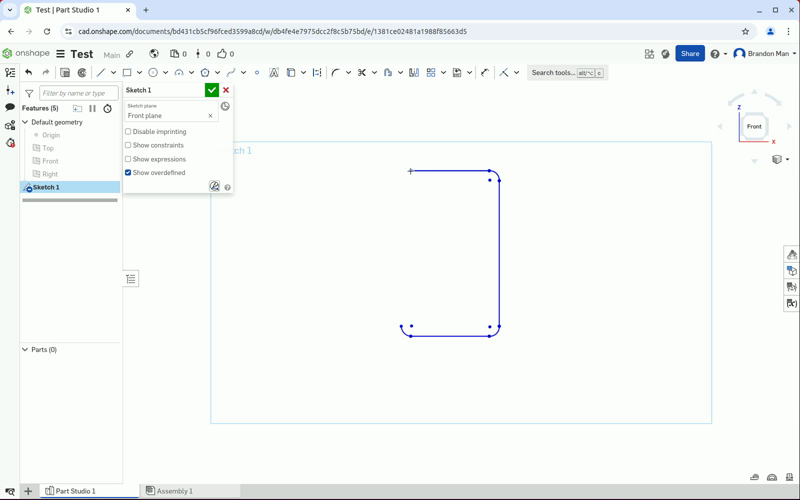
mouse_move(410, 170)
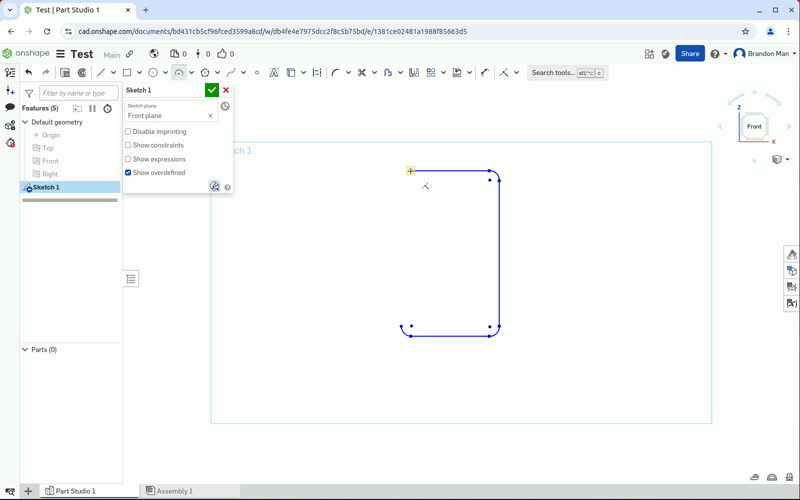
click(410, 170)
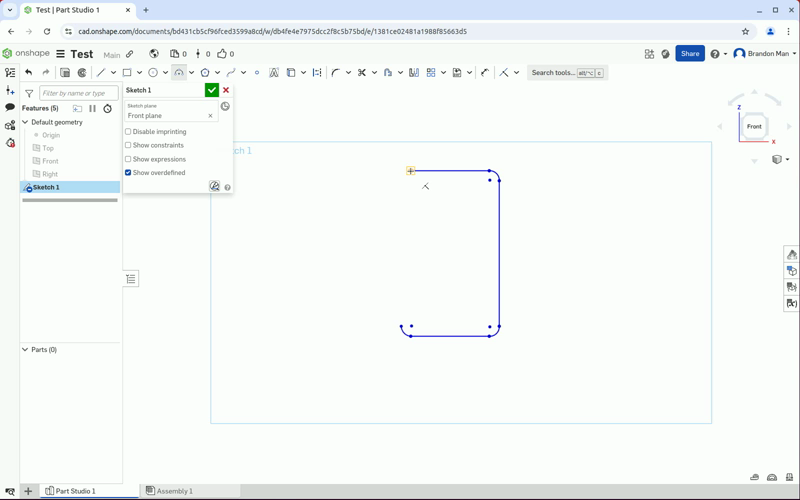
key_down(shift)
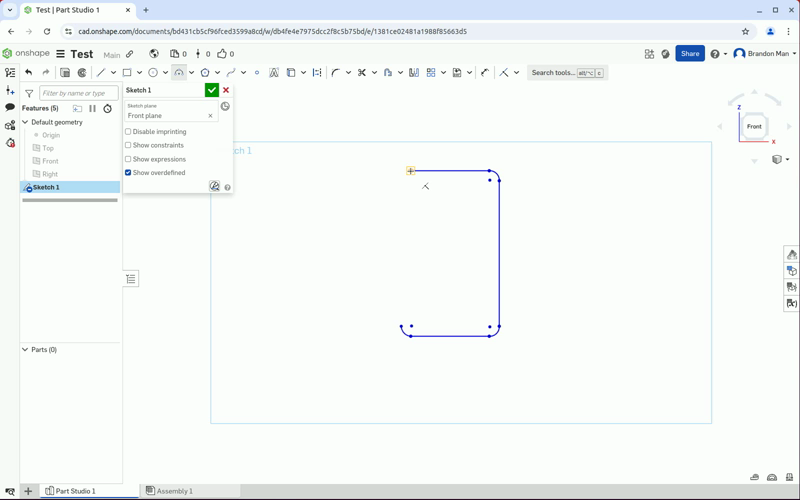
mouse_move(401, 180)
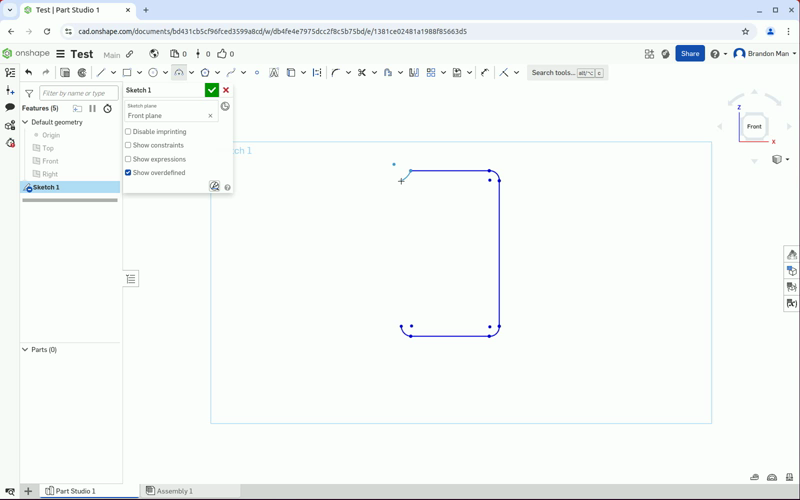
click(401, 180)
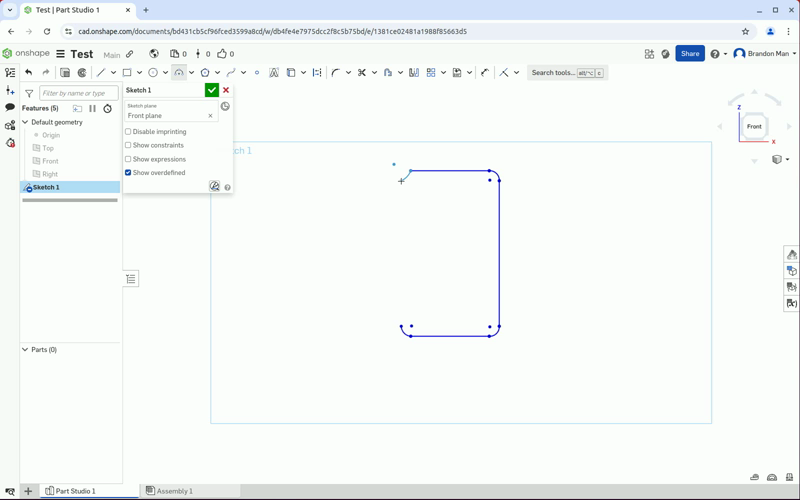
mouse_move(404, 173)
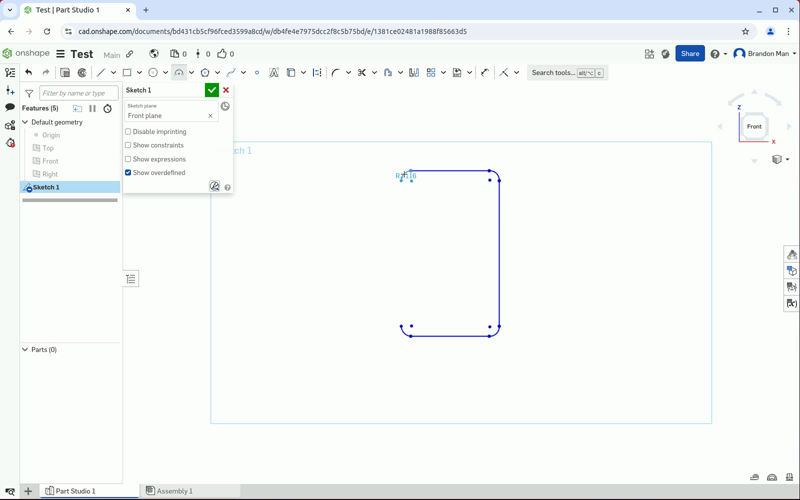
click(404, 173)
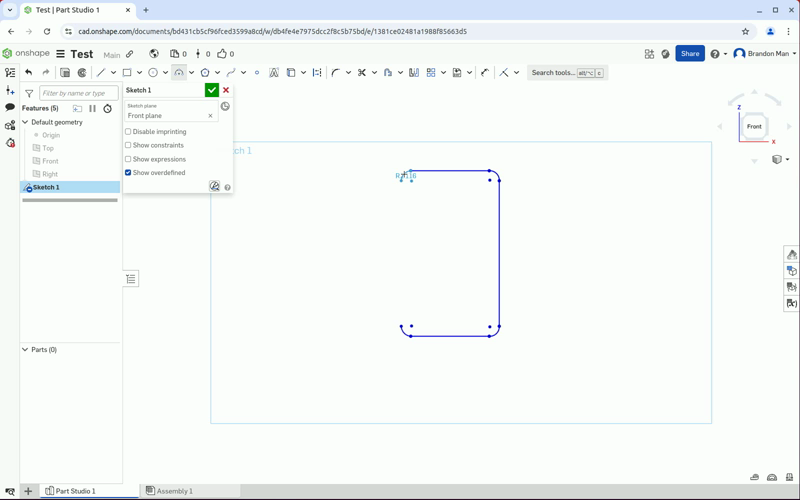
key_up(shift)
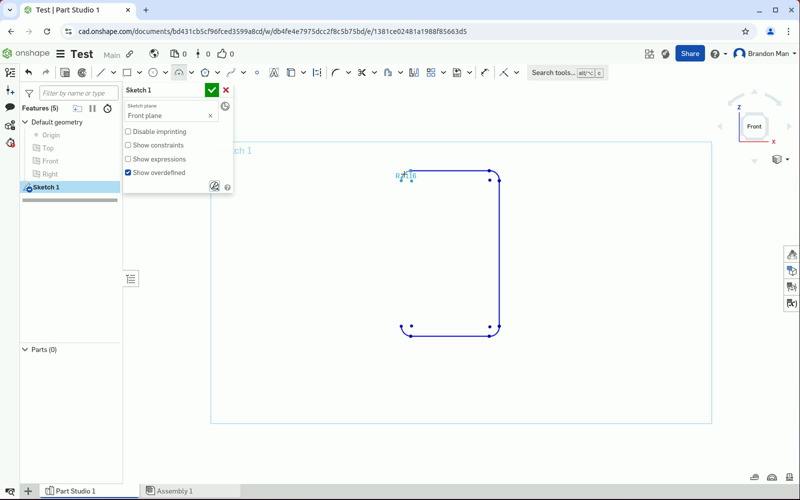
key(esc)
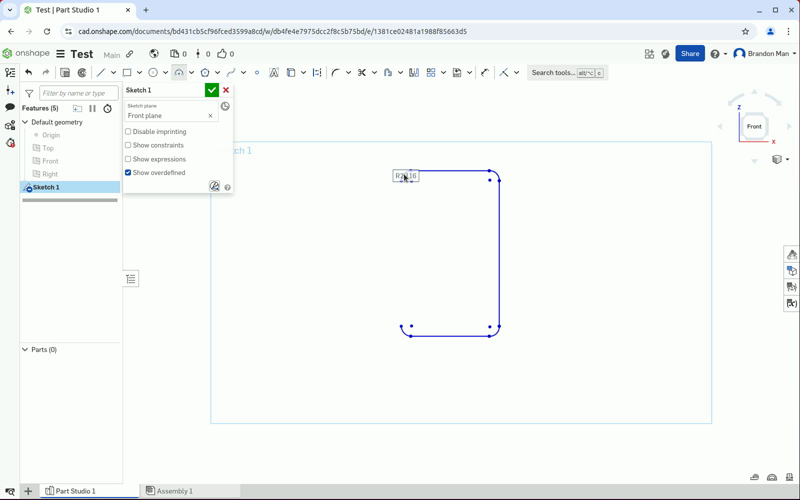
key(l)
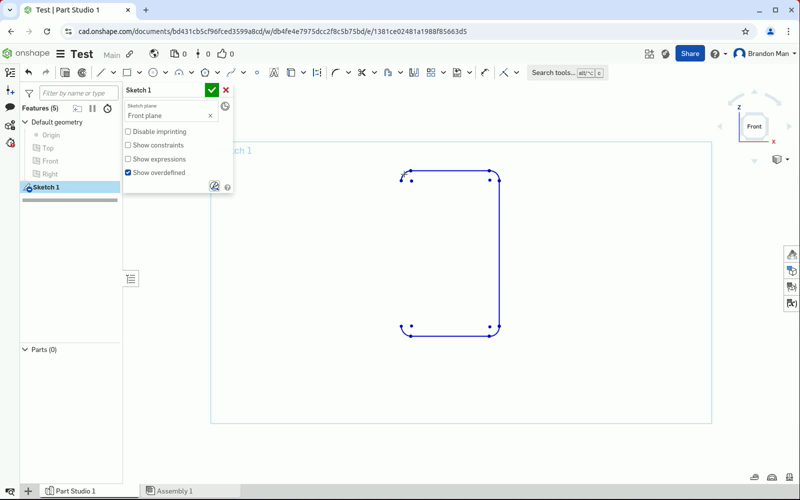
mouse_move(401, 180)
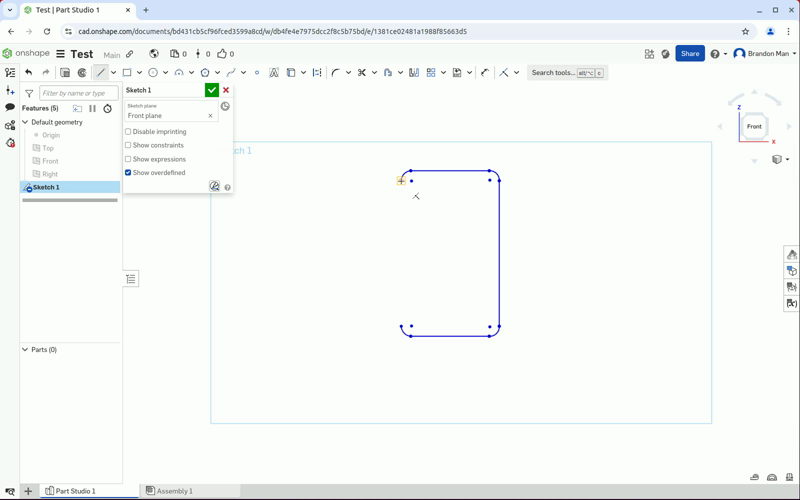
click(401, 180)
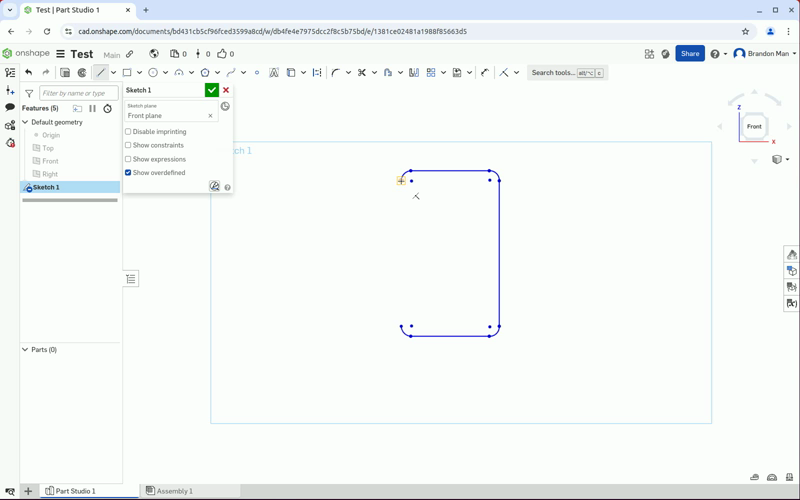
key_down(shift)
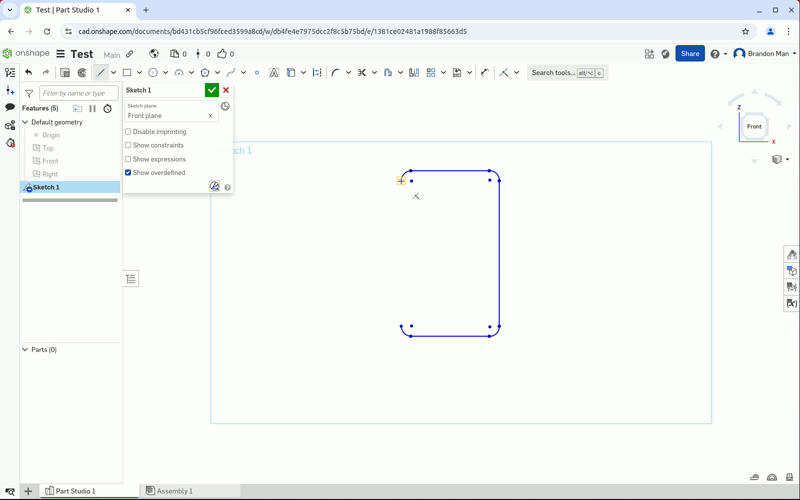
mouse_move(401, 326)
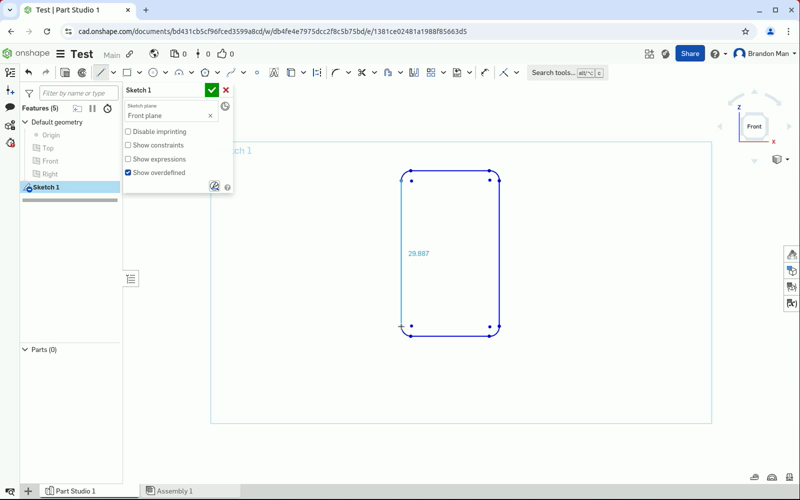
key_up(shift)
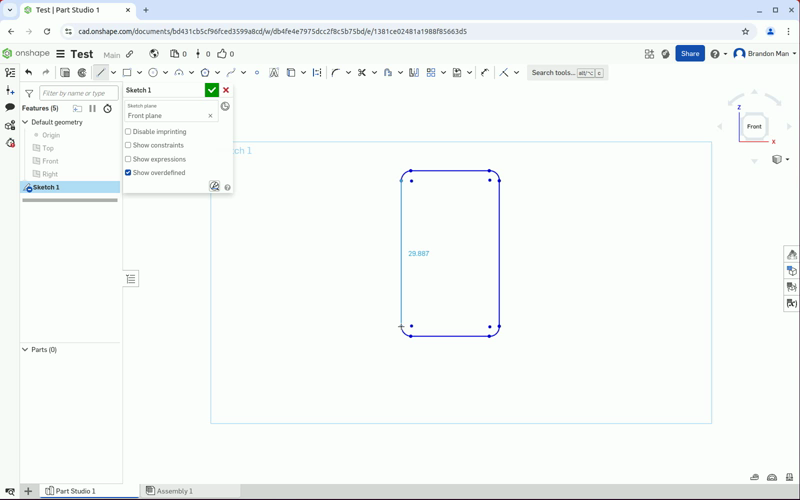
click(401, 326)
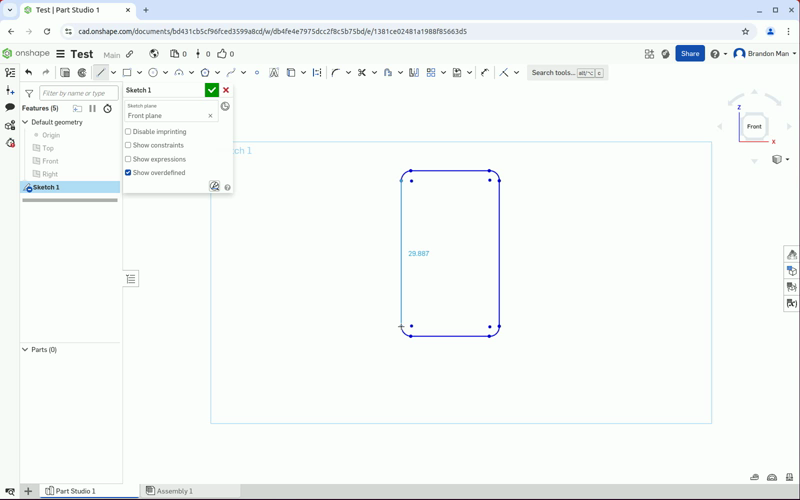
key(esc)
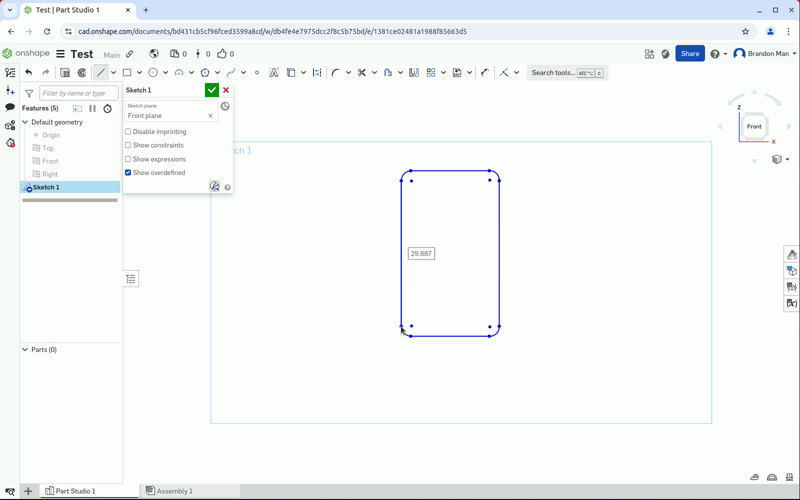
mouse_move(466, 257)
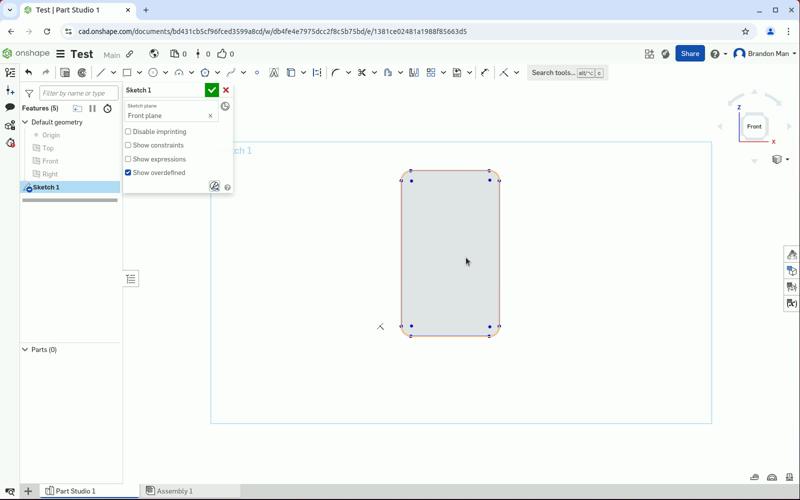
click(466, 257)
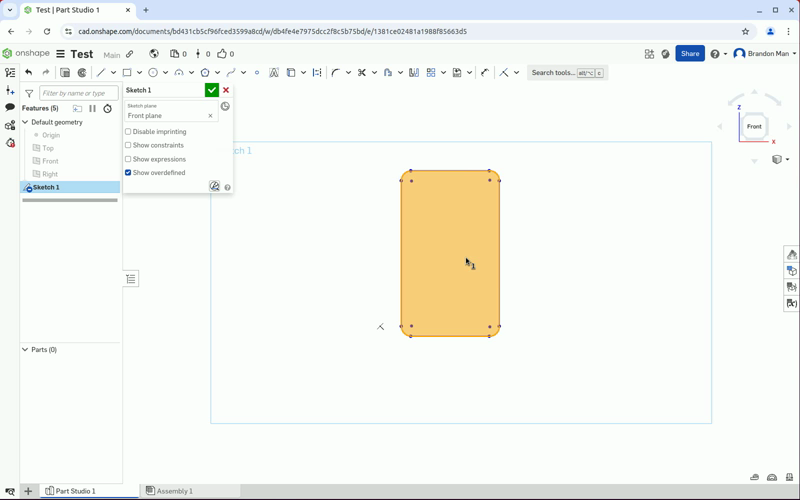
mouse_move(73, 352)
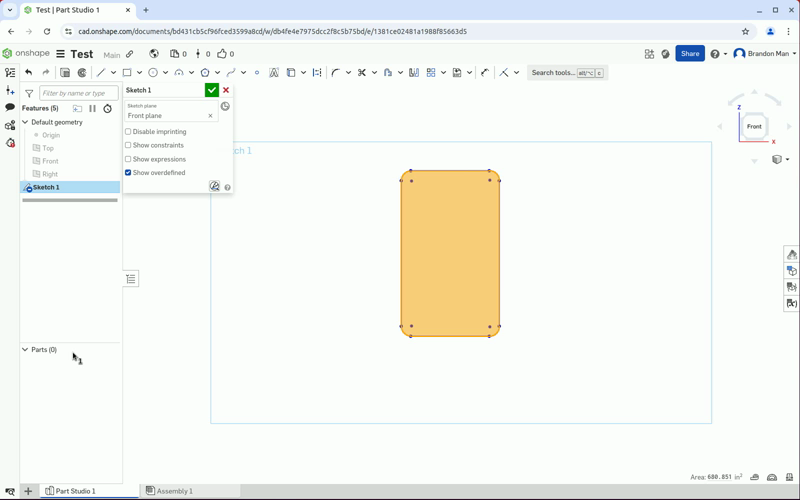
key(shift+y)
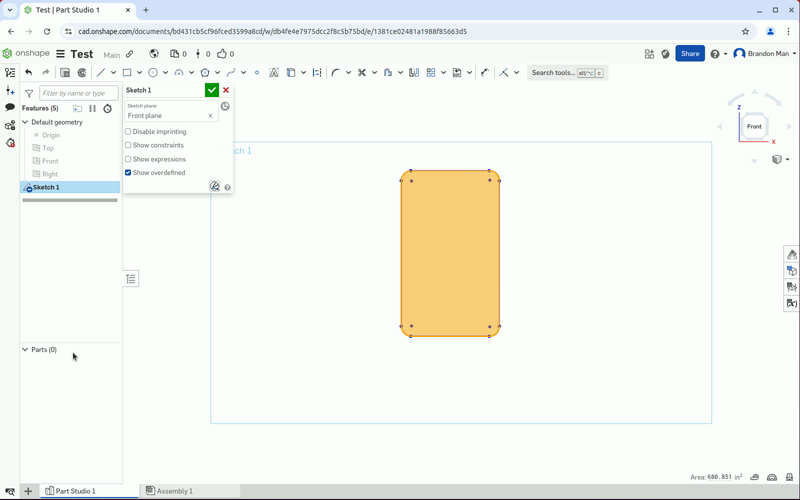
key(shift+e)
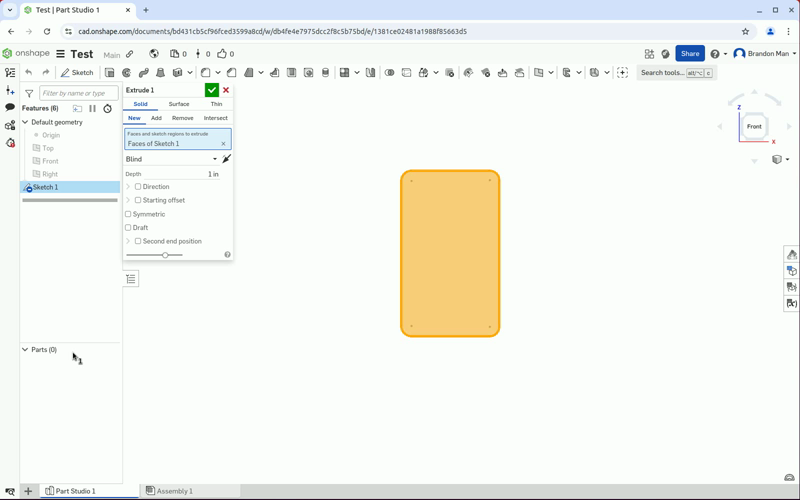
mouse_move(143, 106)
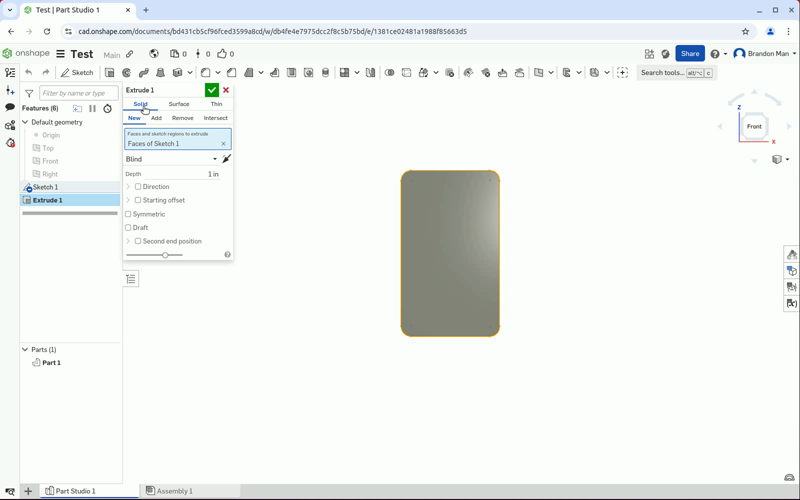
click(143, 106)
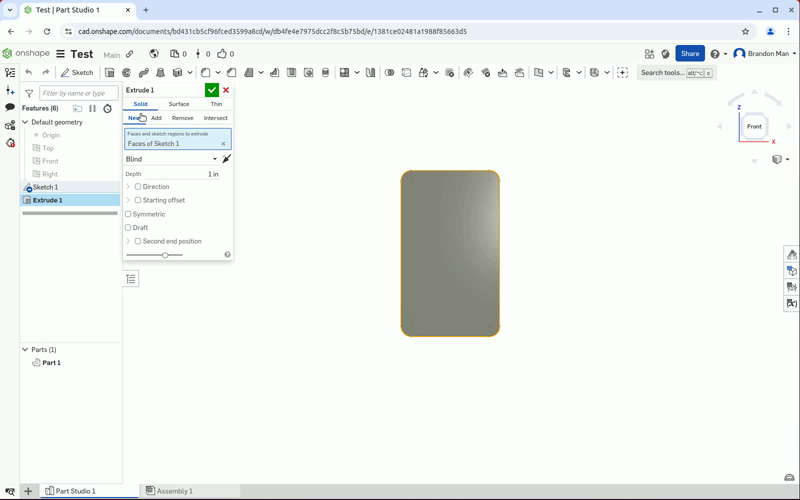
mouse_move(137, 120)
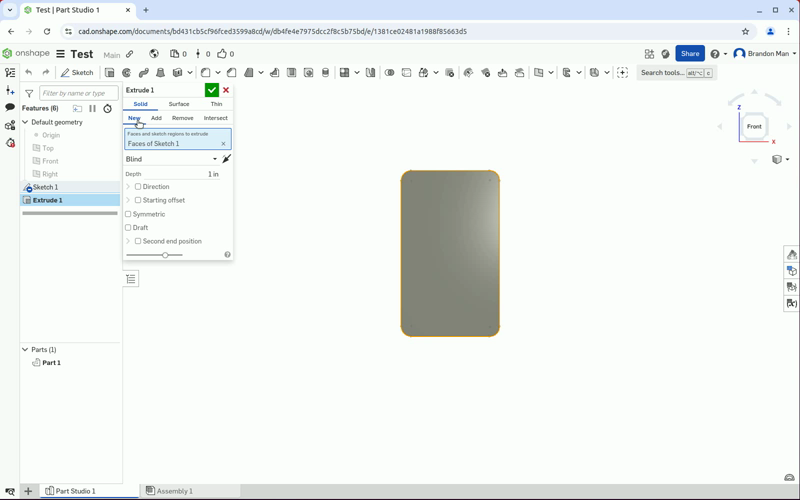
click(137, 120)
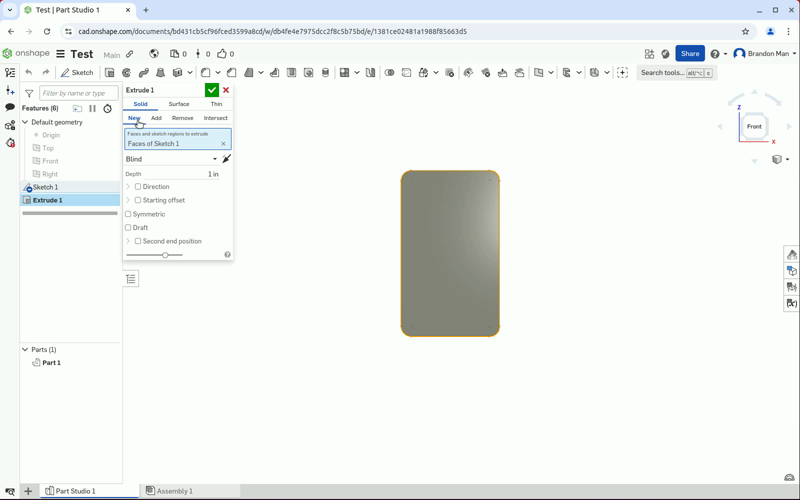
key(tab, 4)
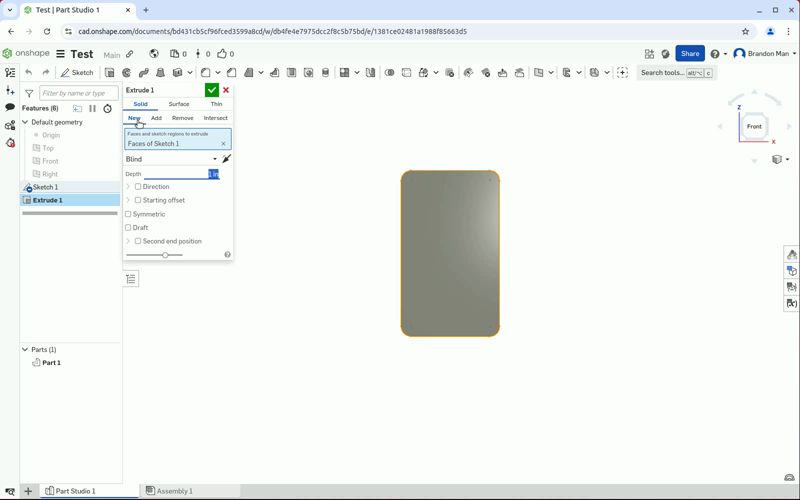
text(1.444)
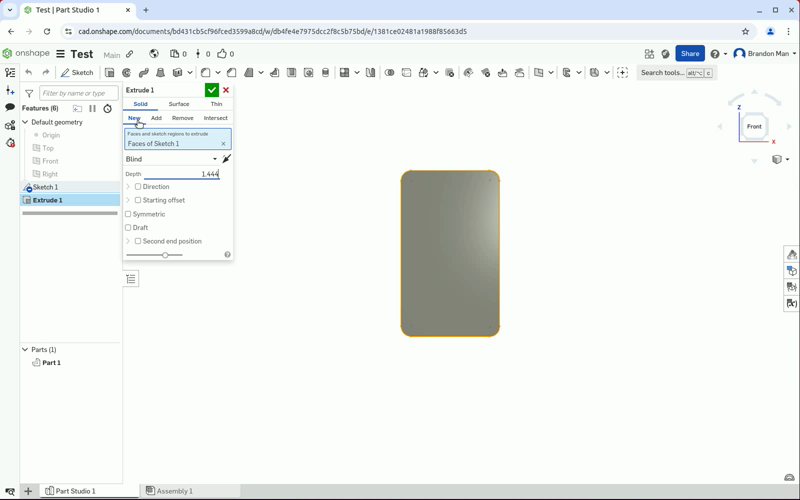
key(enter)
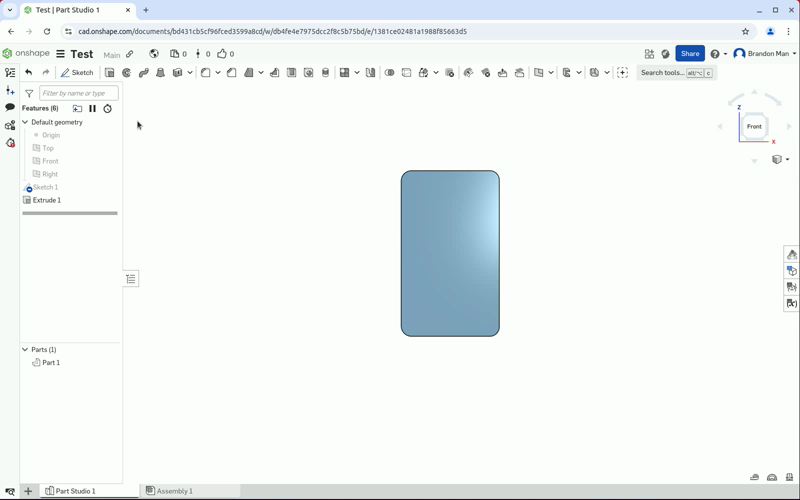
key(shift+h)
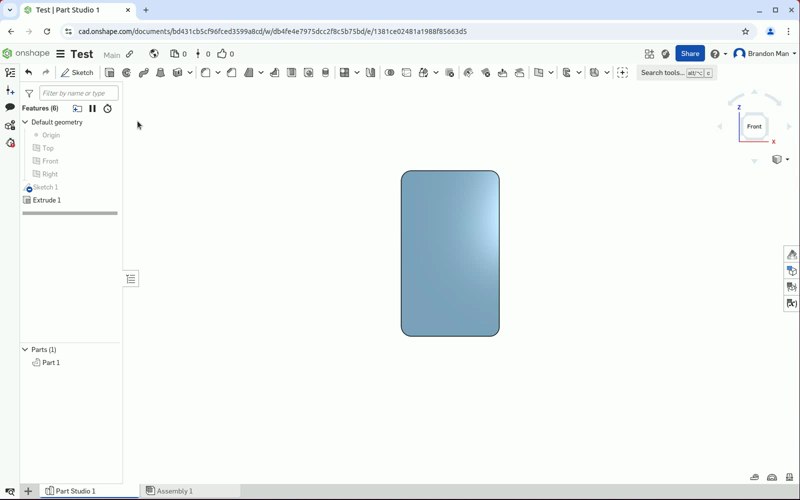
key(shift+h)
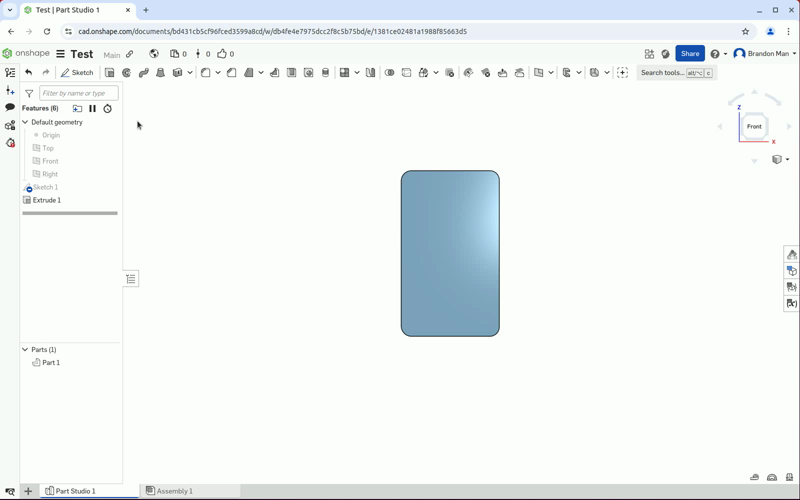
mouse_move(73, 189)
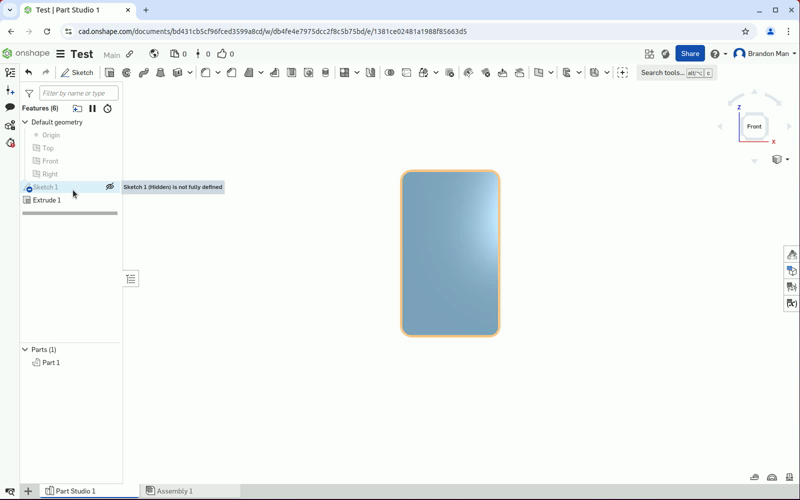
click(73, 189)
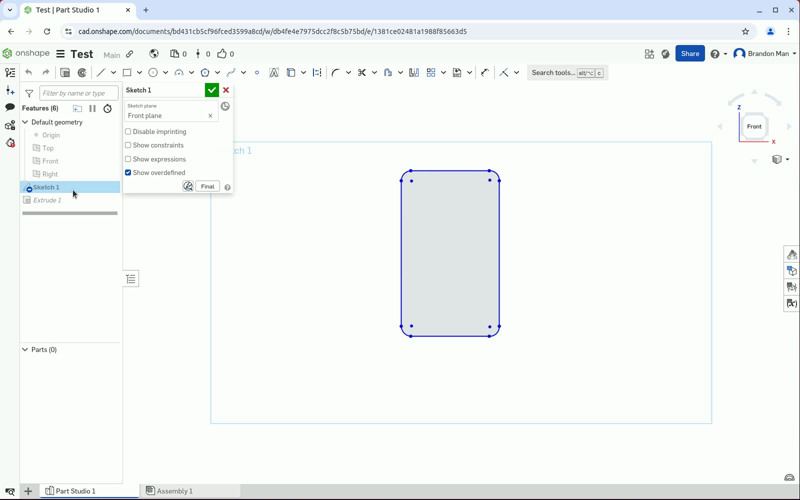
mouse_move(229, 92)
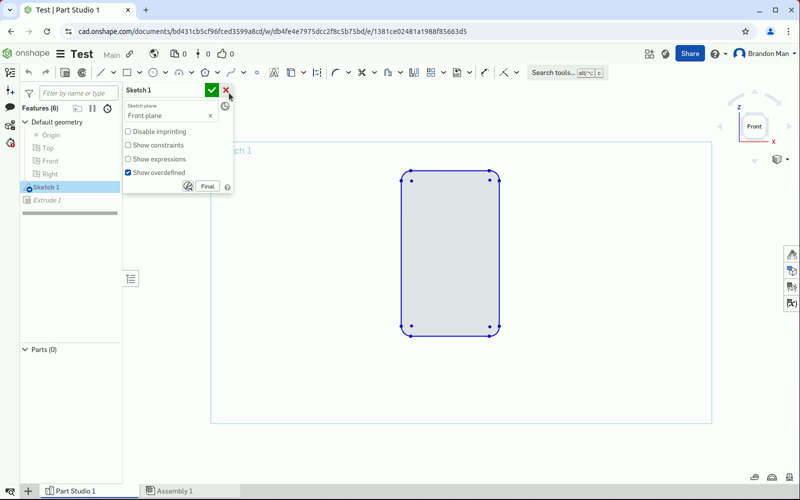
click(229, 92)
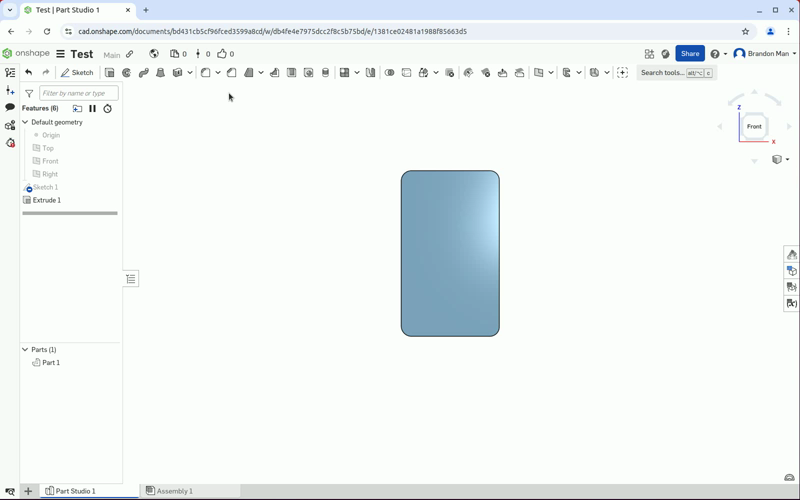
mouse_move(73, 352)
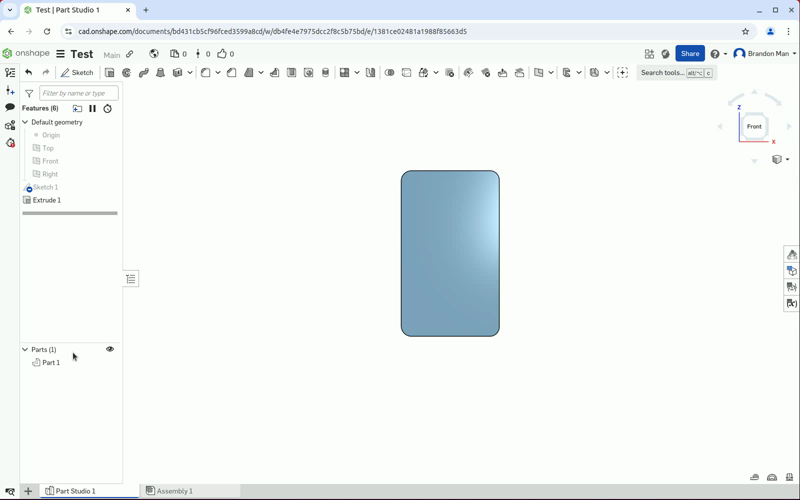
key(y)
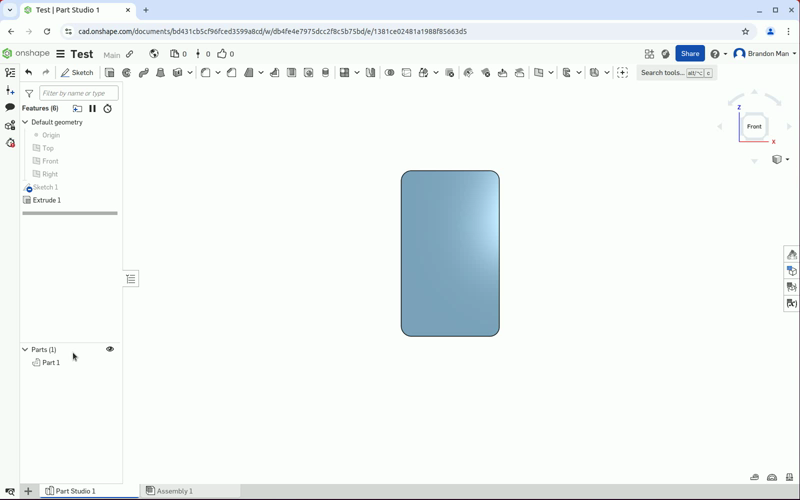
key(shift+p)
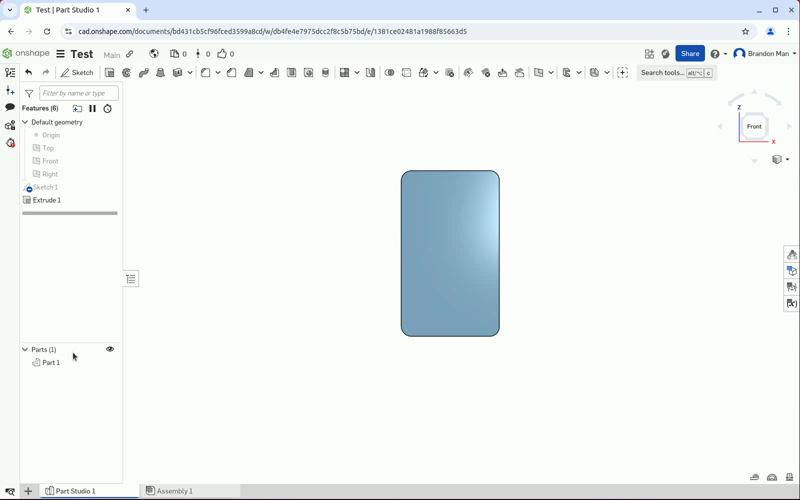
key(space)
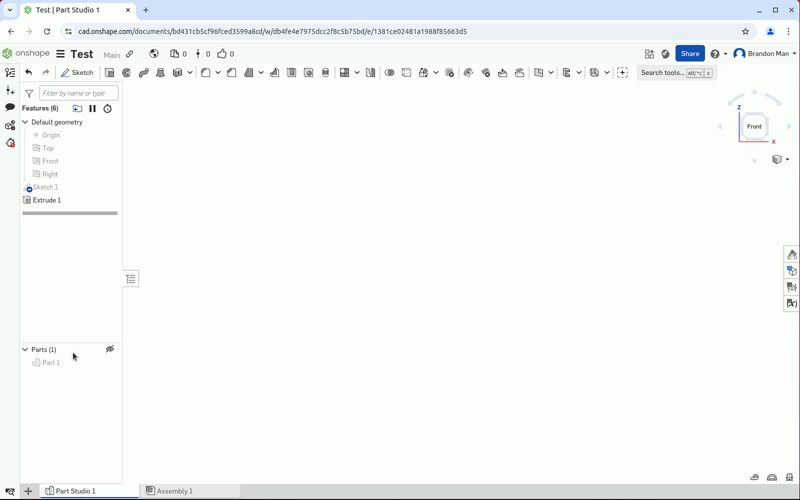
key_down(shift)
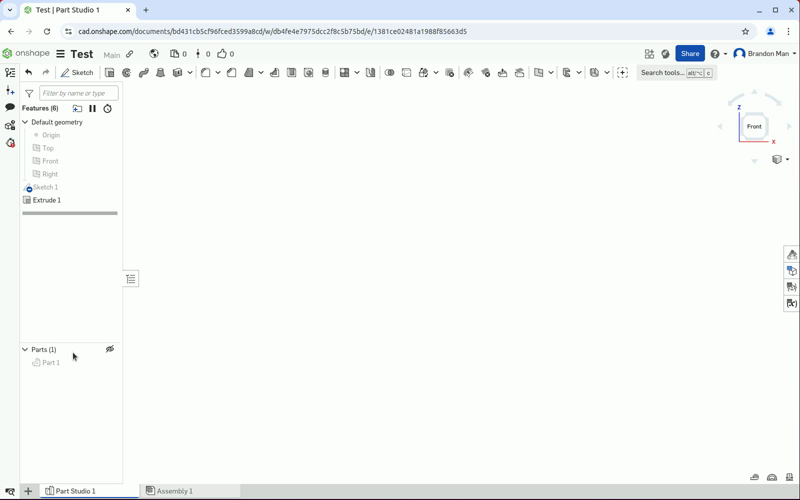
key(left)
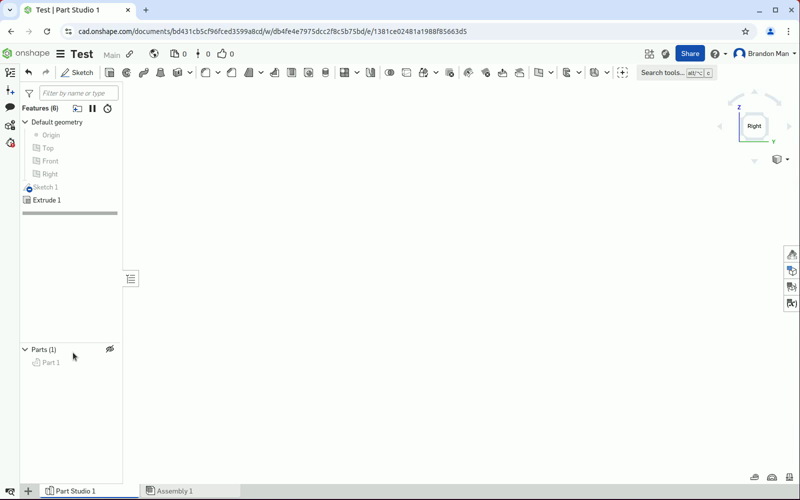
key_up(shift)
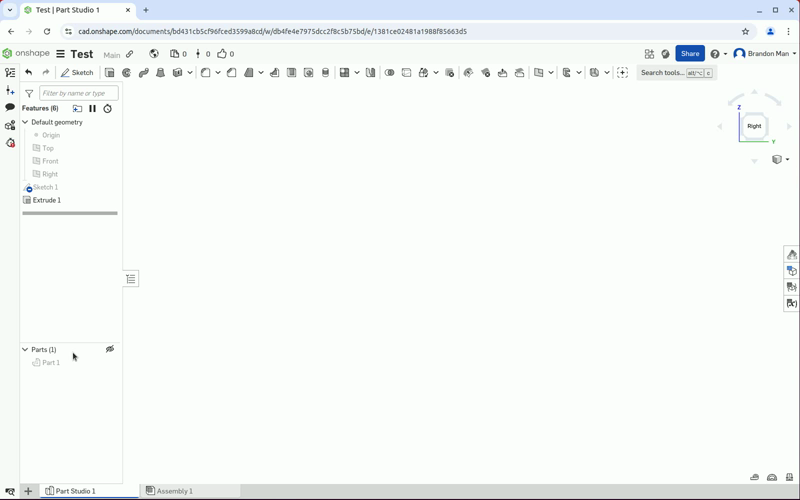
mouse_move(73, 352)
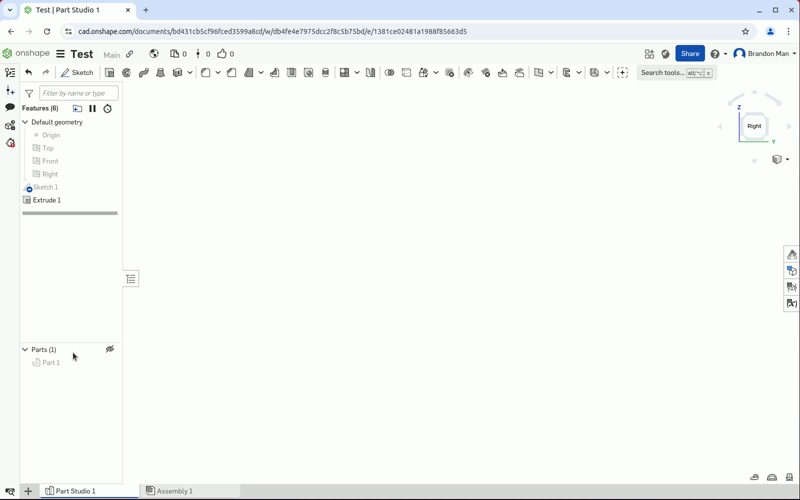
key(shift+y)
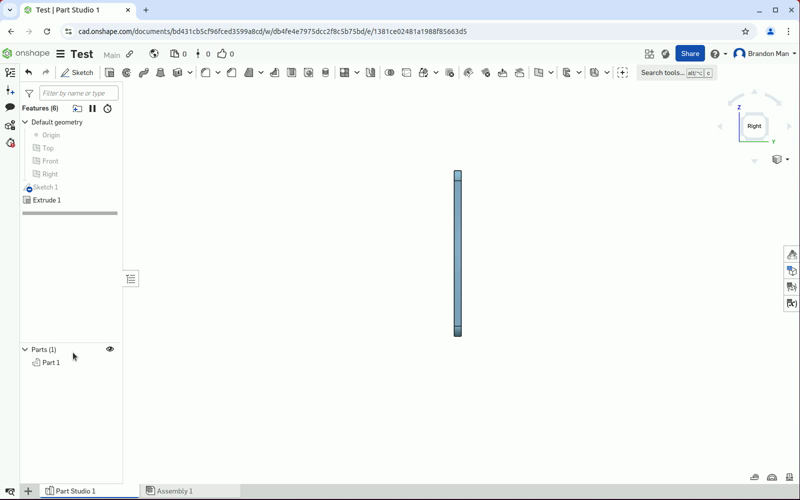
mouse_move(541, 75)
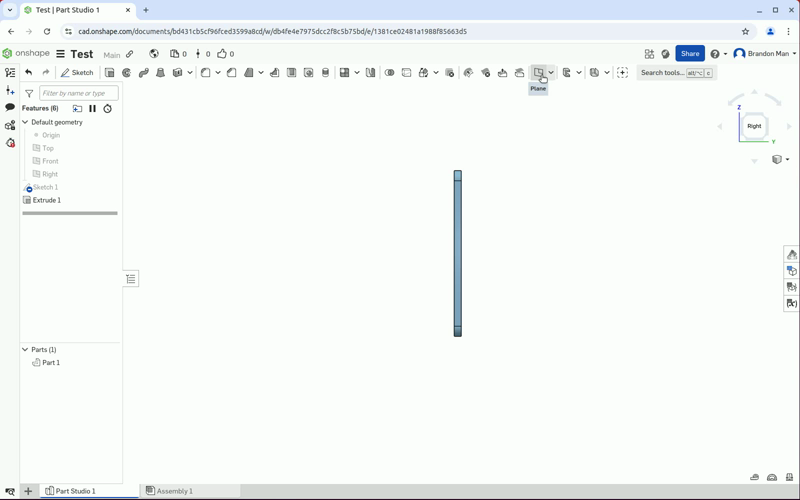
click(541, 75)
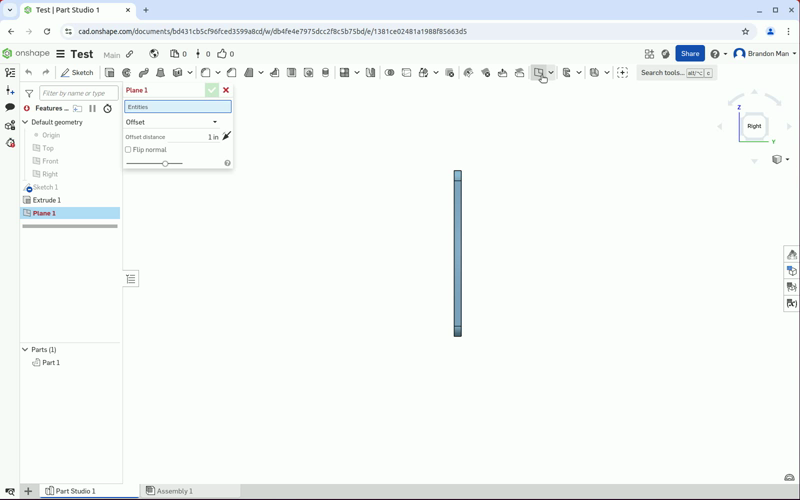
mouse_move(73, 176)
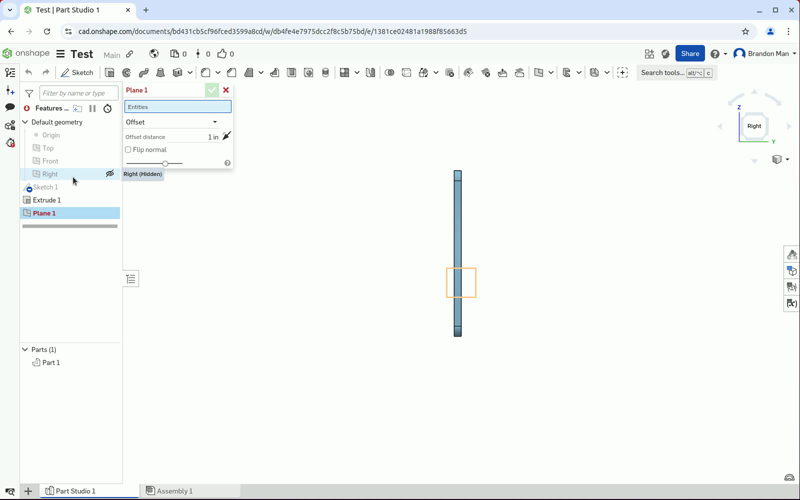
click(73, 176)
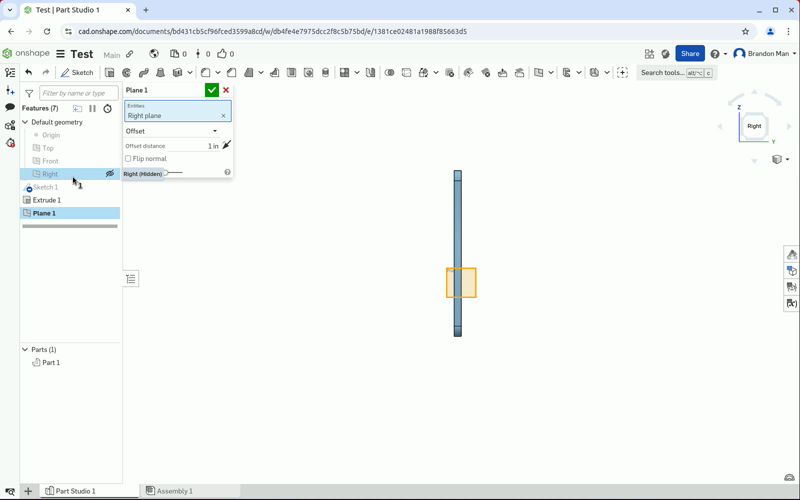
key(tab, 2)
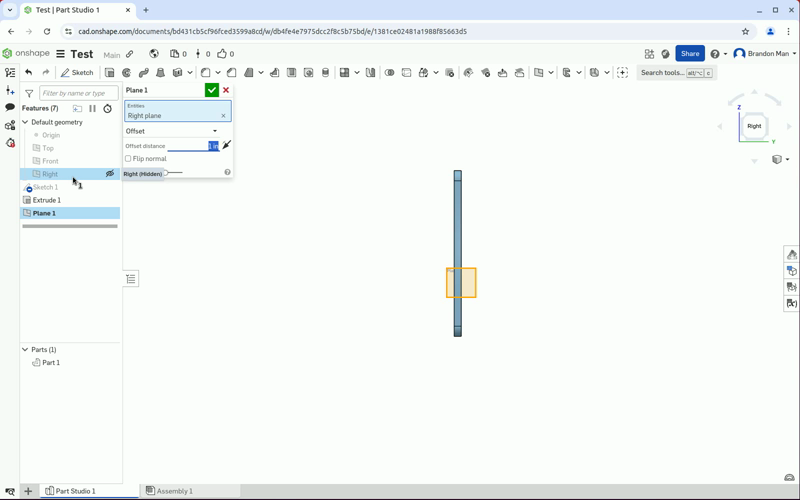
text(12.263)
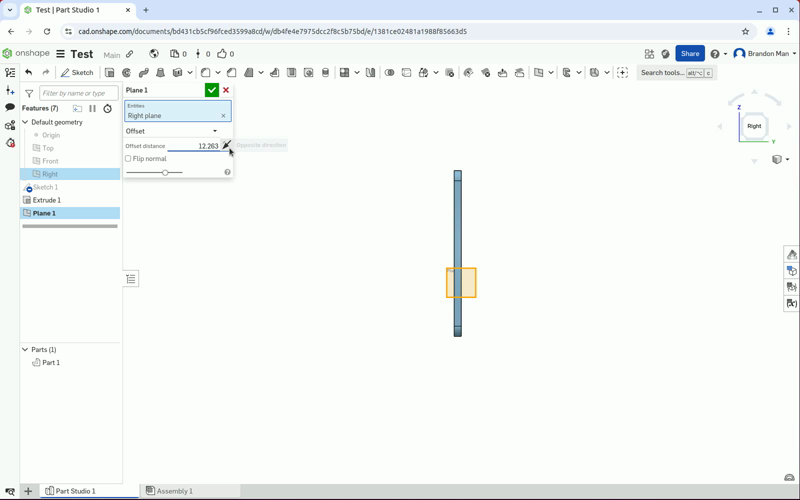
mouse_move(229, 147)
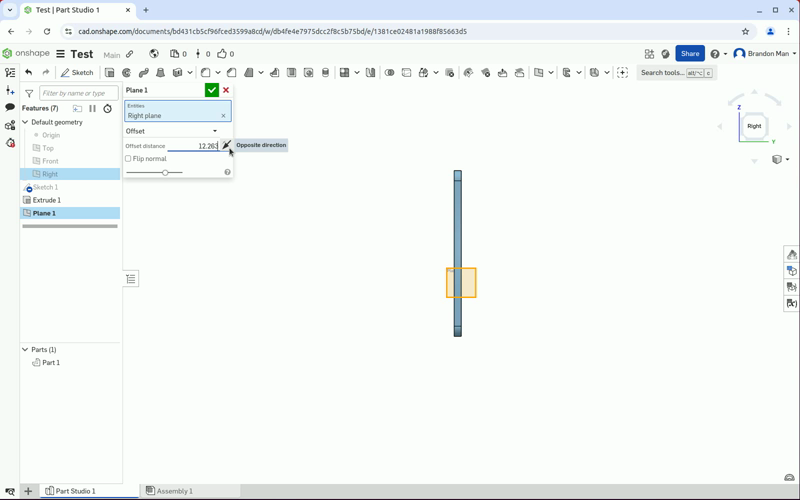
click(229, 147)
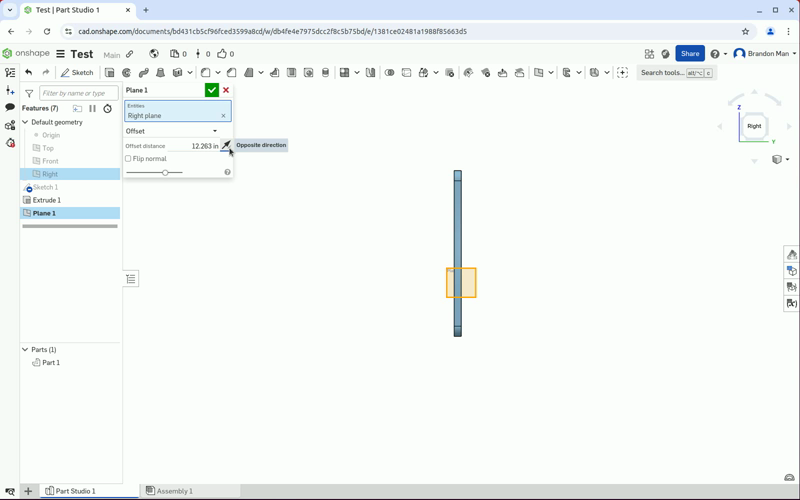
key(enter, 2)
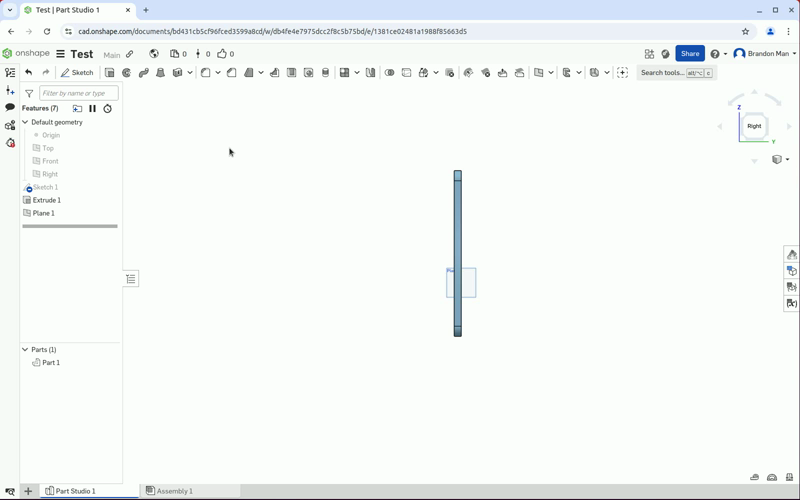
key(shift+s)
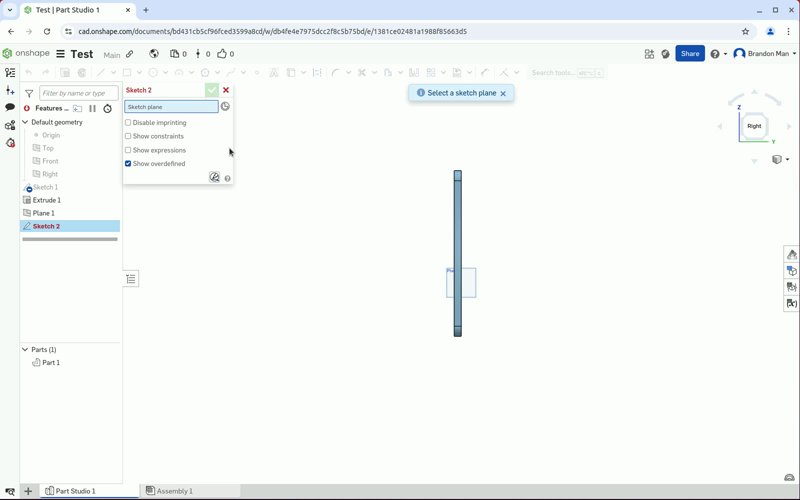
mouse_move(73, 215)
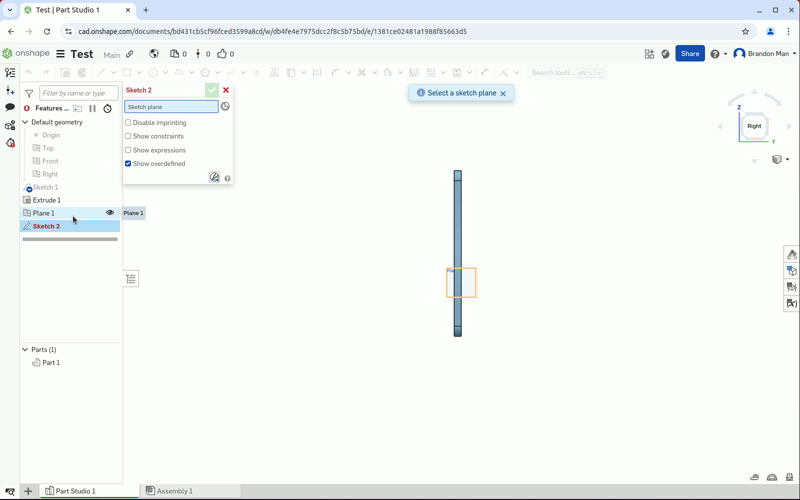
click(73, 215)
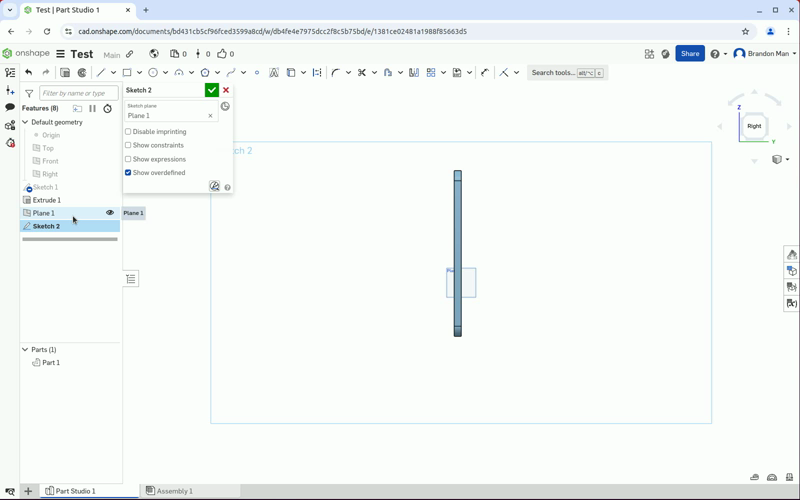
mouse_move(73, 352)
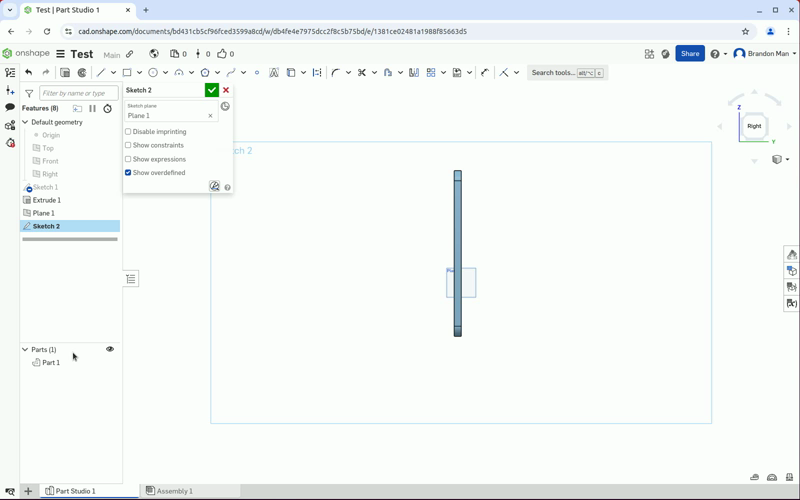
key(y)
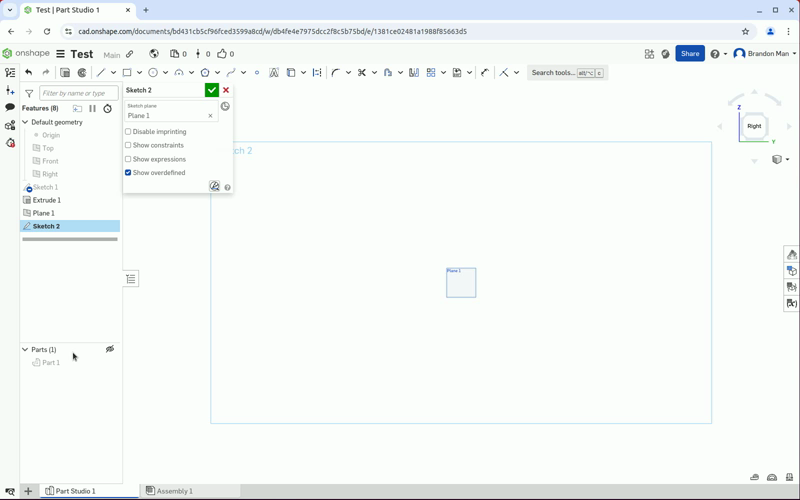
key(l)
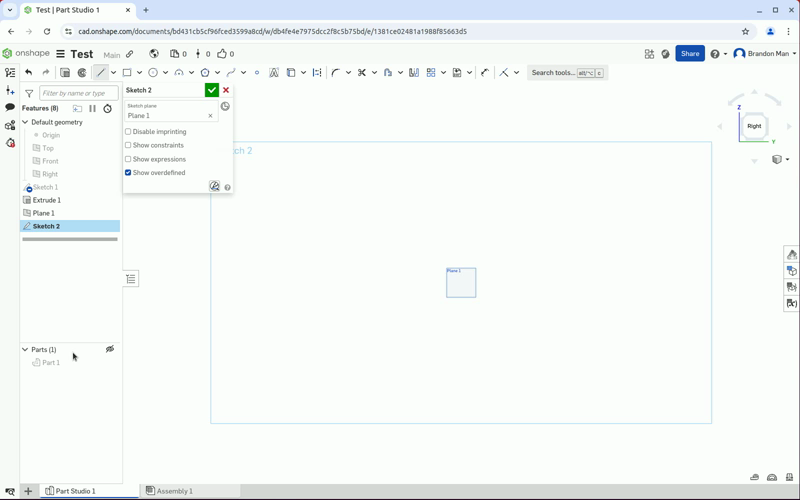
key_down(shift)
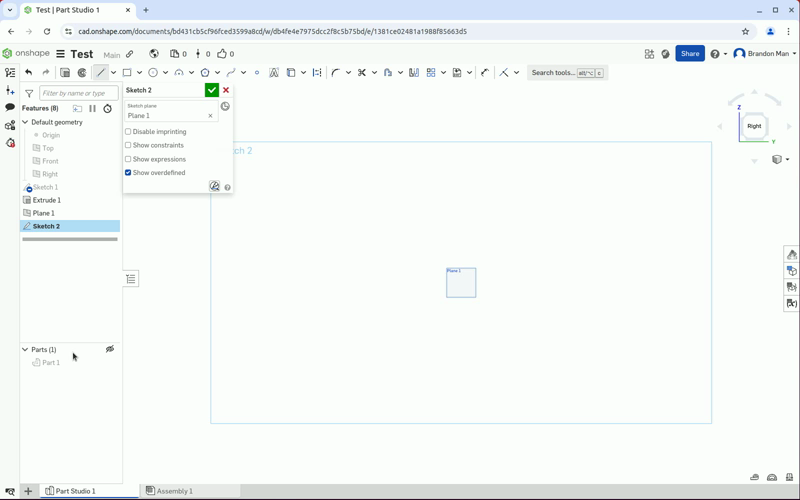
mouse_move(457, 207)
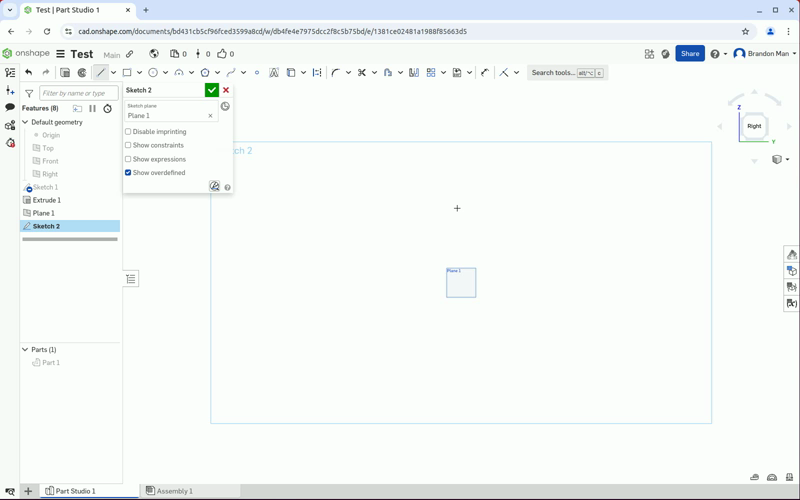
click(457, 207)
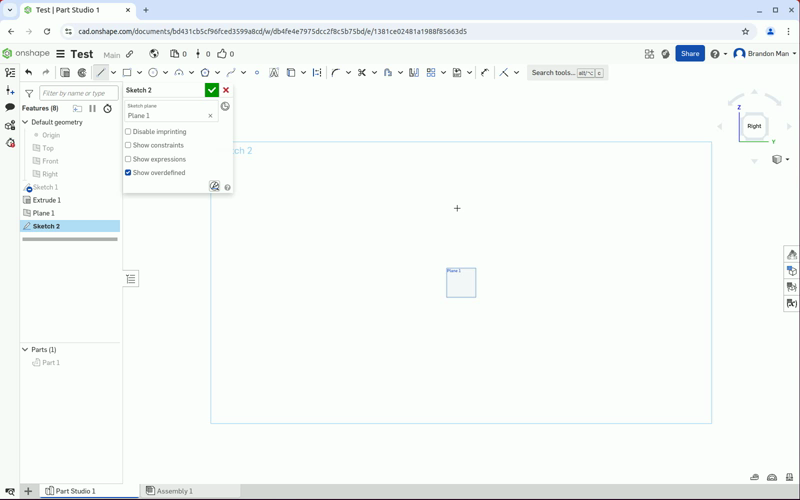
key_up(shift)
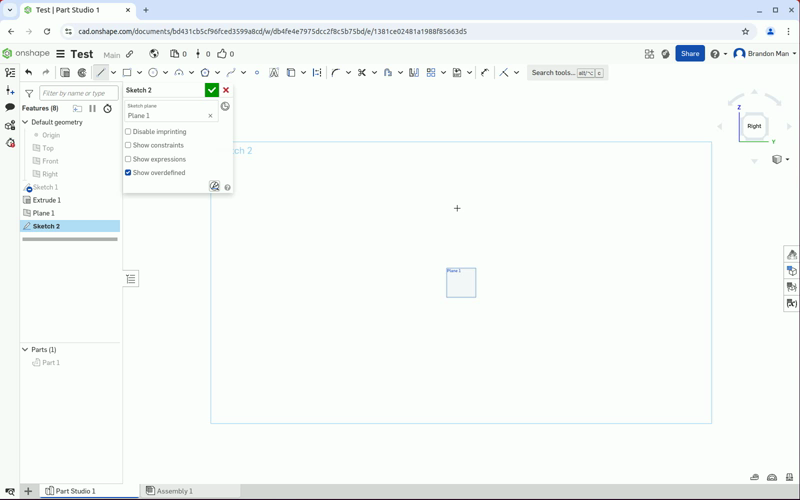
key_down(shift)
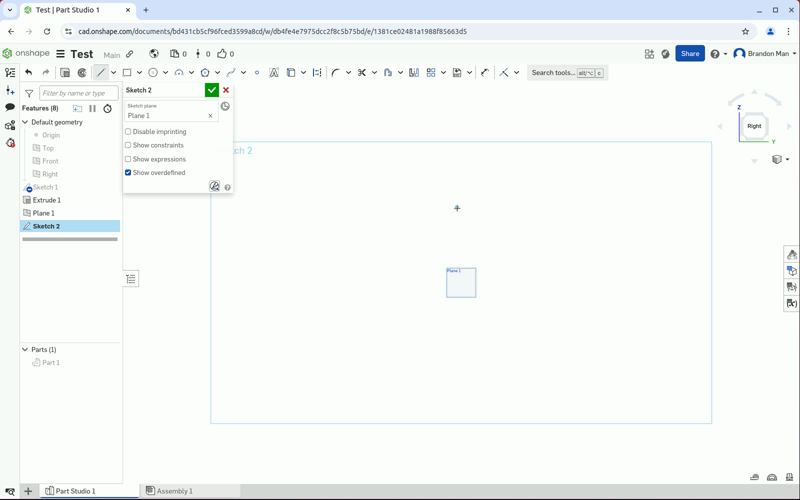
mouse_move(487, 207)
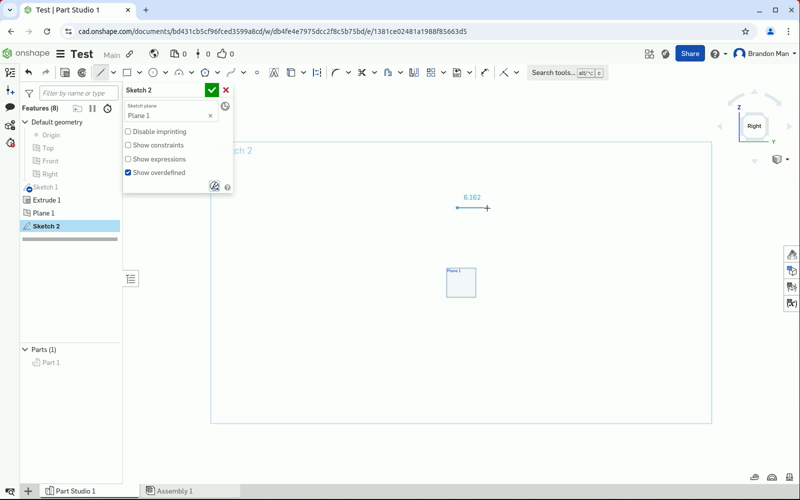
mouse_move(459, 207)
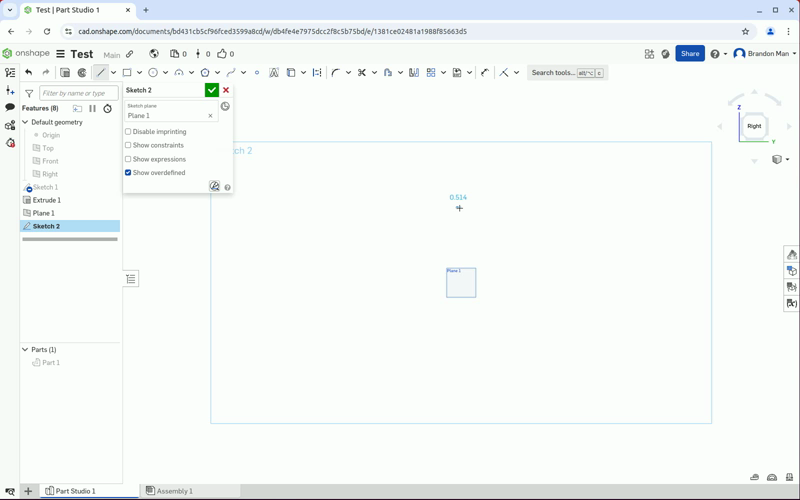
scroll(6)
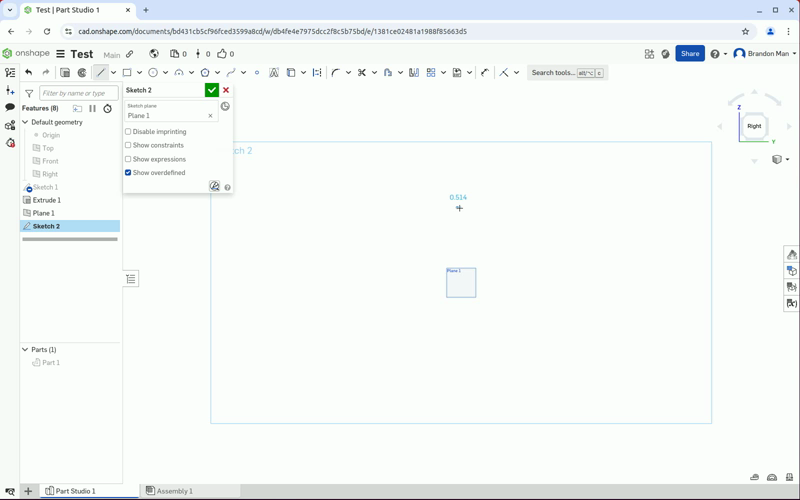
scroll(6)
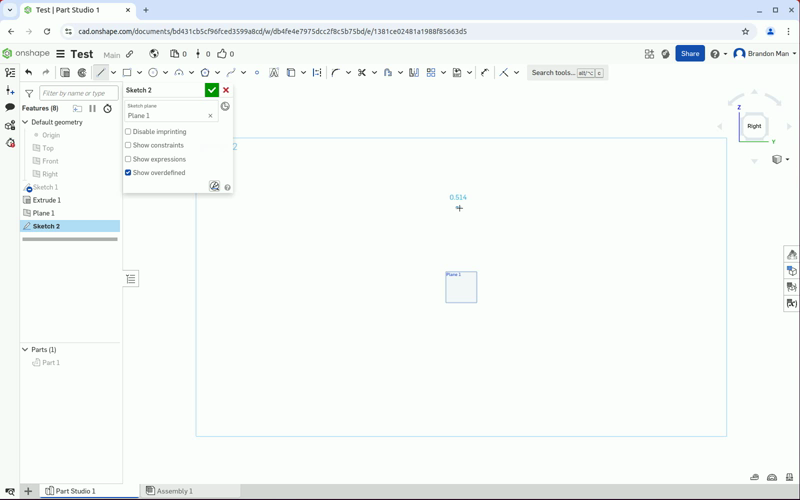
scroll(6)
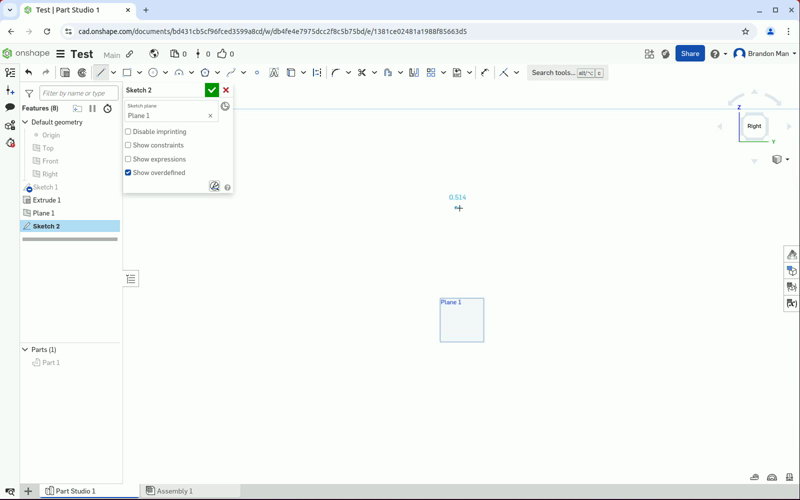
scroll(6)
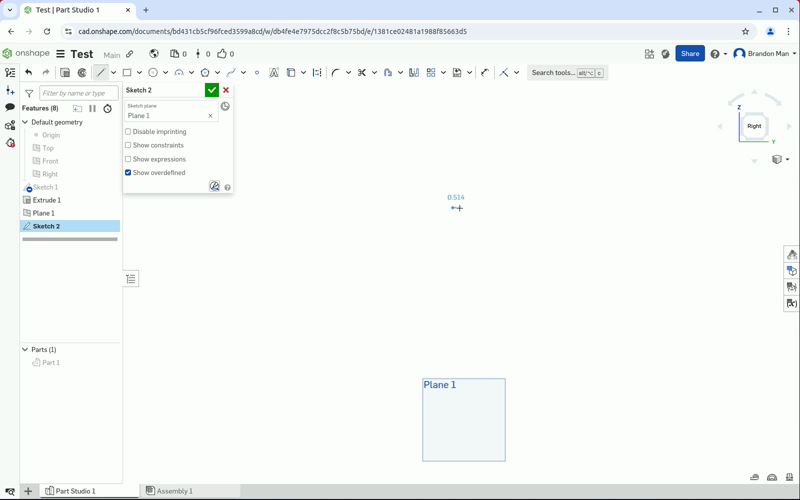
scroll(6)
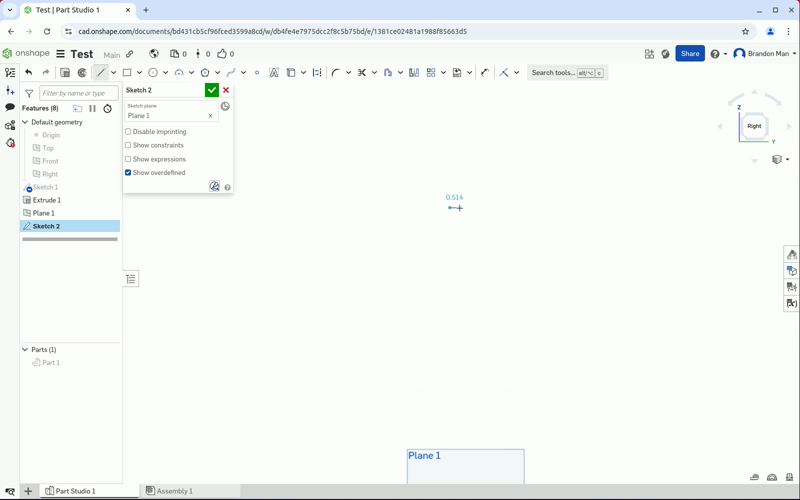
scroll(6)
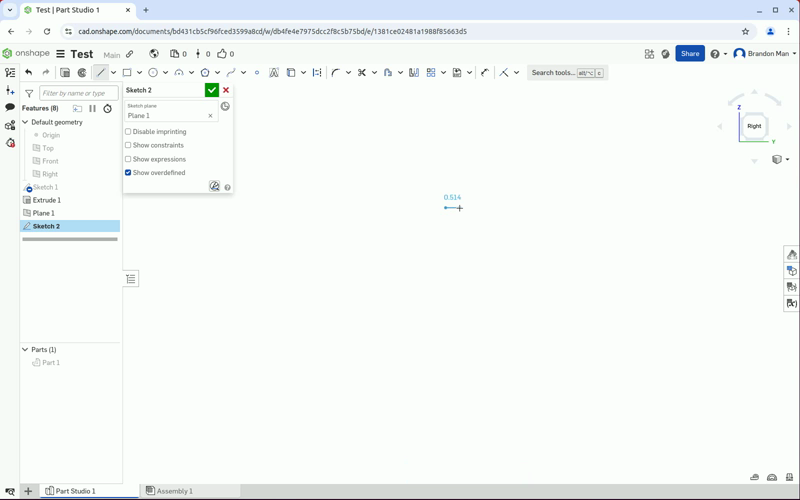
scroll(6)
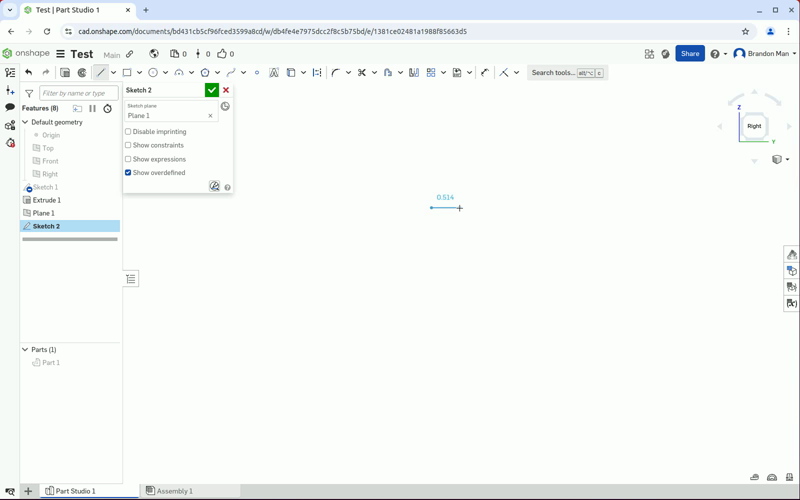
click(459, 207)
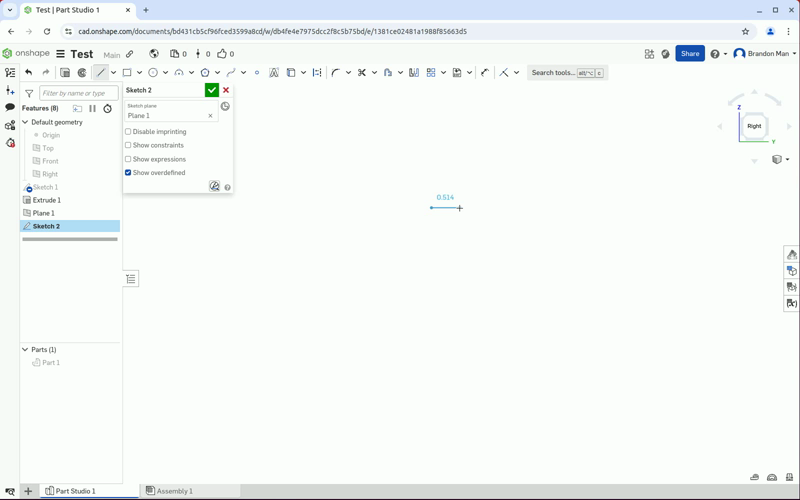
scroll(-6)
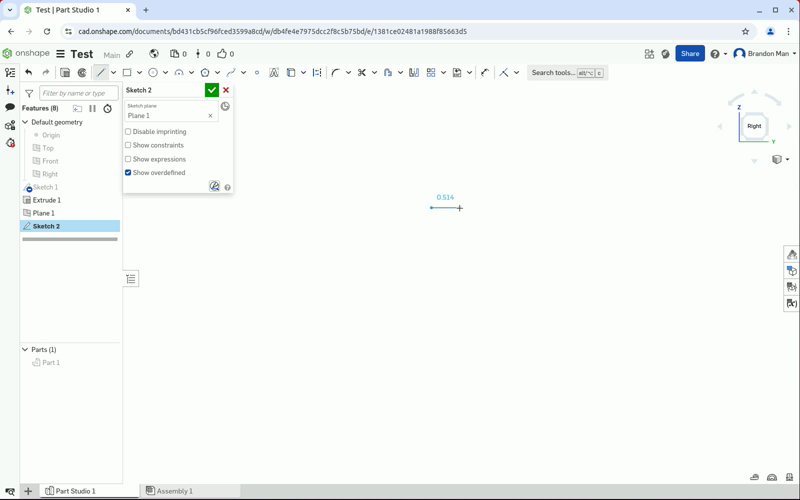
scroll(-6)
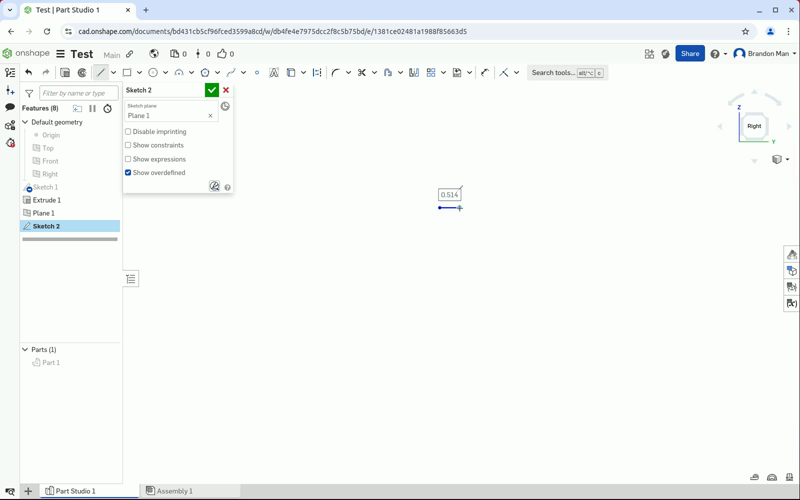
scroll(-6)
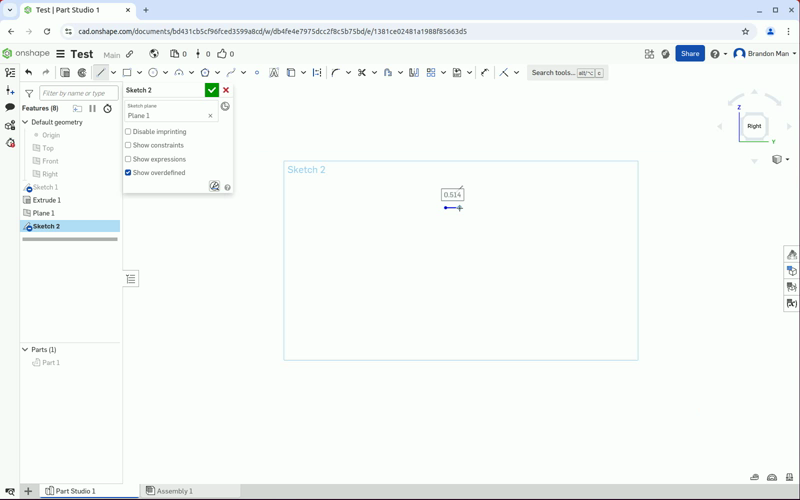
scroll(-6)
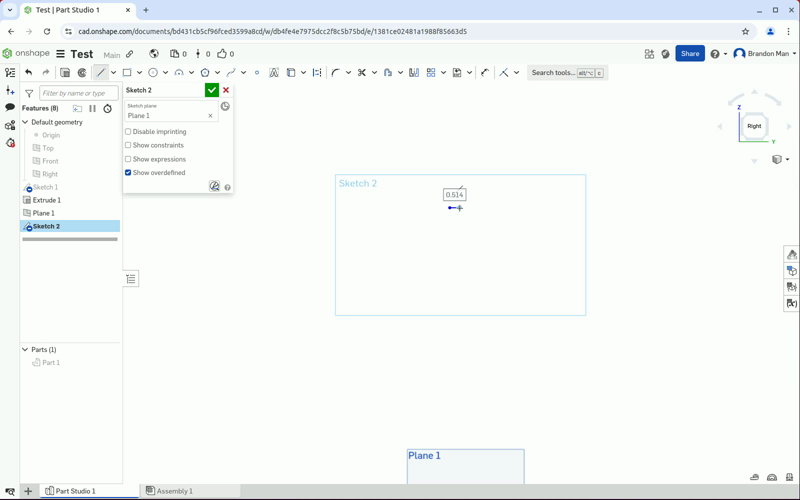
scroll(-6)
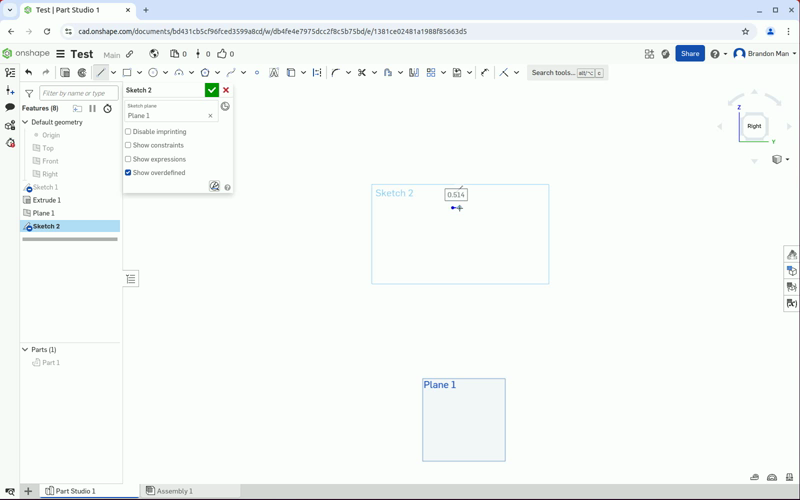
scroll(-6)
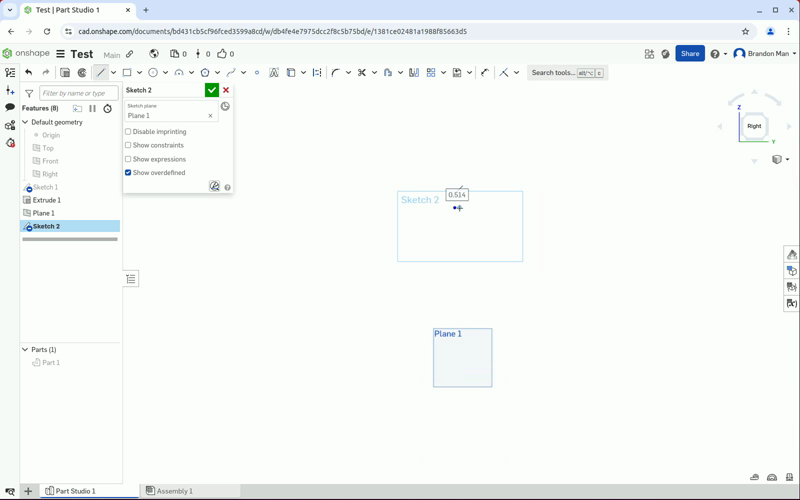
scroll(-6)
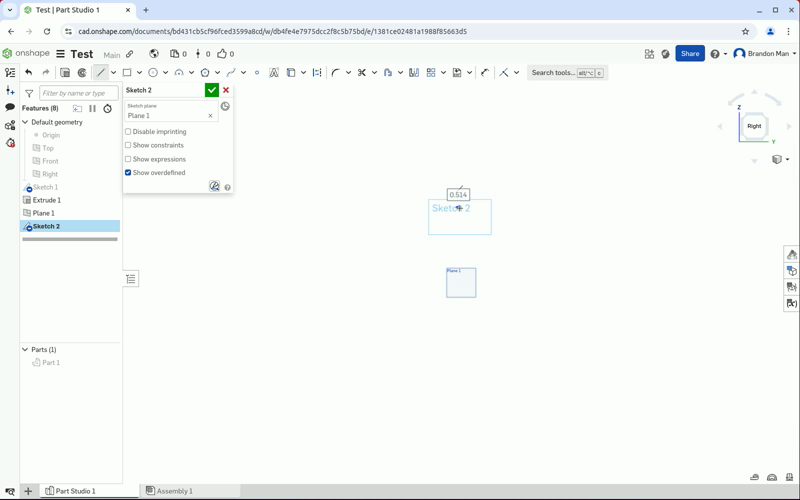
key_up(shift)
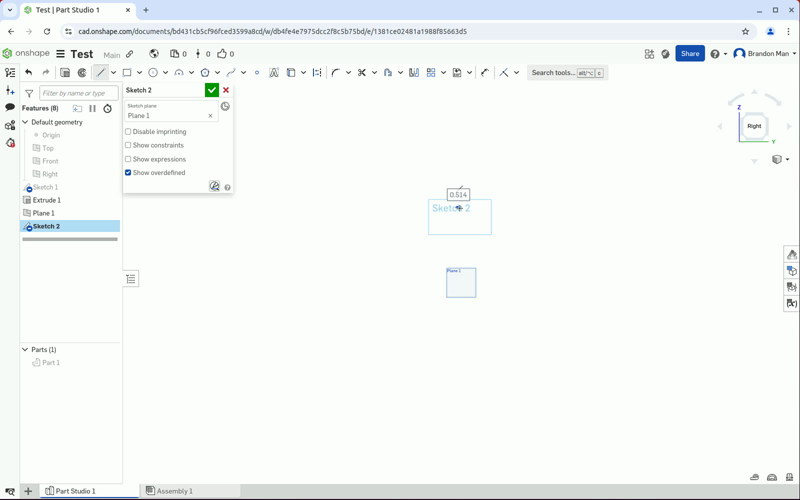
key_down(shift)
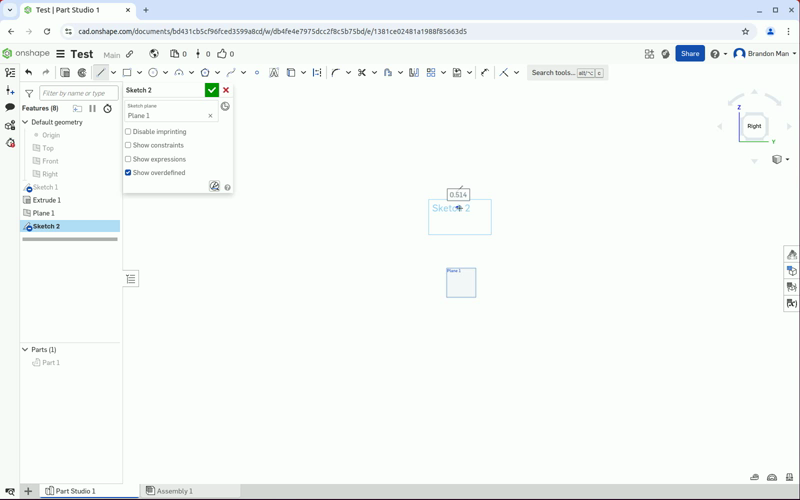
mouse_move(489, 207)
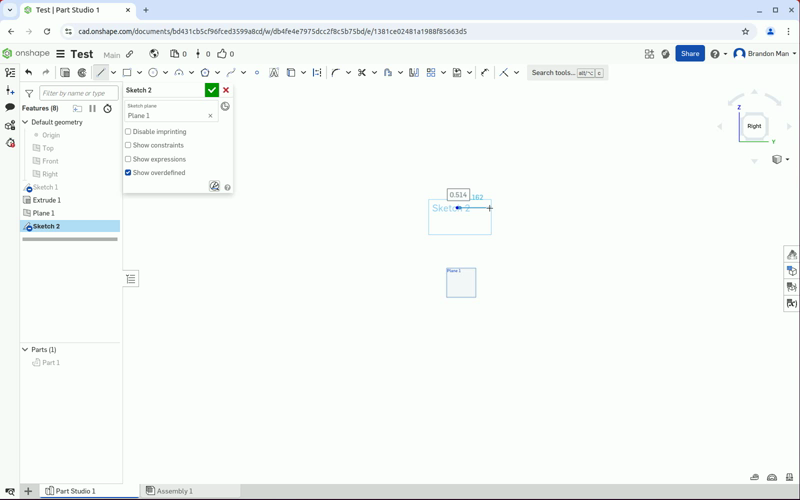
mouse_move(459, 194)
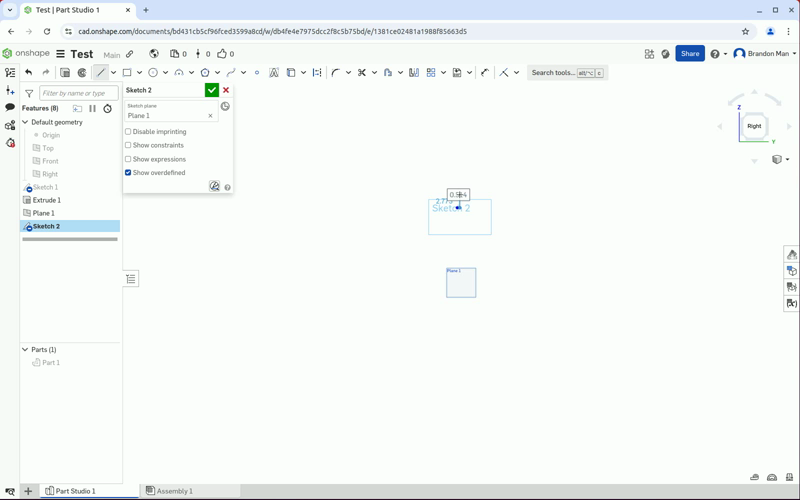
click(459, 194)
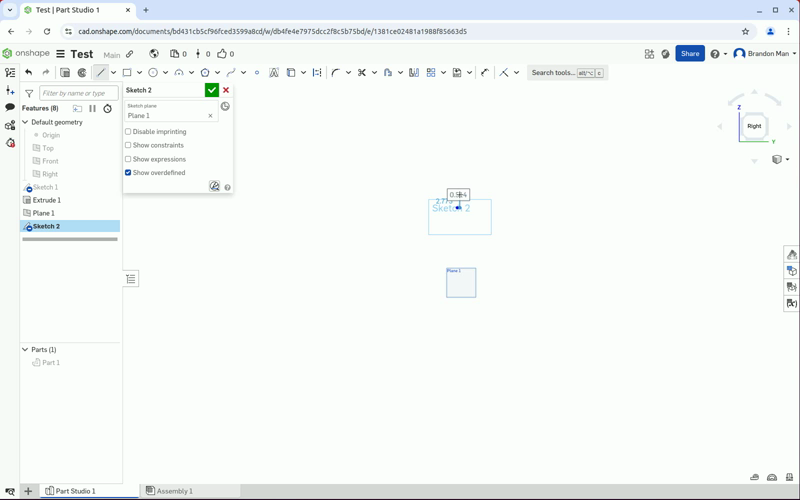
key_up(shift)
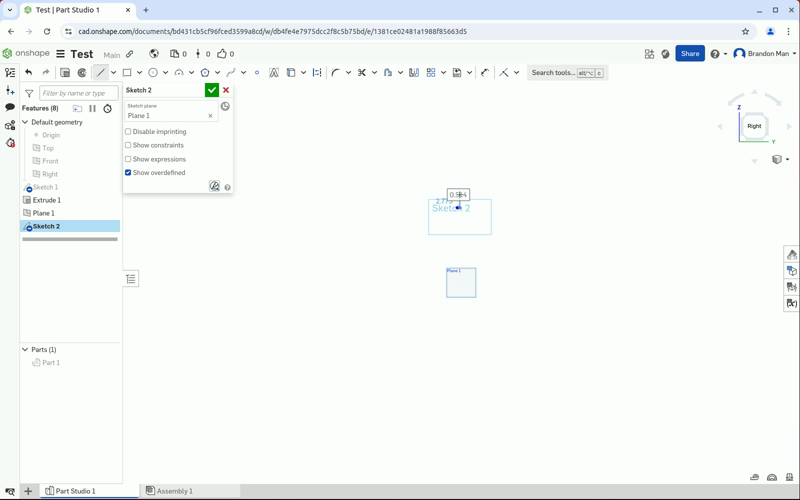
key_down(shift)
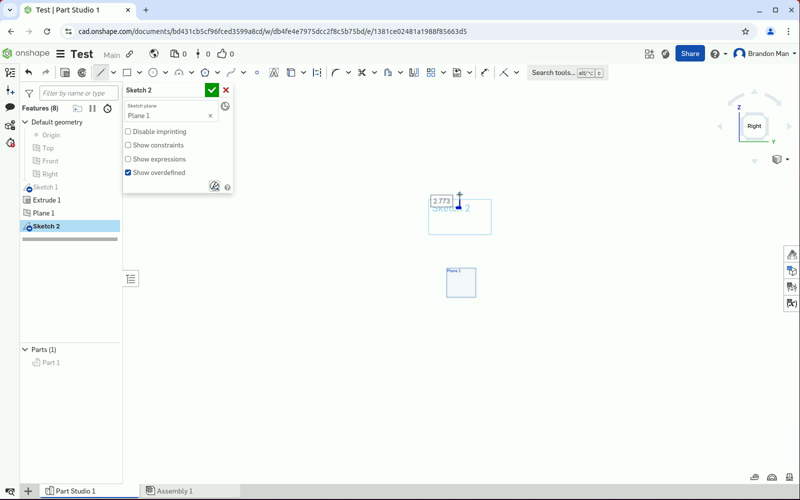
mouse_move(489, 194)
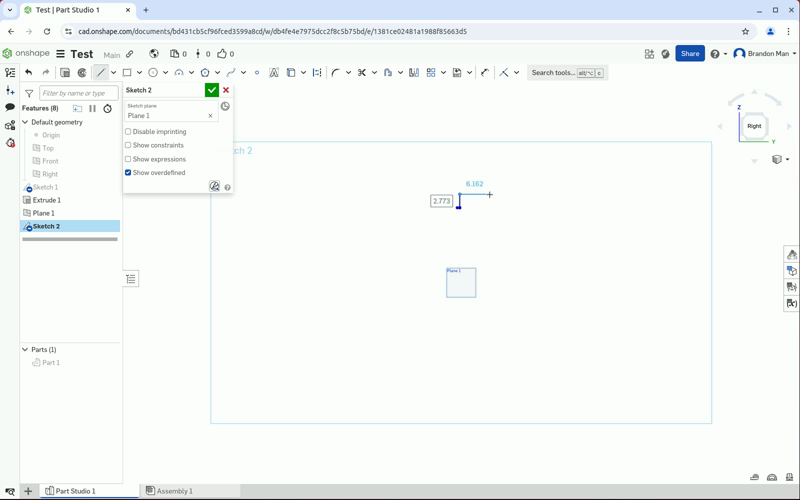
mouse_move(457, 194)
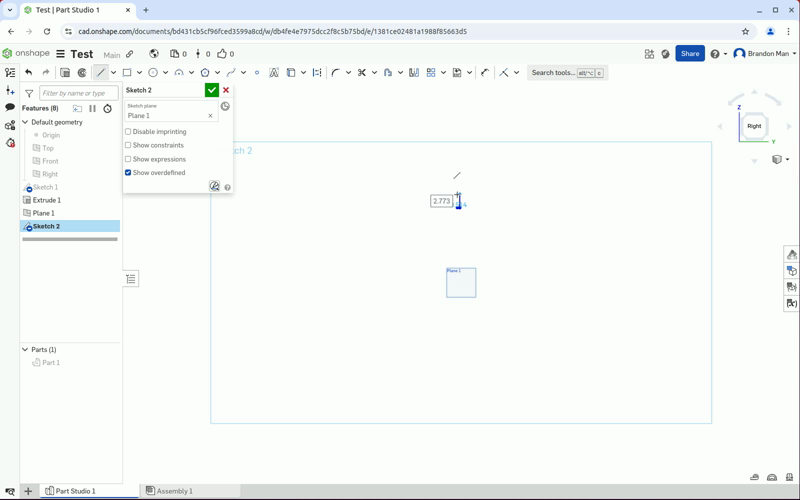
scroll(6)
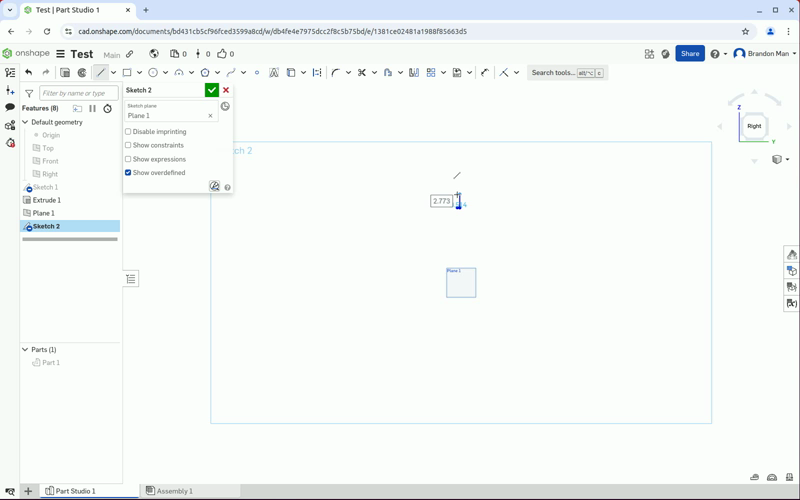
scroll(6)
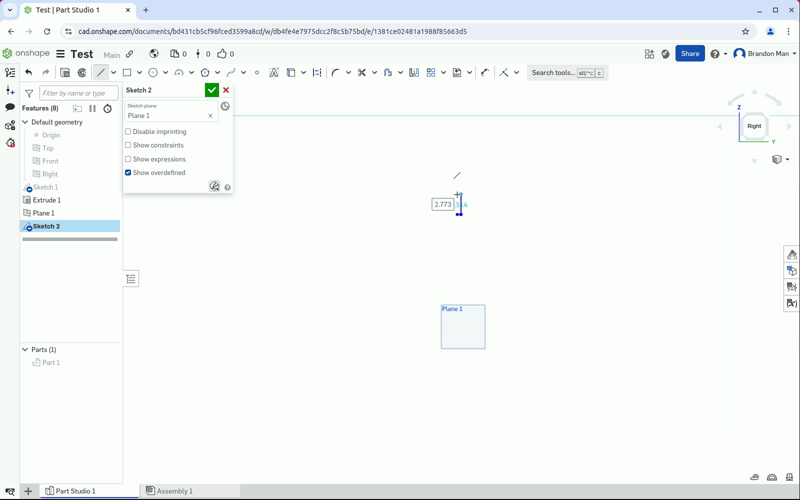
scroll(6)
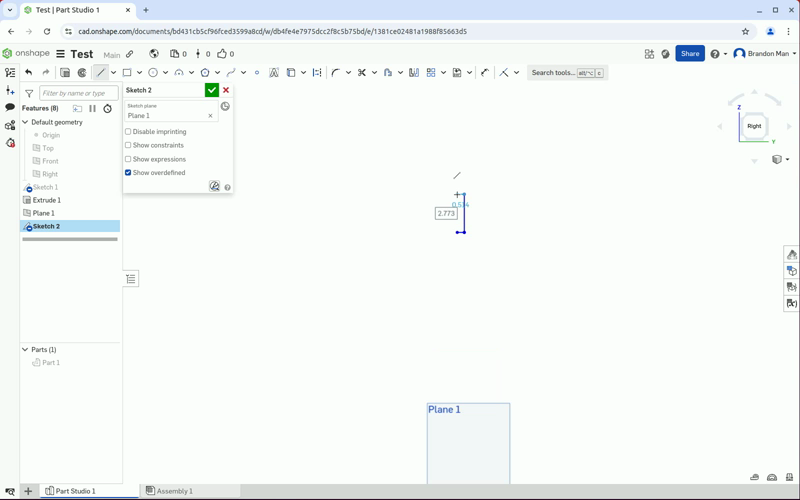
scroll(6)
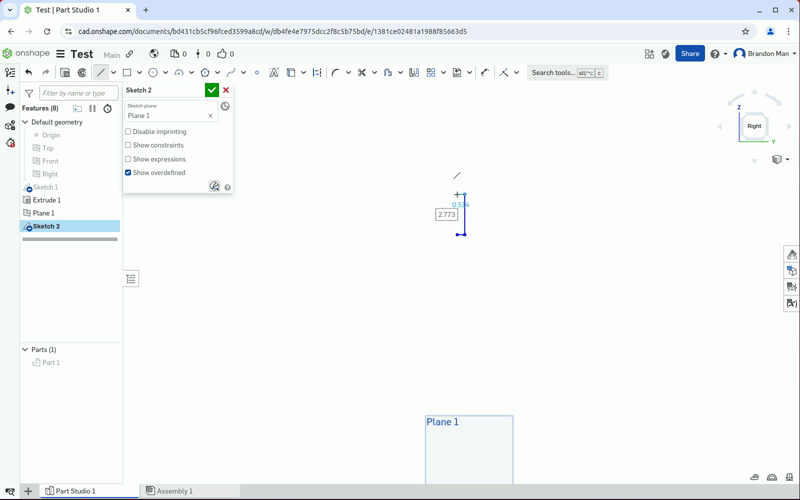
scroll(6)
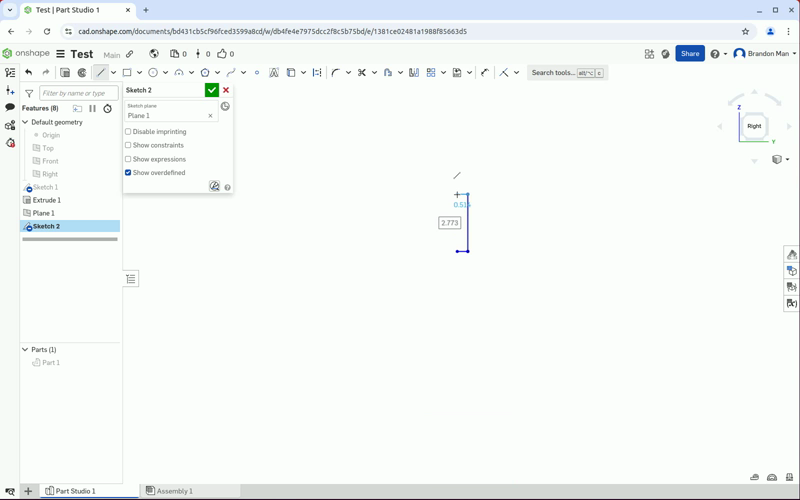
scroll(6)
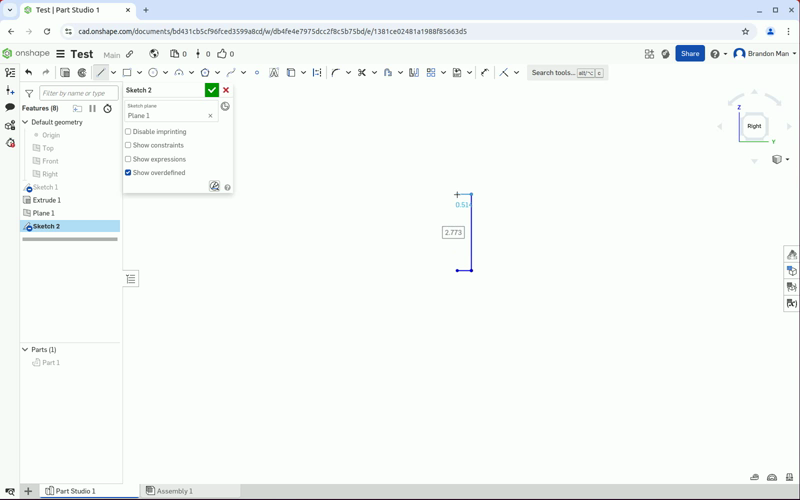
scroll(6)
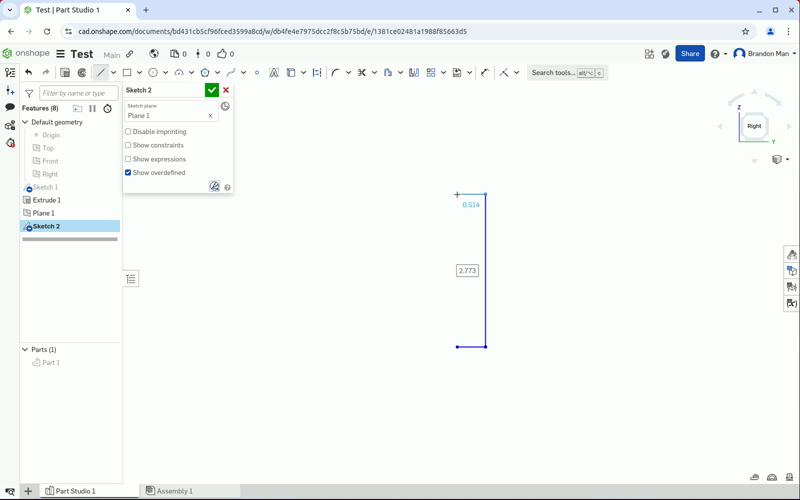
click(457, 194)
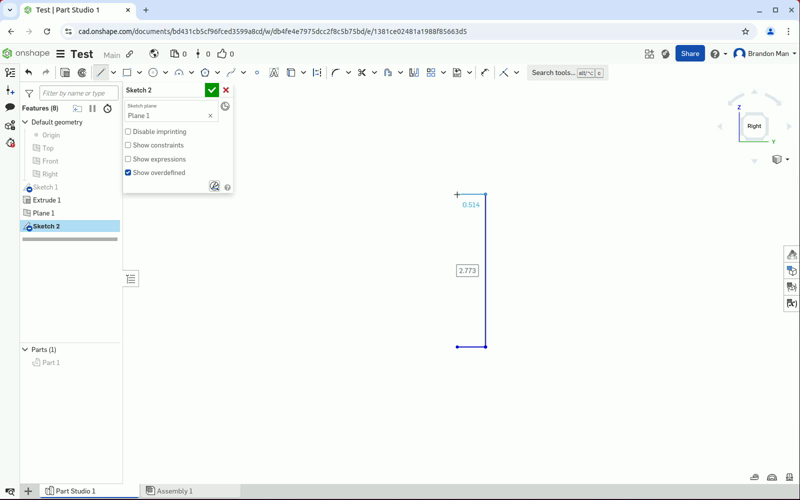
scroll(-6)
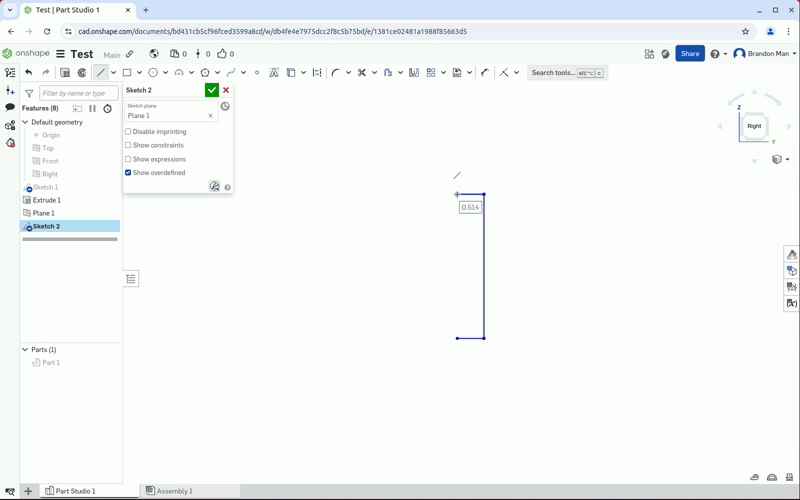
scroll(-6)
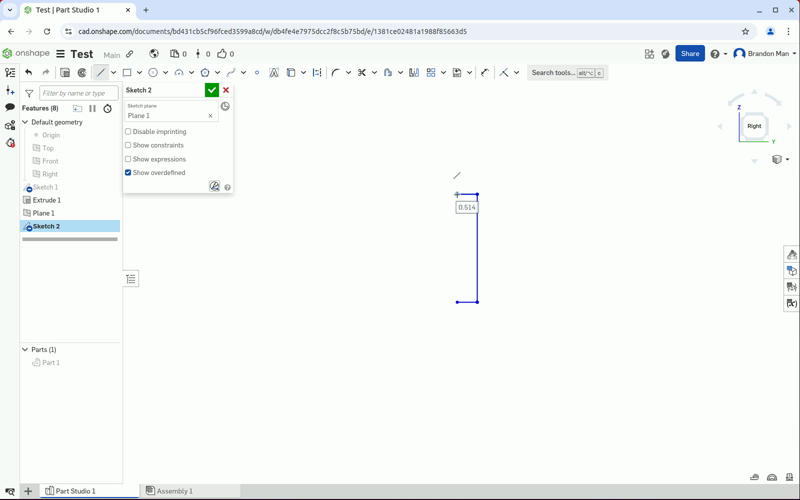
scroll(-6)
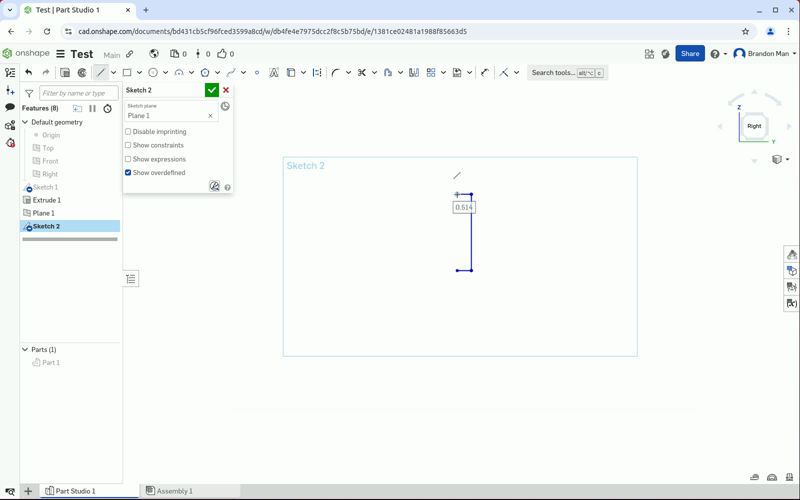
scroll(-6)
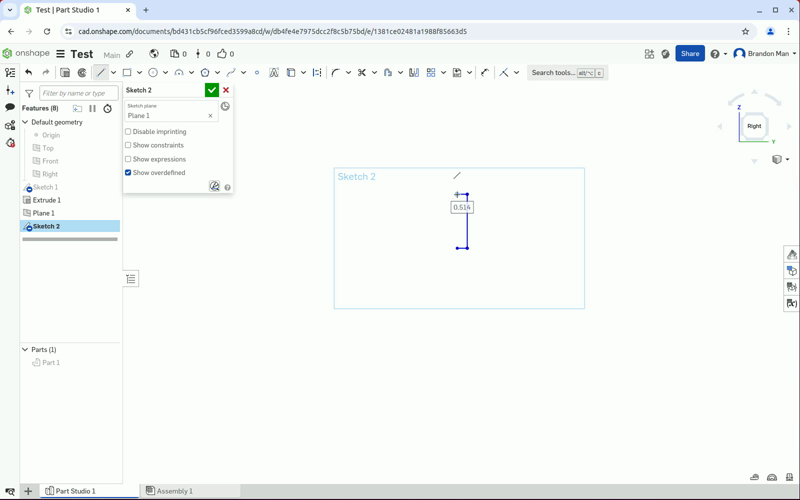
scroll(-6)
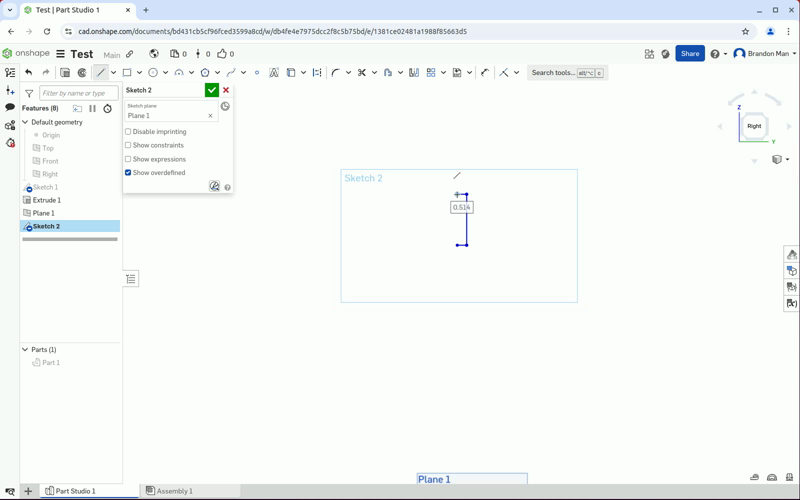
scroll(-6)
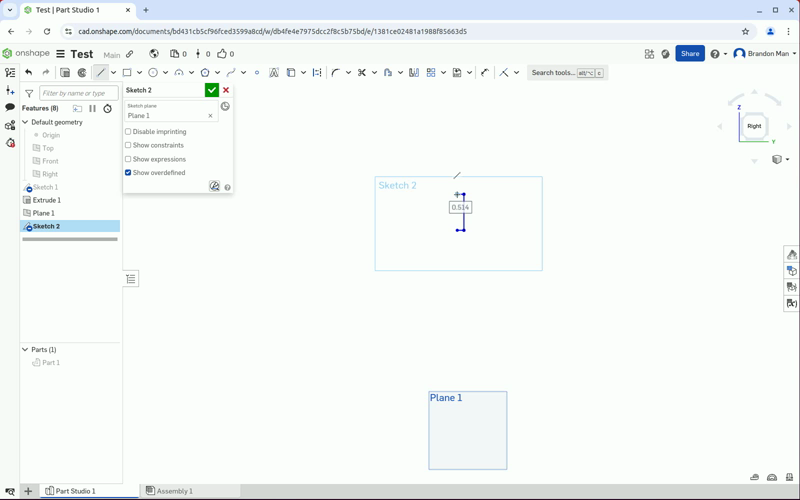
scroll(-6)
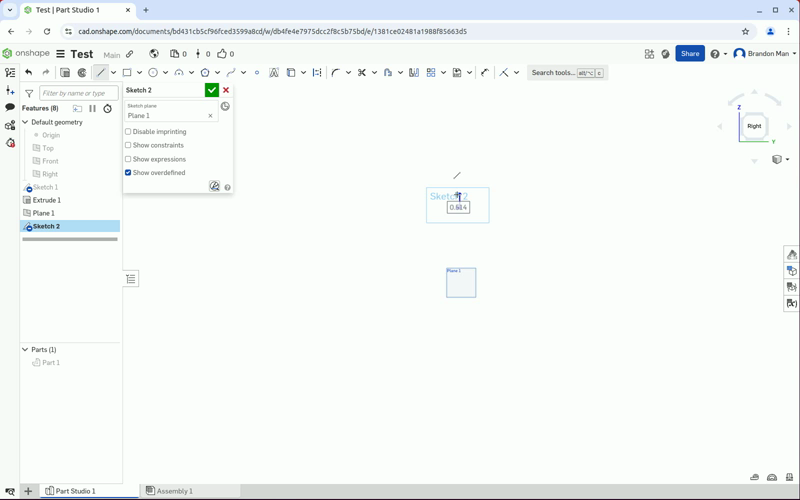
key_up(shift)
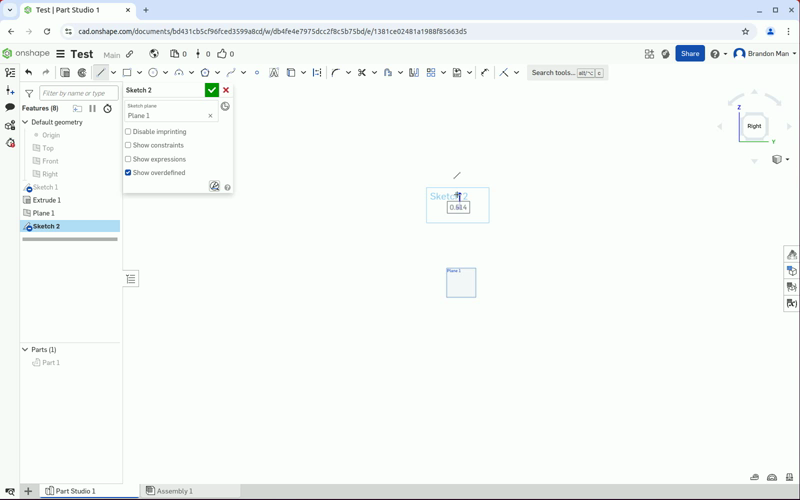
mouse_move(487, 194)
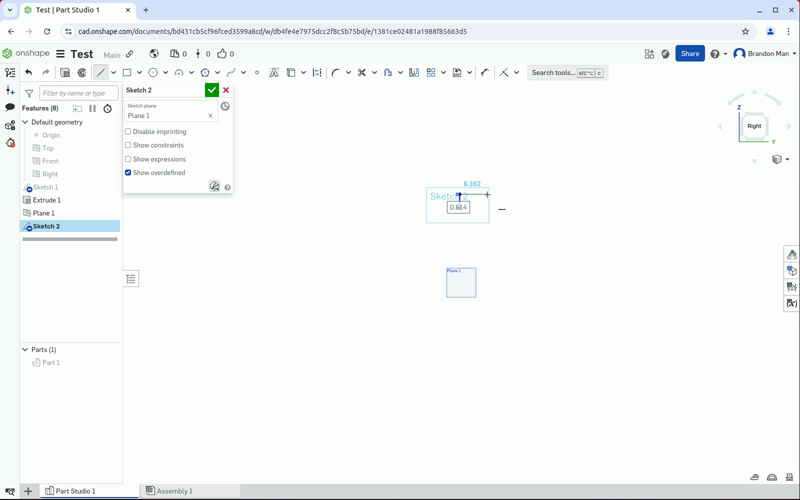
key_down(shift)
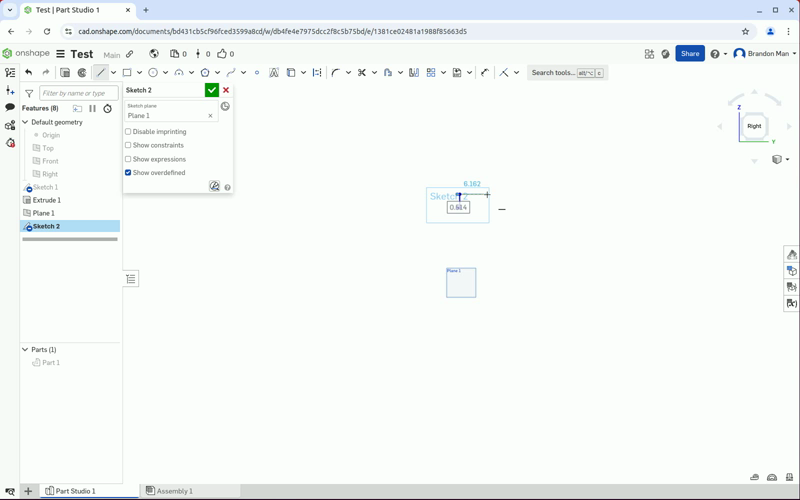
mouse_move(457, 207)
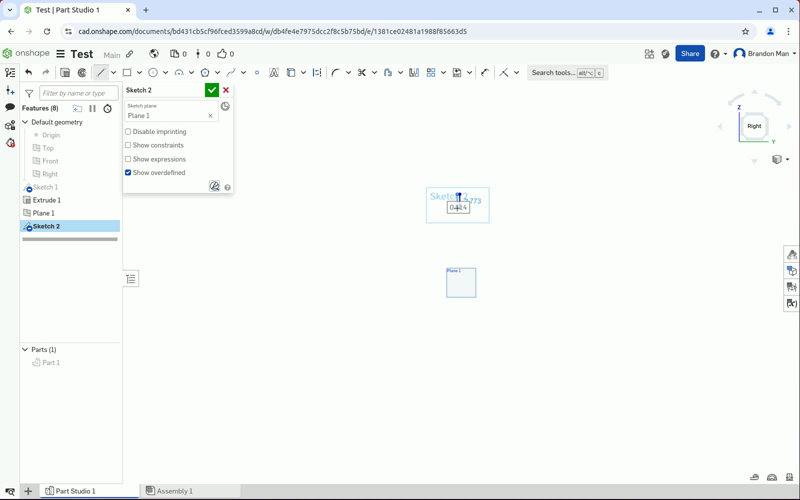
scroll(6)
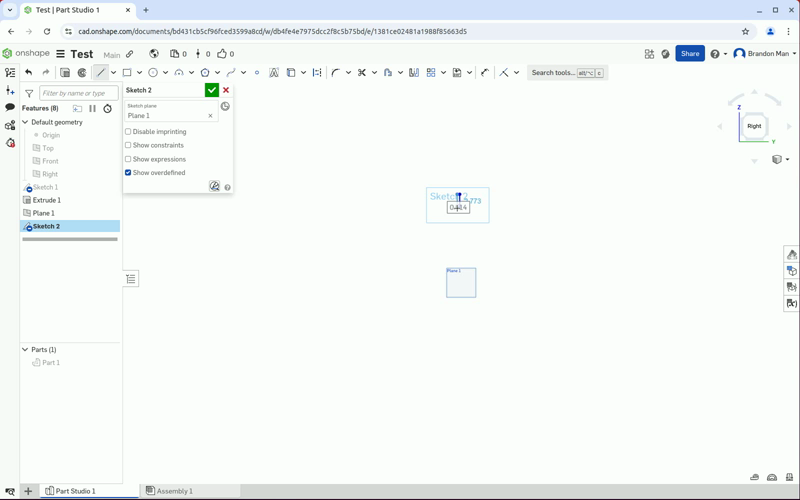
scroll(6)
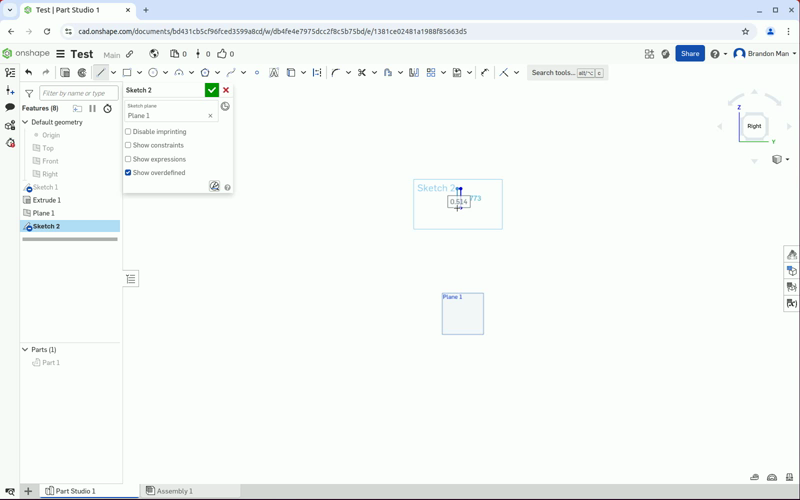
scroll(6)
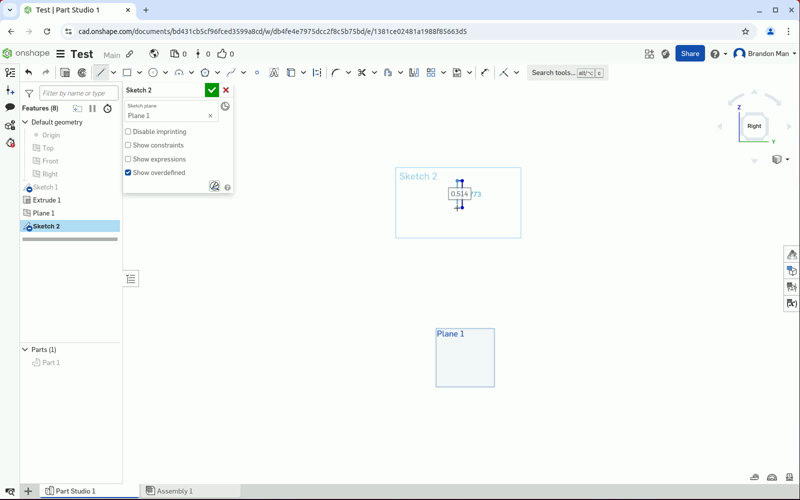
scroll(6)
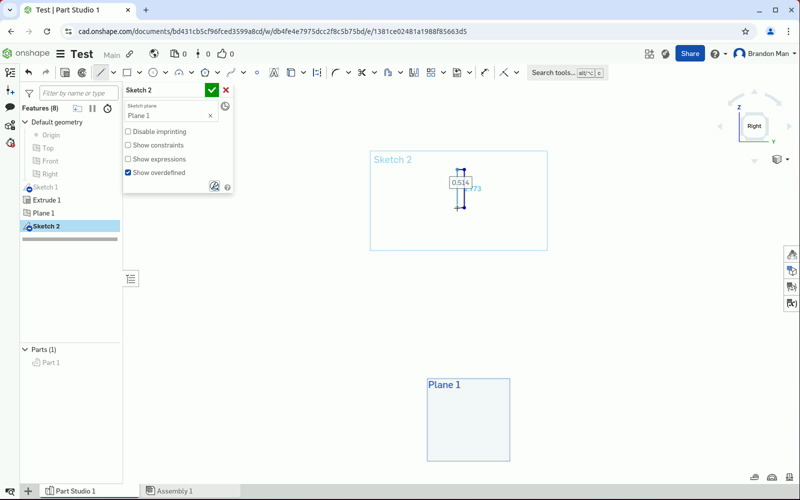
scroll(6)
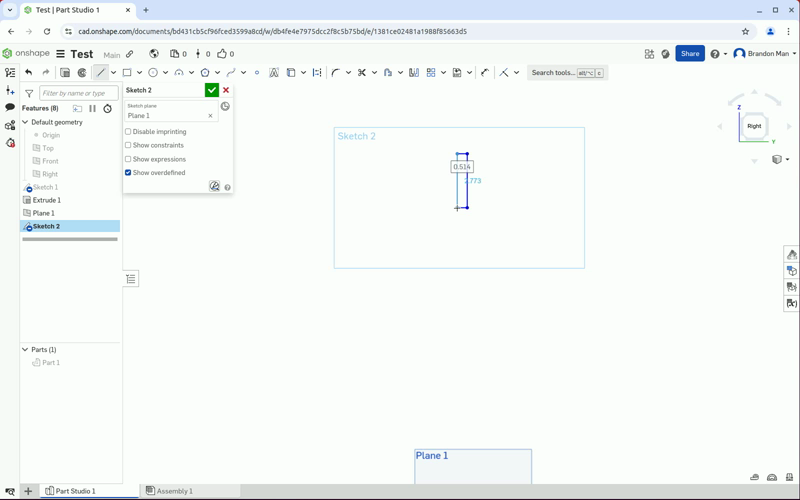
scroll(6)
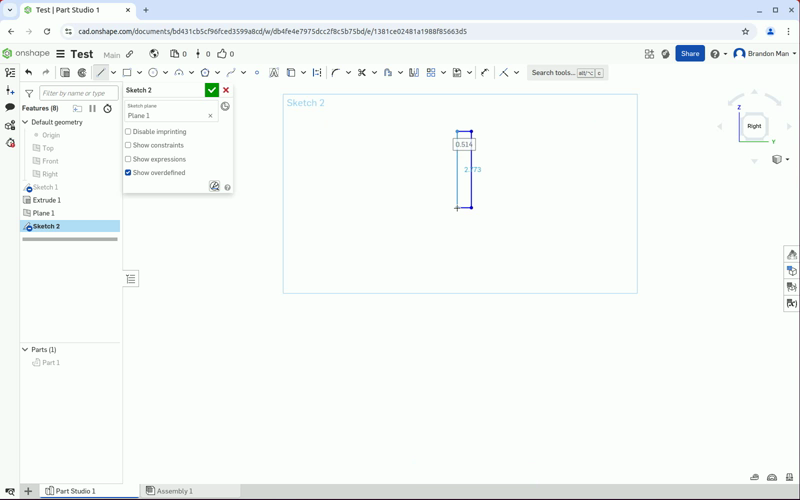
scroll(6)
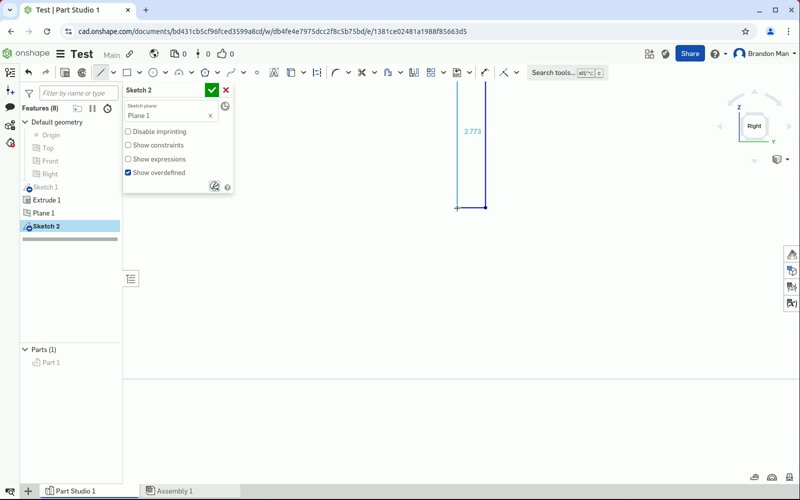
key_up(shift)
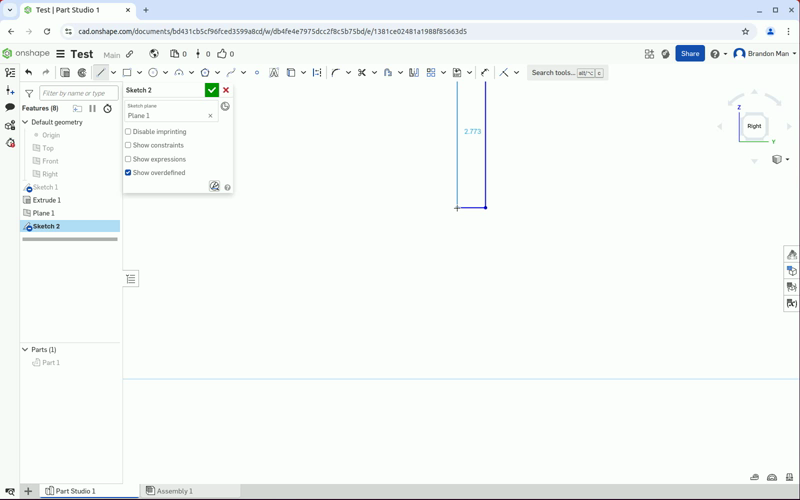
click(457, 207)
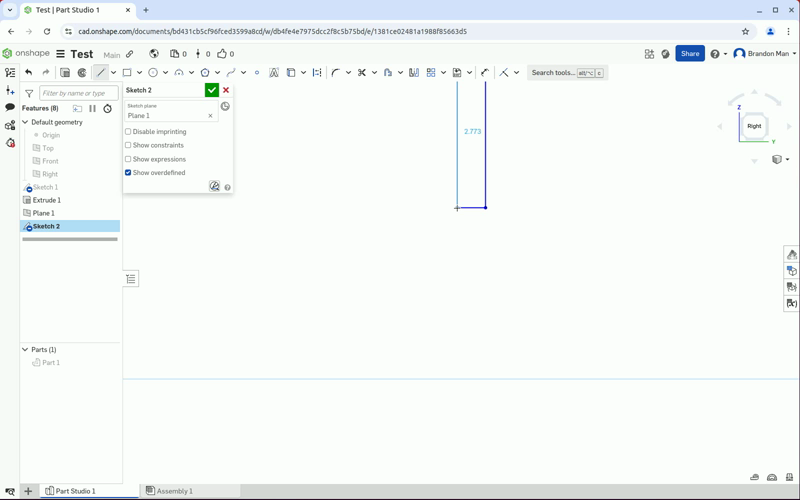
scroll(-6)
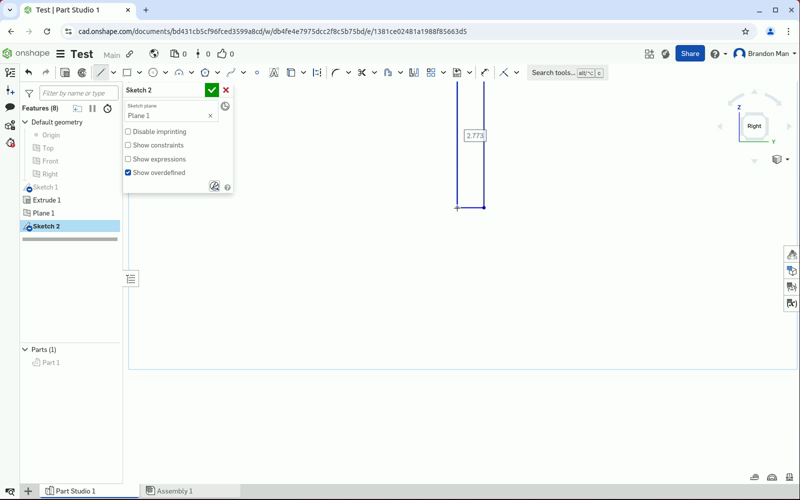
scroll(-6)
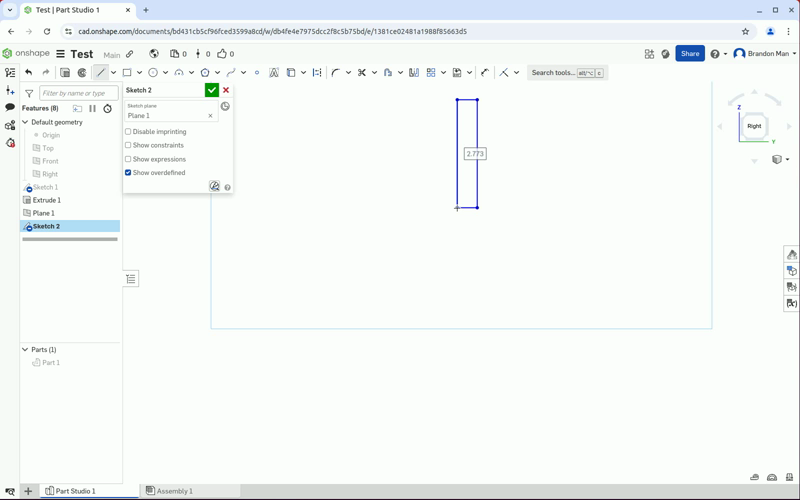
scroll(-6)
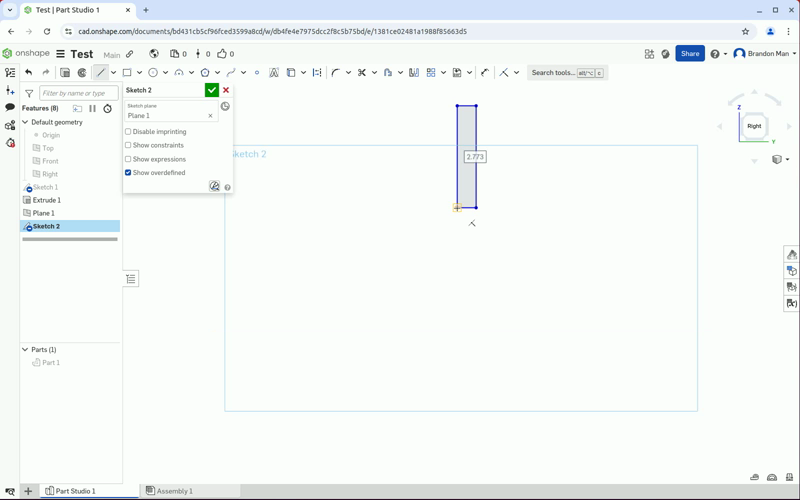
scroll(-6)
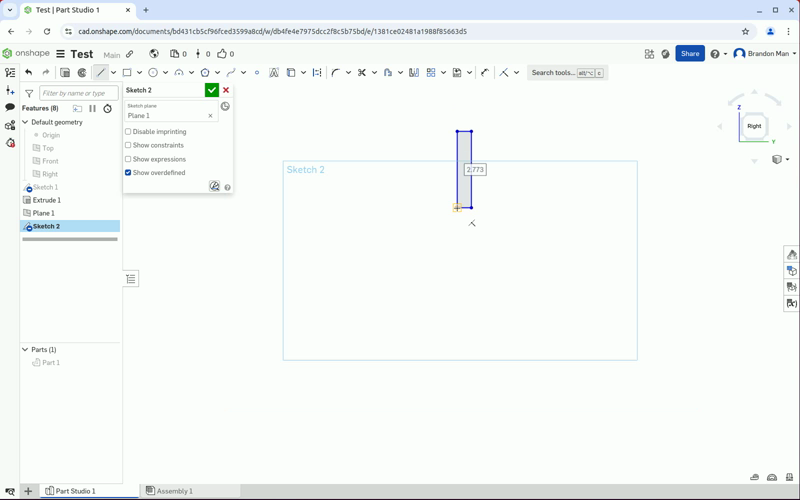
scroll(-6)
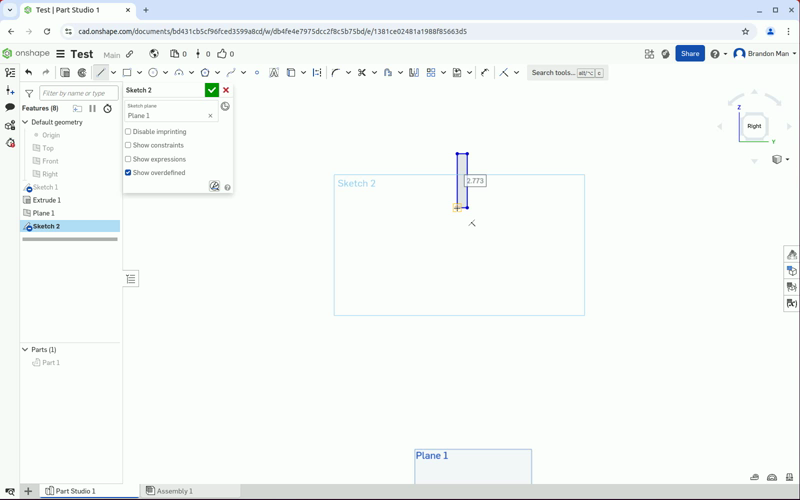
scroll(-6)
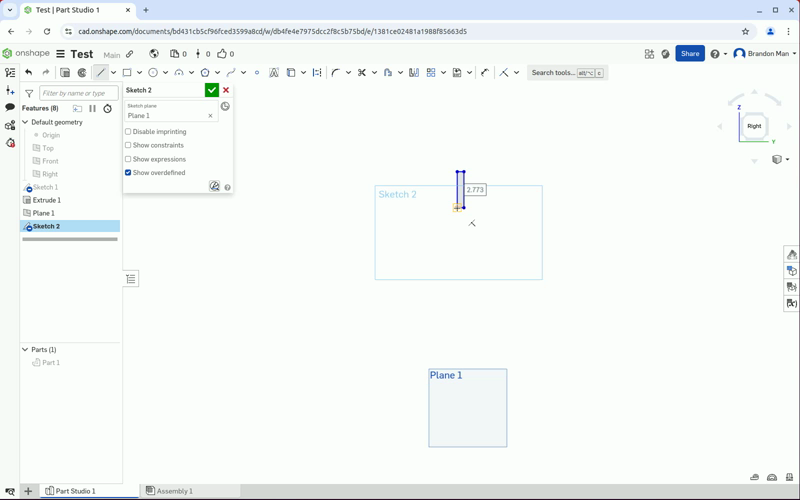
scroll(-6)
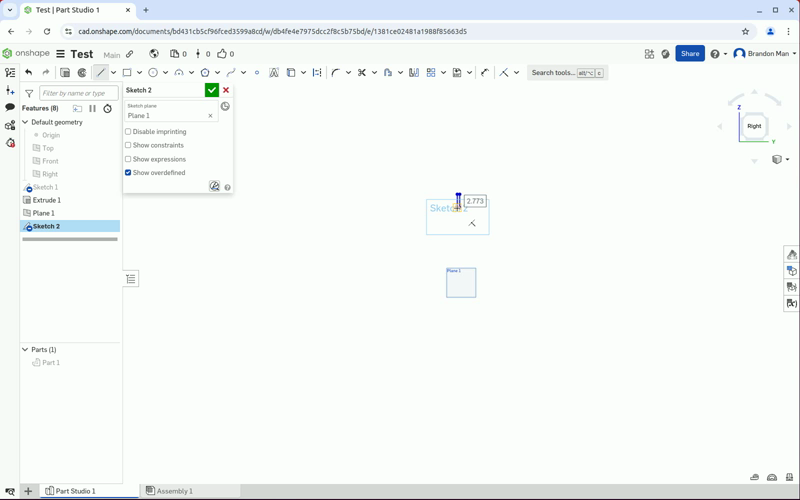
key(esc)
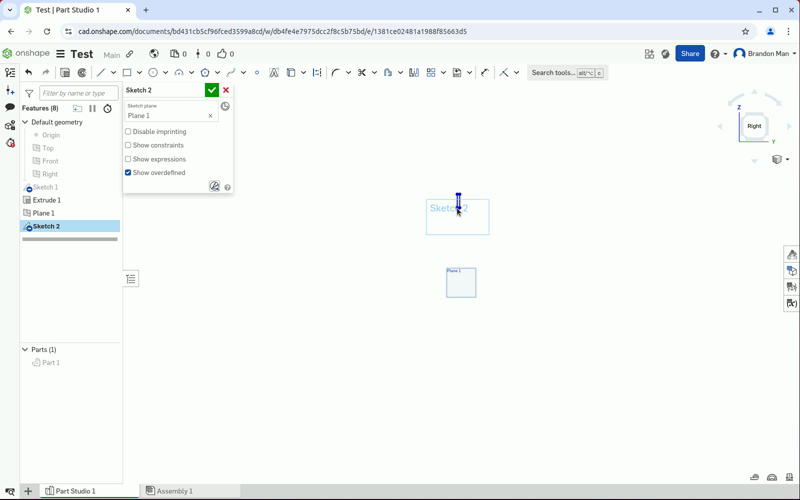
mouse_move(459, 196)
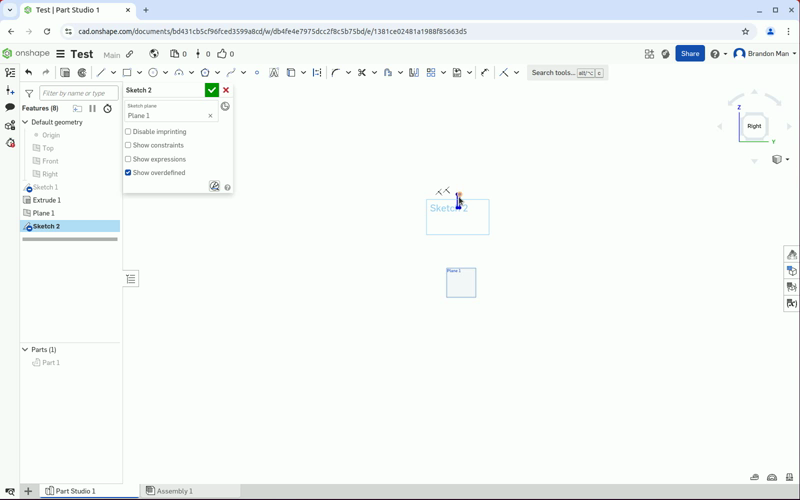
scroll(6)
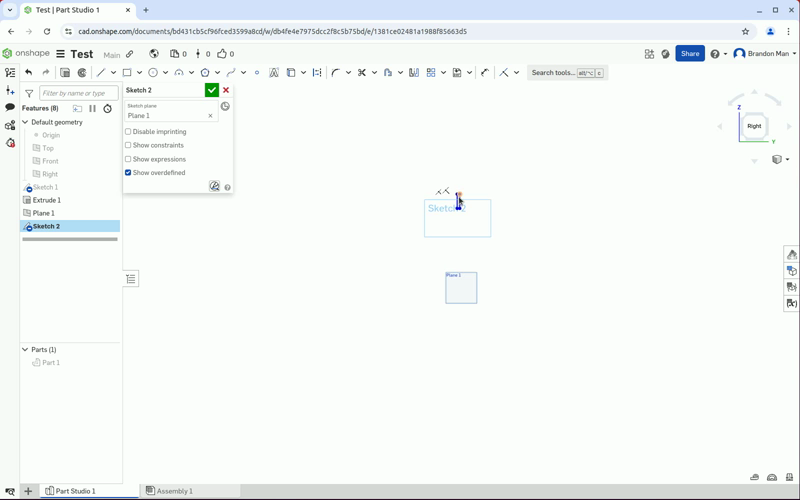
scroll(6)
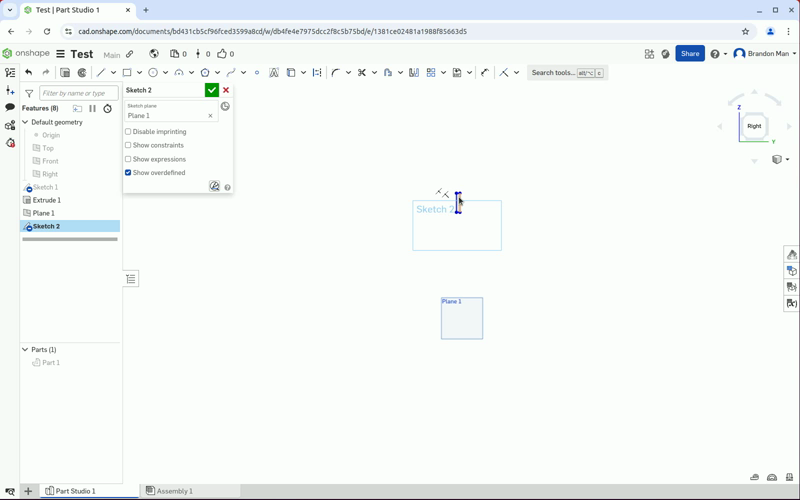
scroll(6)
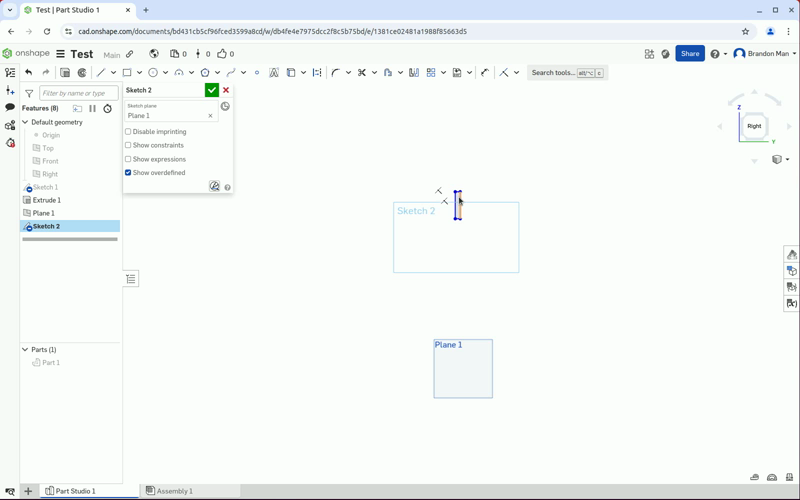
scroll(6)
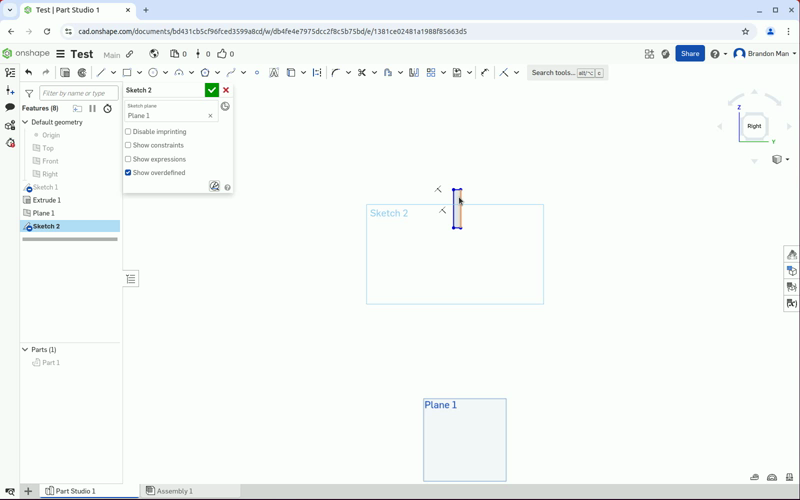
scroll(6)
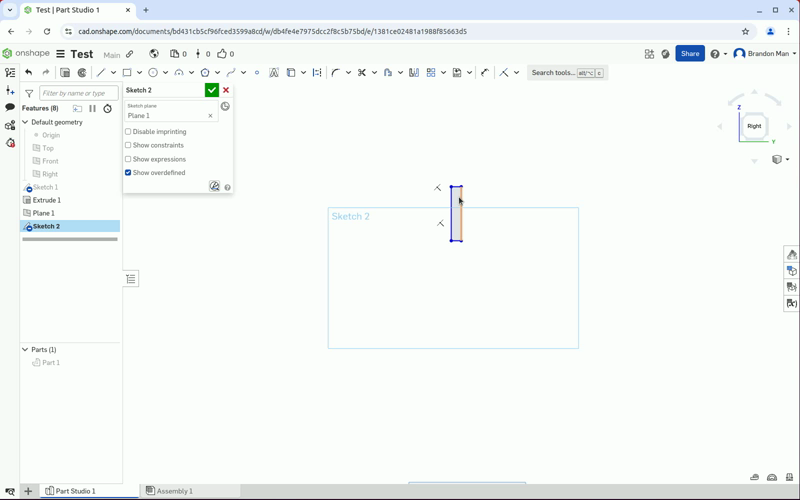
scroll(6)
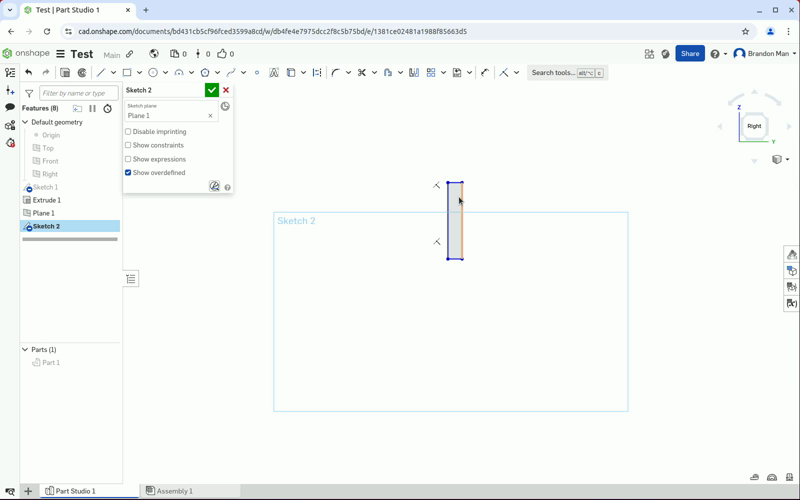
scroll(6)
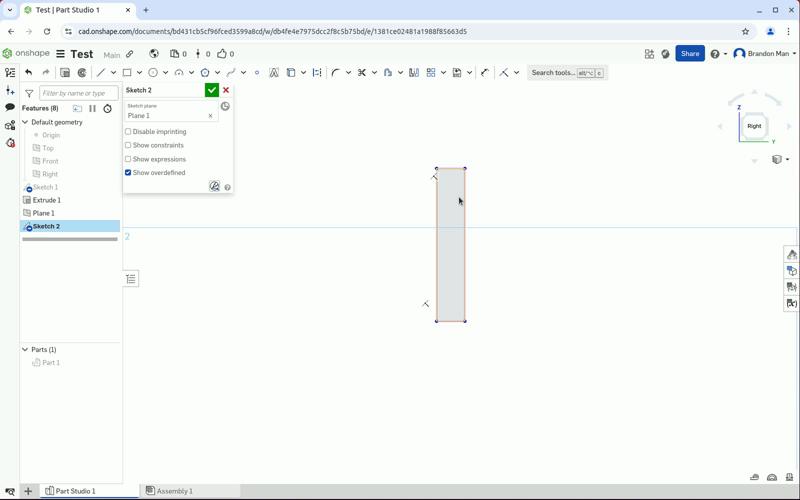
click(459, 196)
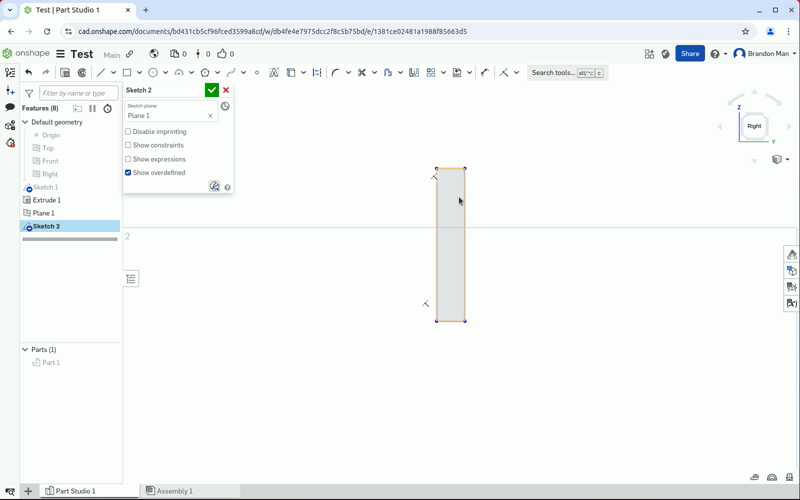
scroll(-6)
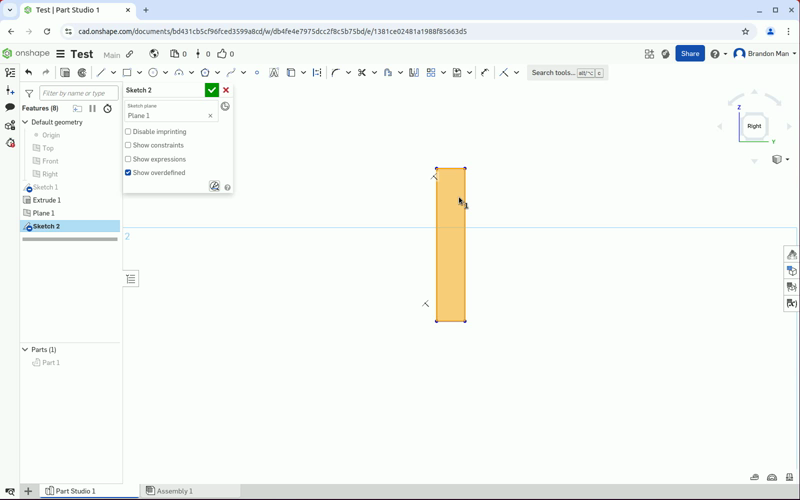
scroll(-6)
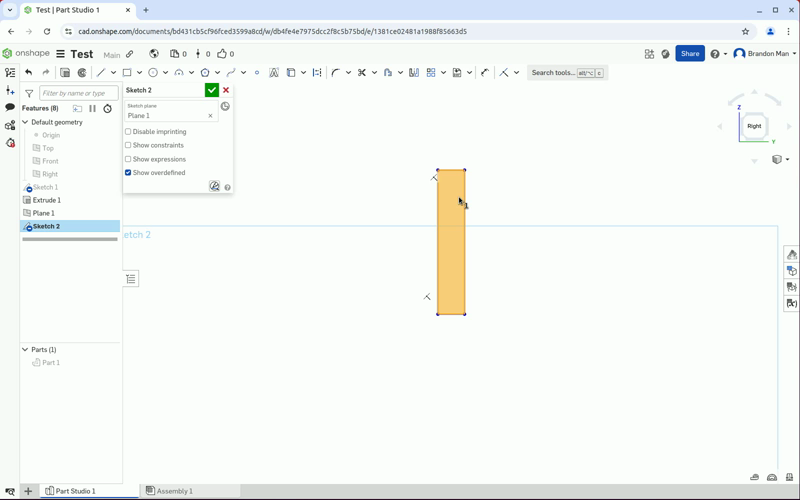
scroll(-6)
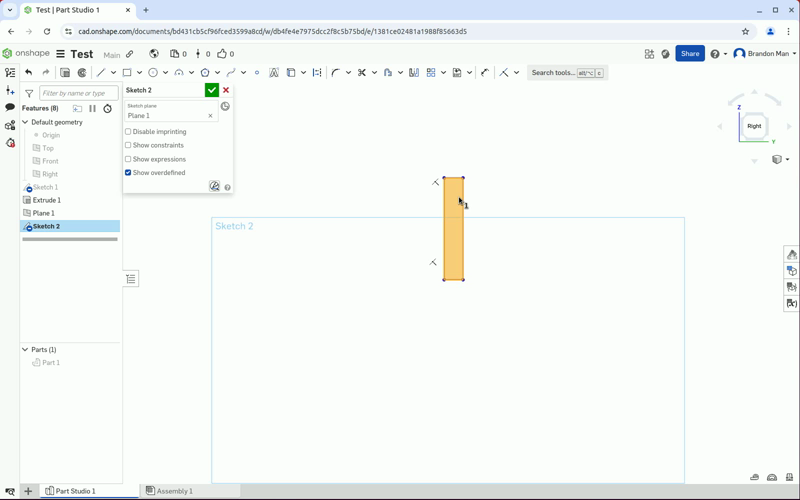
scroll(-6)
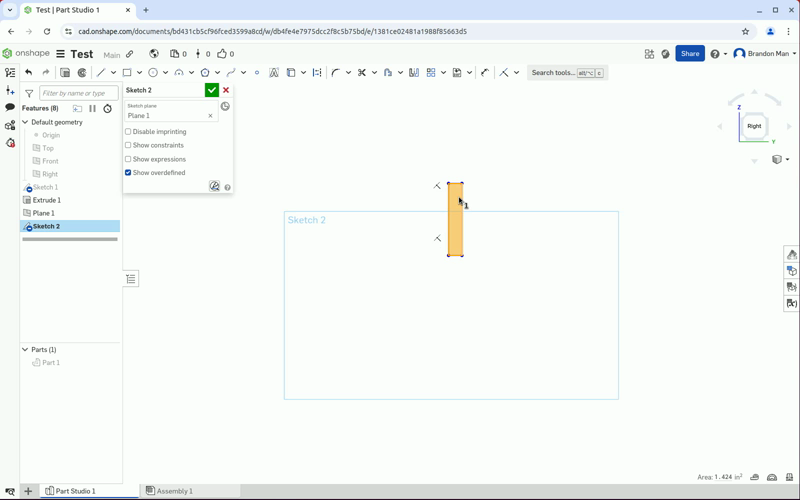
scroll(-6)
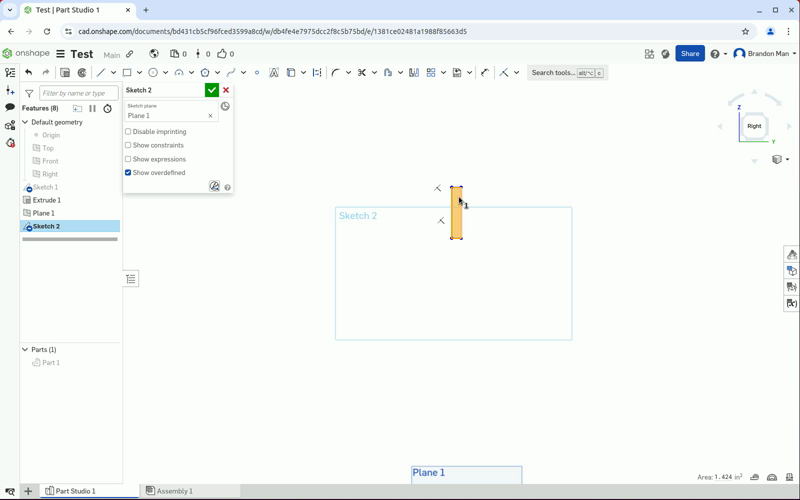
scroll(-6)
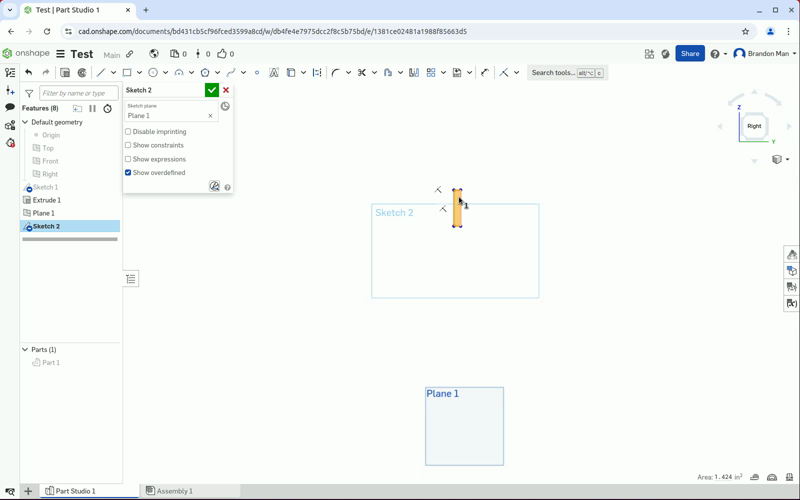
scroll(-6)
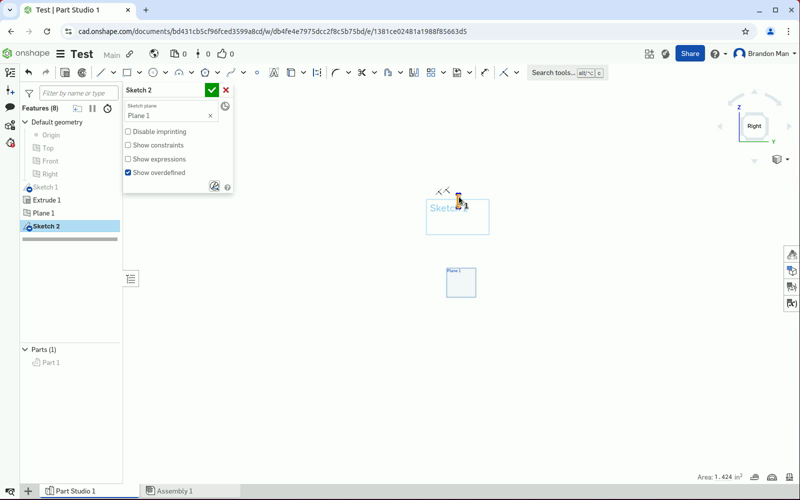
mouse_move(73, 352)
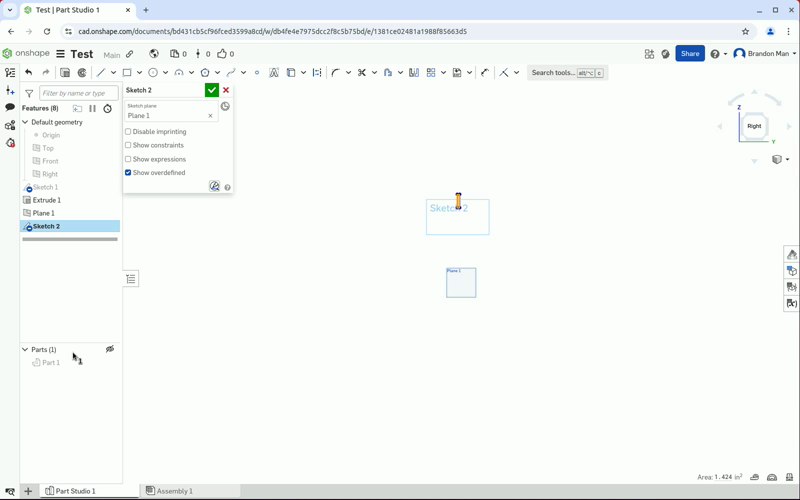
key(shift+y)
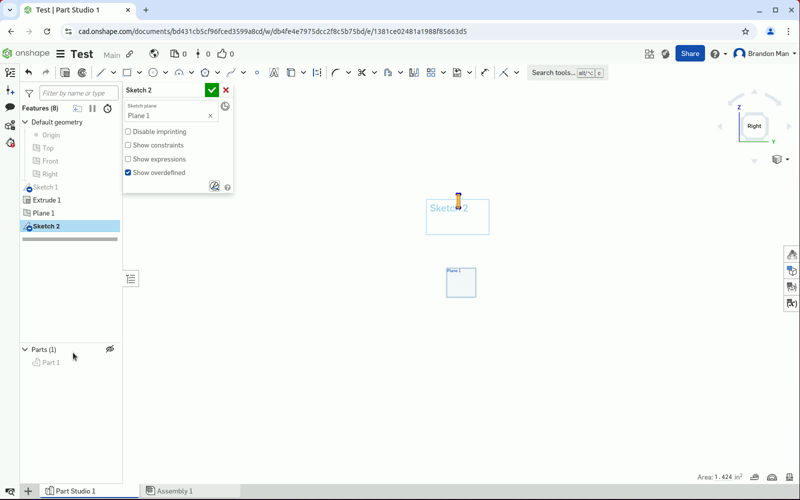
key(shift+e)
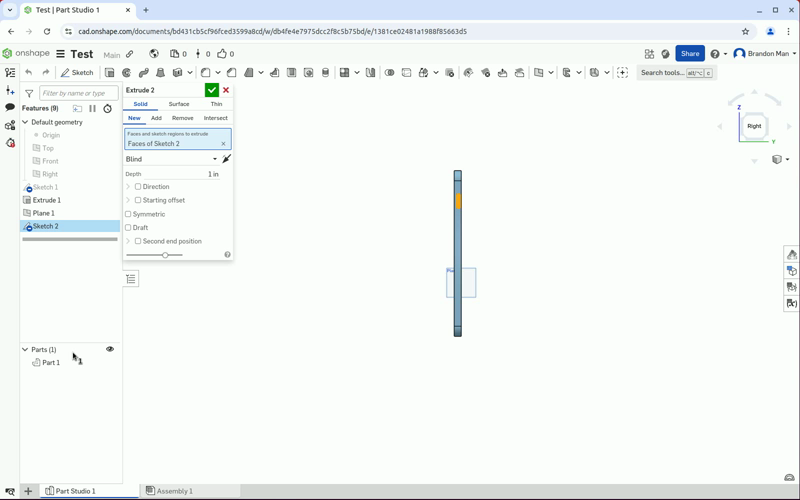
mouse_move(143, 106)
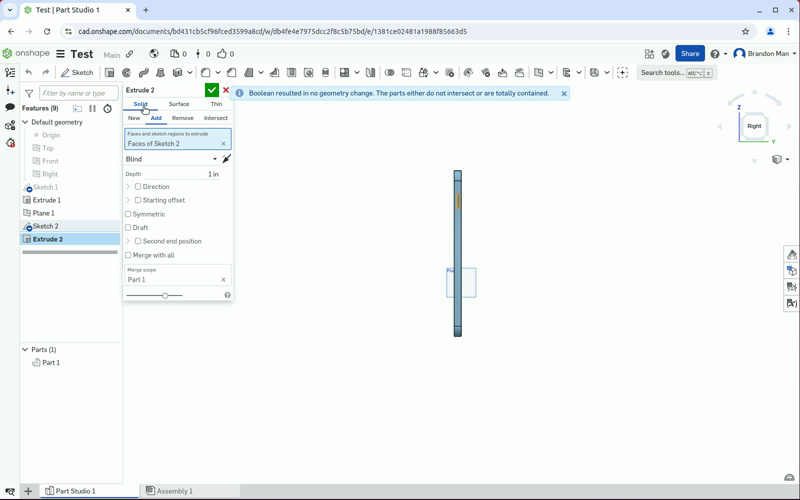
click(143, 106)
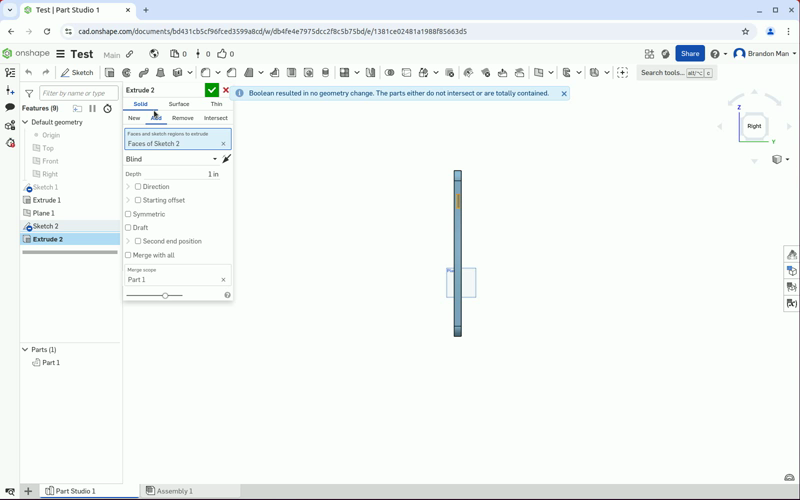
mouse_move(186, 120)
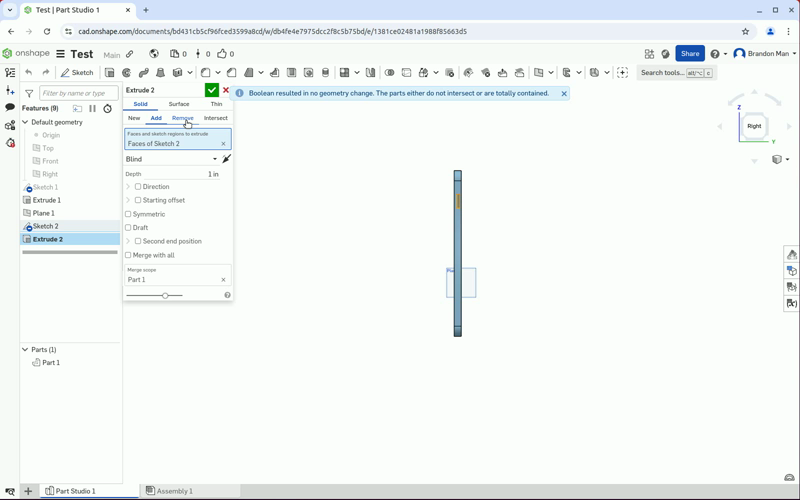
click(186, 120)
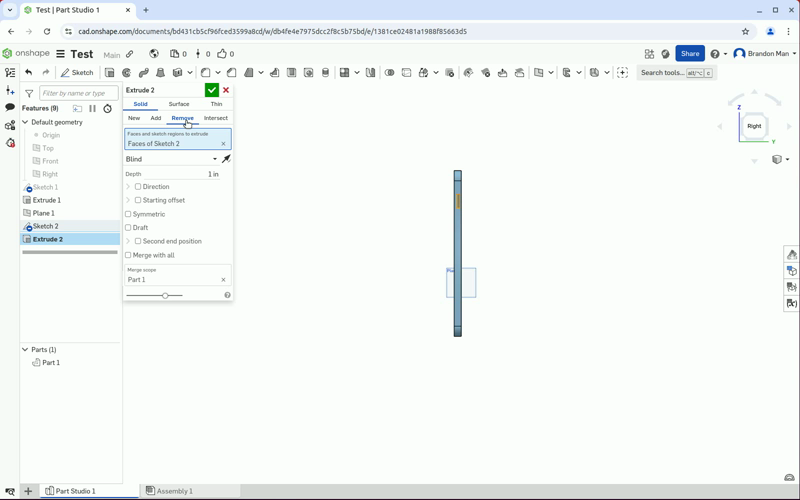
key(tab, 4)
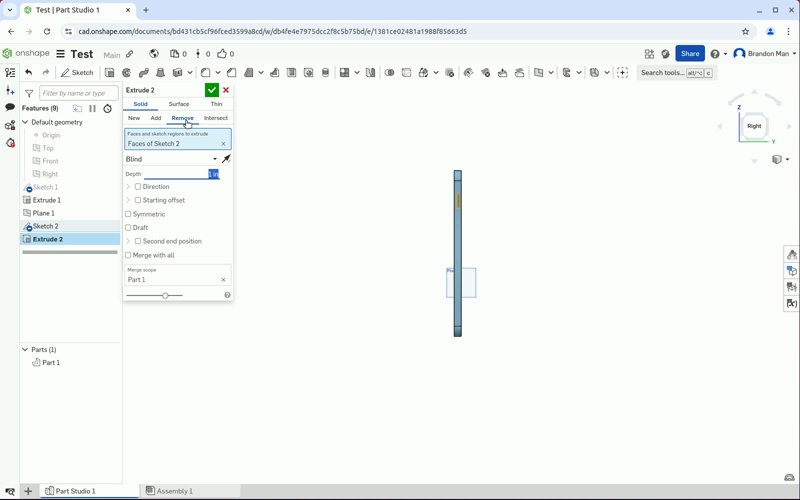
text(0.241)
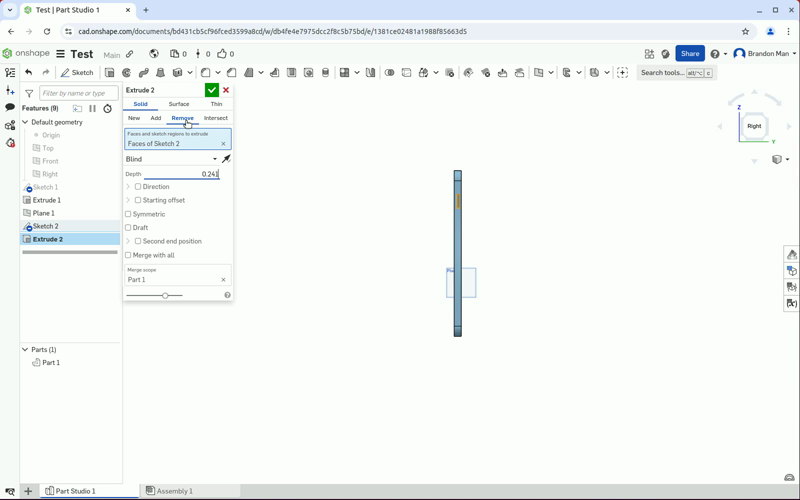
key(tab, 6)
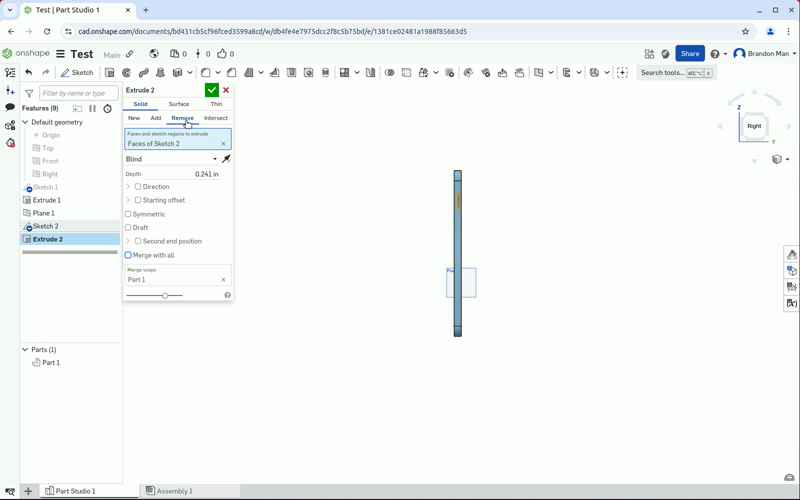
key(space)
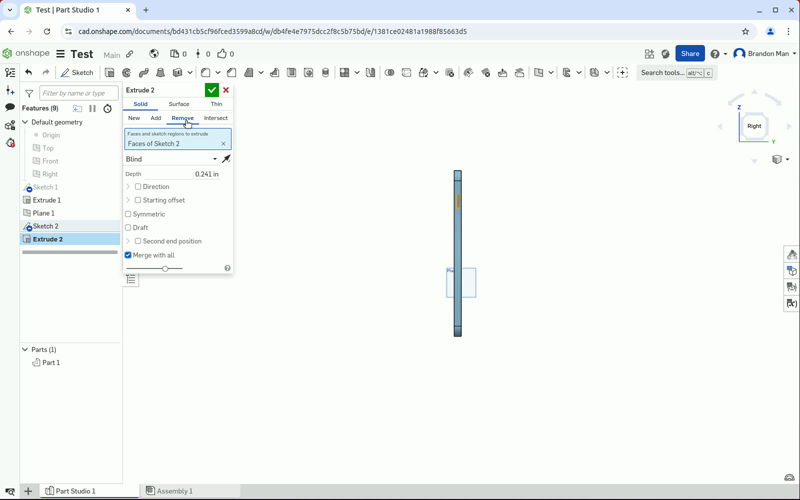
key(enter)
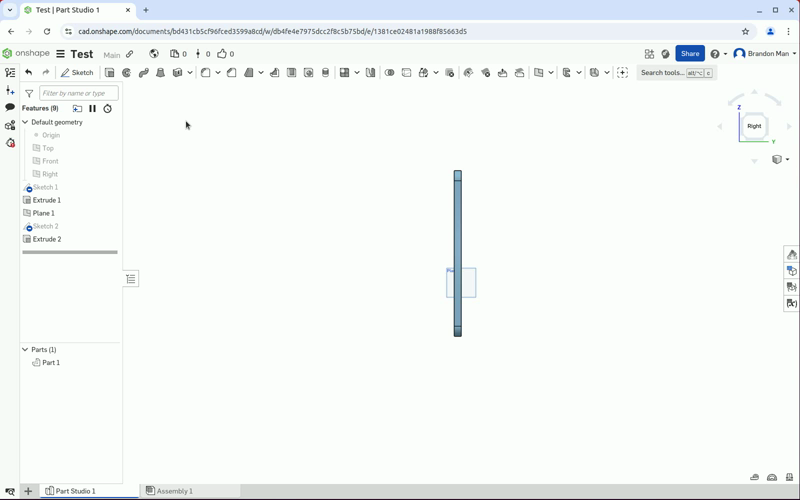
key(shift+h)
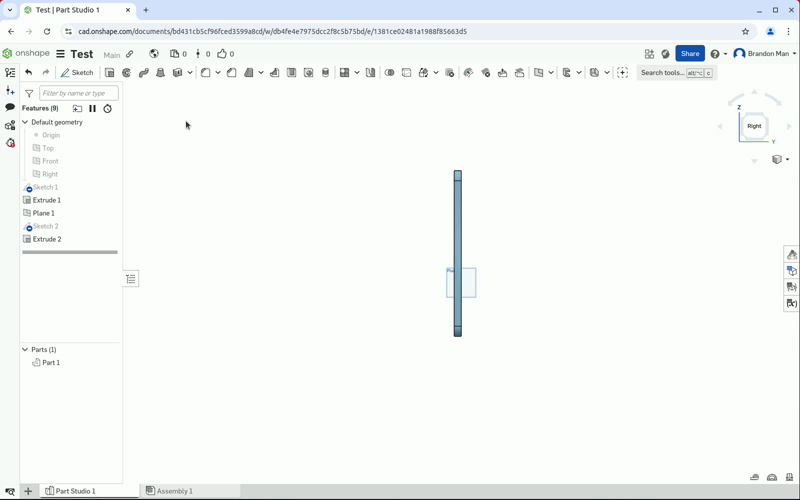
key(shift+h)
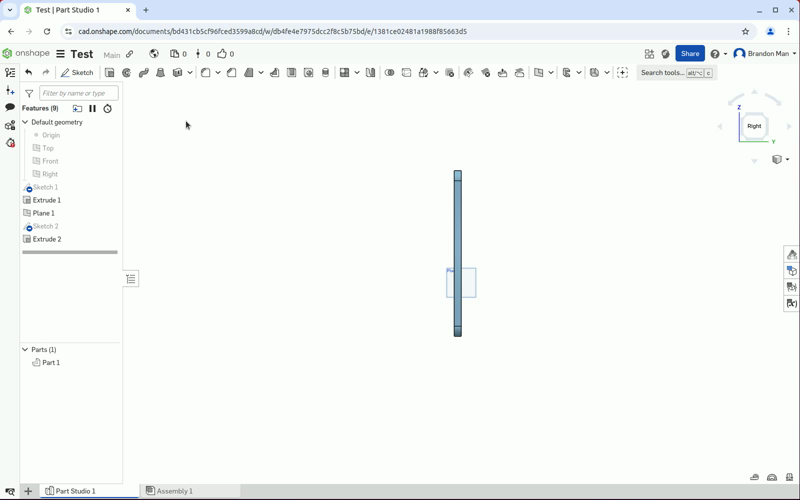
mouse_move(73, 189)
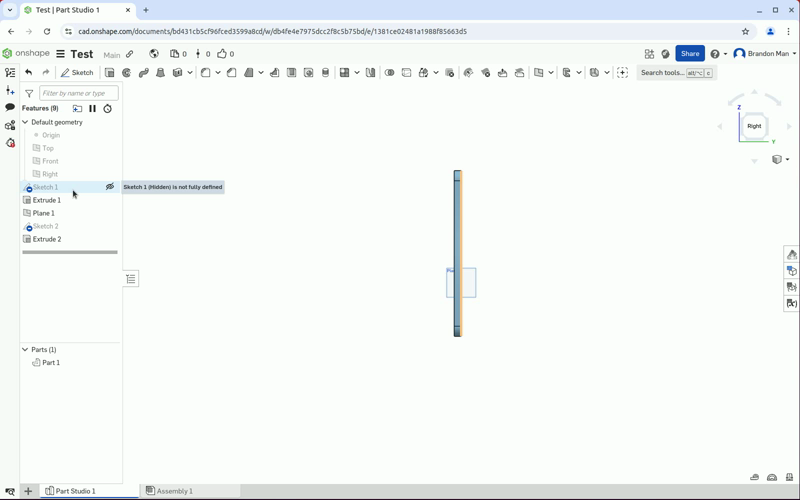
click(73, 189)
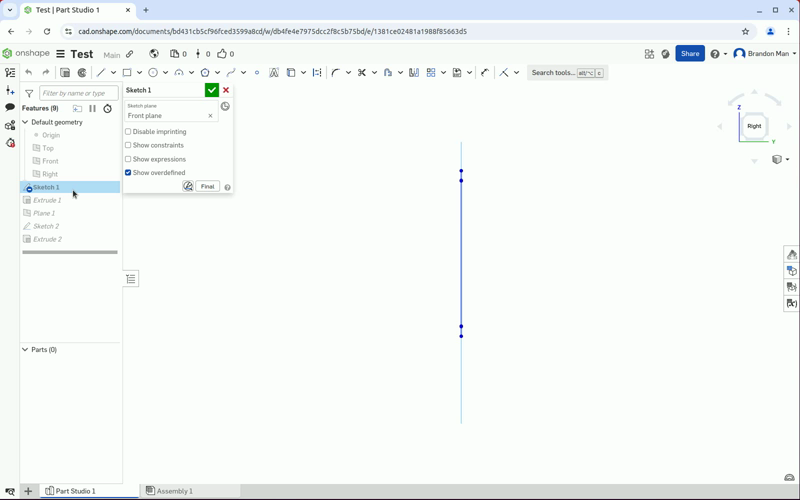
mouse_move(229, 92)
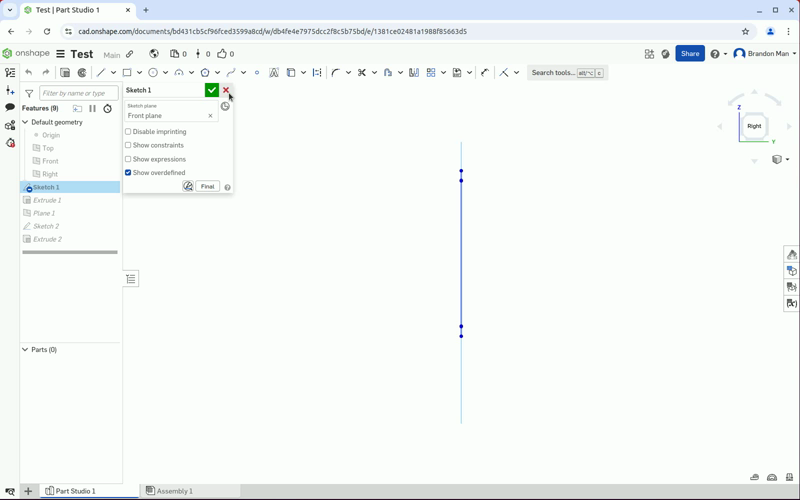
click(229, 92)
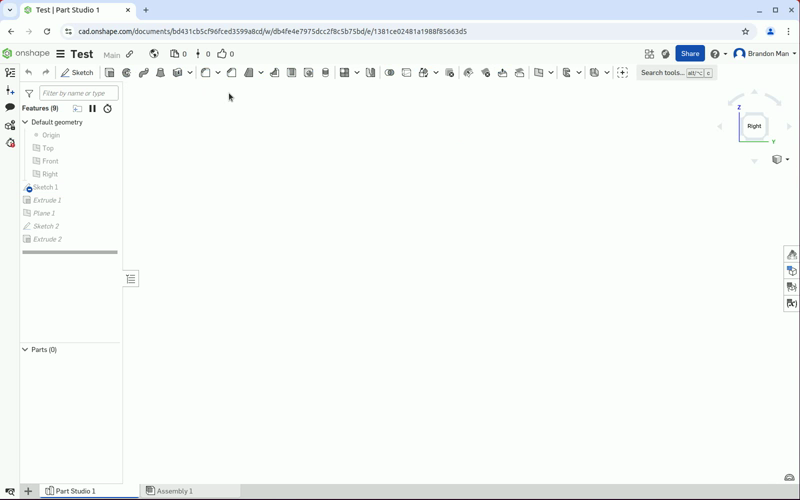
key(shift+s)
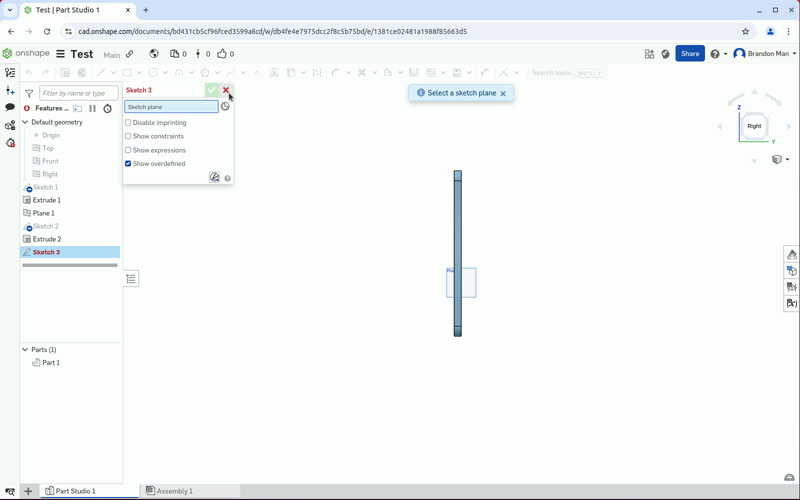
mouse_move(73, 215)
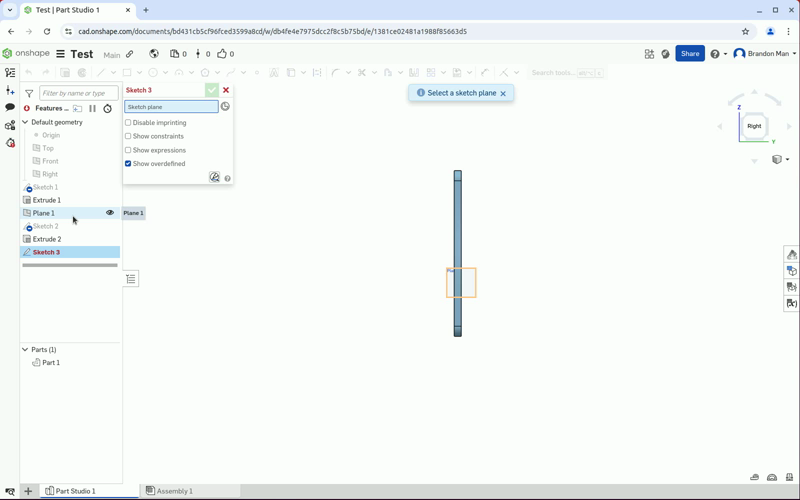
click(73, 215)
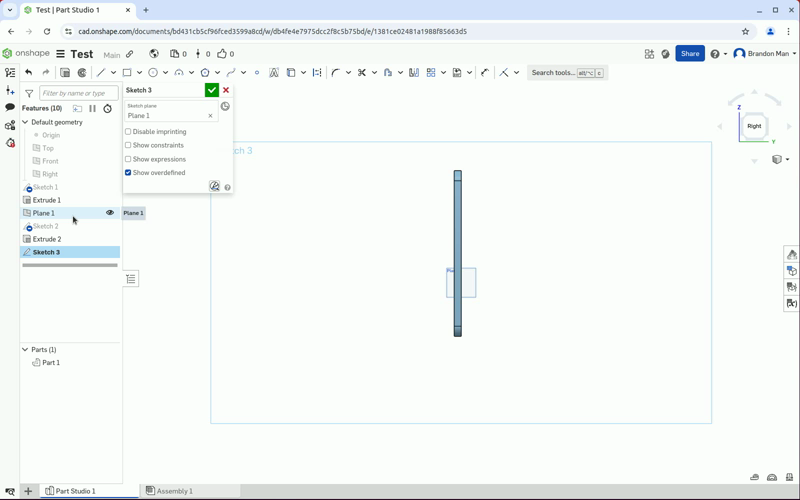
mouse_move(73, 352)
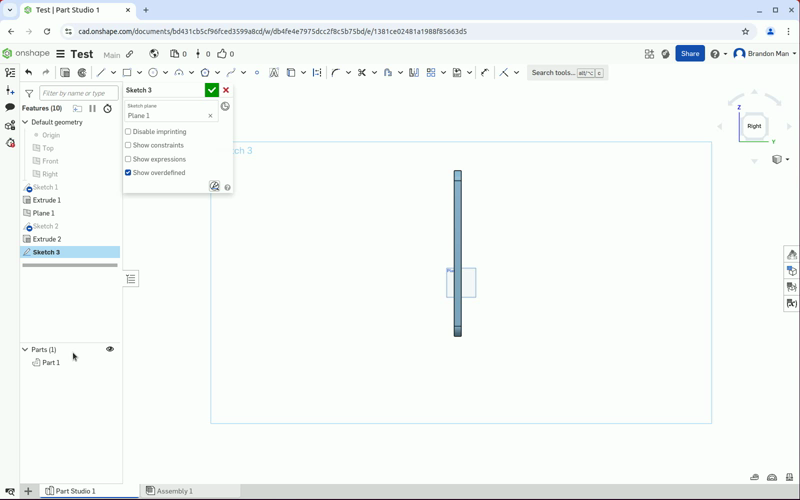
key(y)
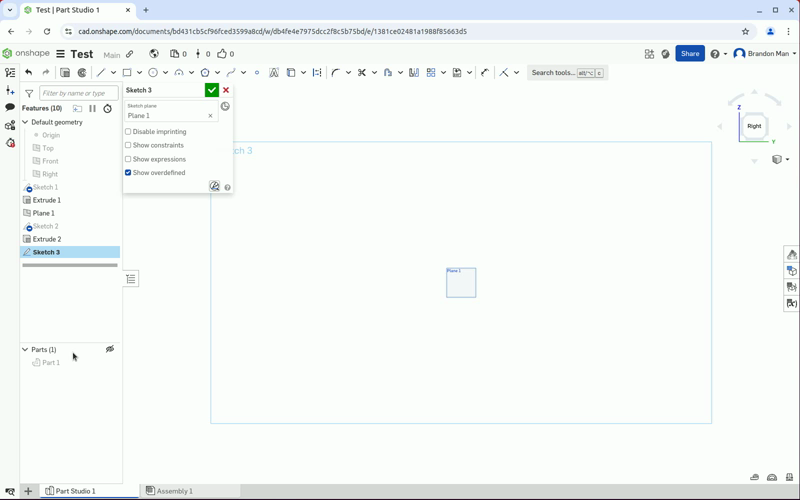
key(l)
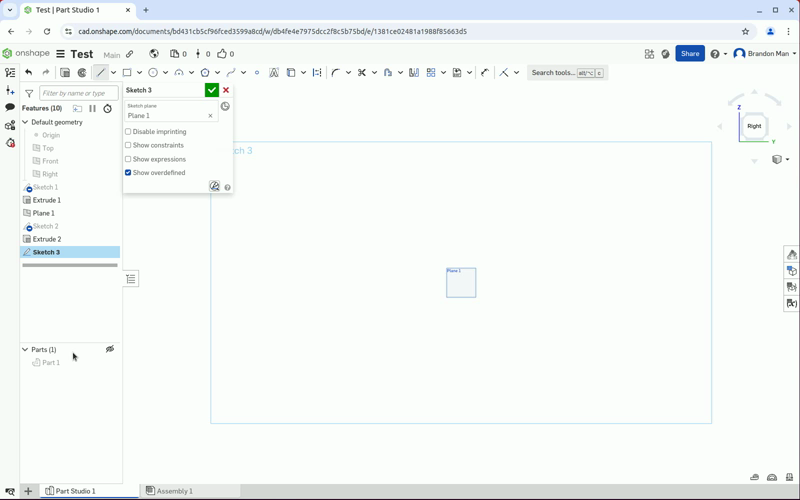
key_down(shift)
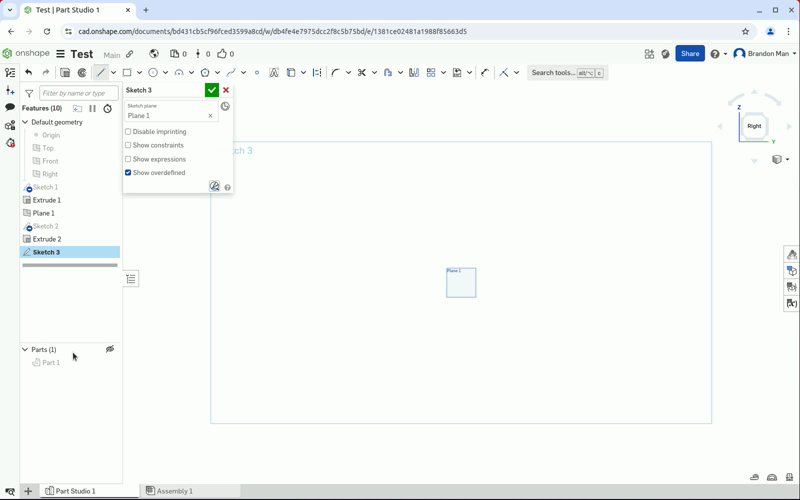
mouse_move(457, 207)
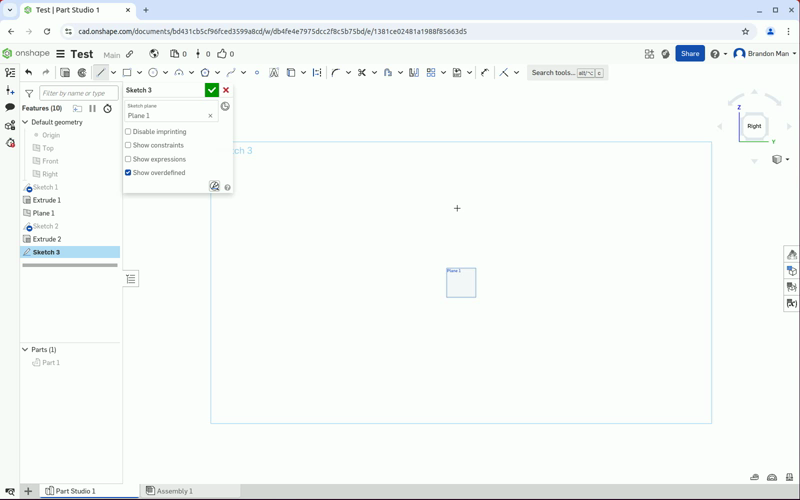
click(457, 207)
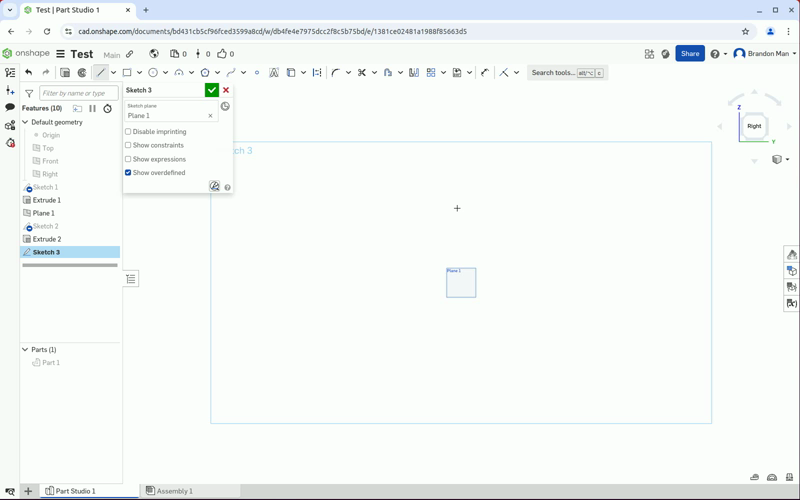
key_up(shift)
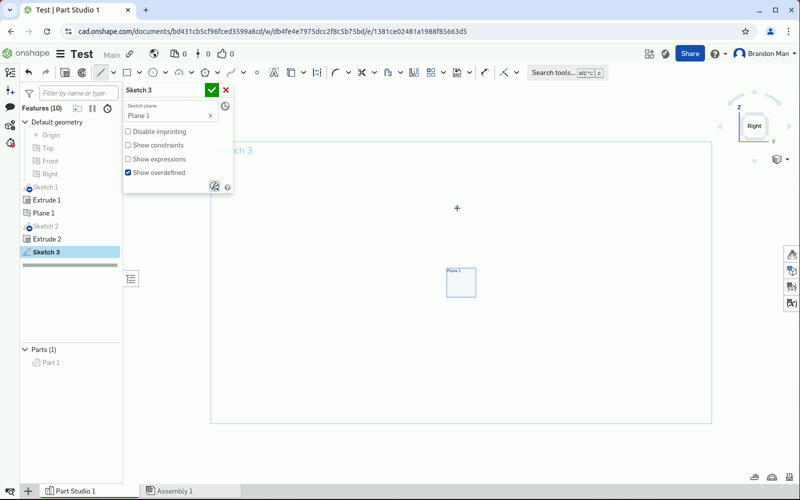
key_down(shift)
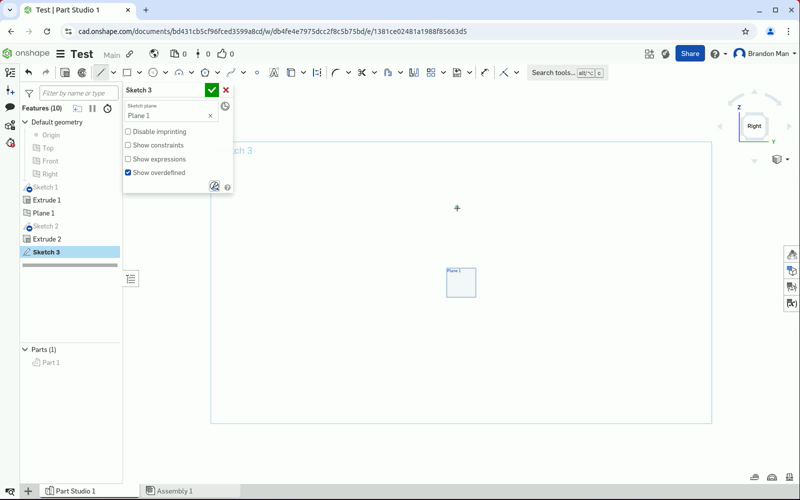
mouse_move(487, 207)
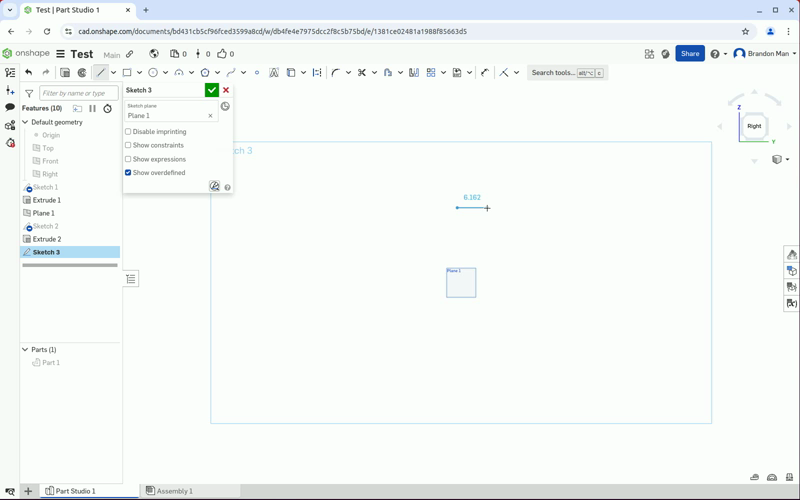
mouse_move(459, 207)
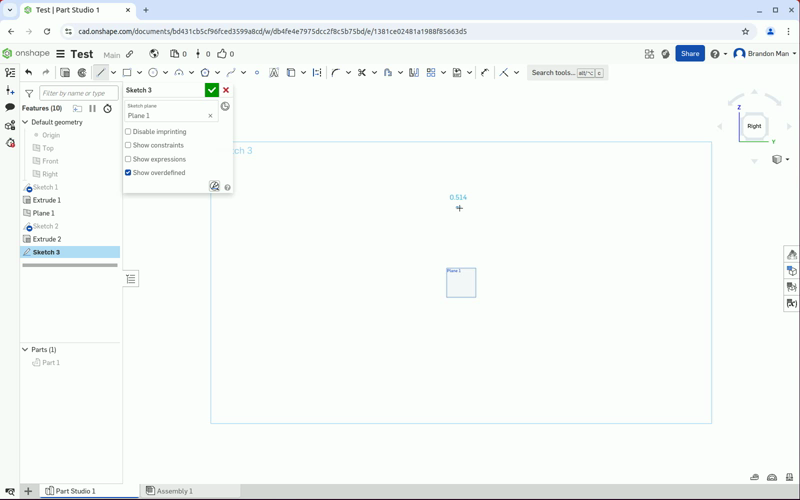
scroll(6)
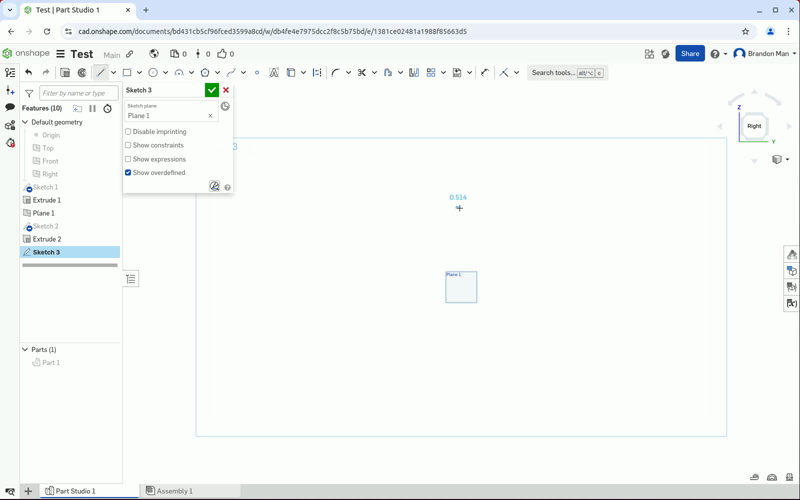
scroll(6)
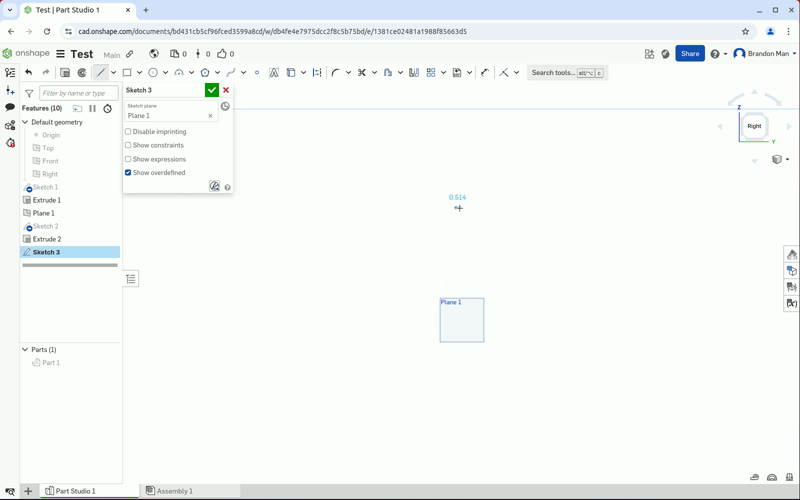
scroll(6)
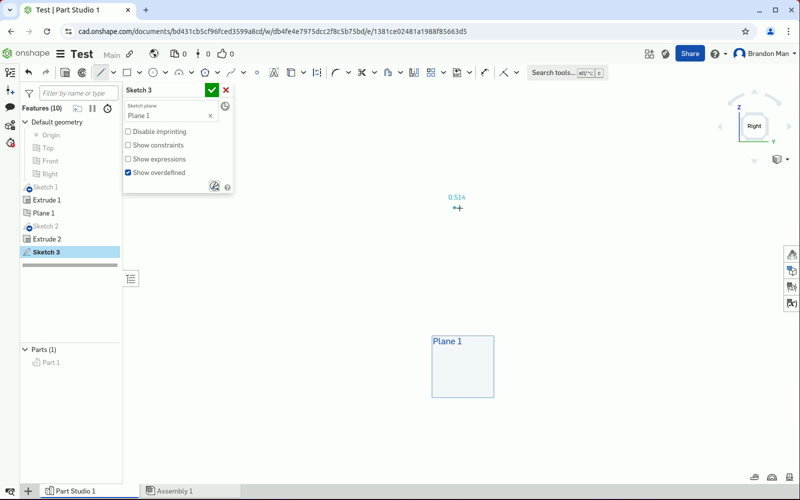
scroll(6)
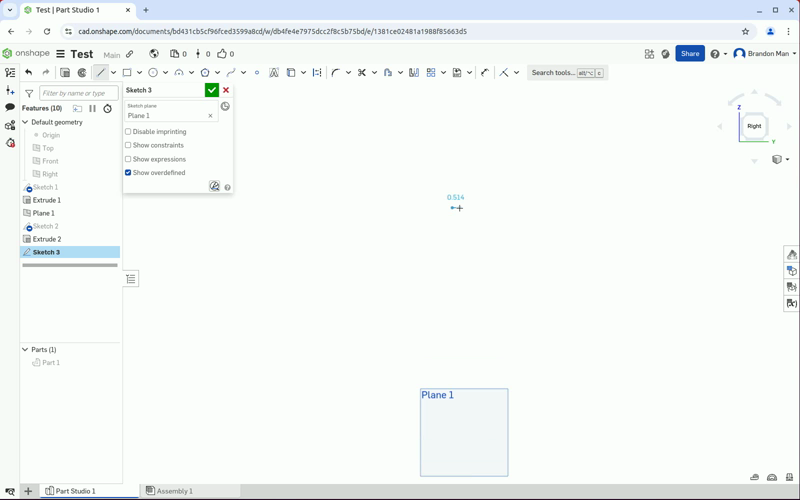
scroll(6)
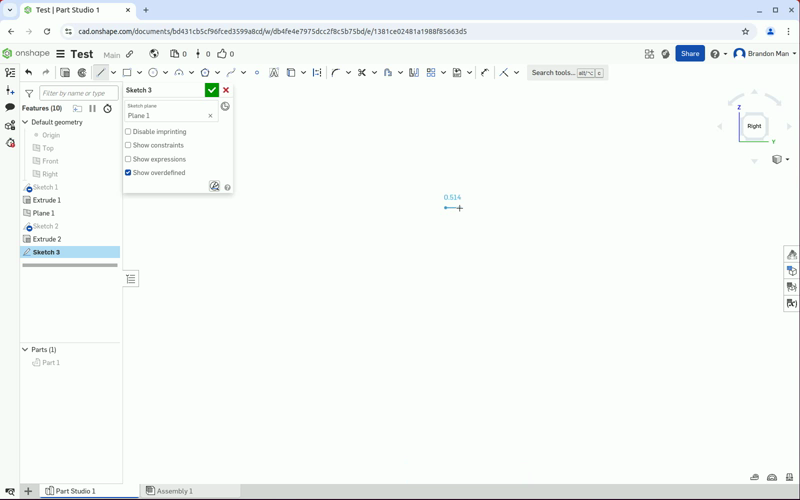
scroll(6)
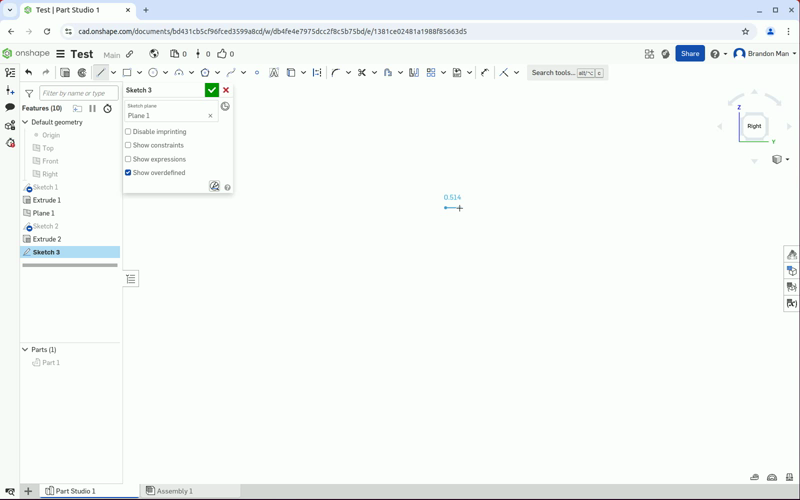
scroll(6)
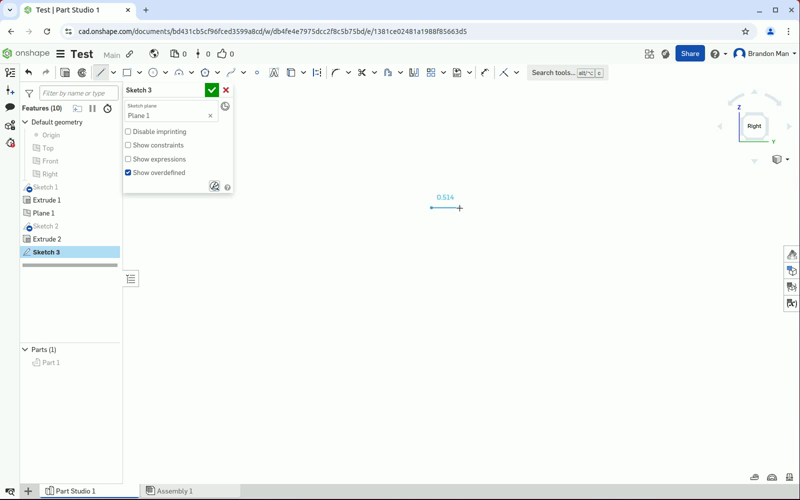
click(459, 207)
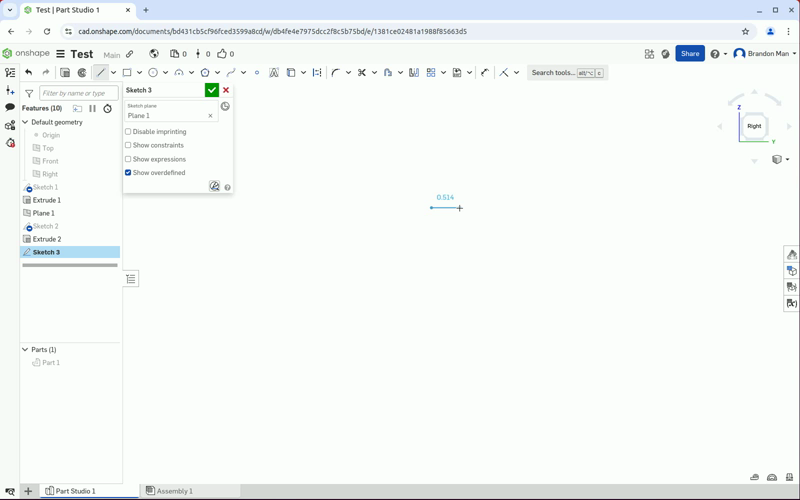
scroll(-6)
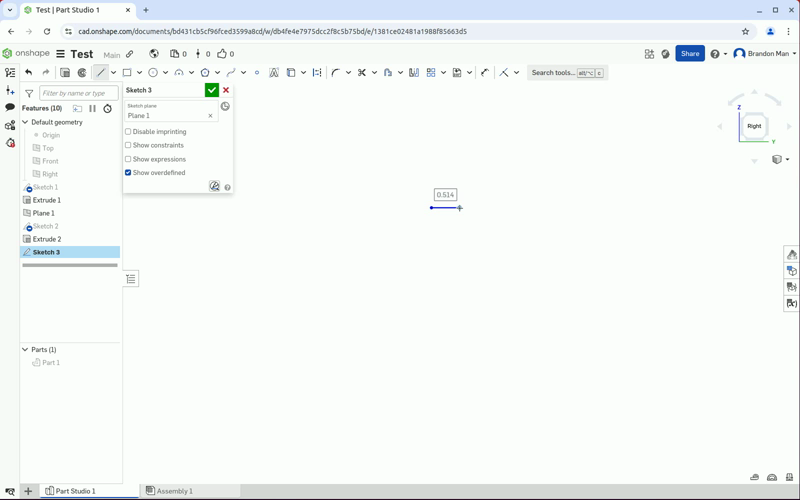
scroll(-6)
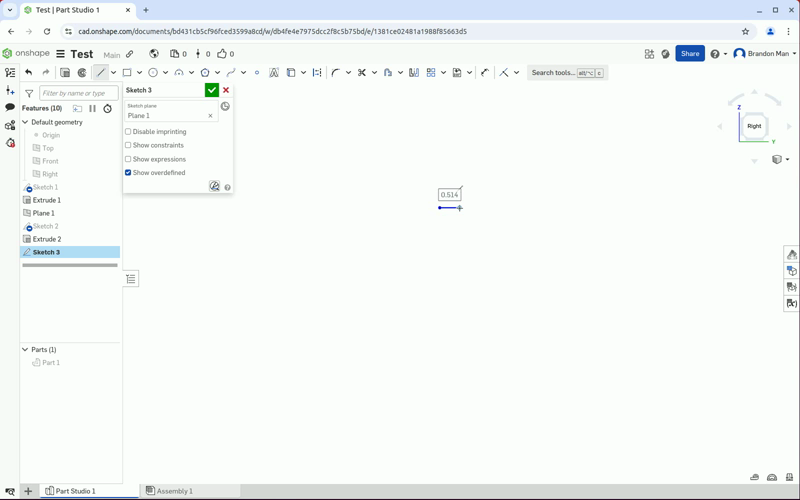
scroll(-6)
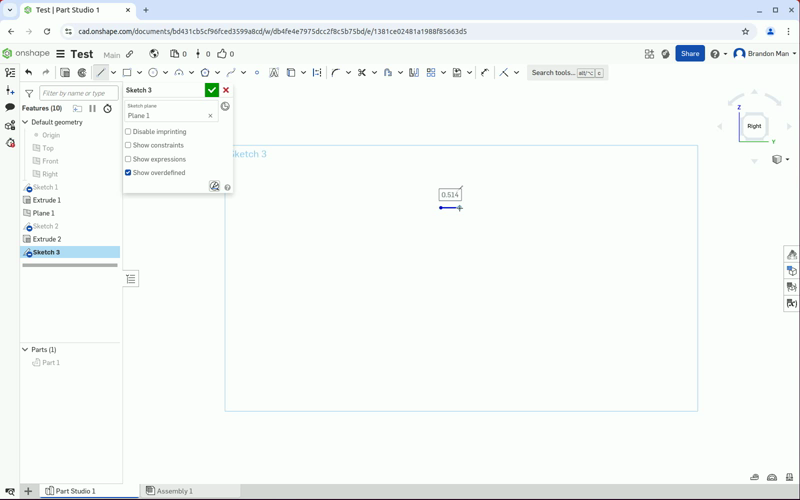
scroll(-6)
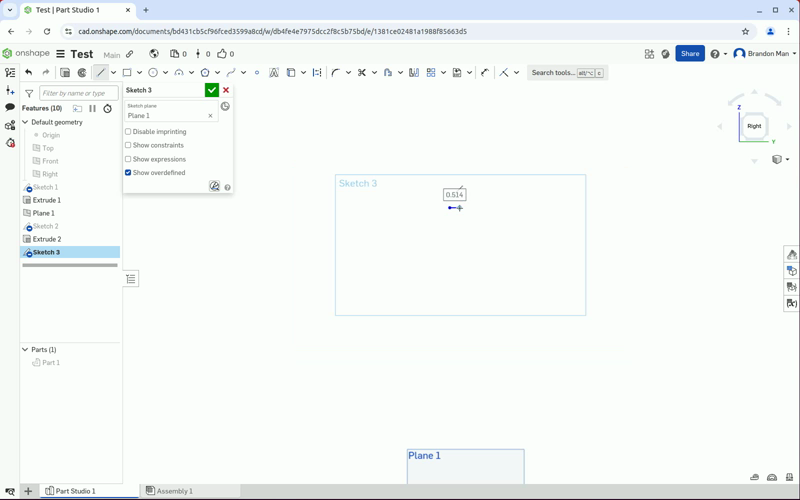
scroll(-6)
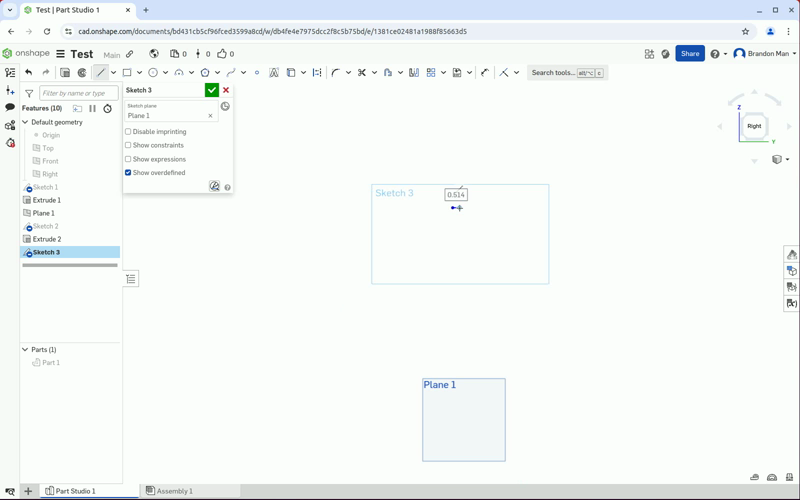
scroll(-6)
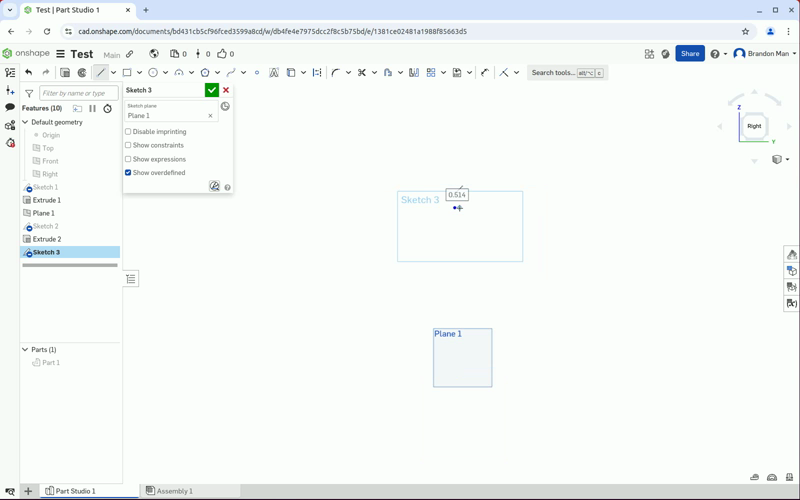
scroll(-6)
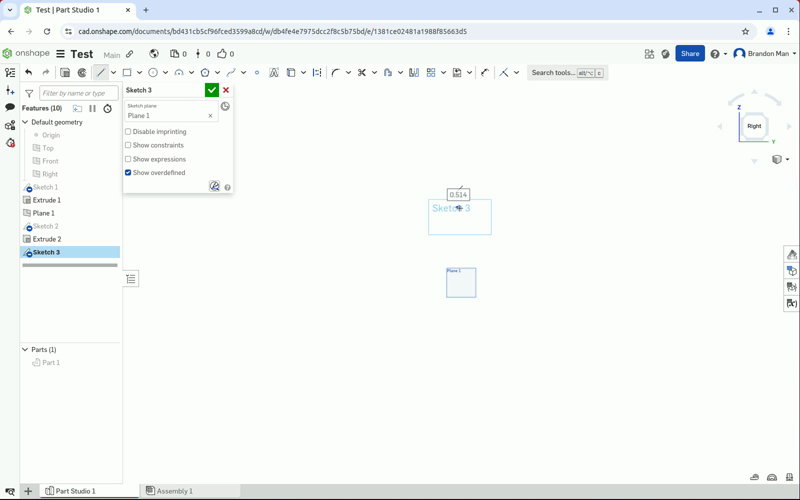
key_up(shift)
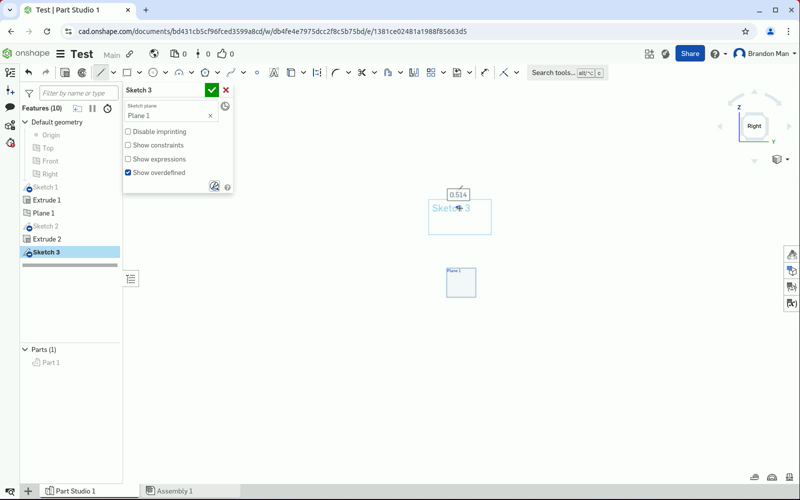
key_down(shift)
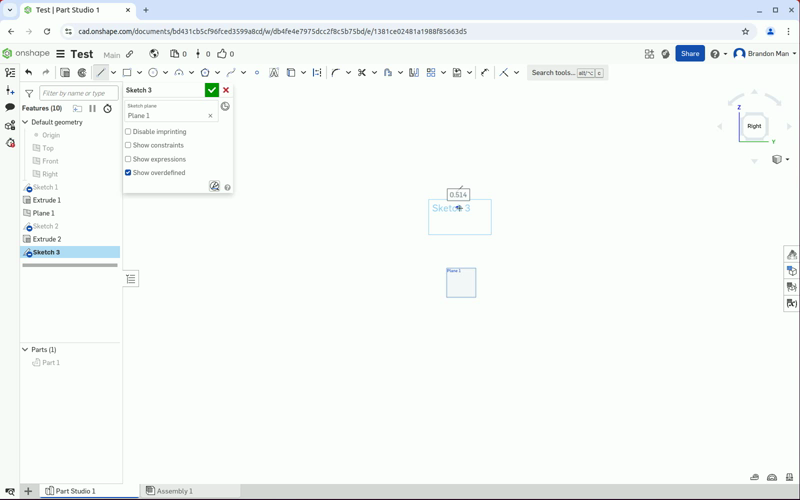
mouse_move(489, 207)
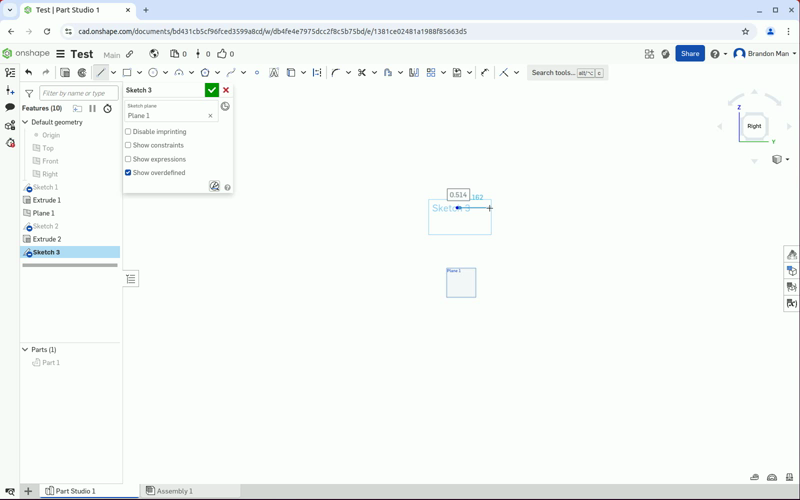
mouse_move(459, 194)
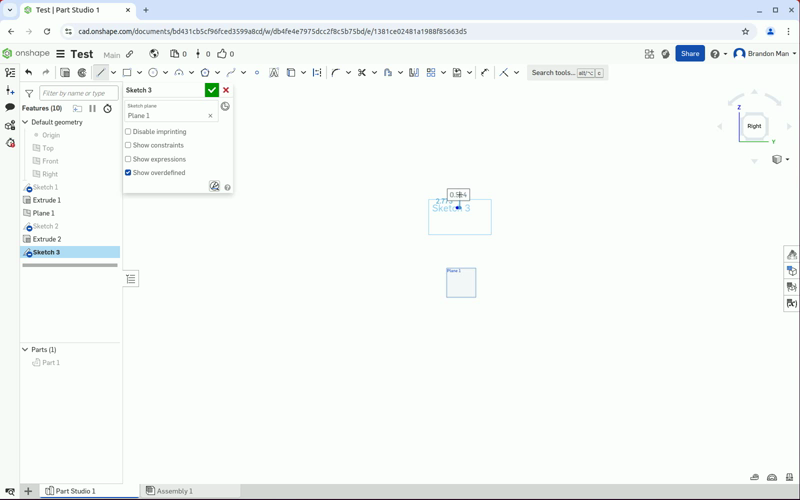
click(459, 194)
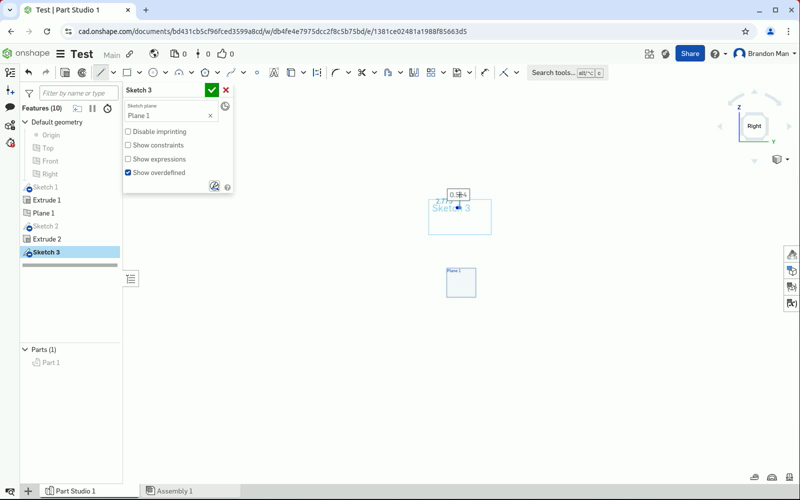
key_up(shift)
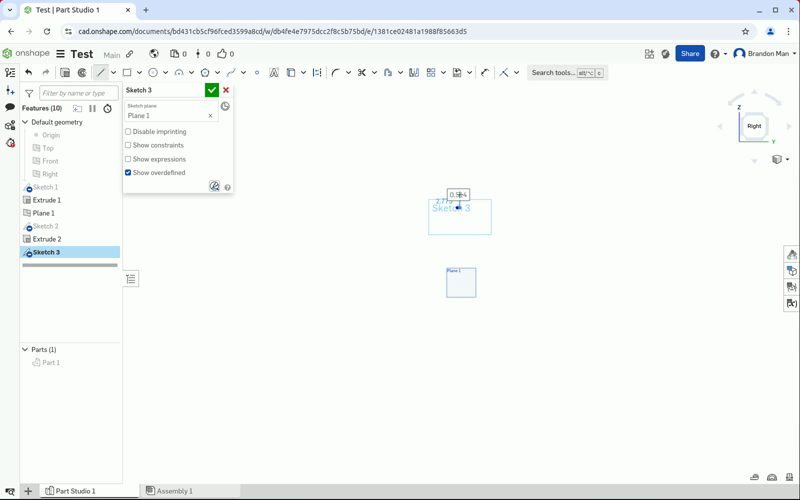
key_down(shift)
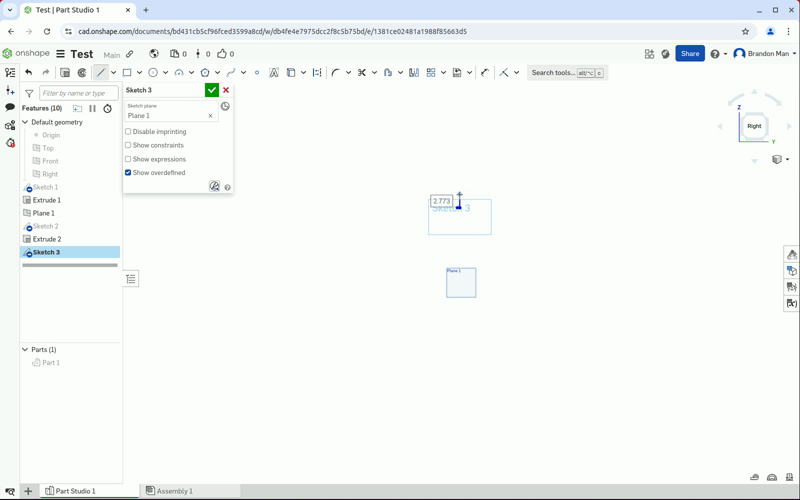
mouse_move(489, 194)
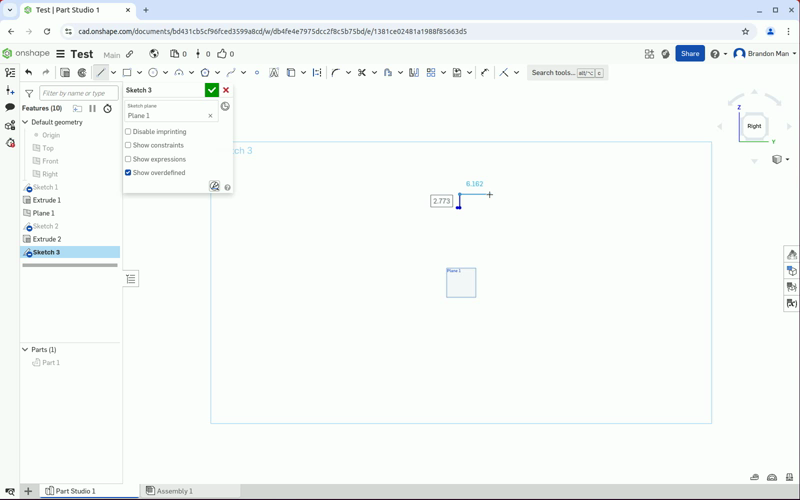
mouse_move(457, 194)
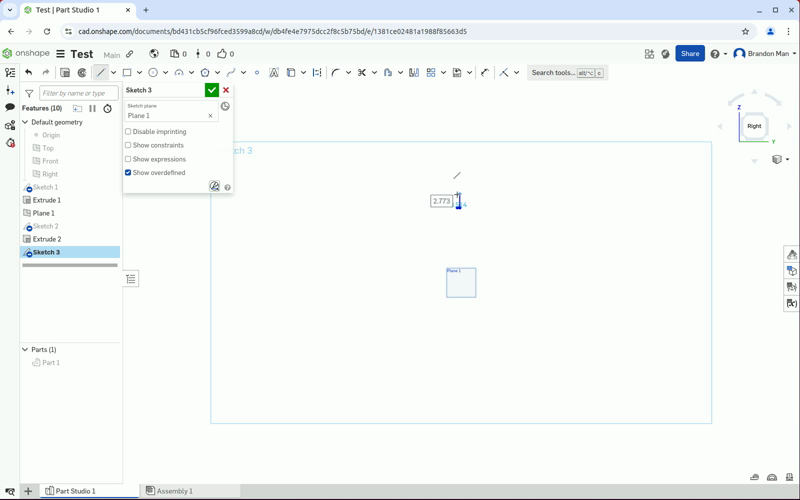
scroll(6)
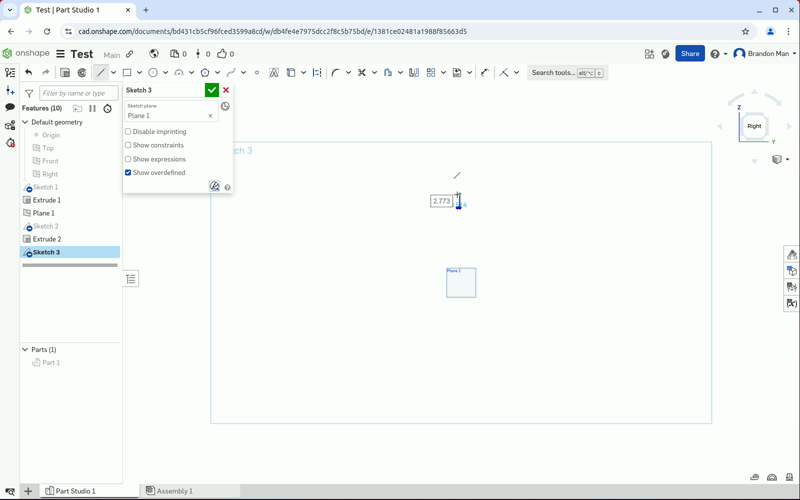
scroll(6)
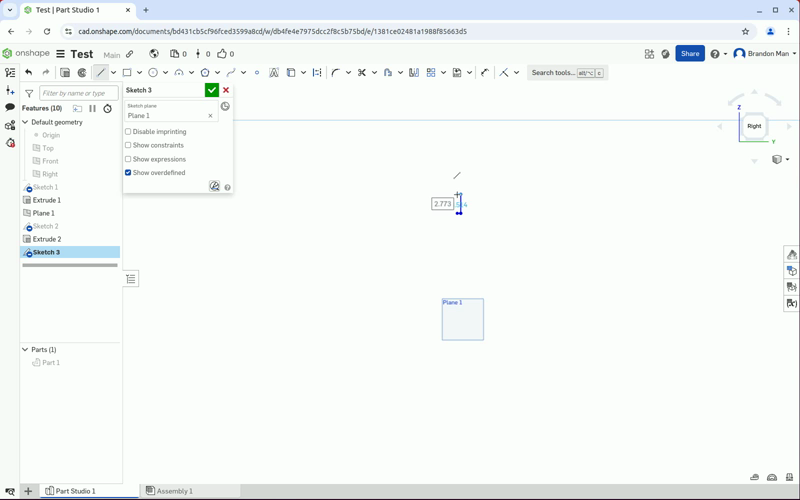
scroll(6)
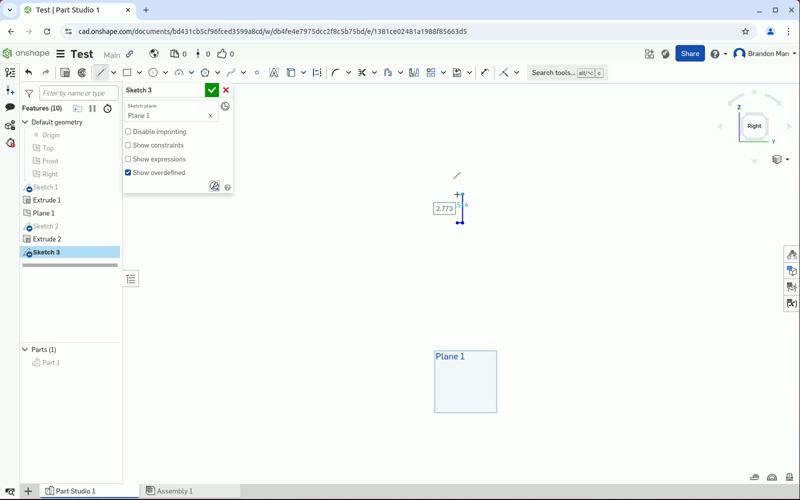
scroll(6)
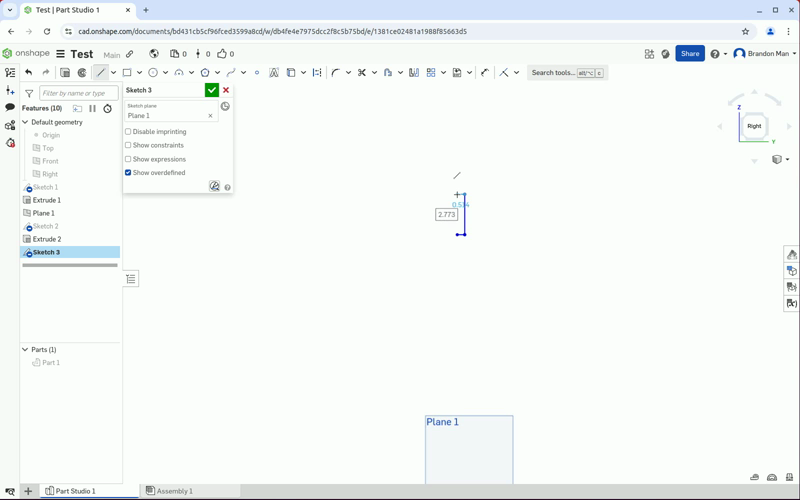
scroll(6)
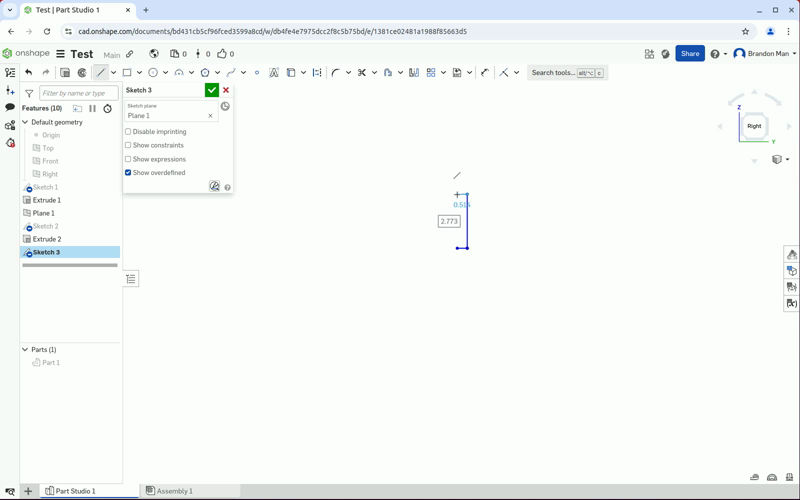
scroll(6)
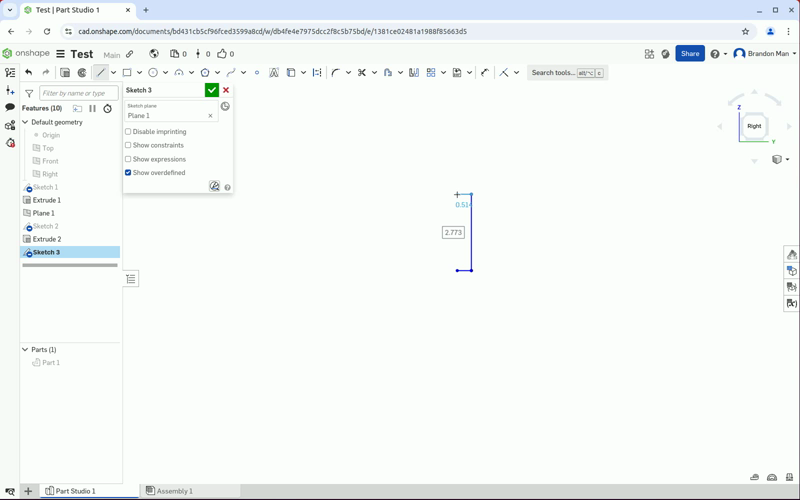
scroll(6)
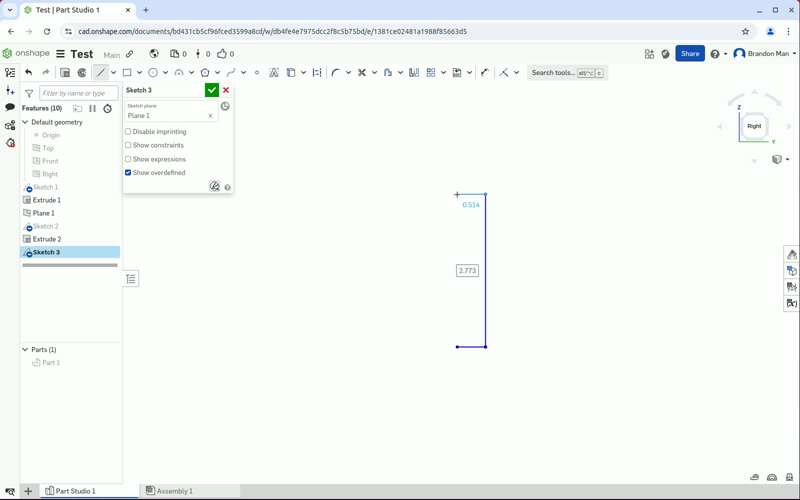
click(457, 194)
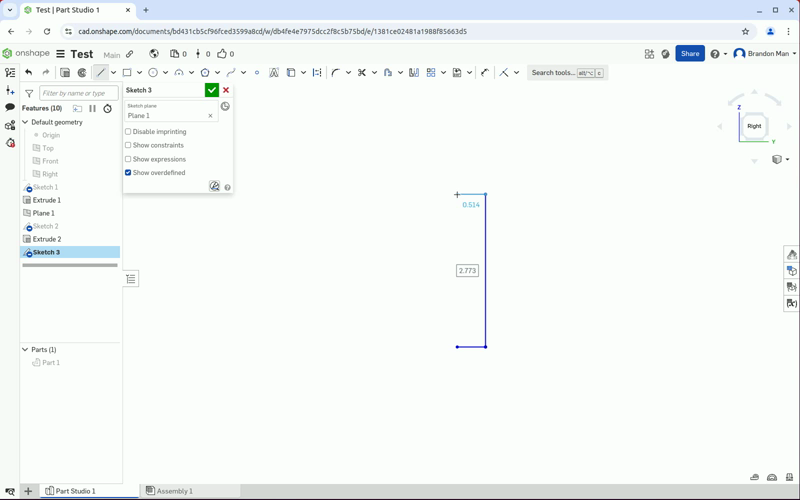
scroll(-6)
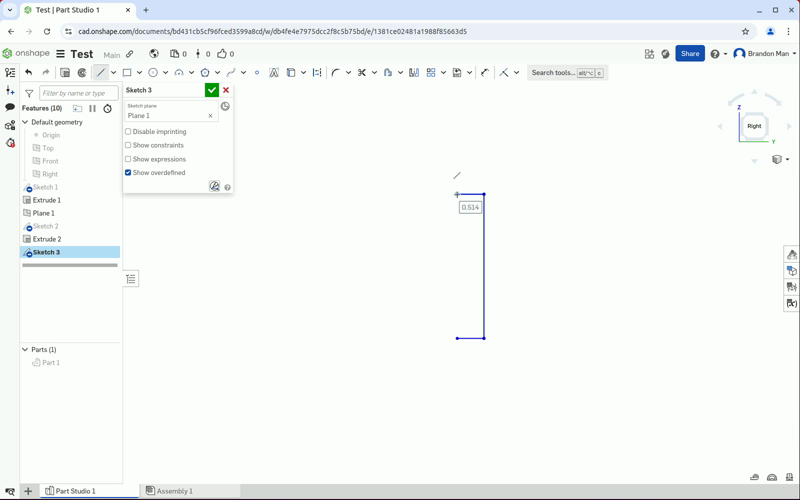
scroll(-6)
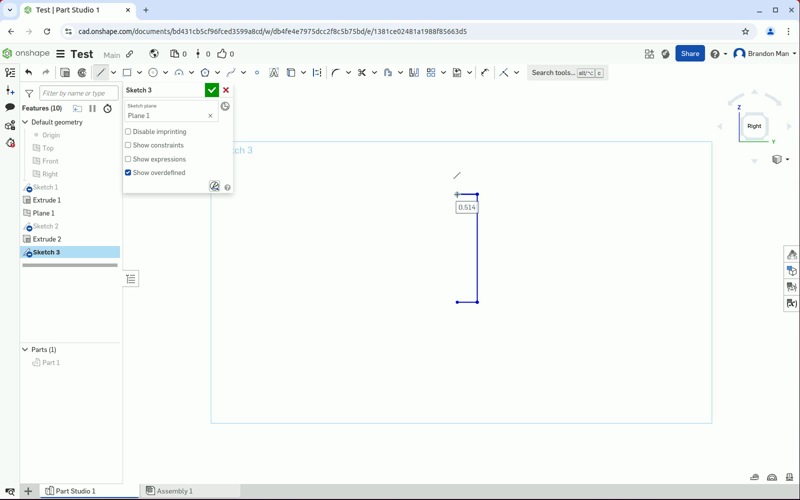
scroll(-6)
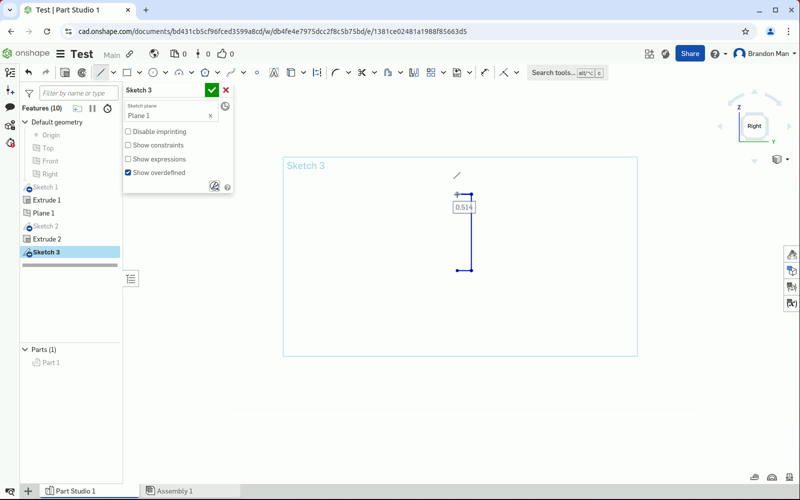
scroll(-6)
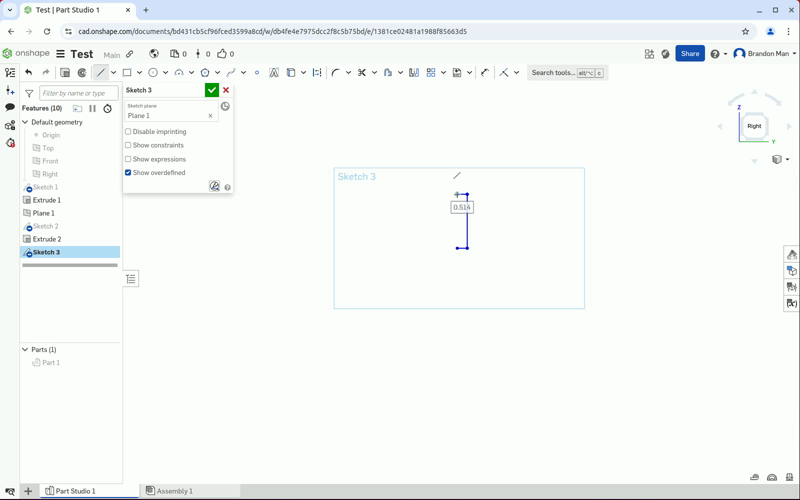
scroll(-6)
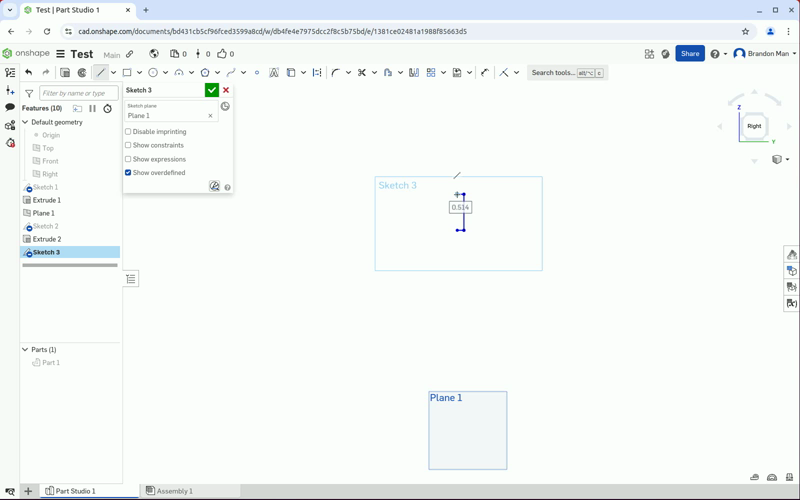
scroll(-6)
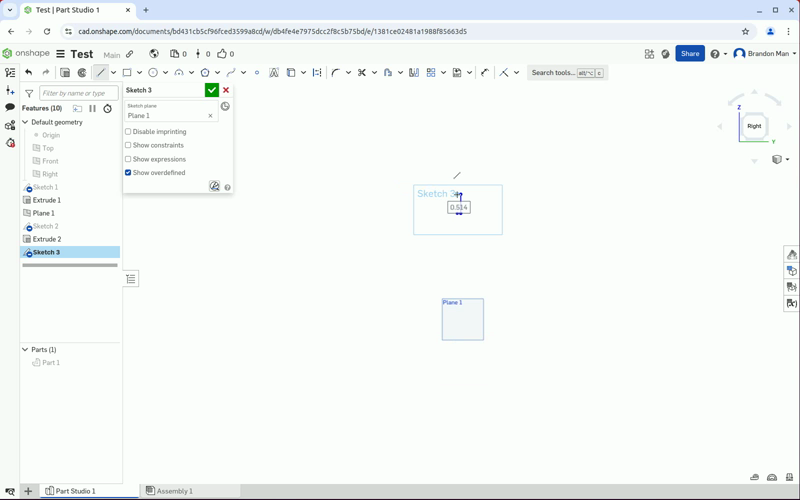
scroll(-6)
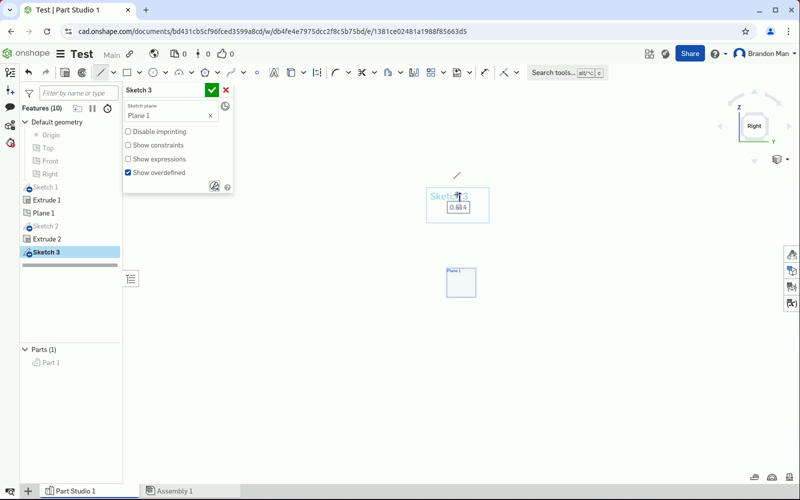
key_up(shift)
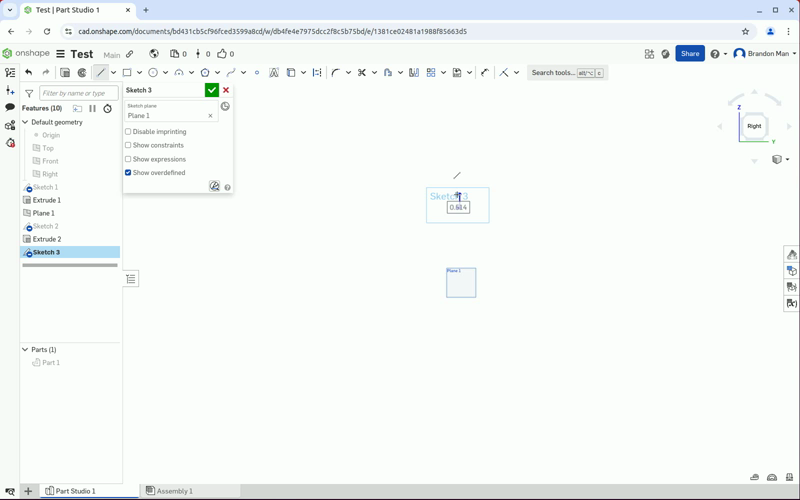
mouse_move(487, 194)
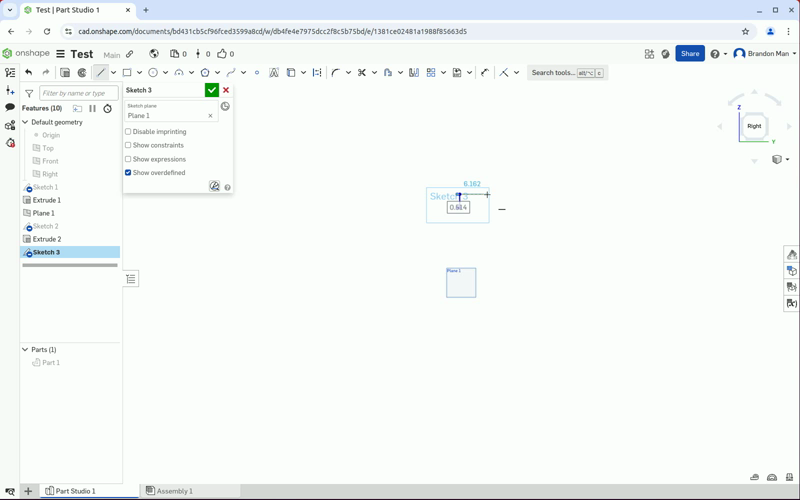
key_down(shift)
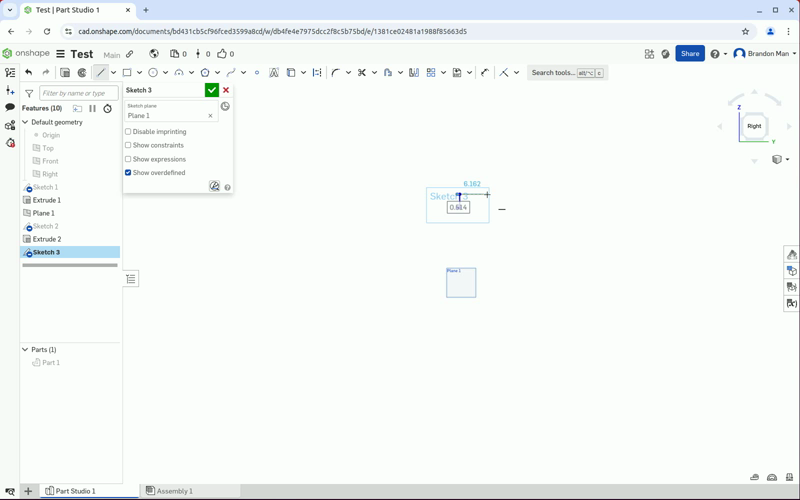
mouse_move(457, 207)
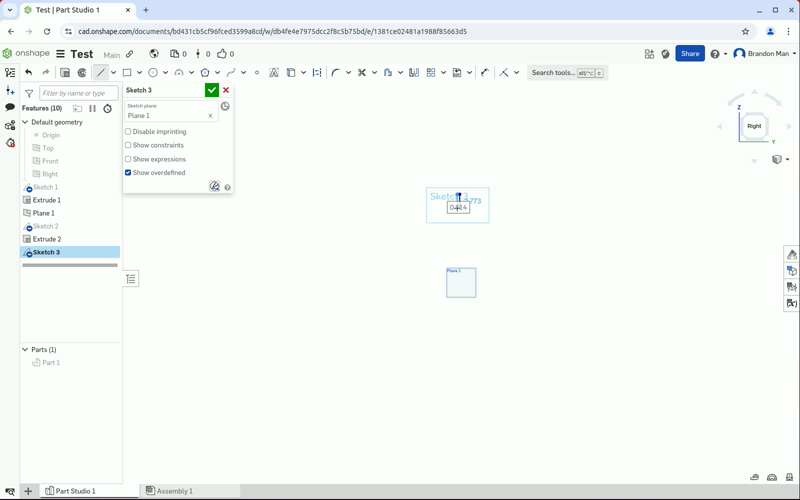
scroll(6)
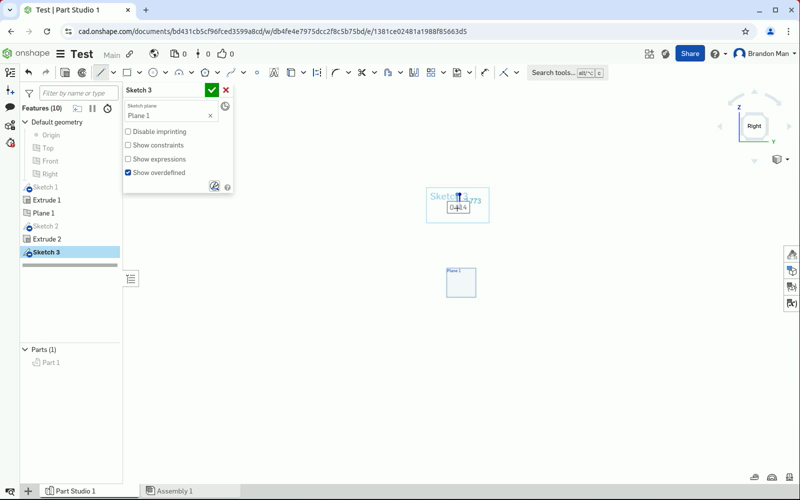
scroll(6)
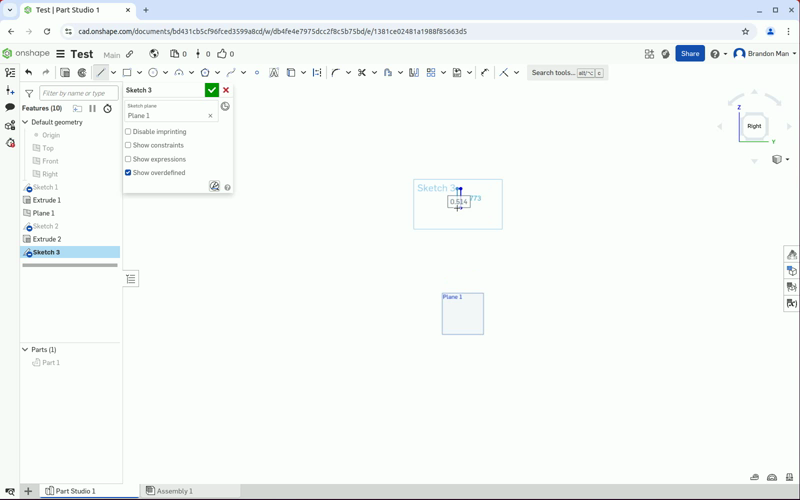
scroll(6)
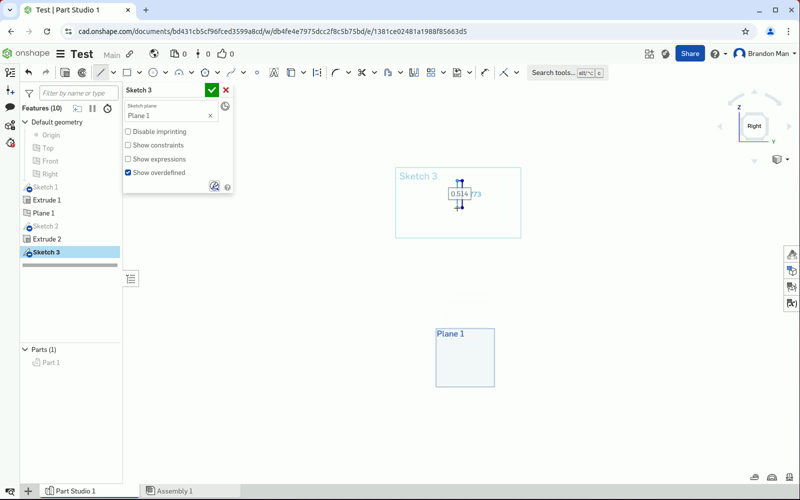
scroll(6)
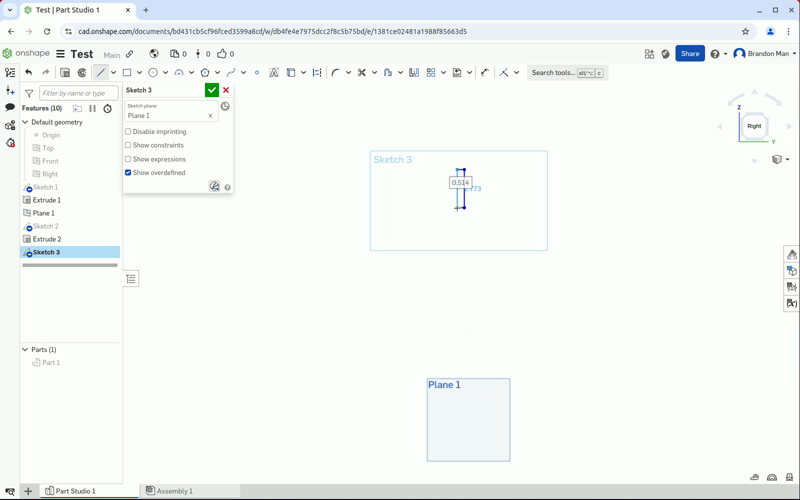
scroll(6)
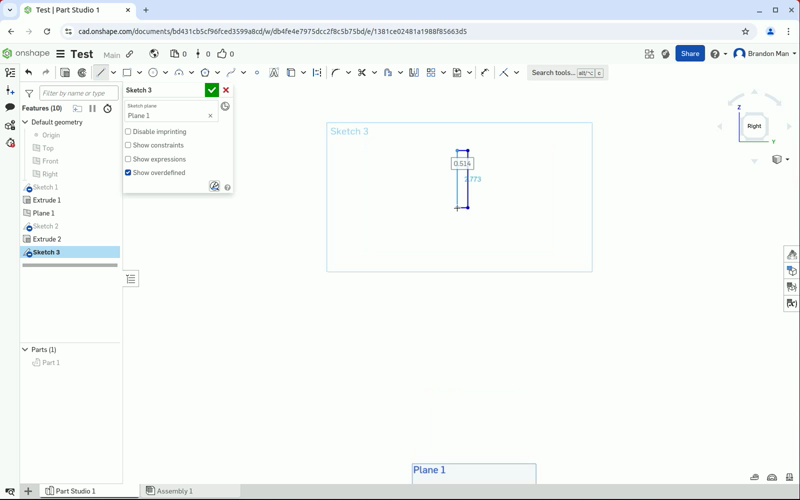
scroll(6)
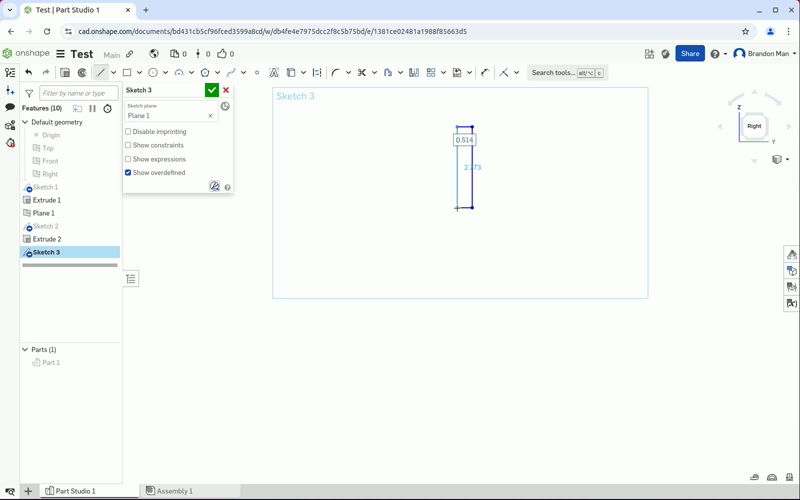
scroll(6)
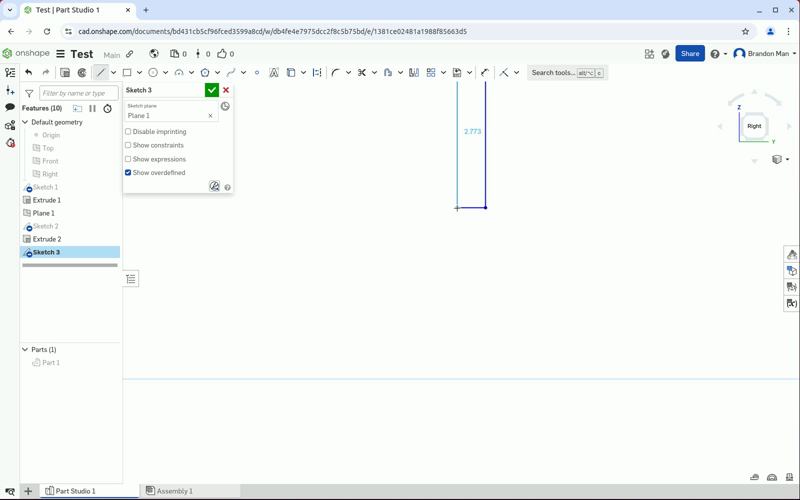
key_up(shift)
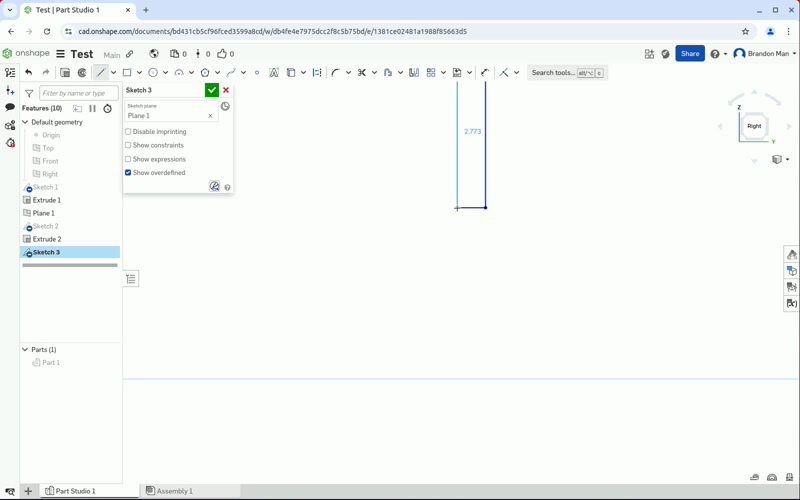
click(457, 207)
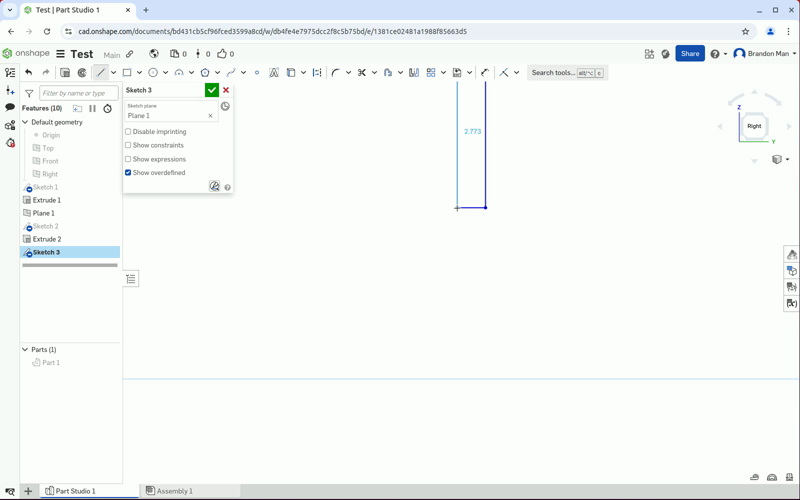
scroll(-6)
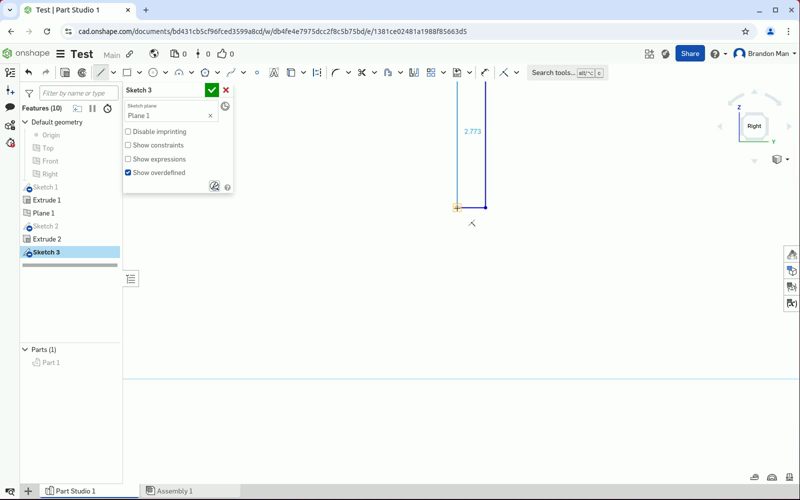
scroll(-6)
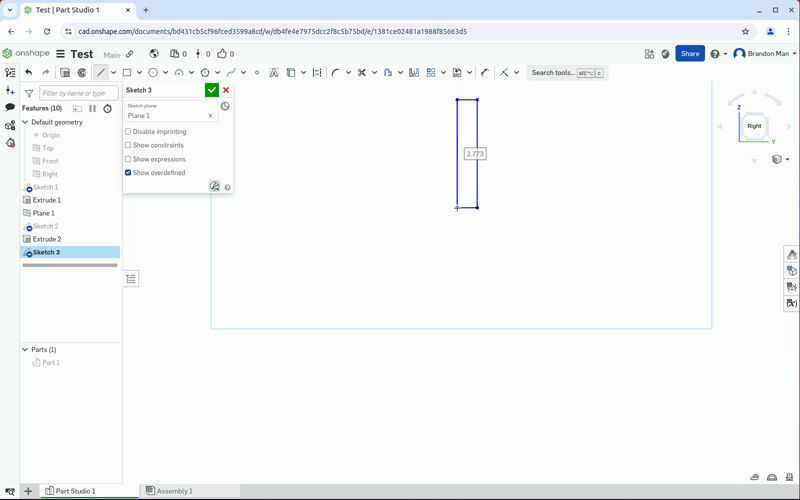
scroll(-6)
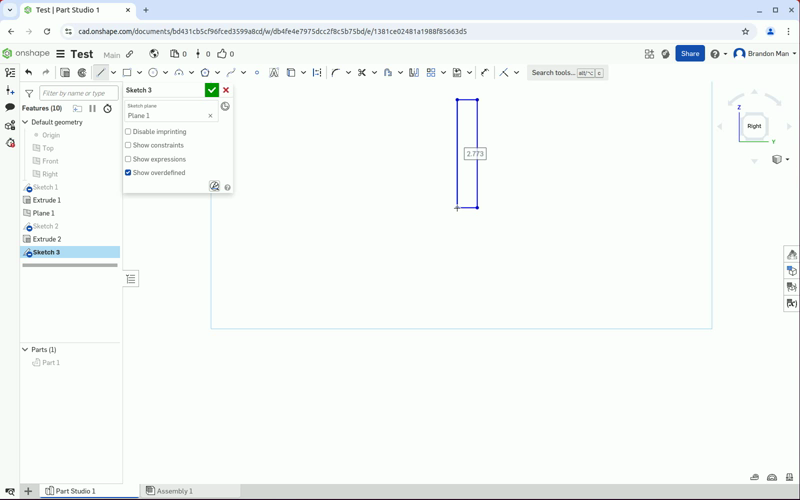
scroll(-6)
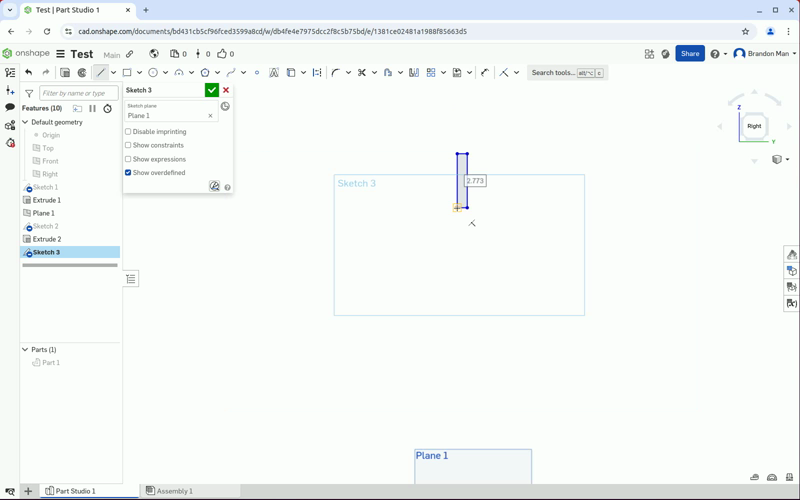
scroll(-6)
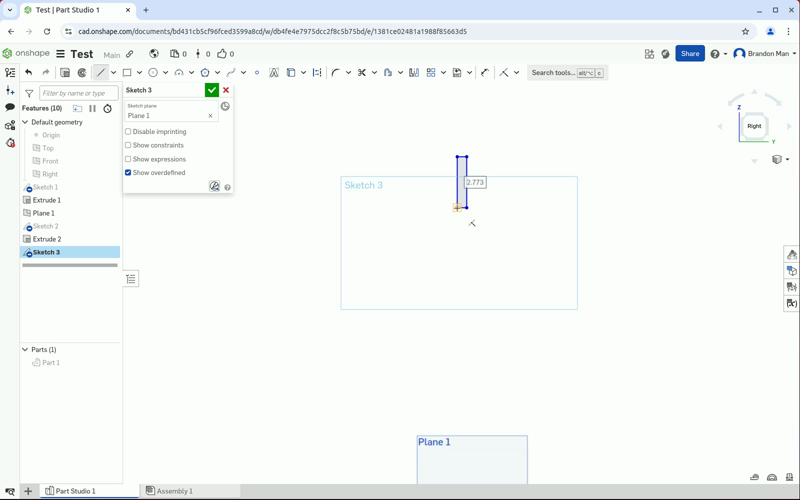
scroll(-6)
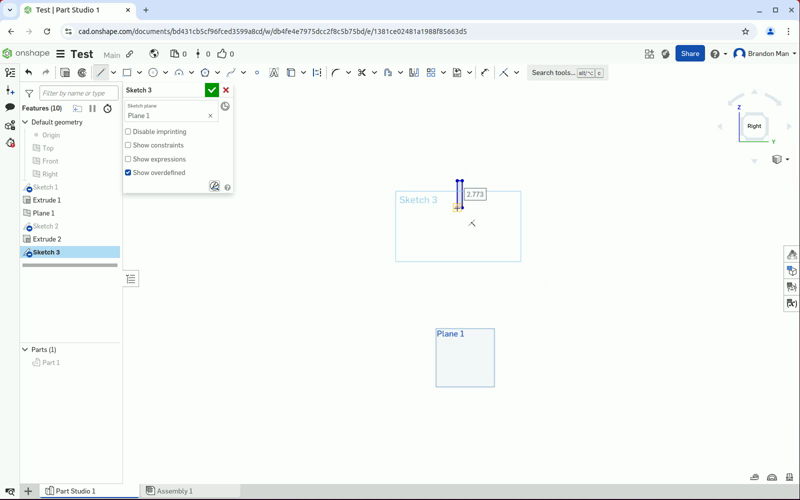
scroll(-6)
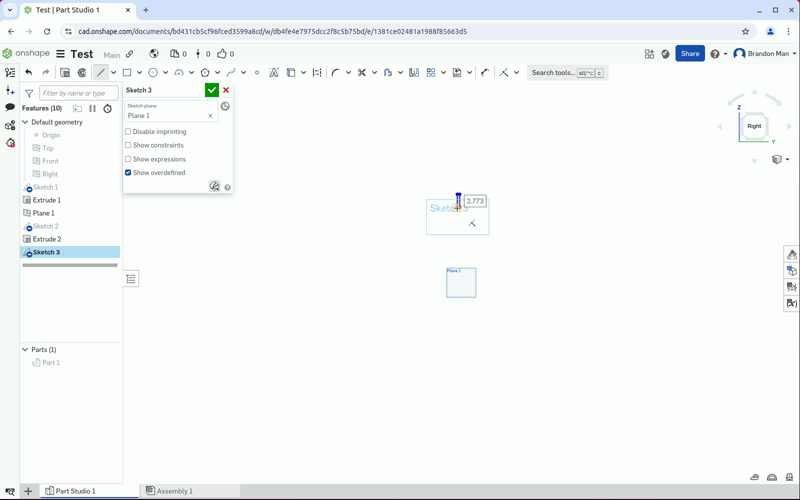
key(esc)
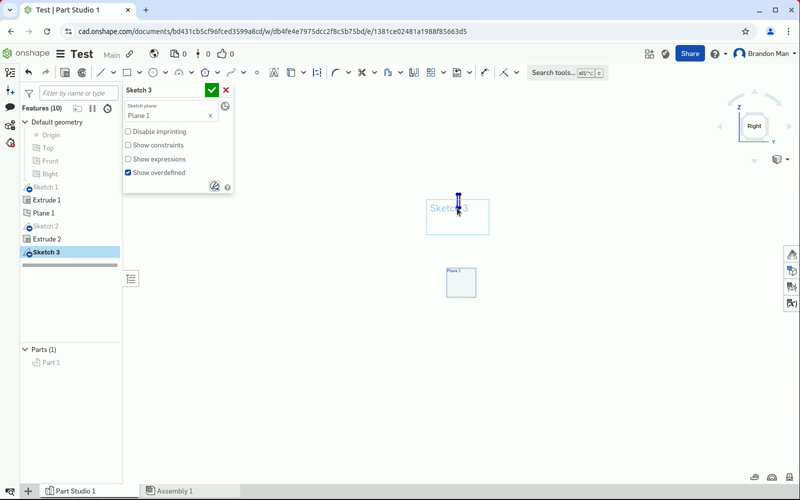
mouse_move(457, 207)
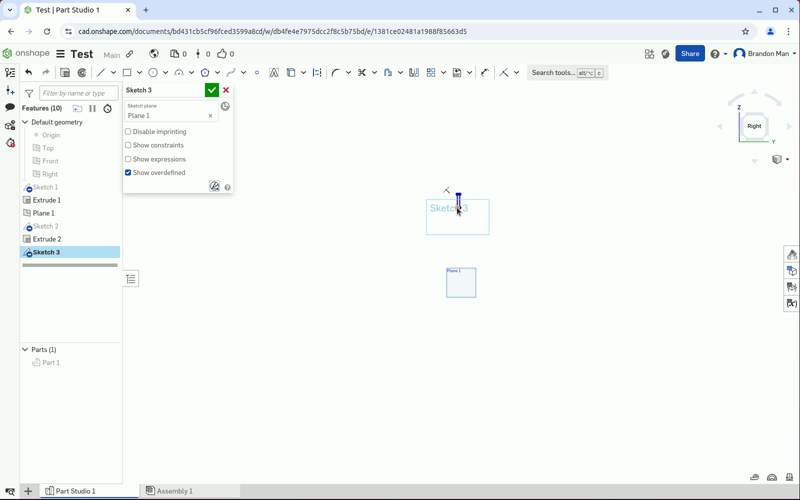
scroll(6)
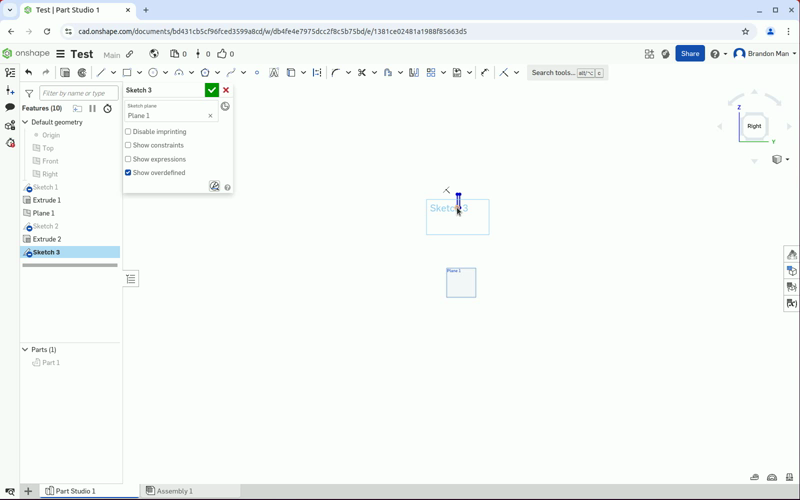
scroll(6)
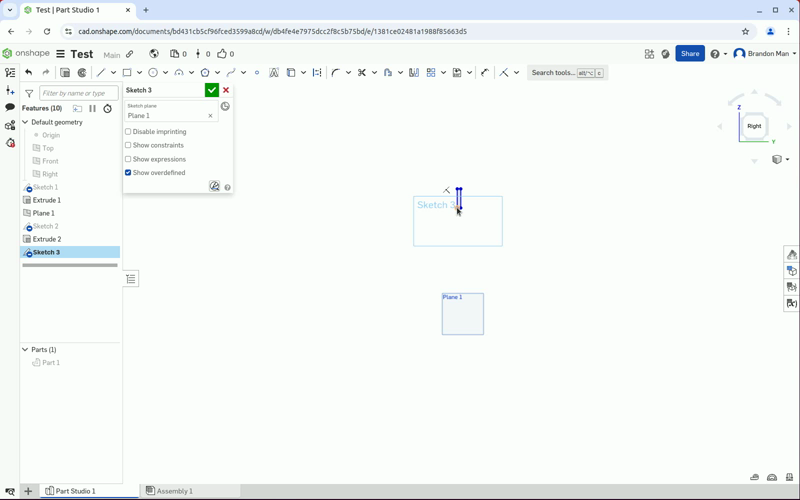
scroll(6)
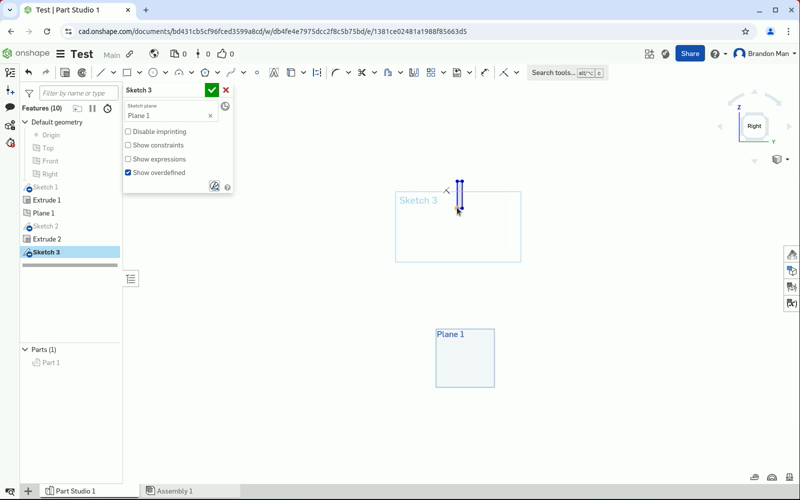
scroll(6)
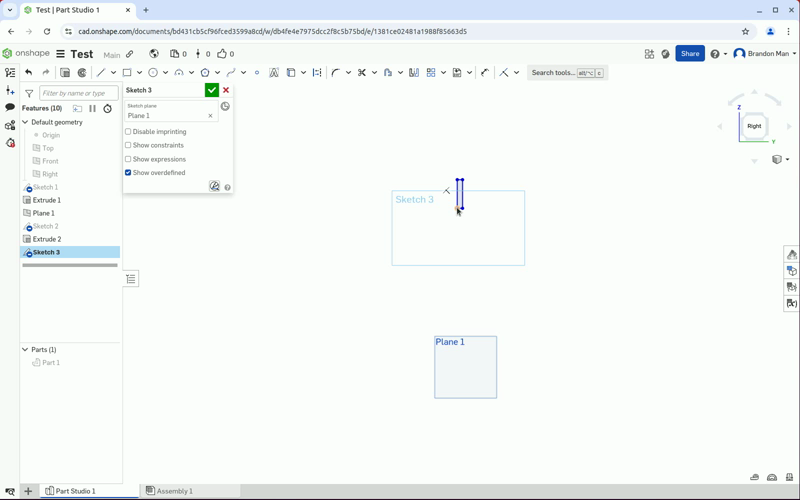
scroll(6)
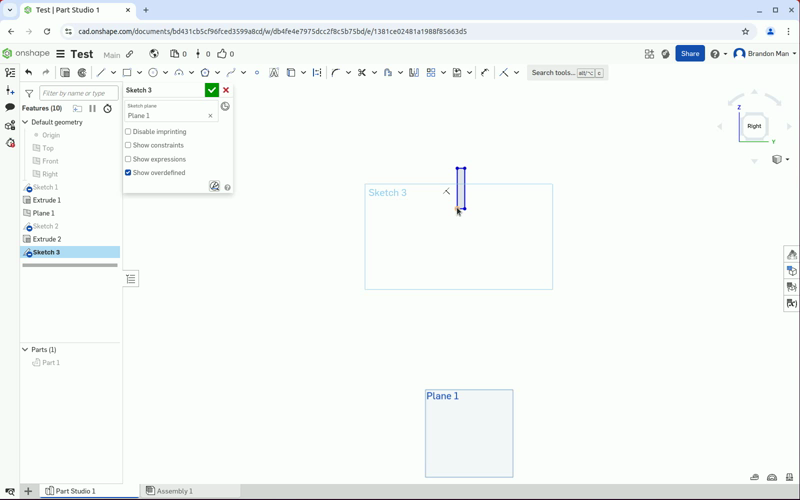
scroll(6)
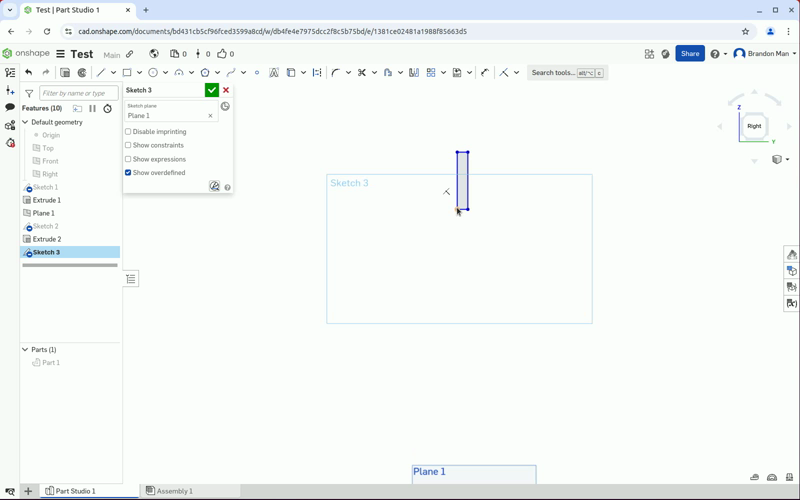
scroll(6)
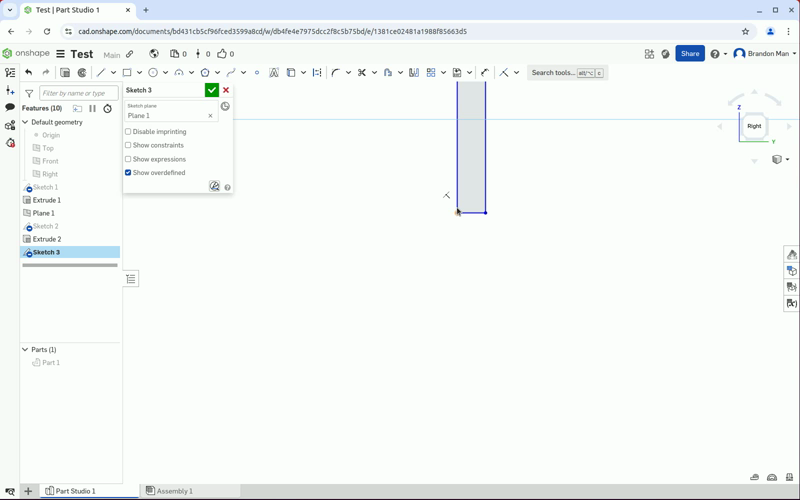
click(457, 207)
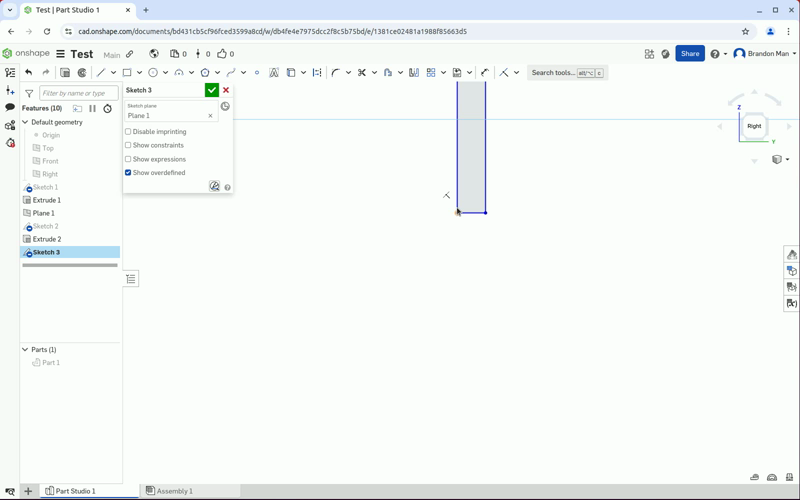
scroll(-6)
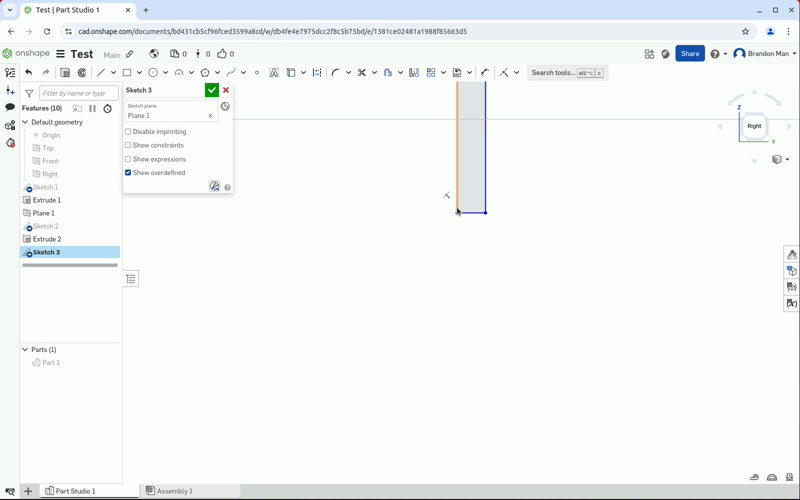
scroll(-6)
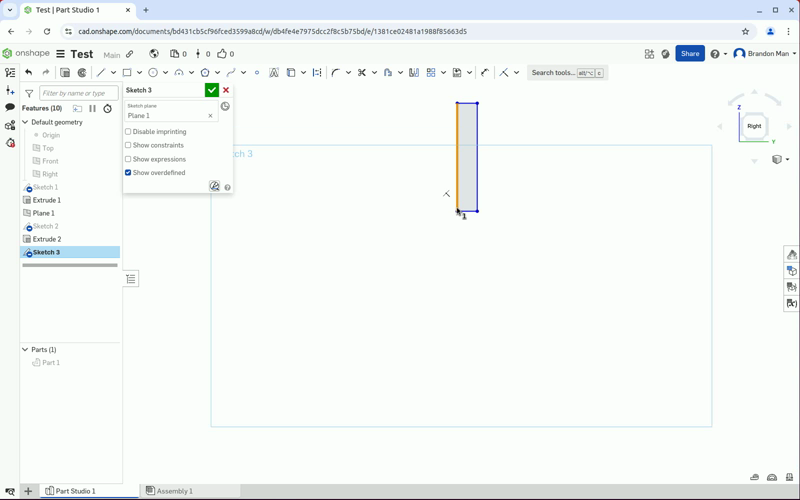
scroll(-6)
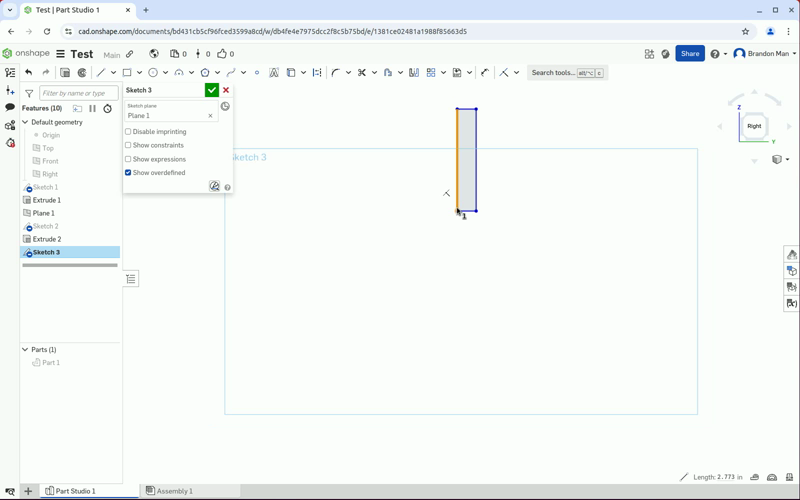
scroll(-6)
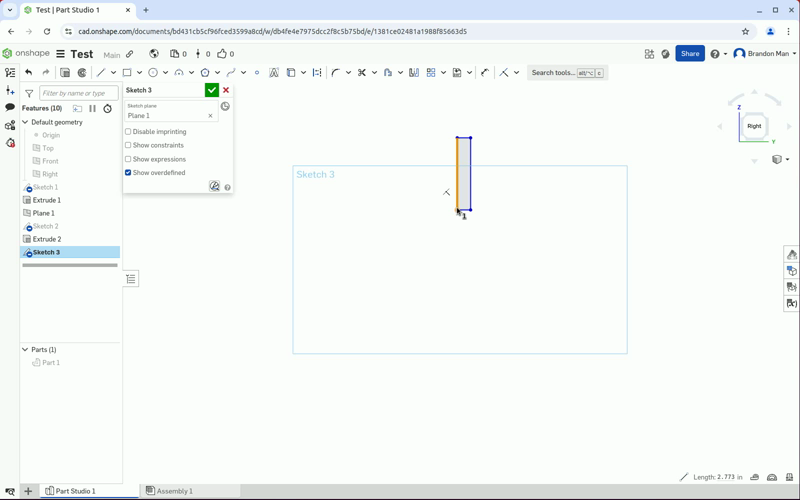
scroll(-6)
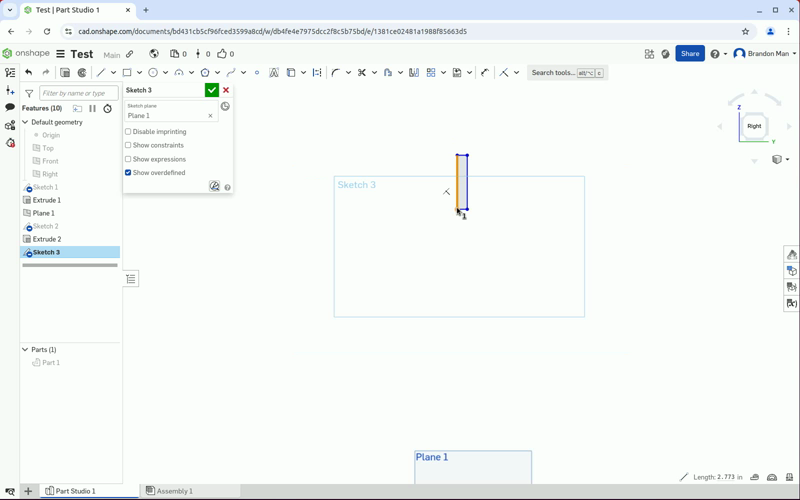
scroll(-6)
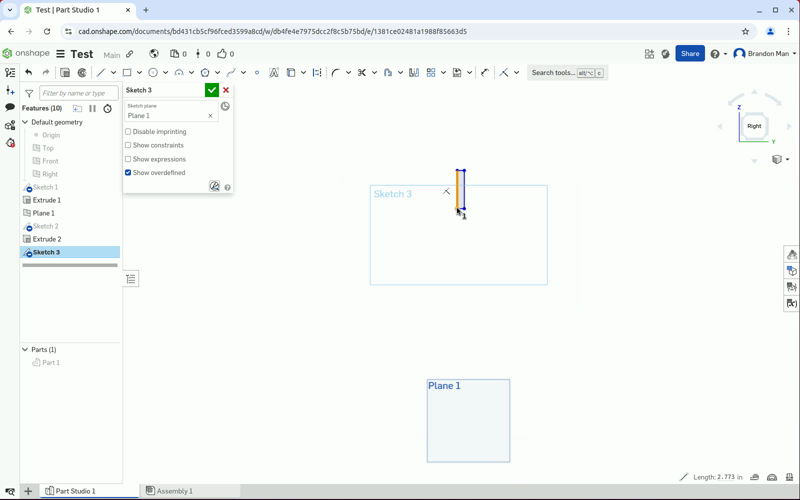
scroll(-6)
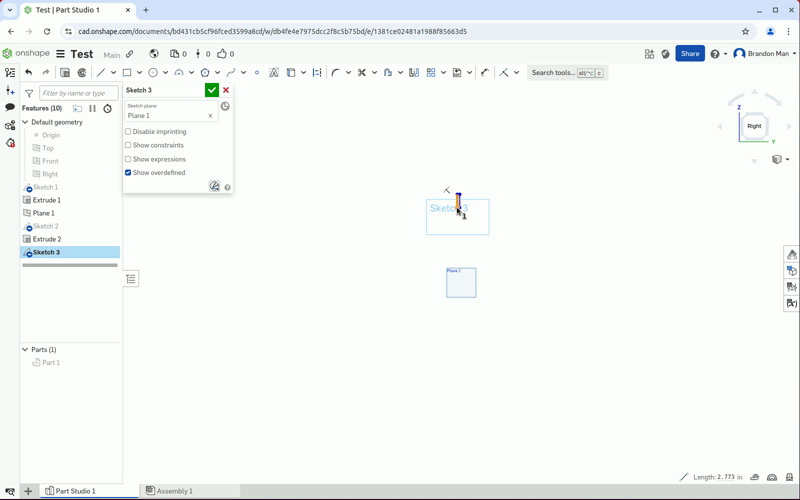
mouse_move(73, 352)
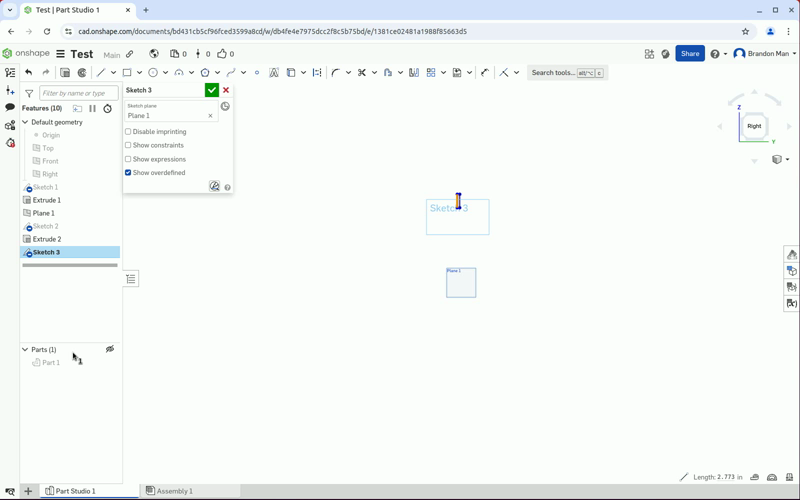
key(shift+y)
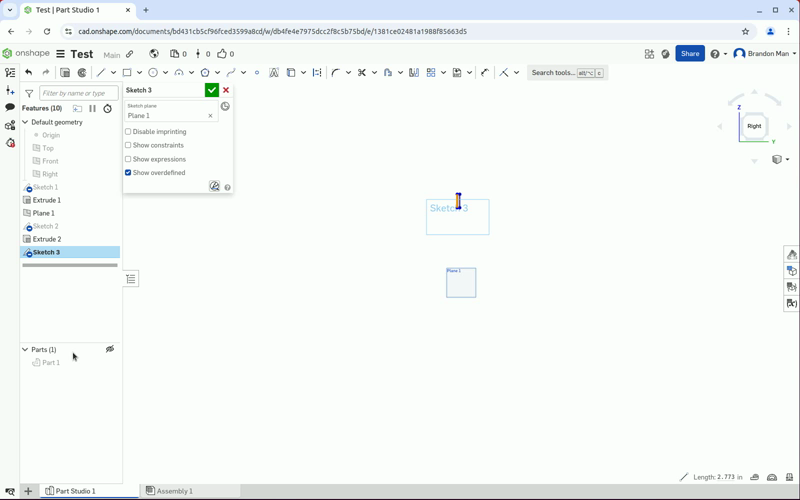
key(shift+e)
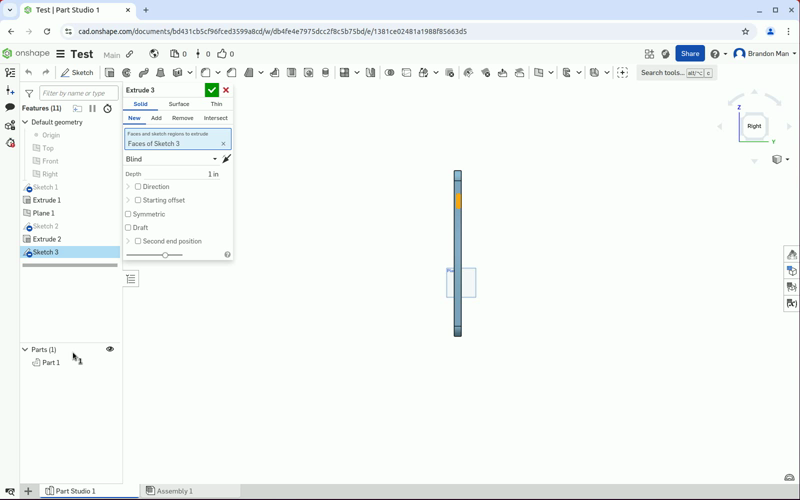
mouse_move(143, 106)
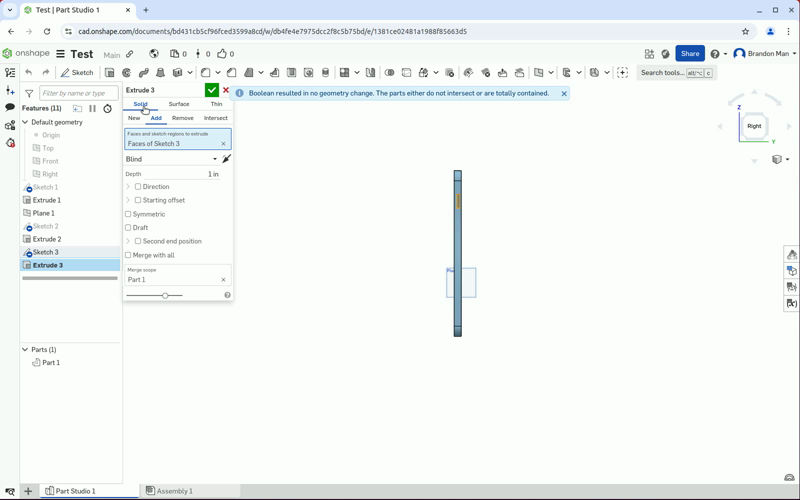
click(143, 106)
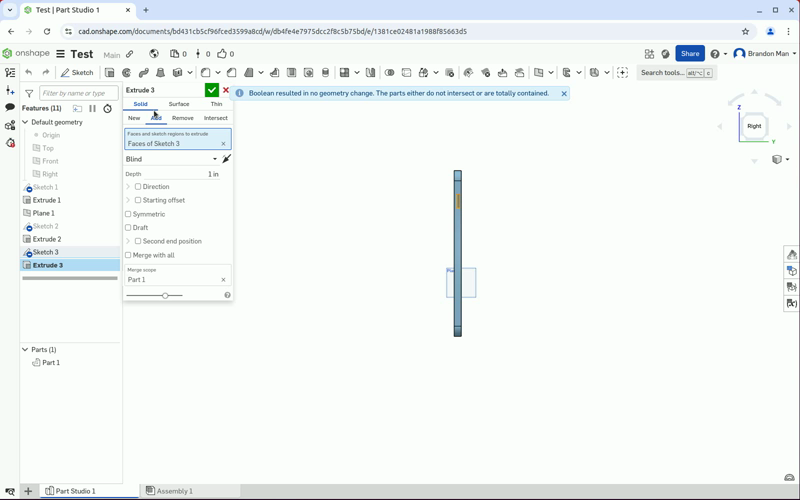
mouse_move(186, 120)
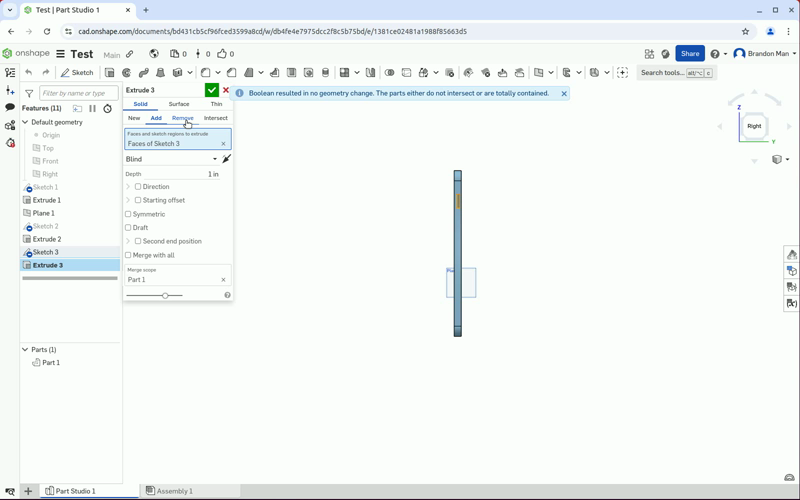
click(186, 120)
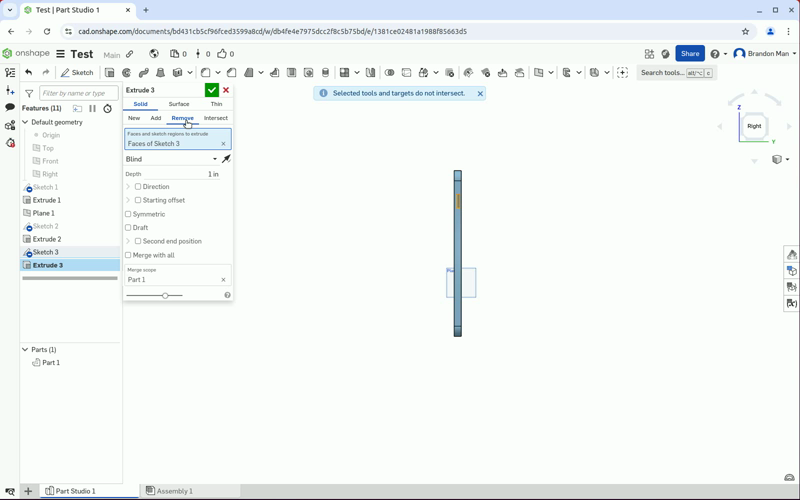
key(tab, 4)
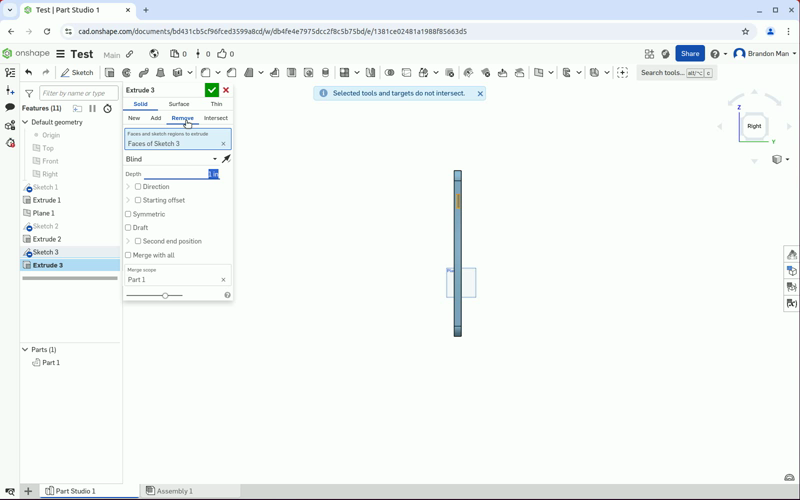
text(0.241)
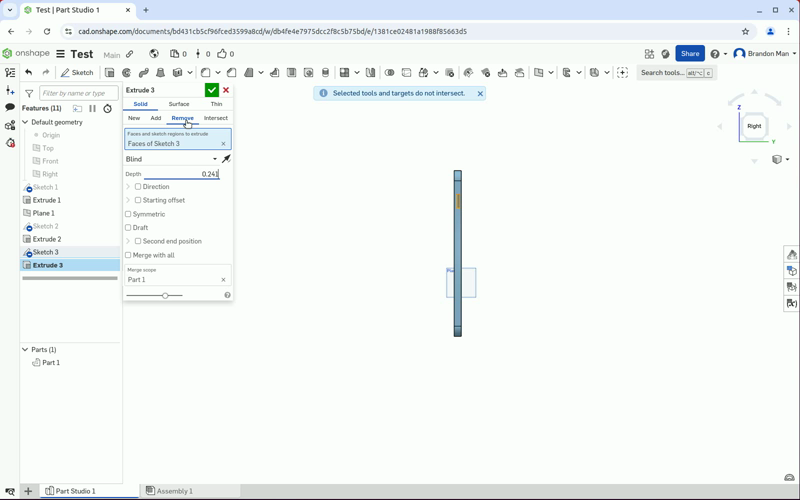
key(tab, 6)
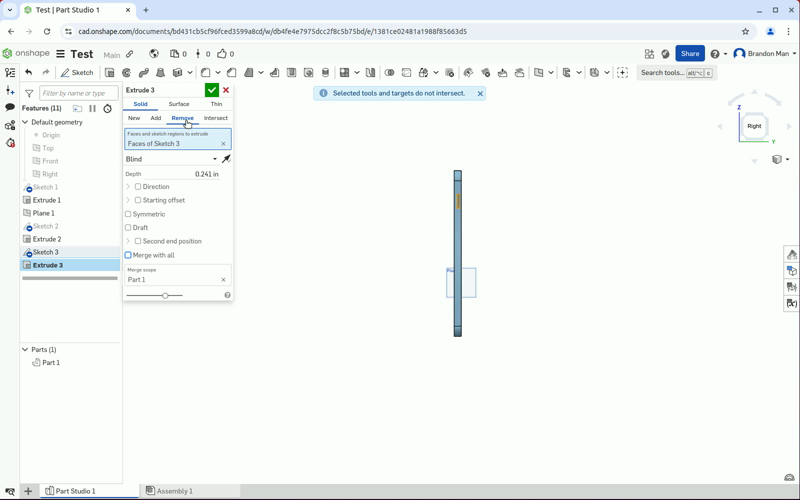
key(space)
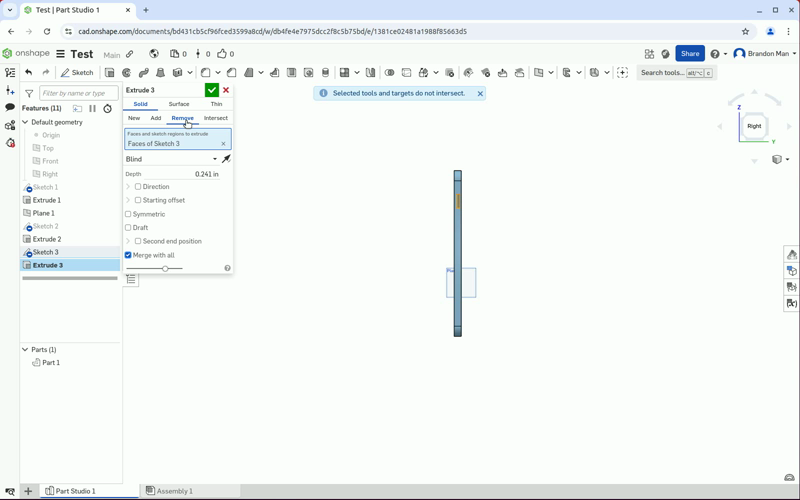
key(enter)
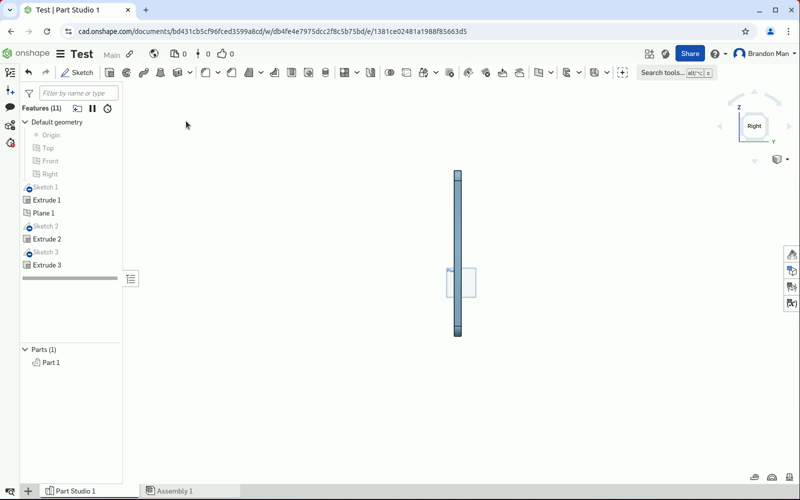
key(shift+h)
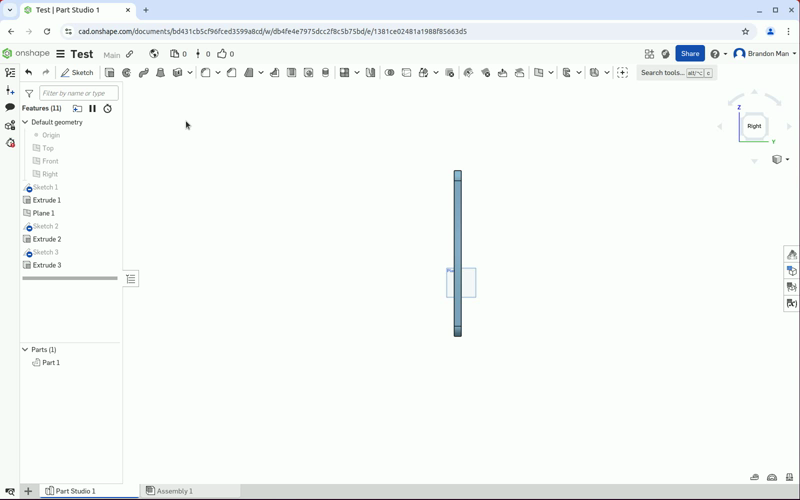
key(shift+h)
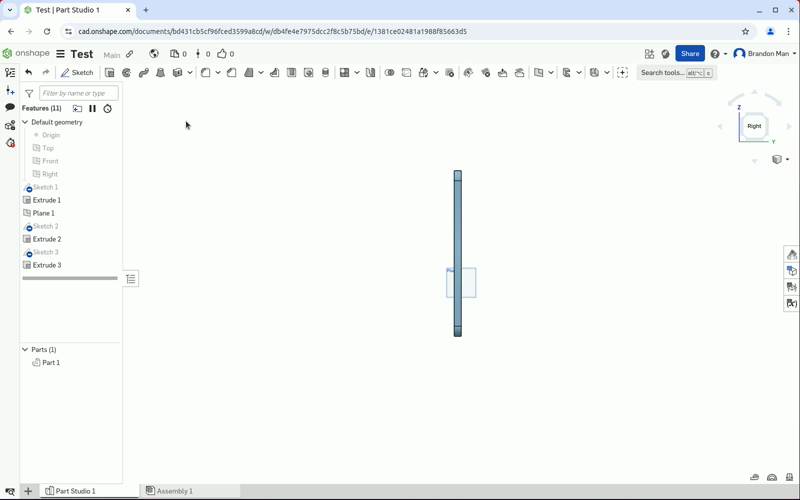
mouse_move(73, 189)
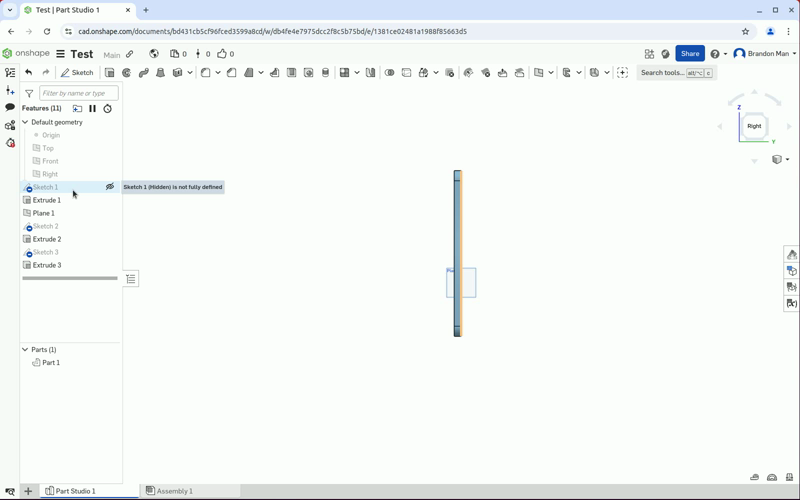
click(73, 189)
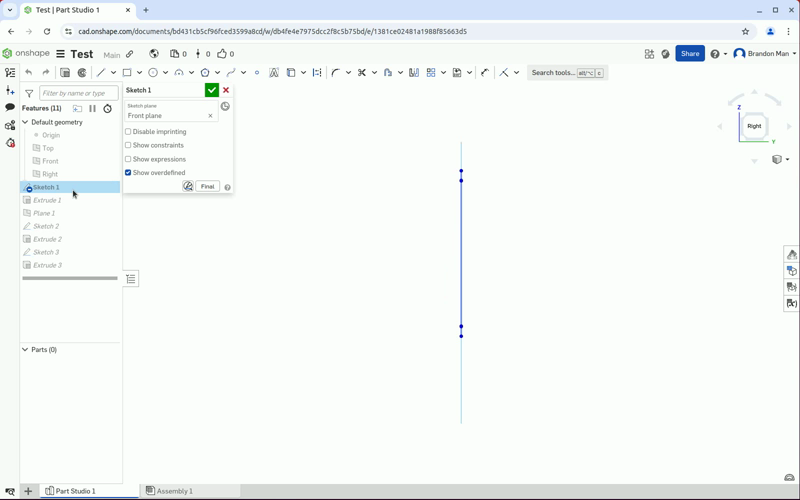
mouse_move(229, 92)
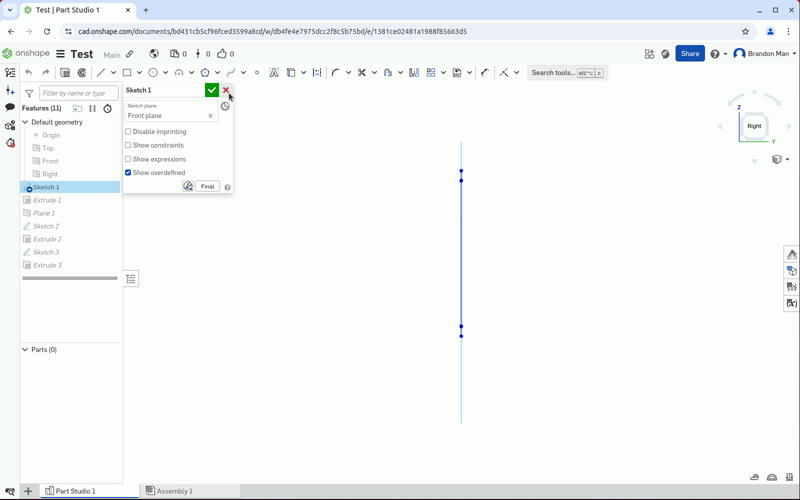
click(229, 92)
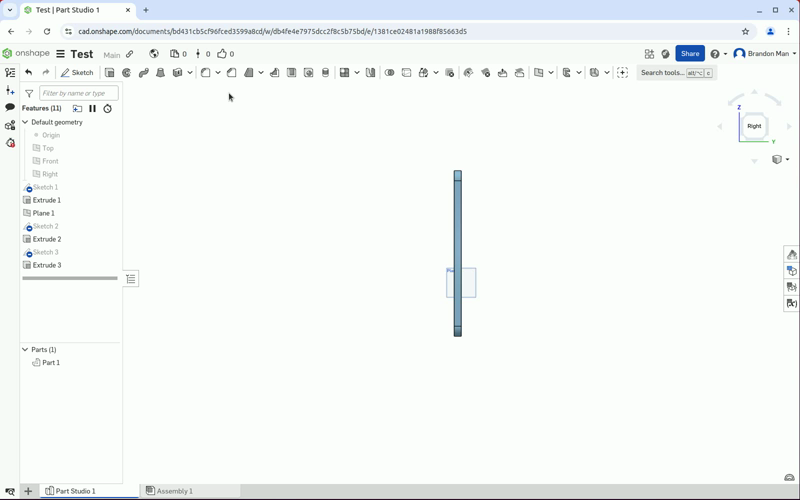
mouse_move(73, 352)
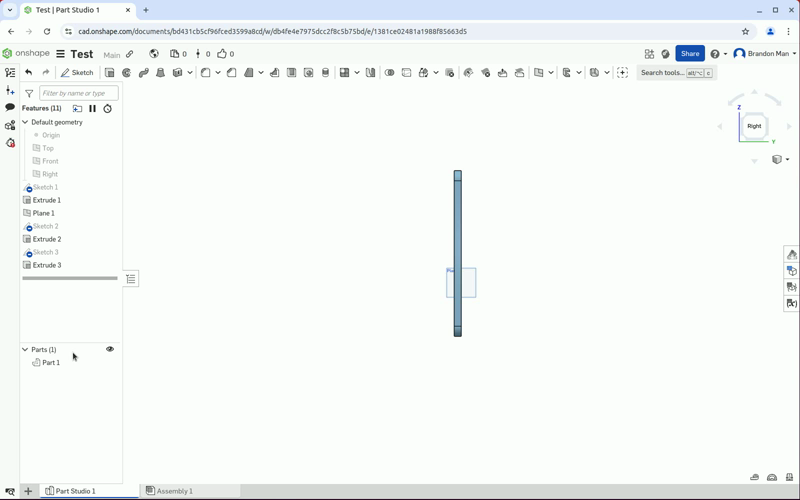
key(y)
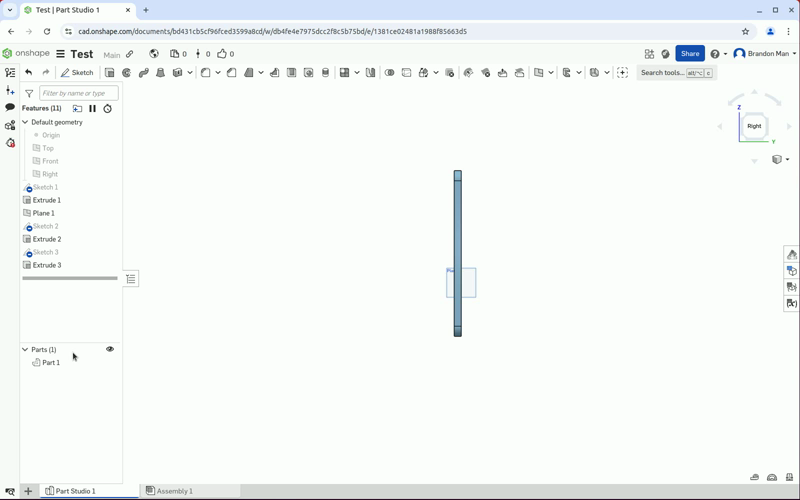
key(shift+p)
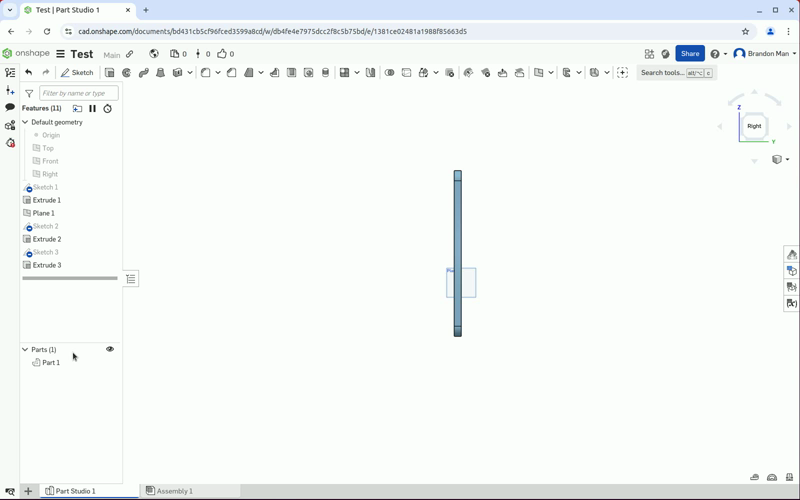
key(space)
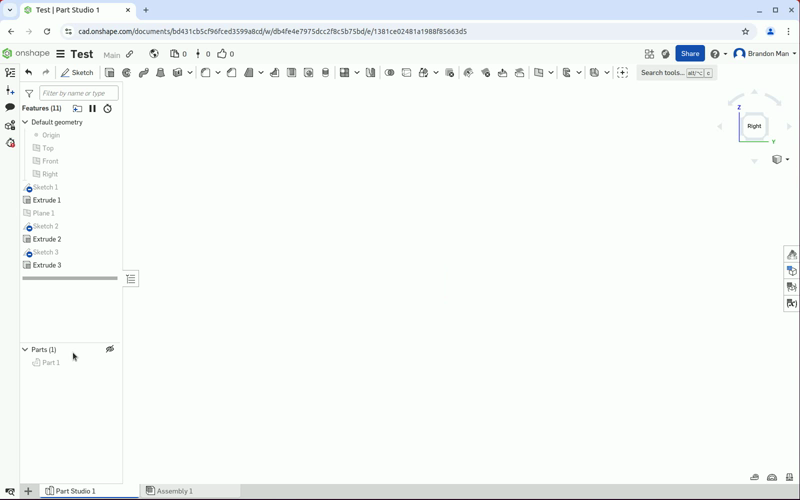
key_down(shift)
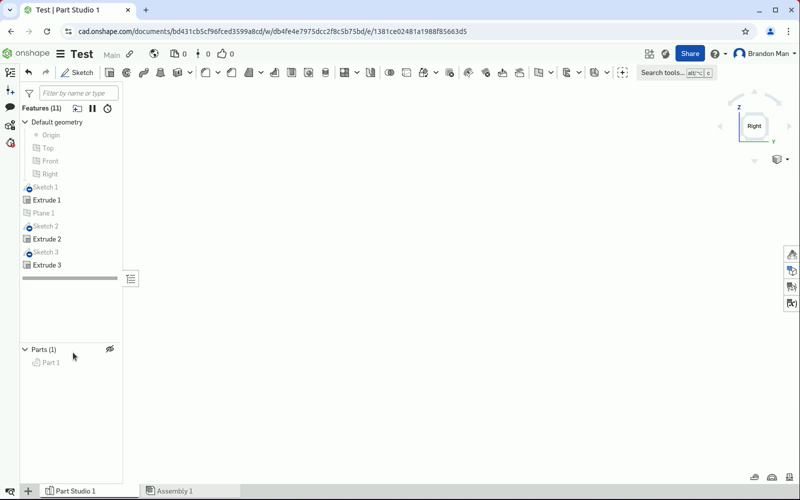
key(right)
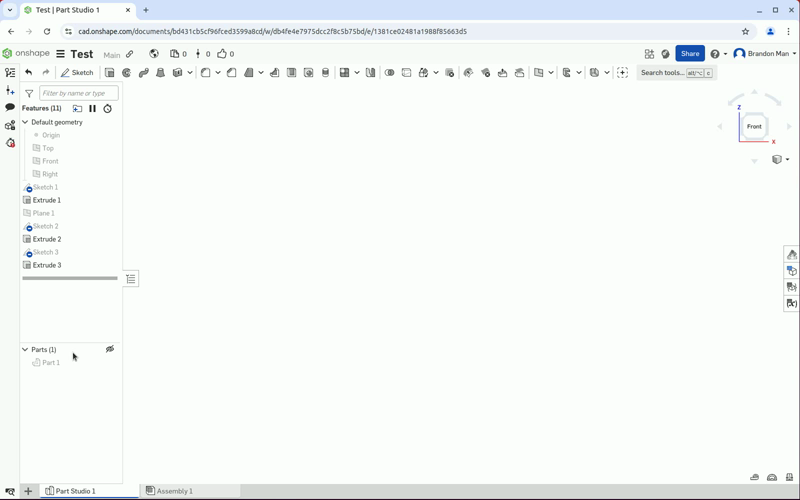
key_up(shift)
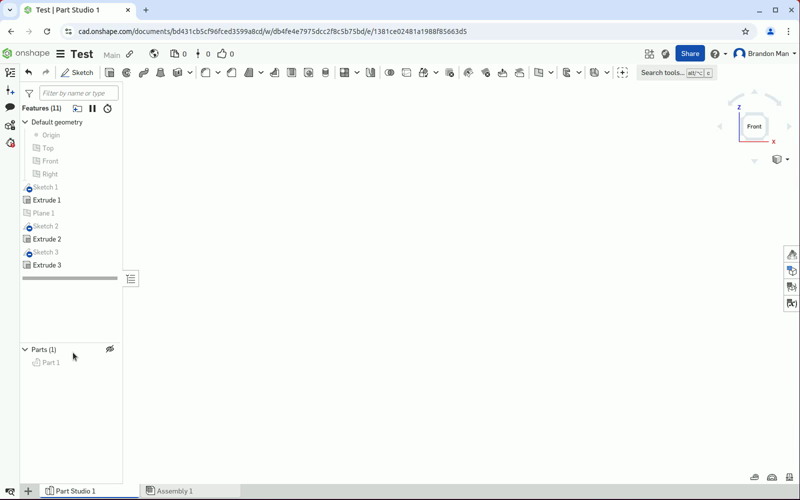
key(space)
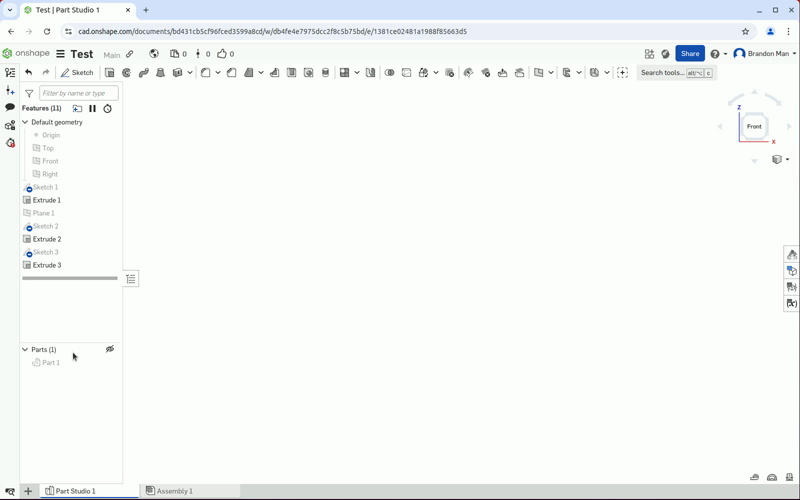
key_down(shift)
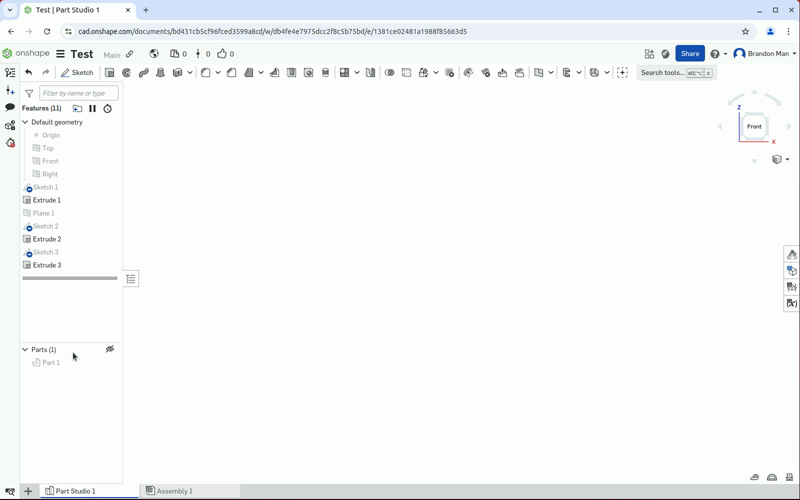
key(down)
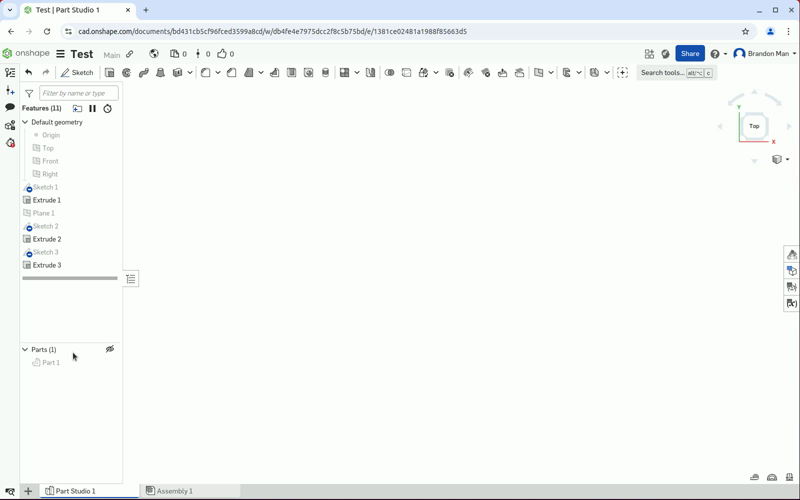
key_up(shift)
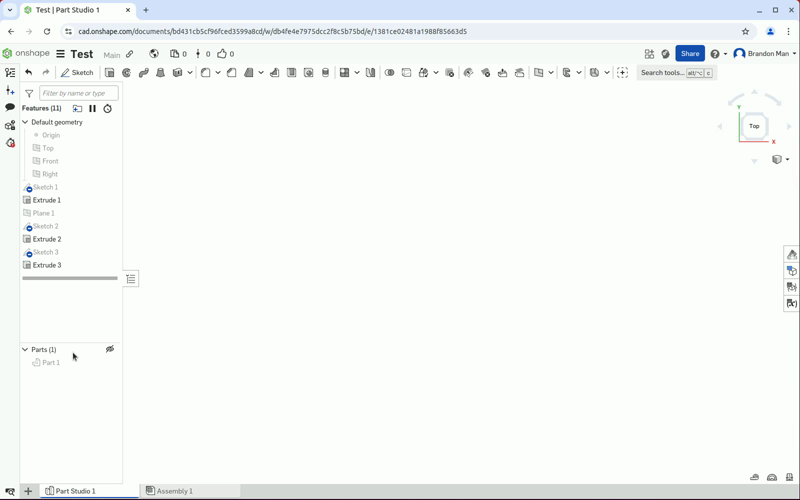
mouse_move(73, 352)
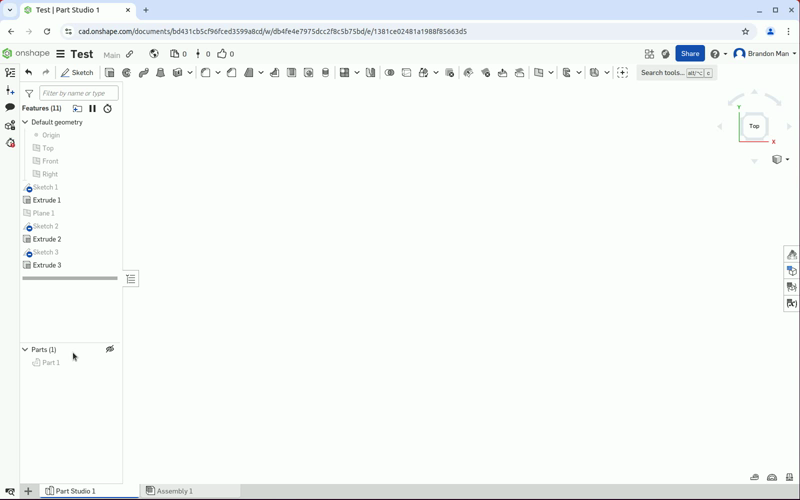
key(shift+y)
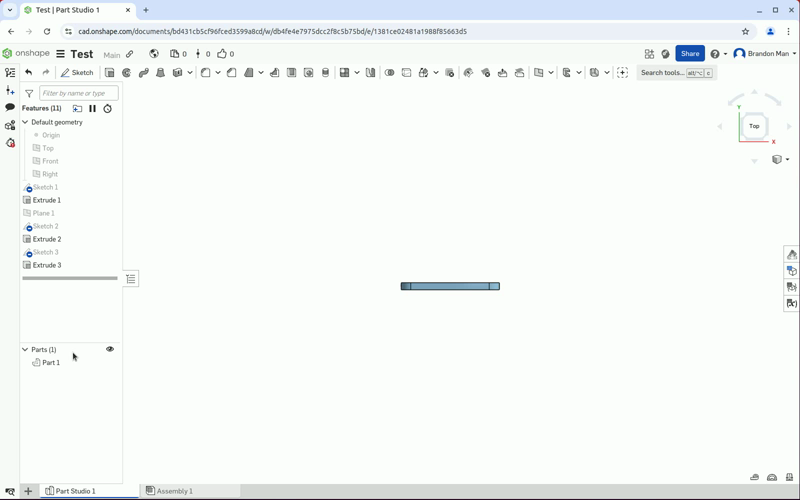
mouse_move(541, 75)
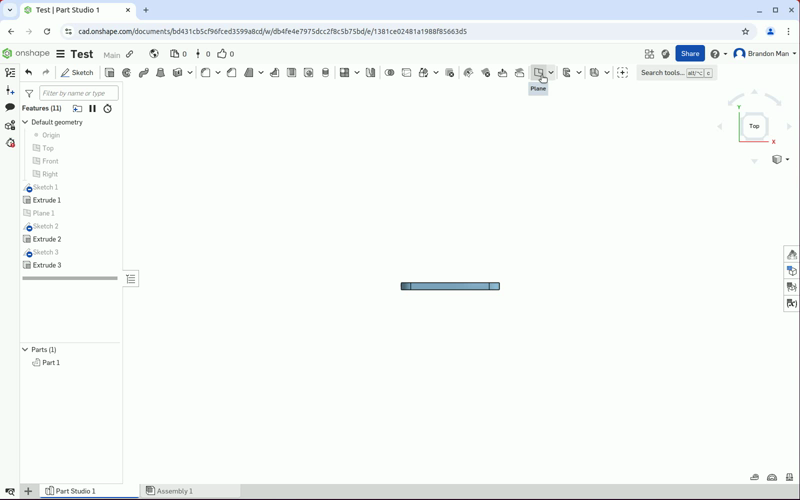
click(541, 75)
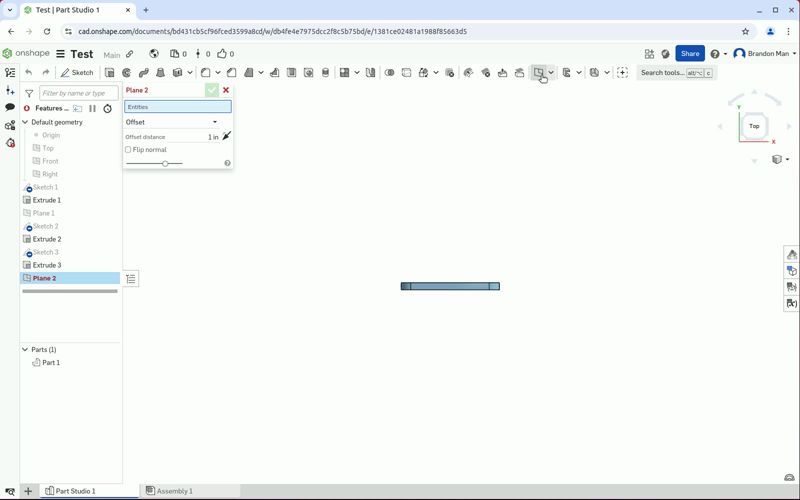
mouse_move(73, 150)
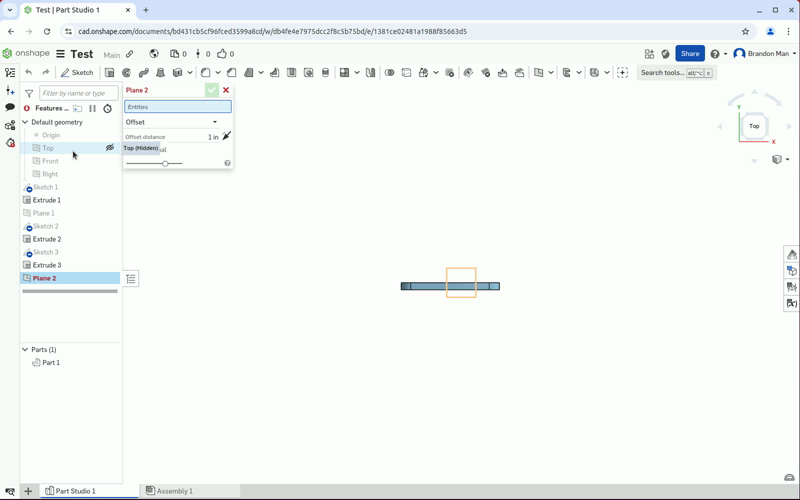
click(73, 150)
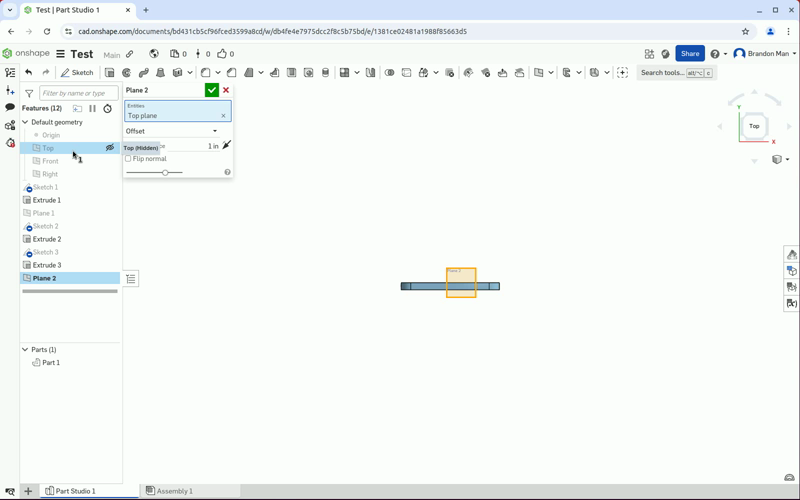
key(tab, 2)
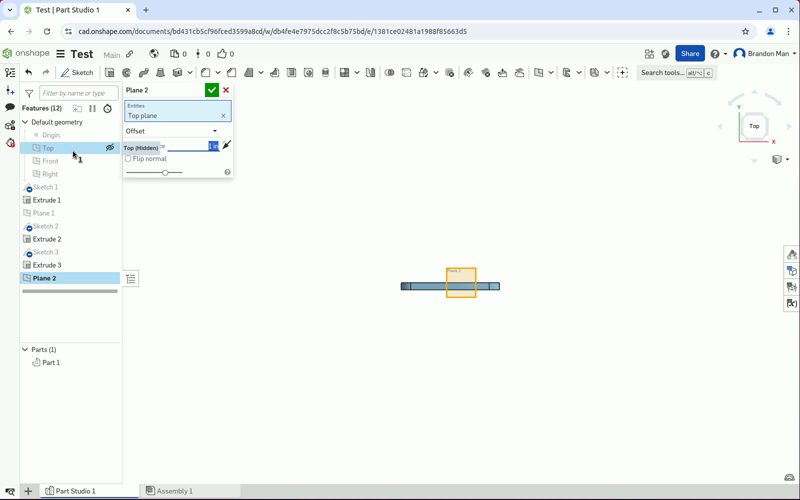
text(23.108)
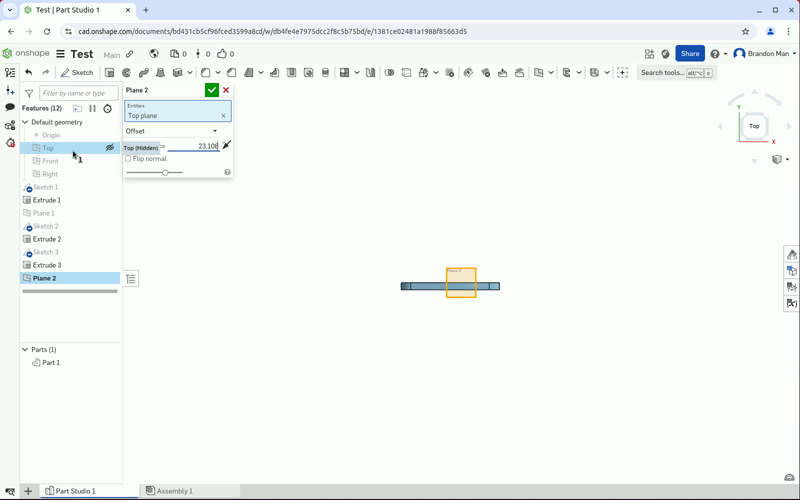
key(enter, 2)
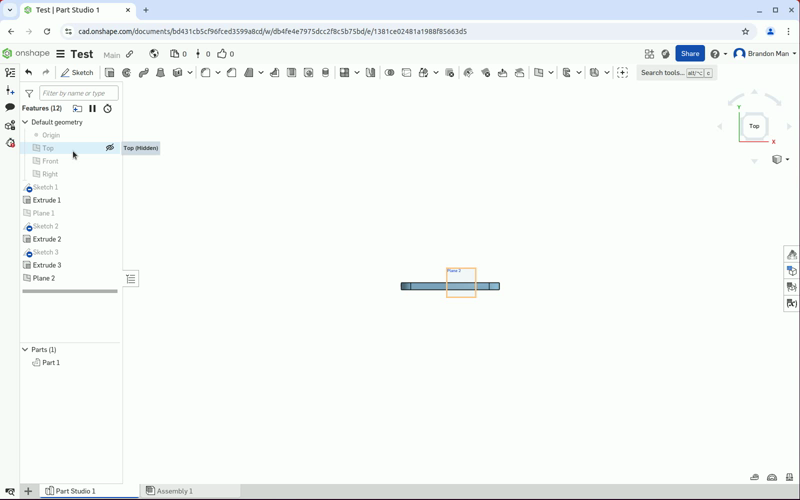
key(shift+s)
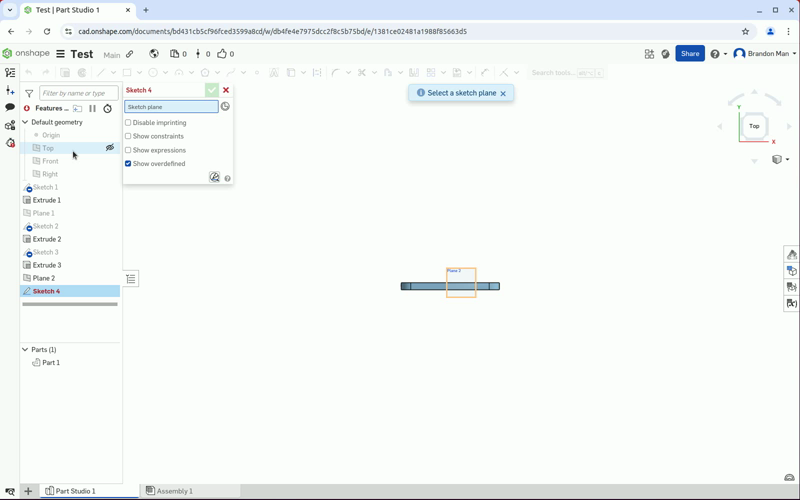
mouse_move(73, 280)
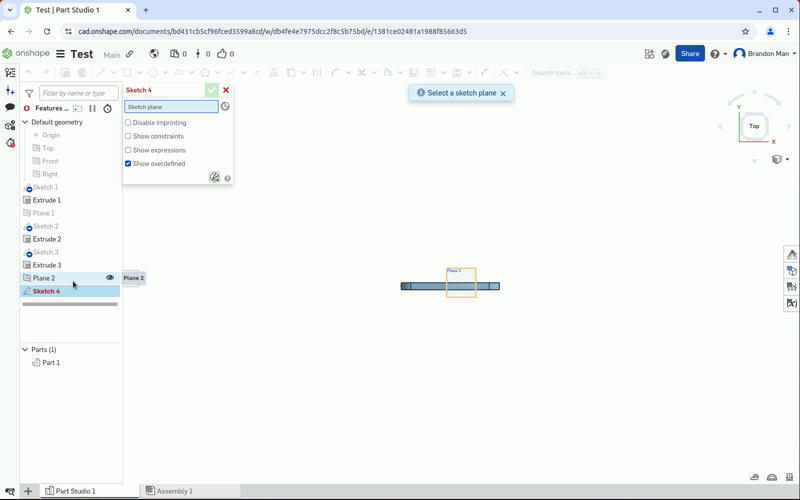
click(73, 280)
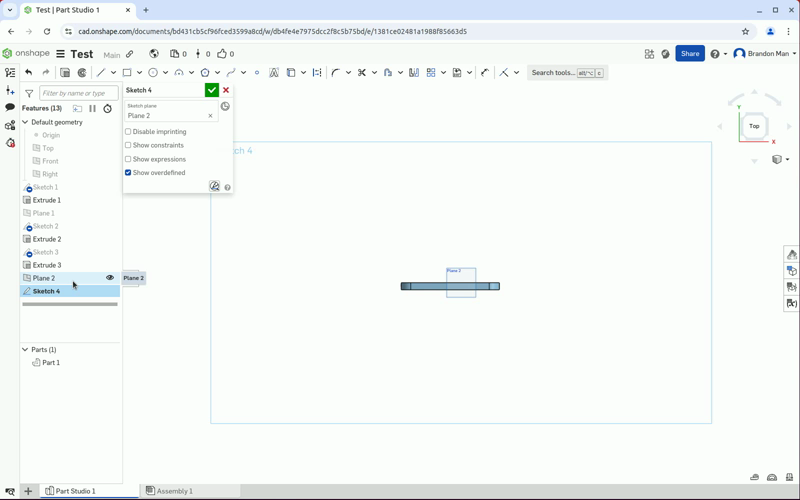
mouse_move(73, 352)
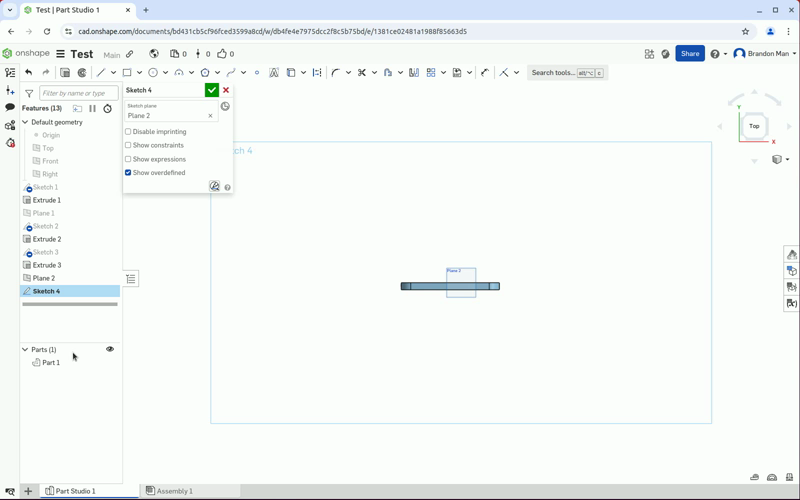
key(y)
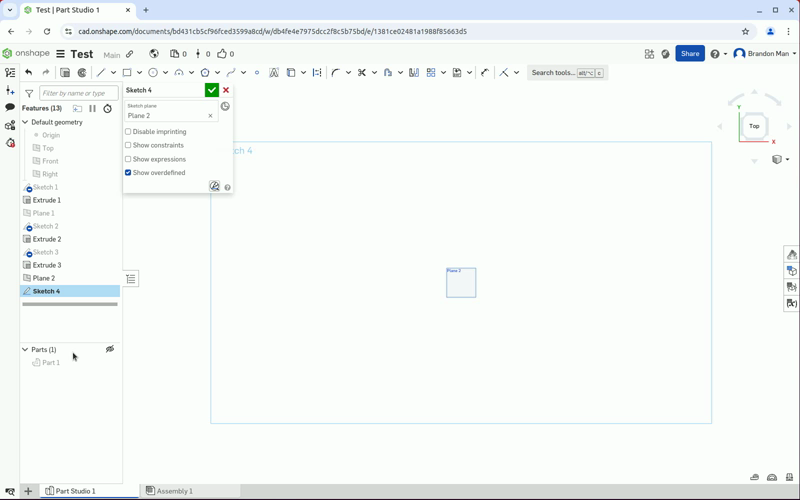
key(l)
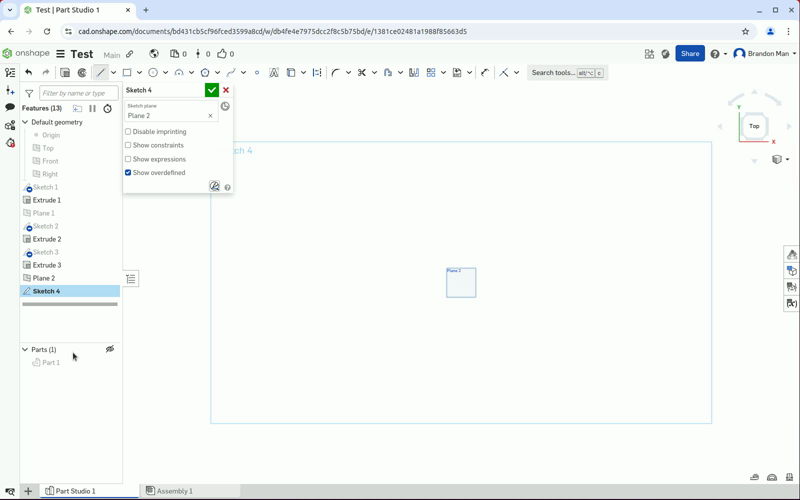
key_down(shift)
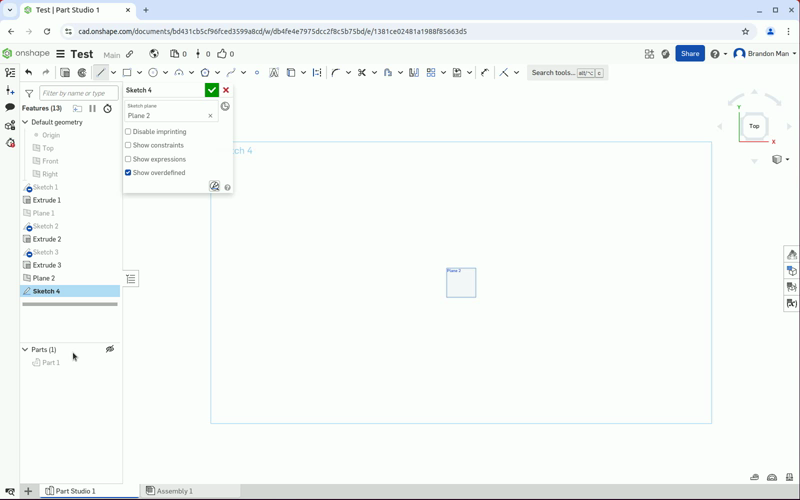
mouse_move(481, 286)
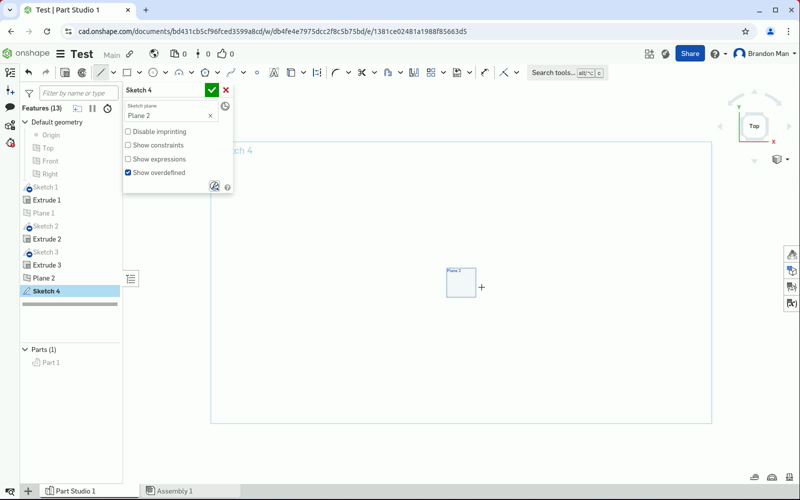
click(481, 286)
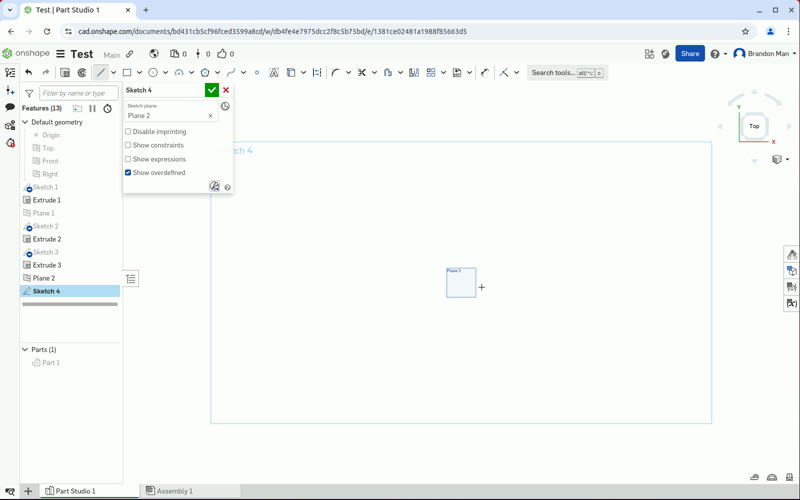
key_up(shift)
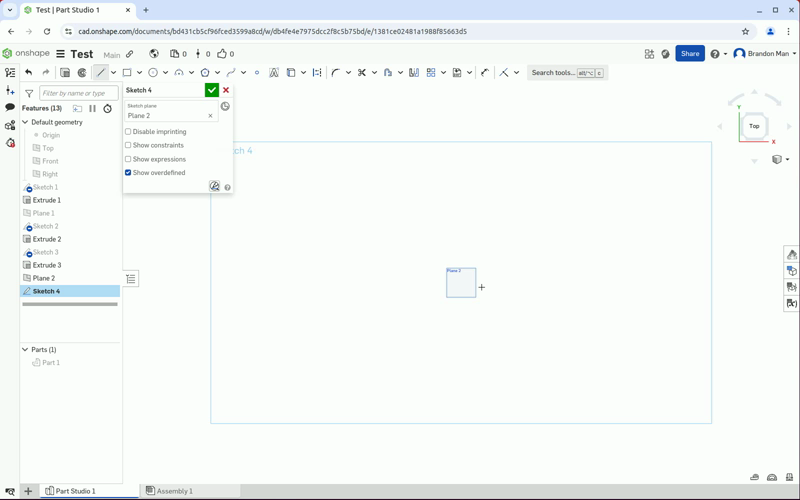
key_down(shift)
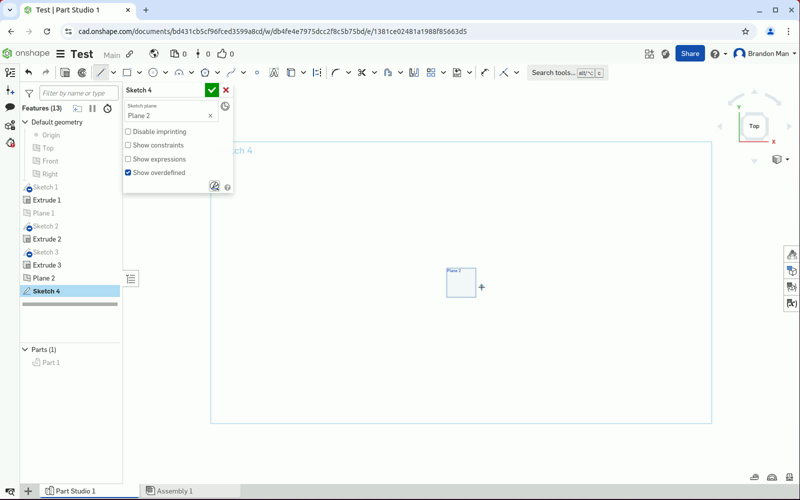
mouse_move(511, 286)
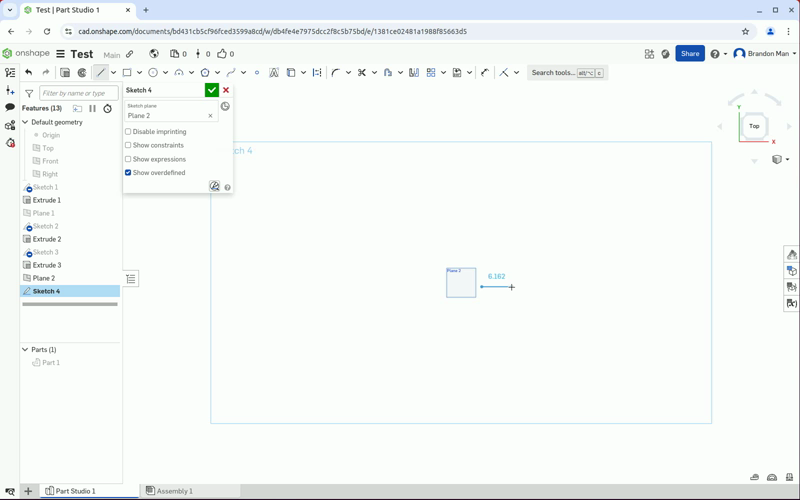
mouse_move(487, 286)
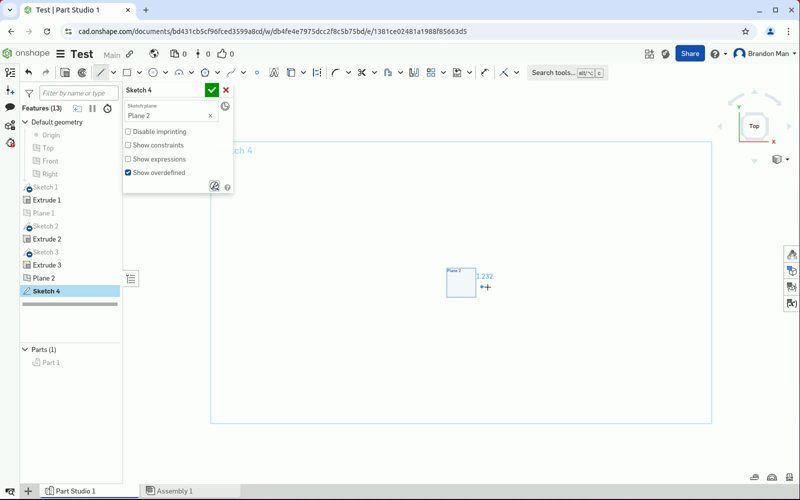
scroll(6)
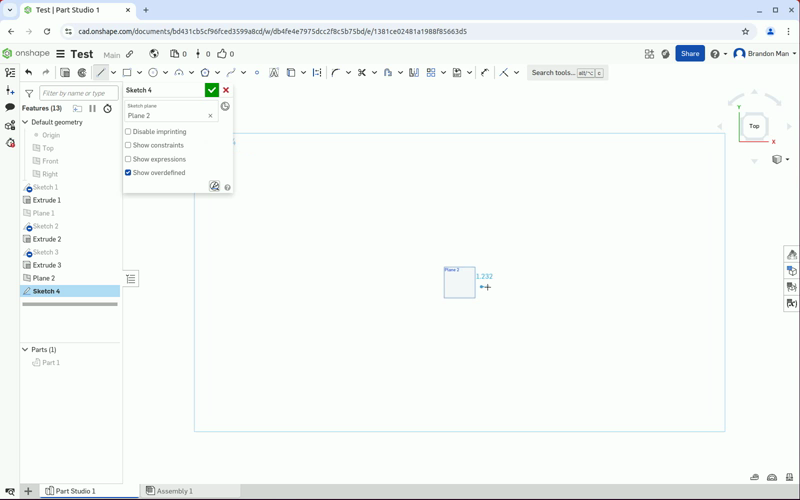
scroll(6)
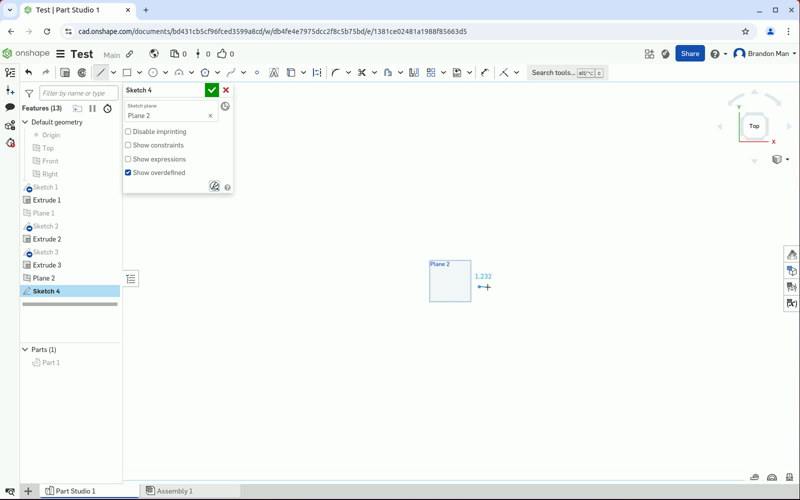
scroll(6)
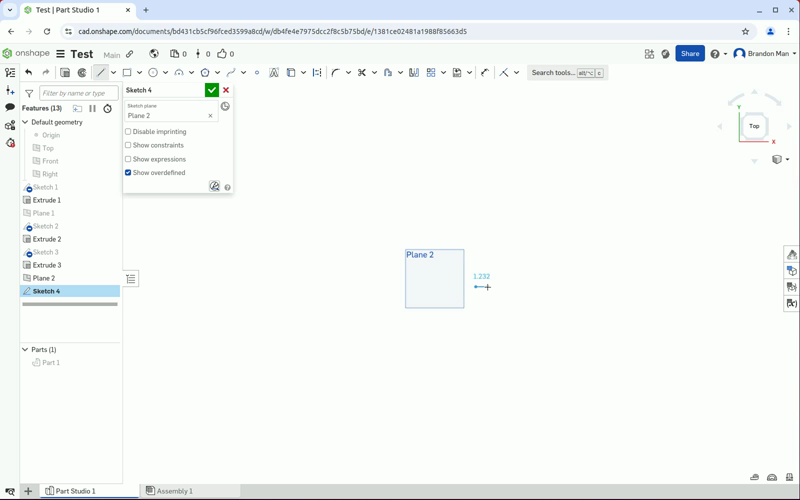
scroll(6)
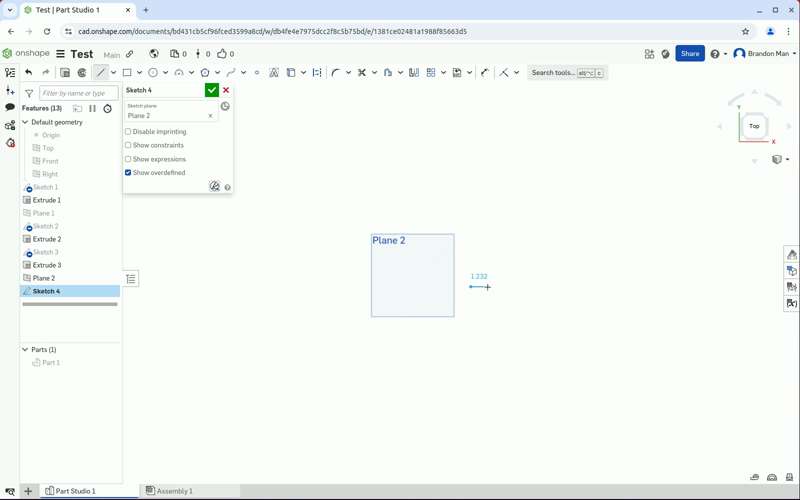
scroll(6)
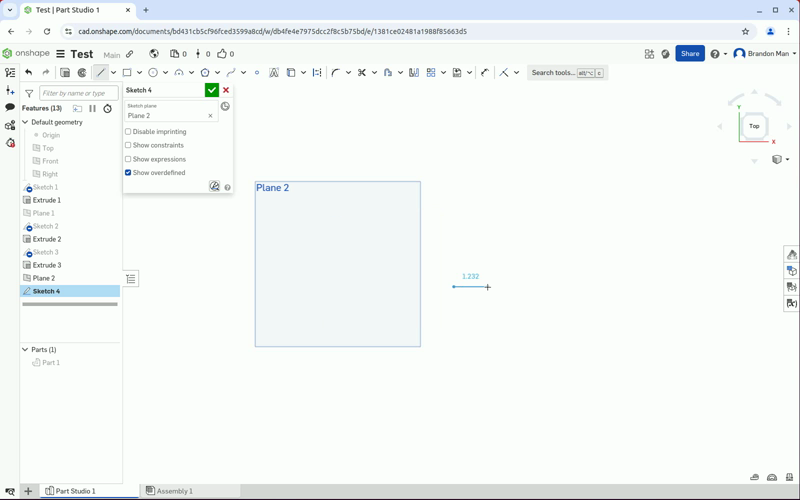
scroll(6)
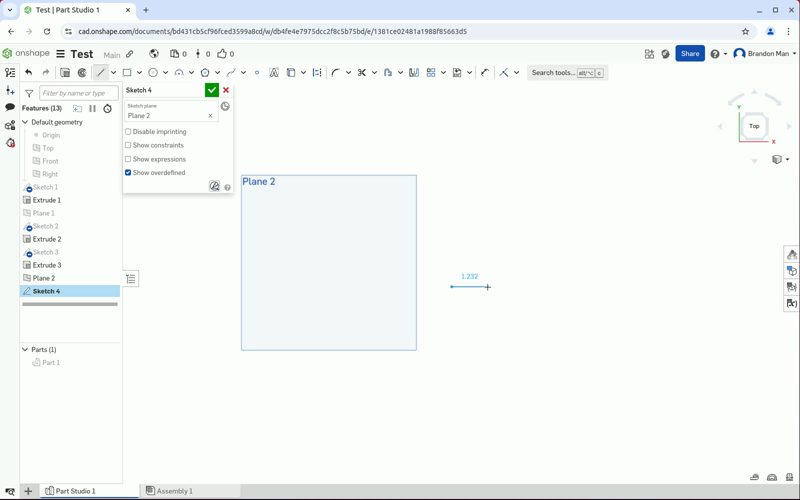
scroll(6)
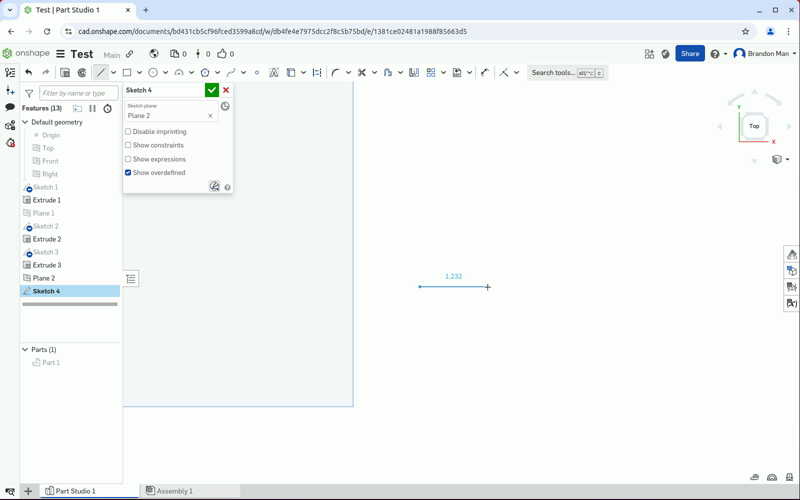
click(487, 286)
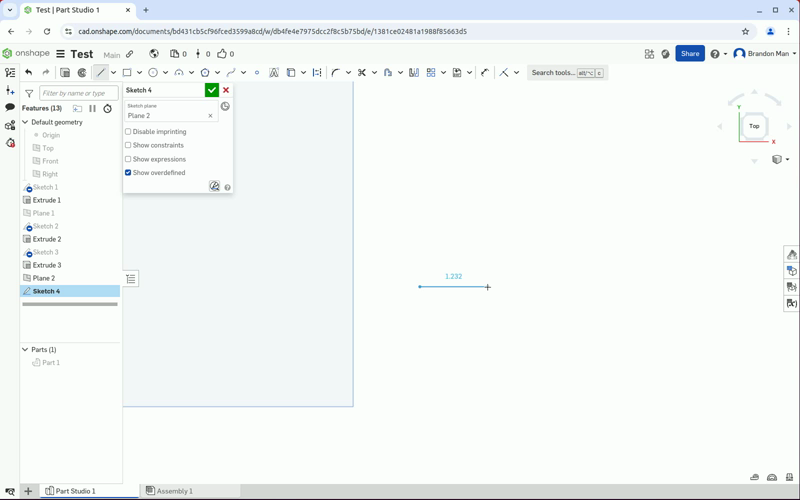
scroll(-6)
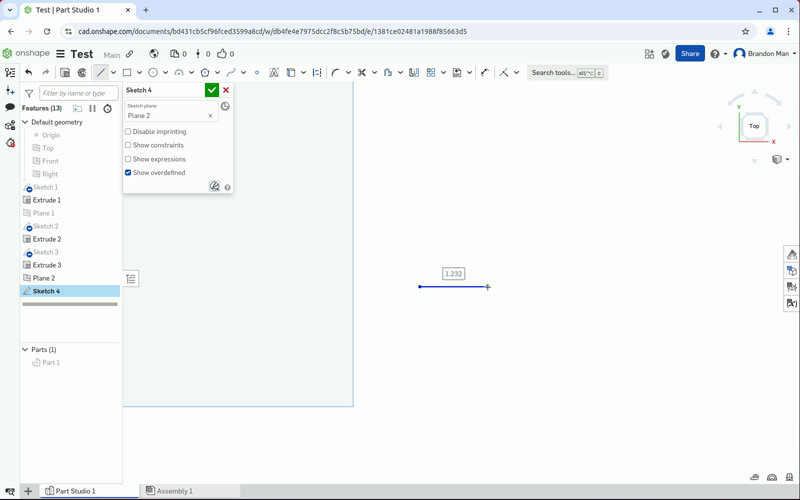
scroll(-6)
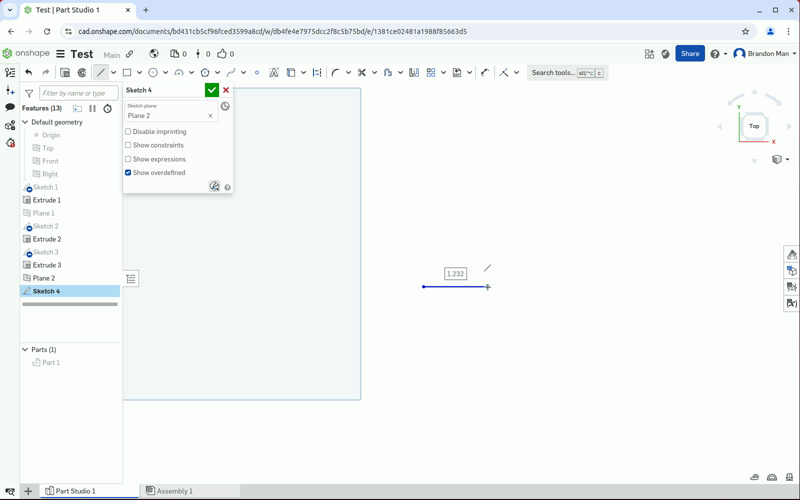
scroll(-6)
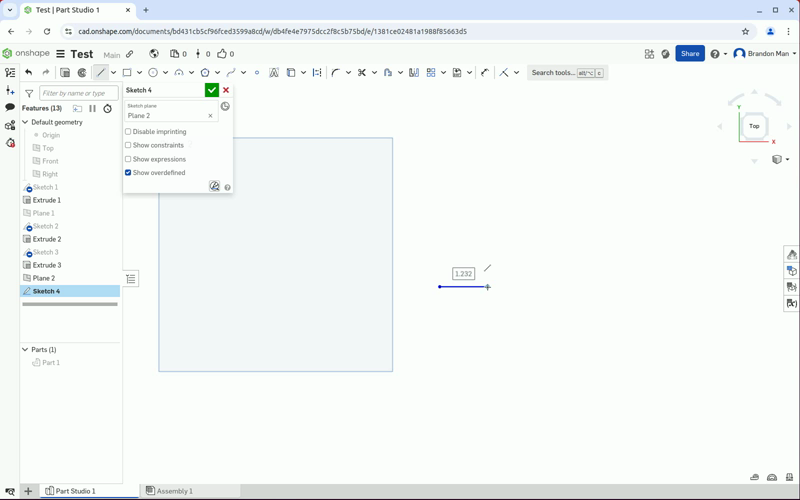
scroll(-6)
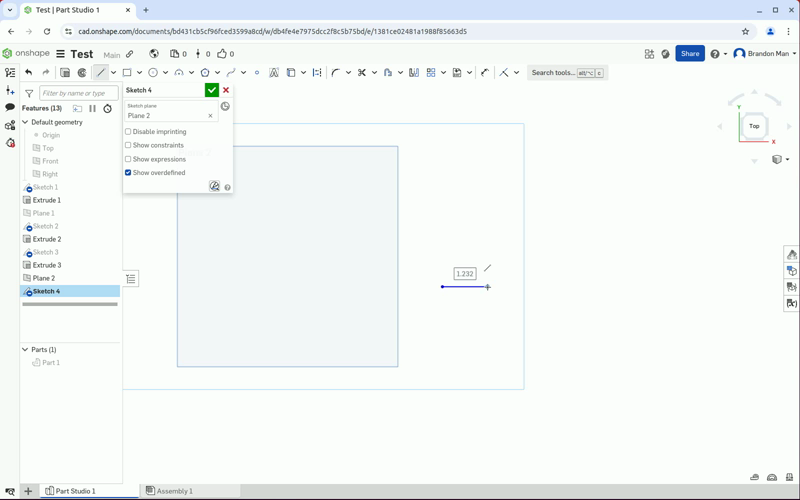
scroll(-6)
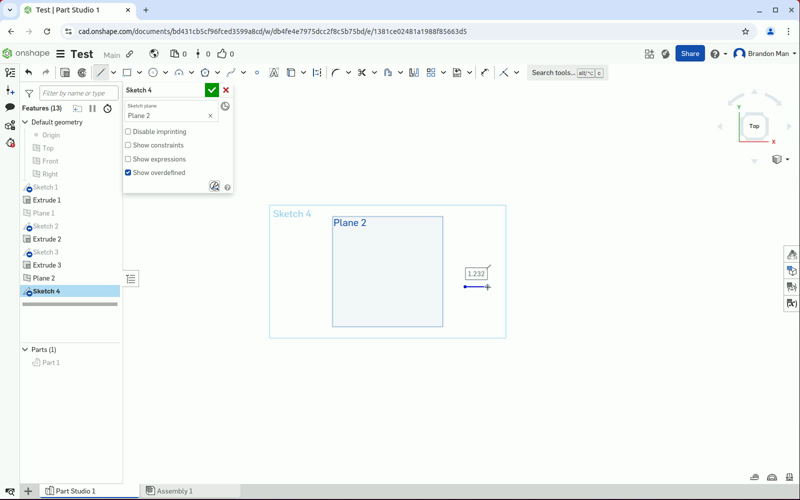
scroll(-6)
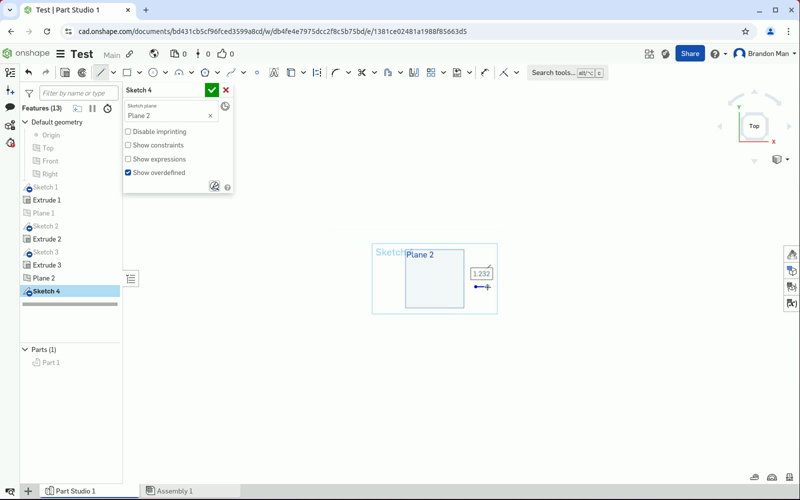
scroll(-6)
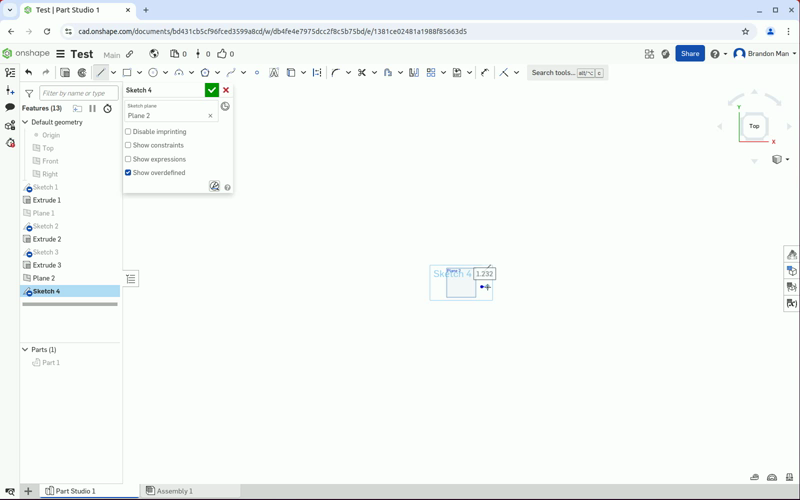
key_up(shift)
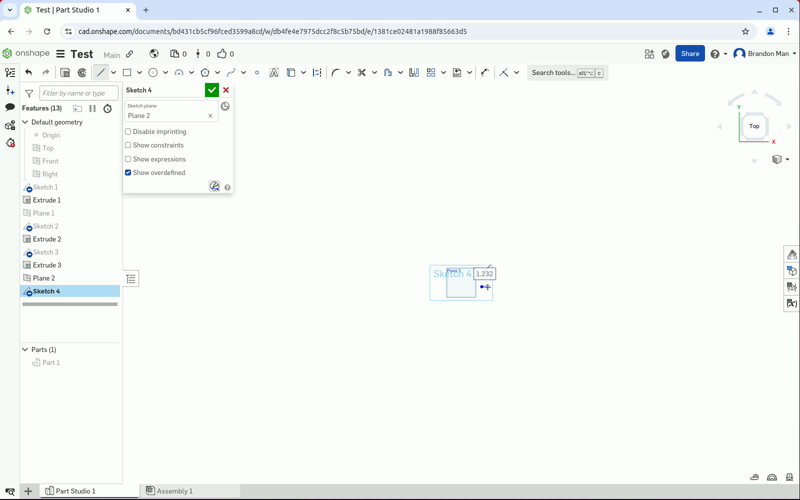
key_down(shift)
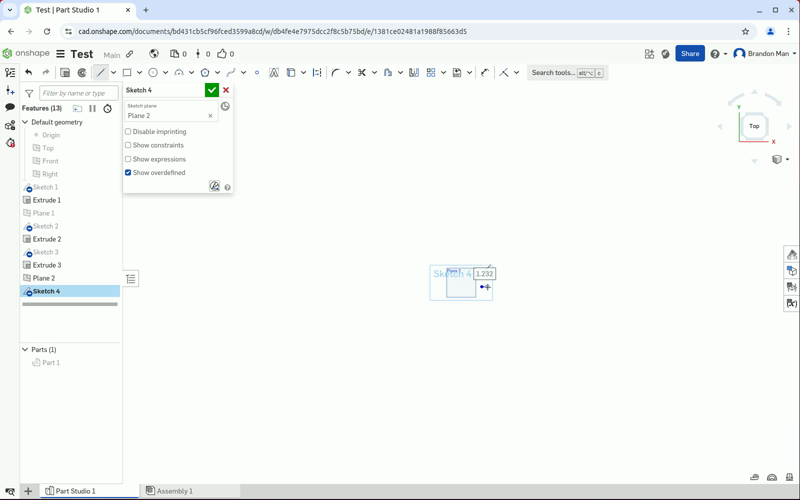
mouse_move(517, 286)
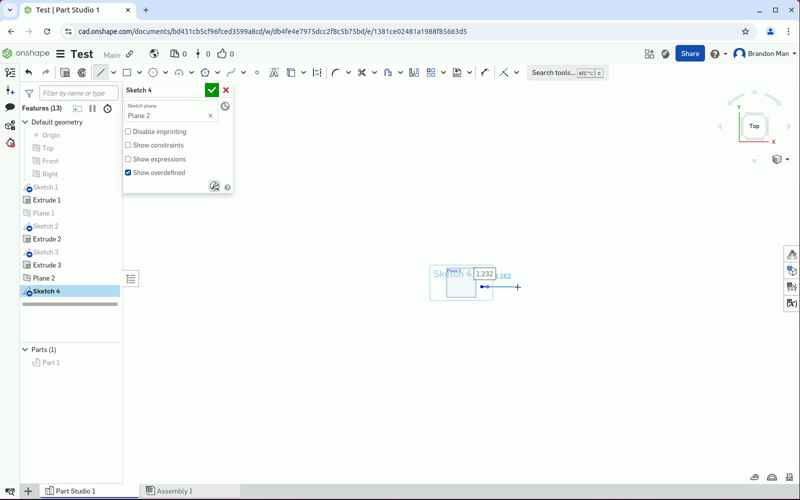
mouse_move(487, 284)
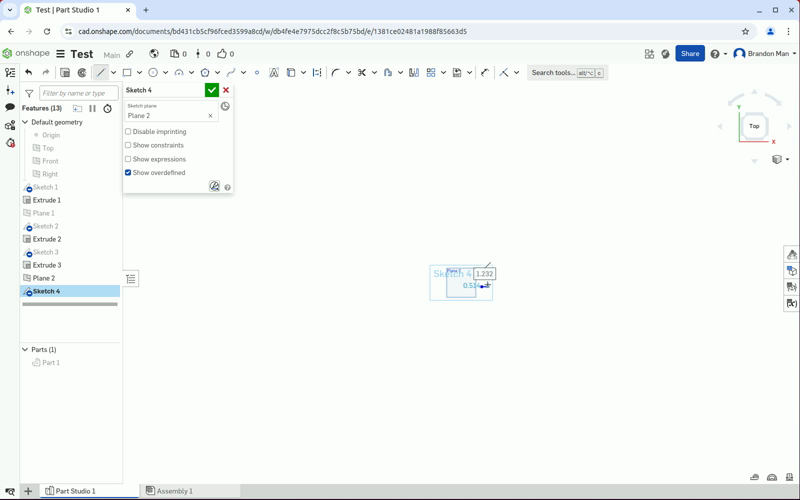
scroll(6)
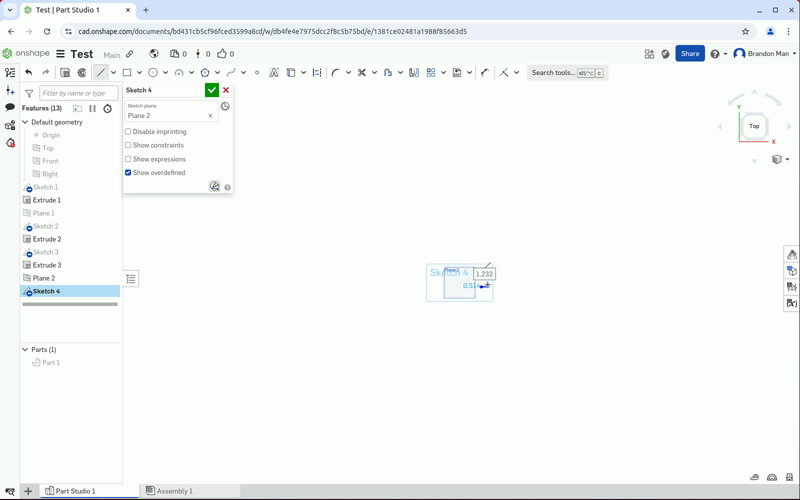
scroll(6)
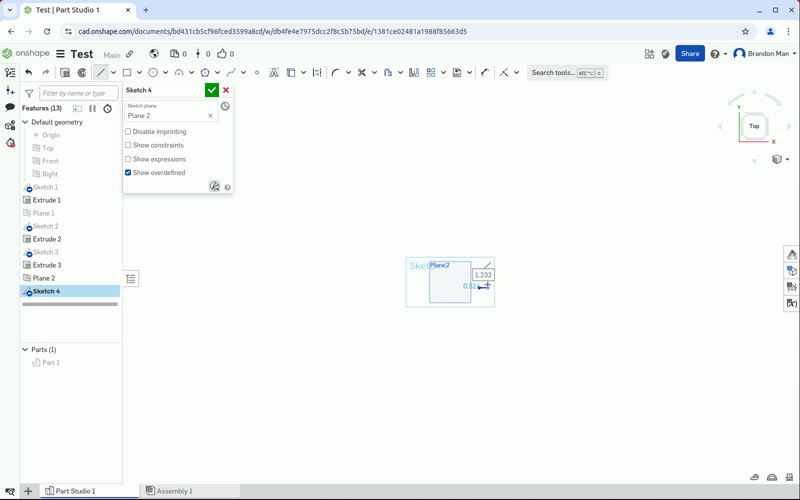
scroll(6)
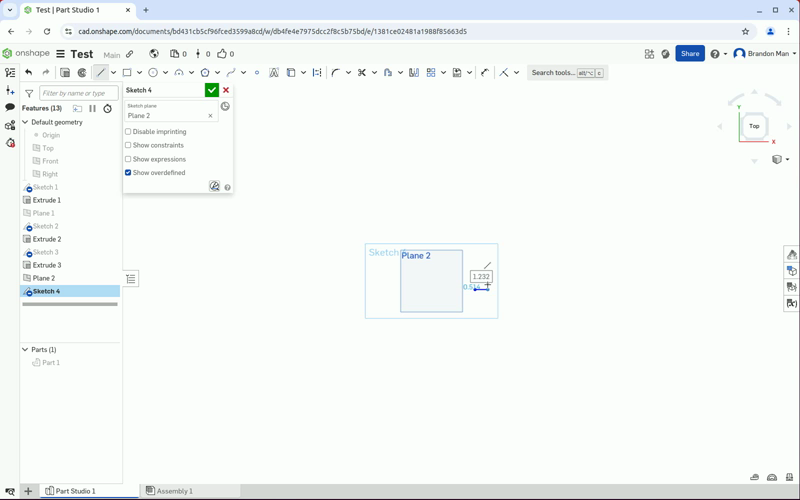
scroll(6)
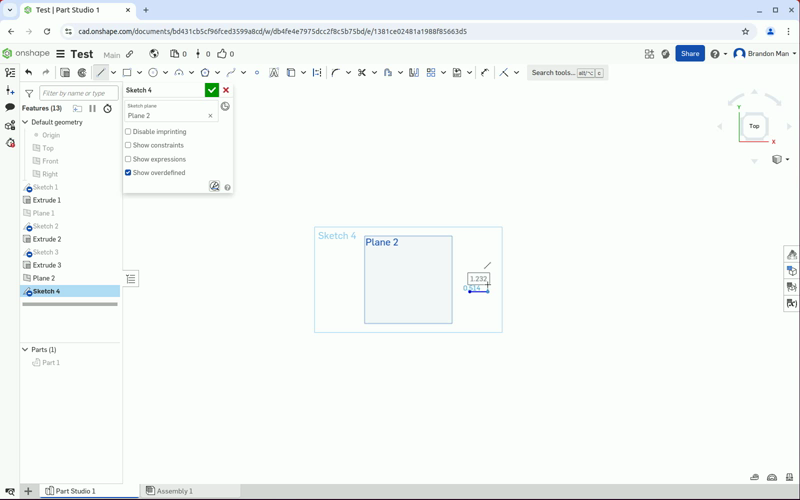
scroll(6)
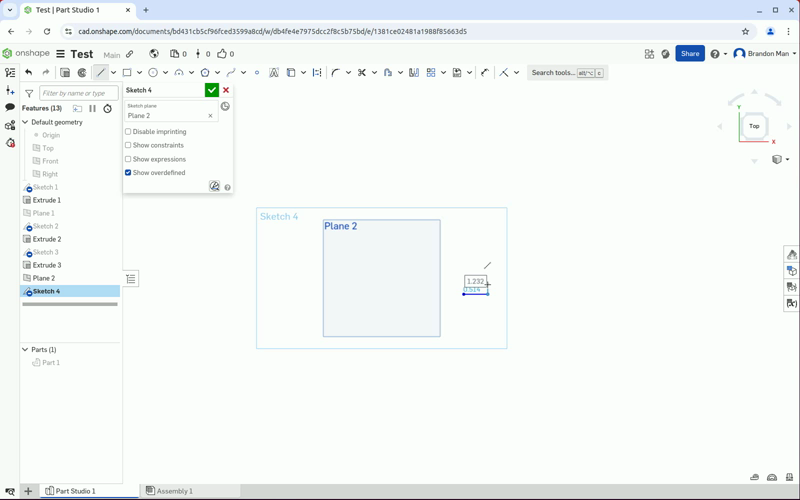
scroll(6)
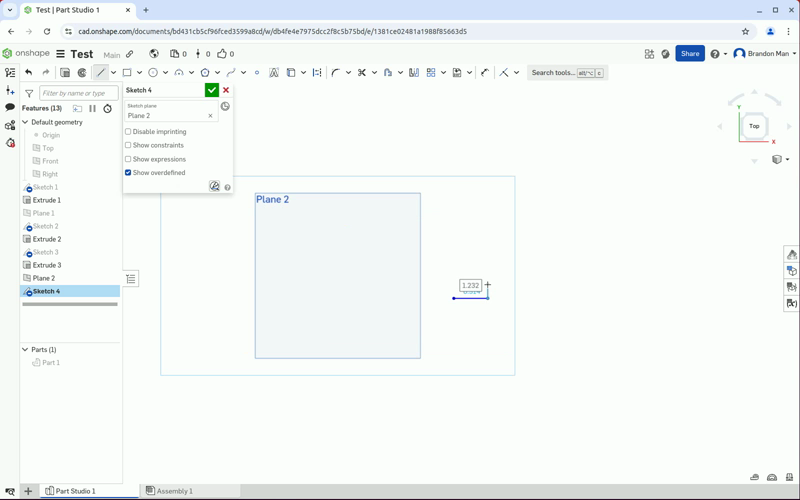
scroll(6)
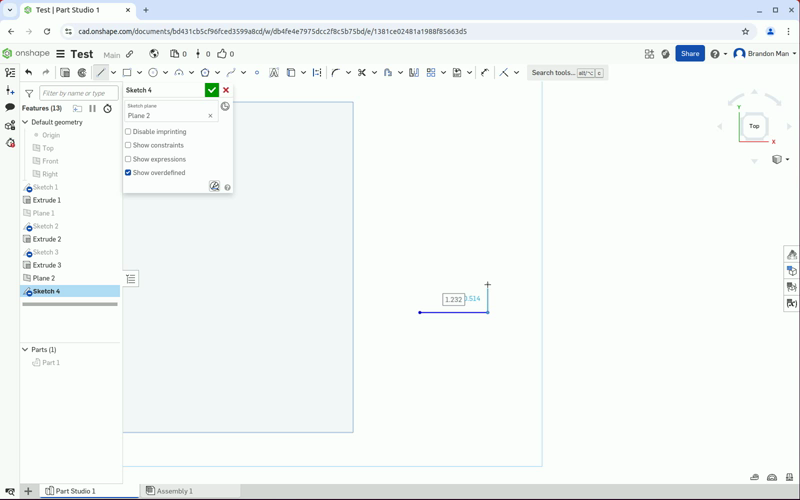
click(487, 284)
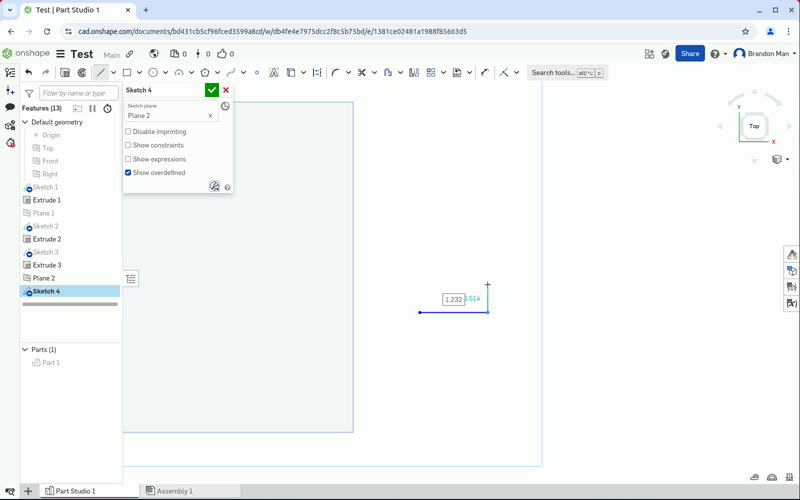
scroll(-6)
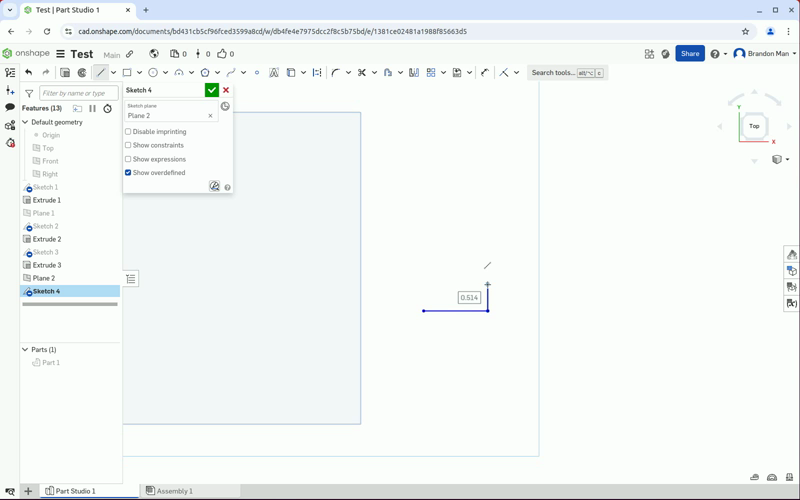
scroll(-6)
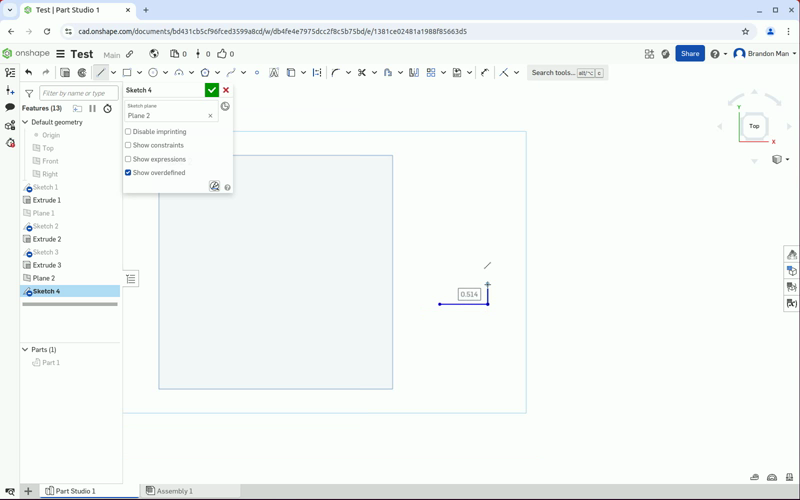
scroll(-6)
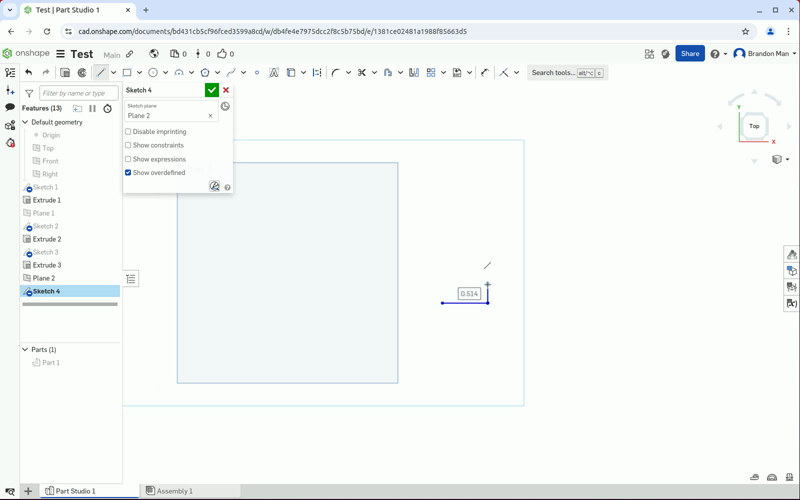
scroll(-6)
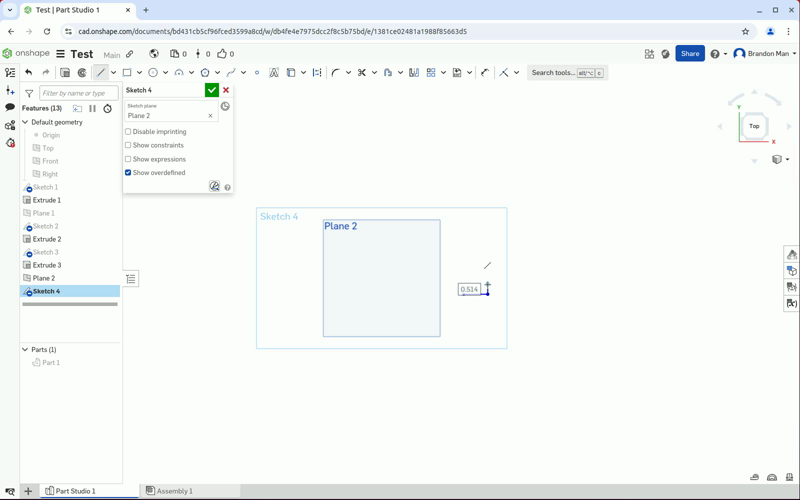
scroll(-6)
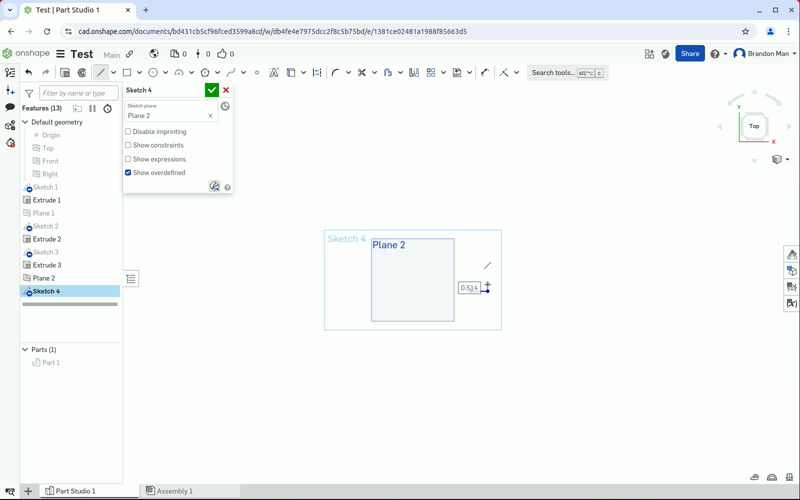
scroll(-6)
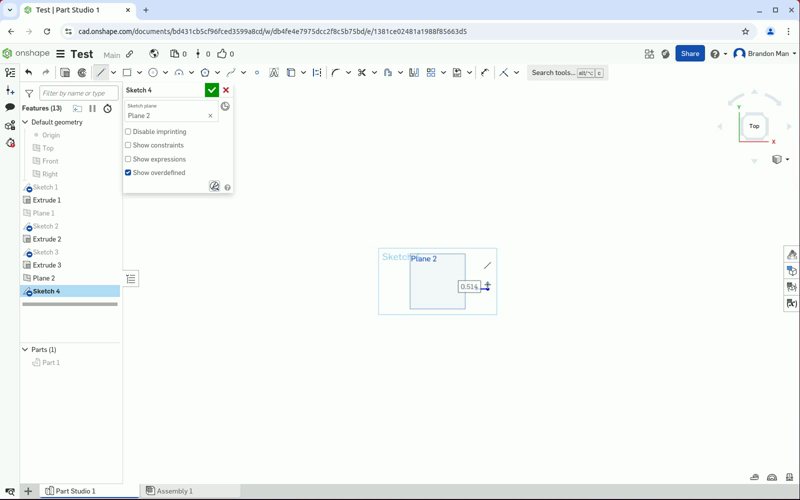
scroll(-6)
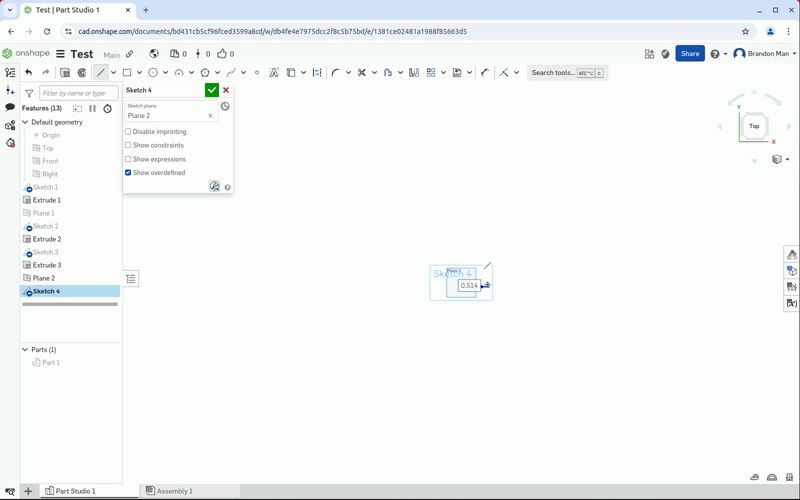
key_up(shift)
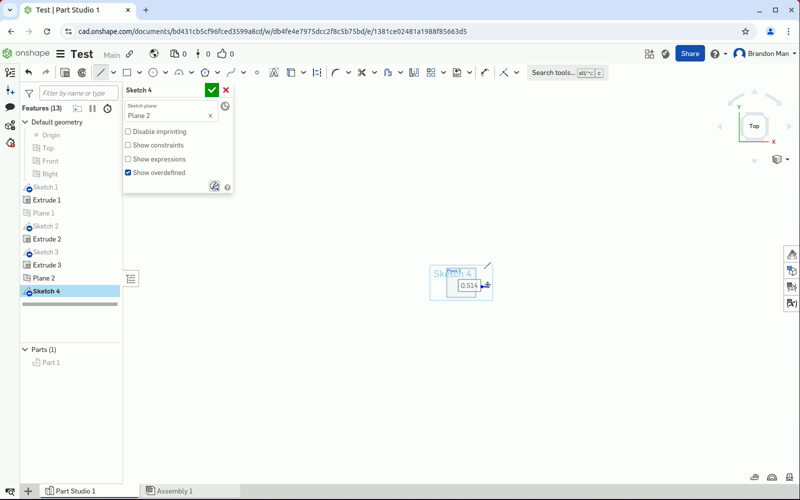
key_down(shift)
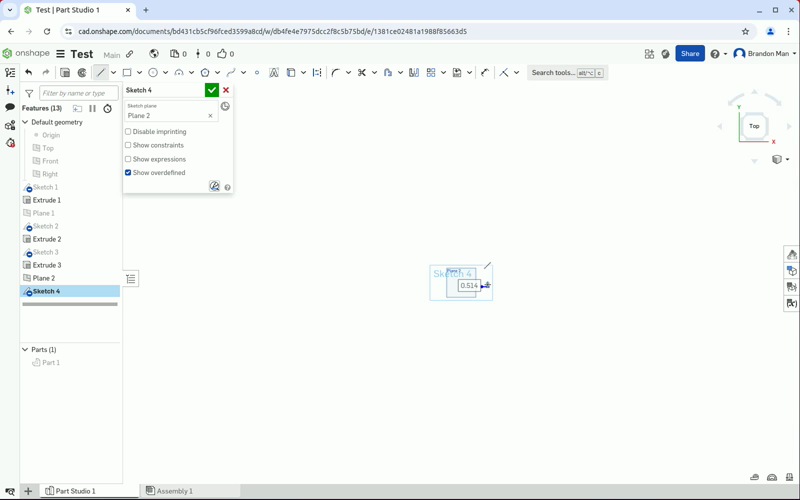
mouse_move(517, 284)
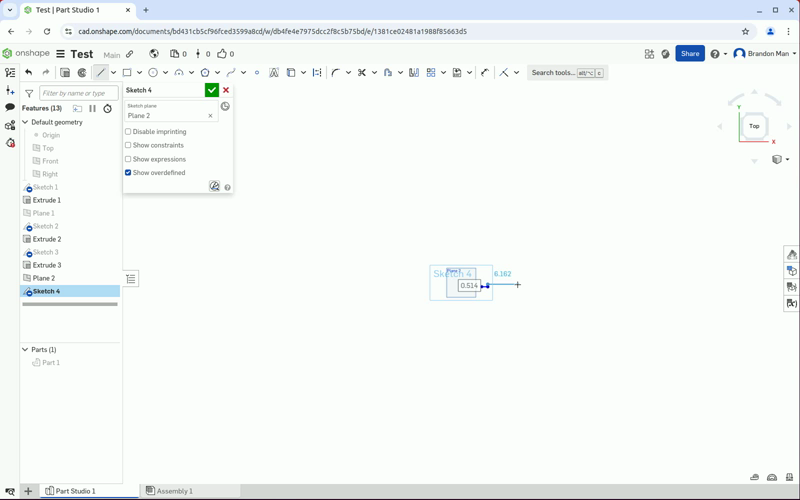
mouse_move(481, 284)
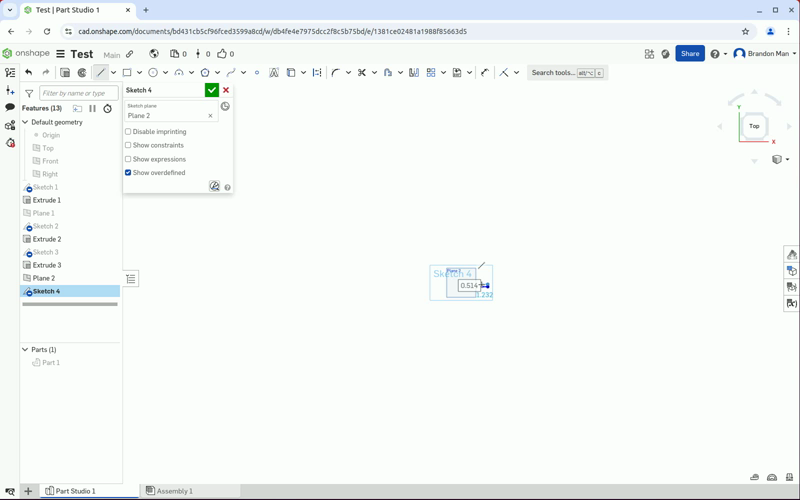
scroll(6)
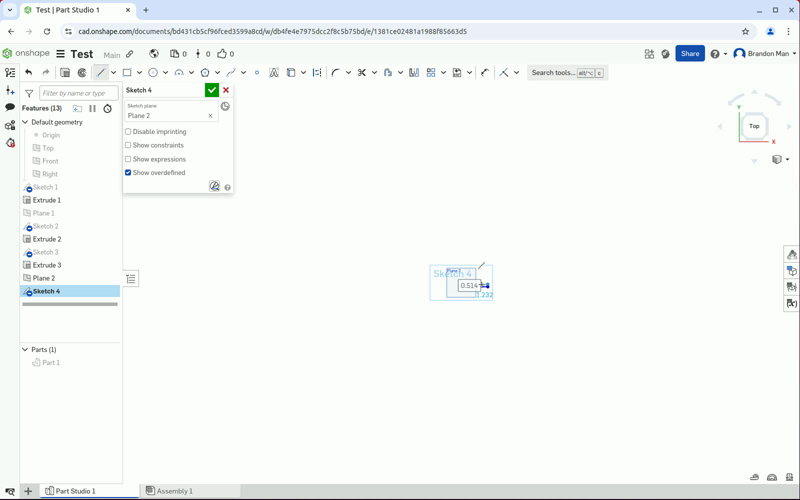
scroll(6)
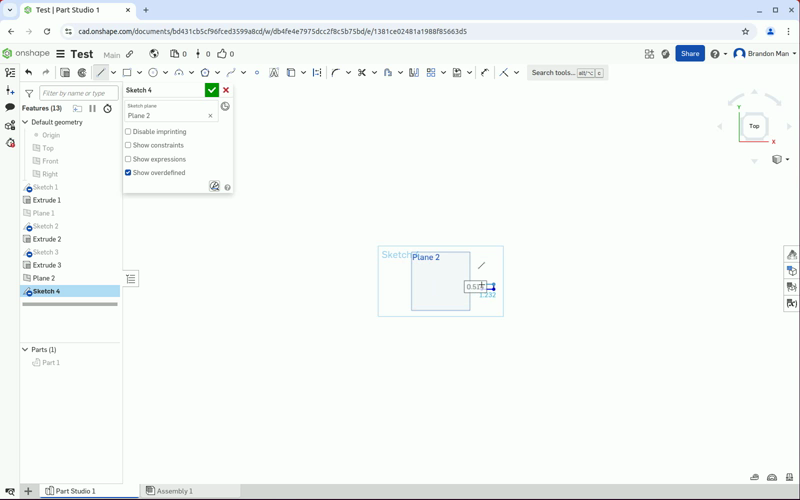
scroll(6)
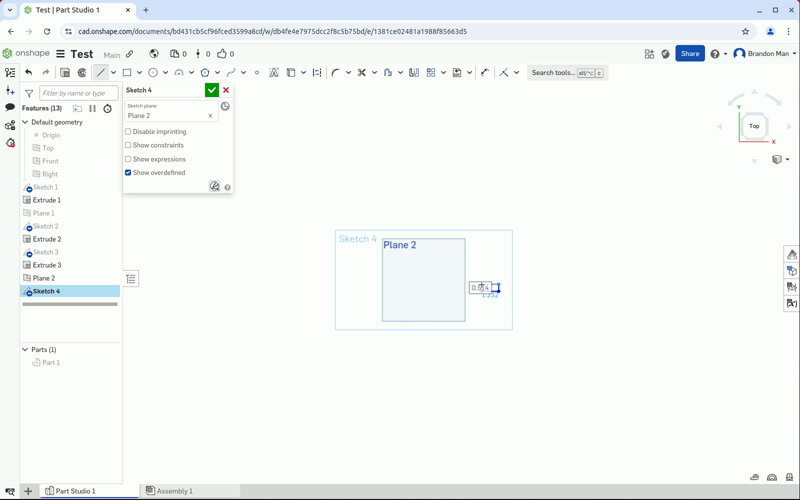
scroll(6)
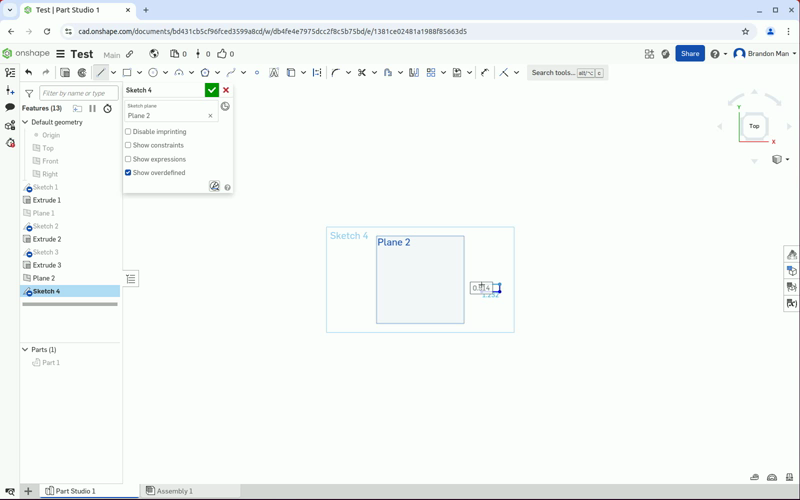
scroll(6)
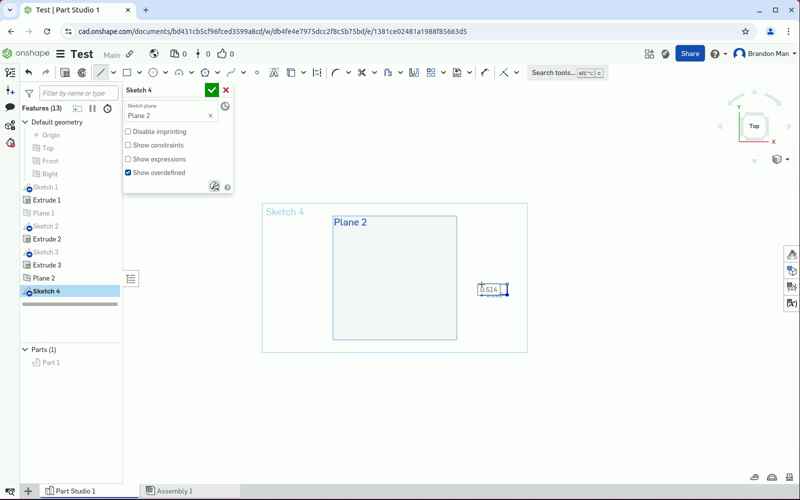
scroll(6)
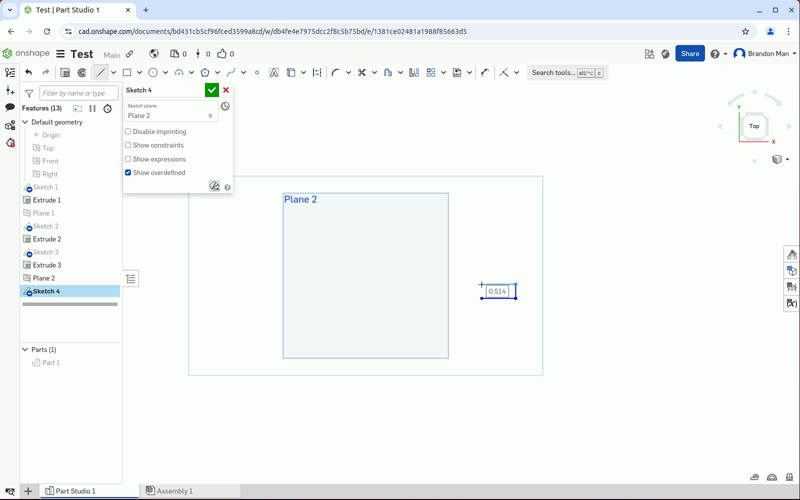
scroll(6)
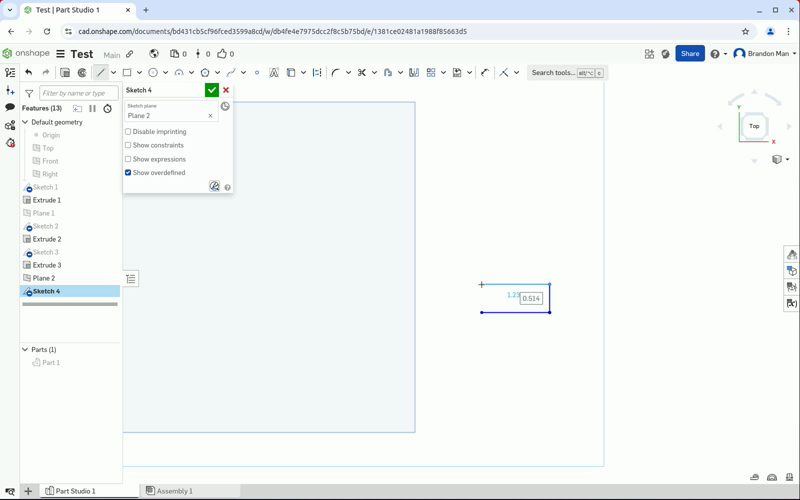
click(481, 284)
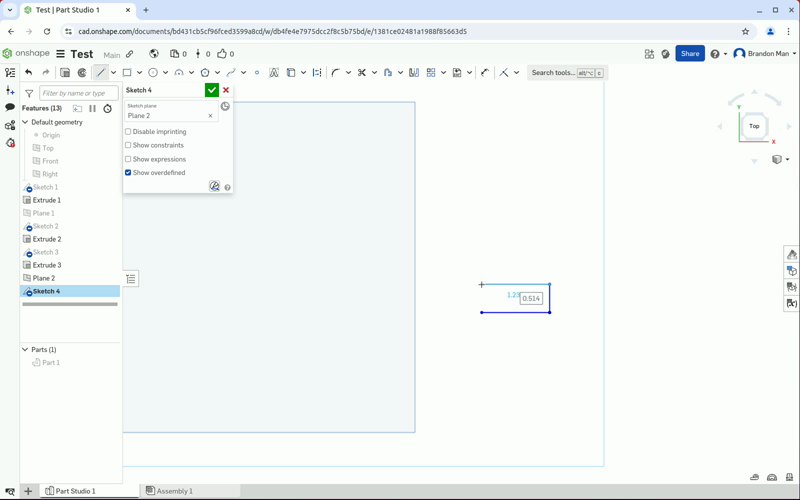
scroll(-6)
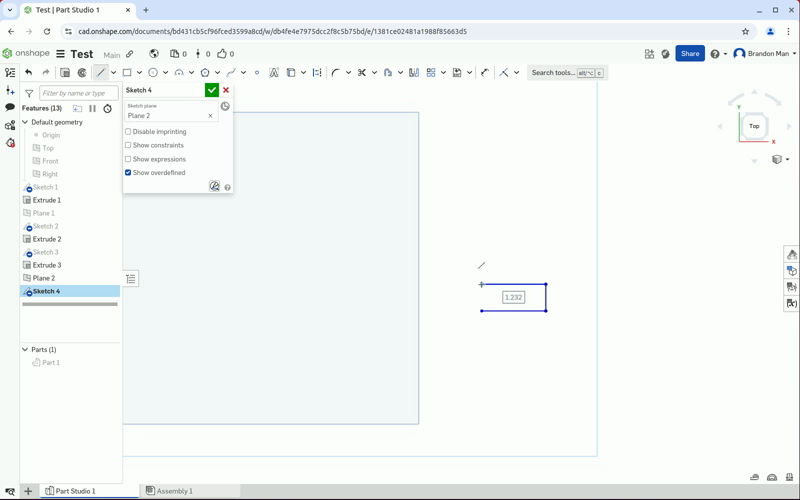
scroll(-6)
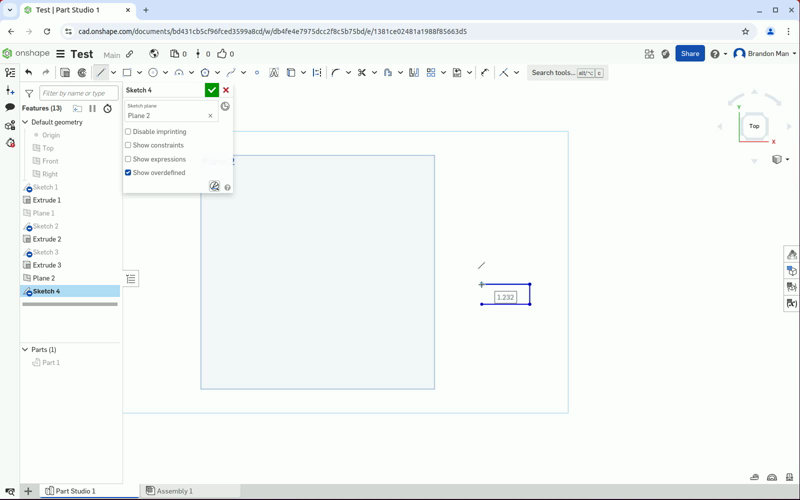
scroll(-6)
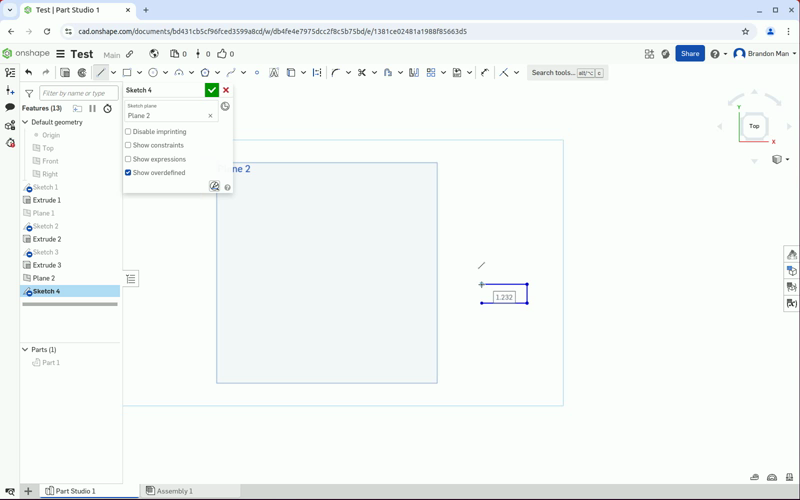
scroll(-6)
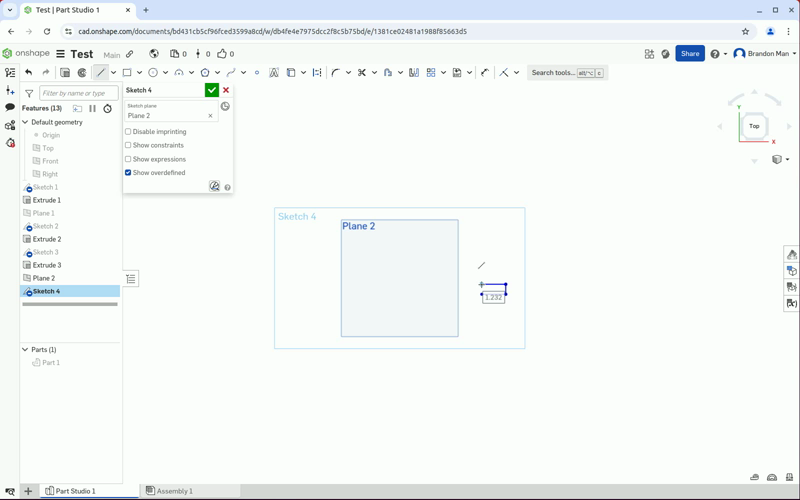
scroll(-6)
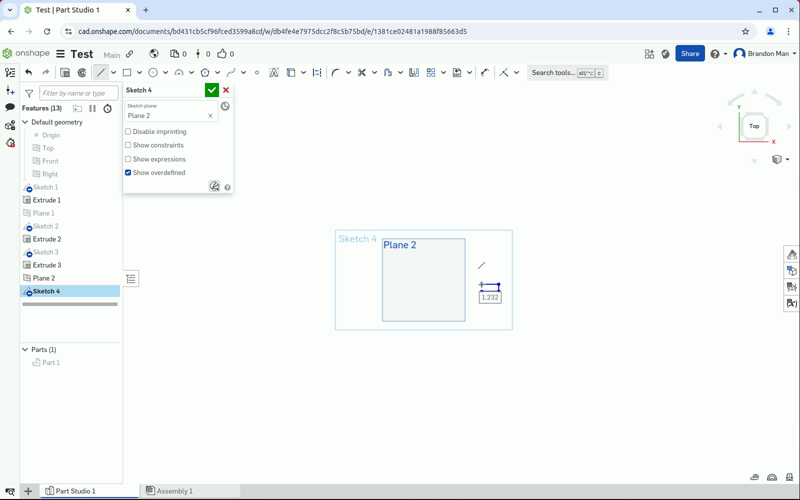
scroll(-6)
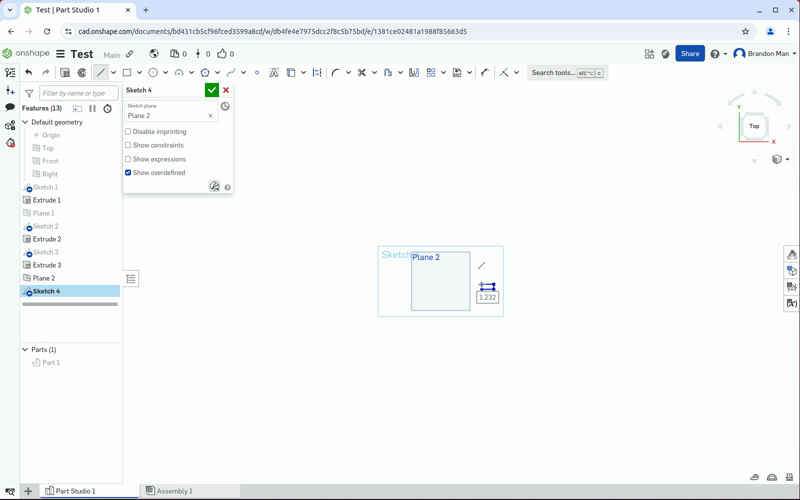
scroll(-6)
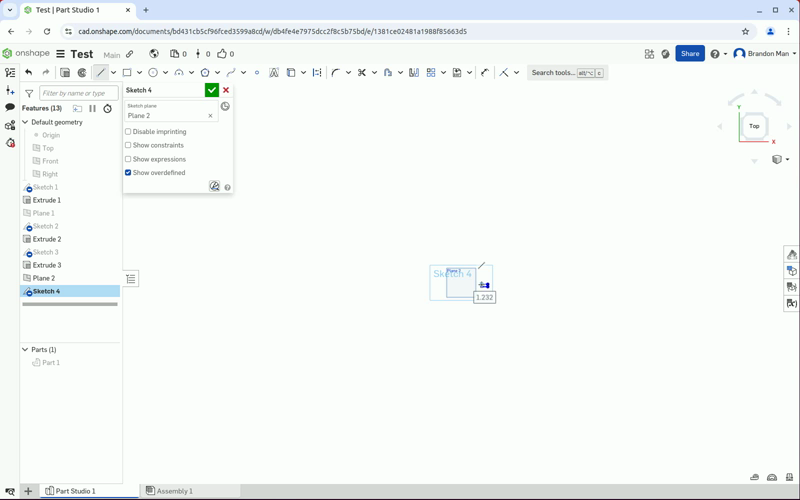
key_up(shift)
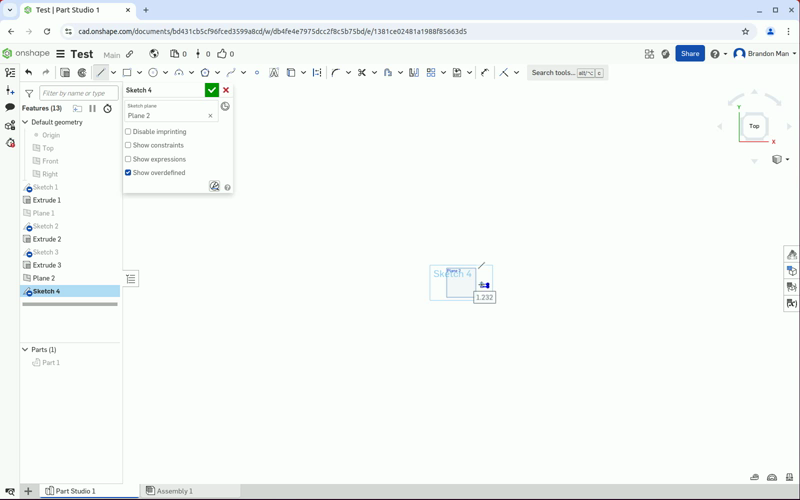
mouse_move(511, 284)
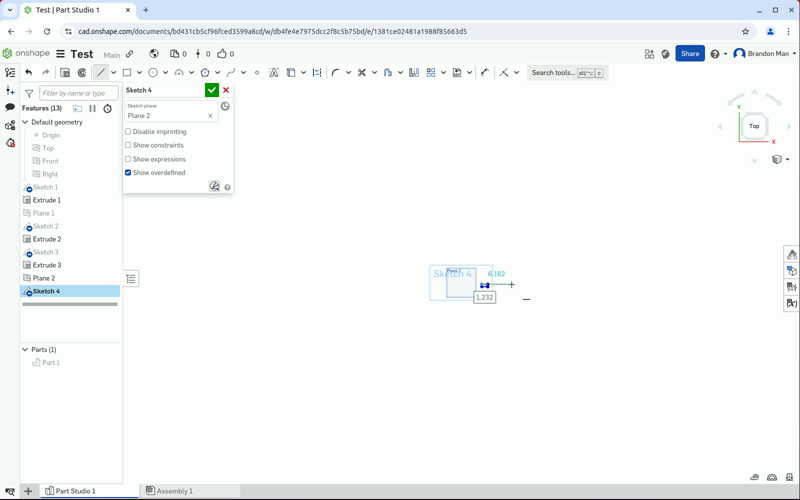
key_down(shift)
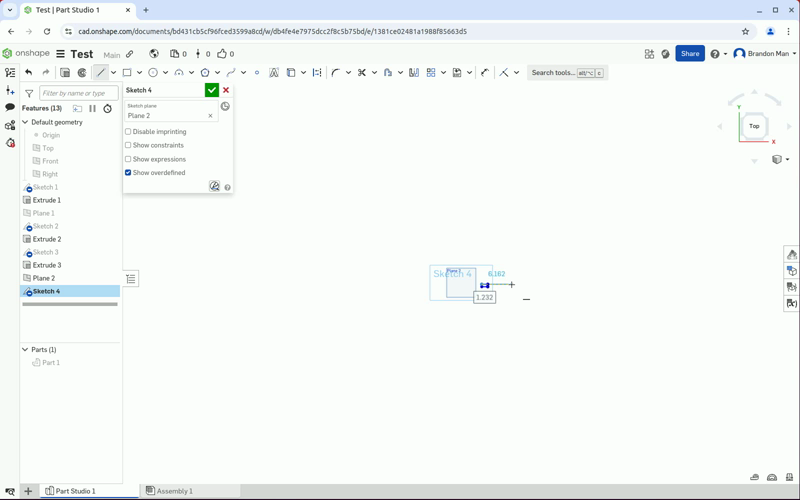
mouse_move(481, 286)
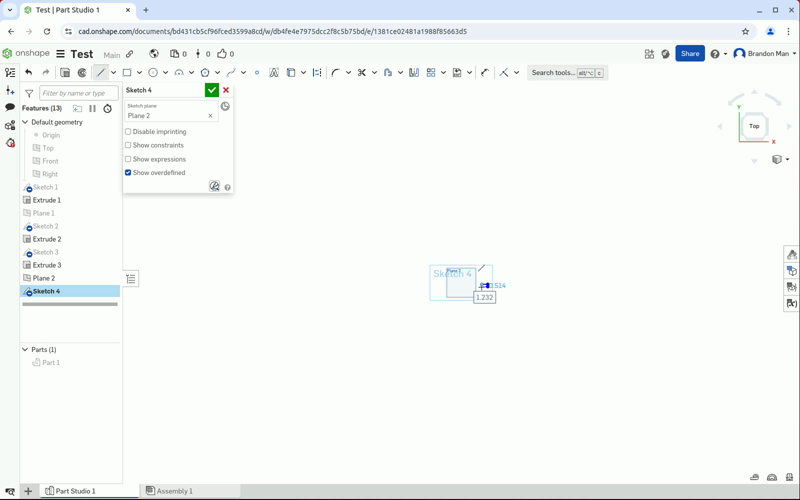
scroll(6)
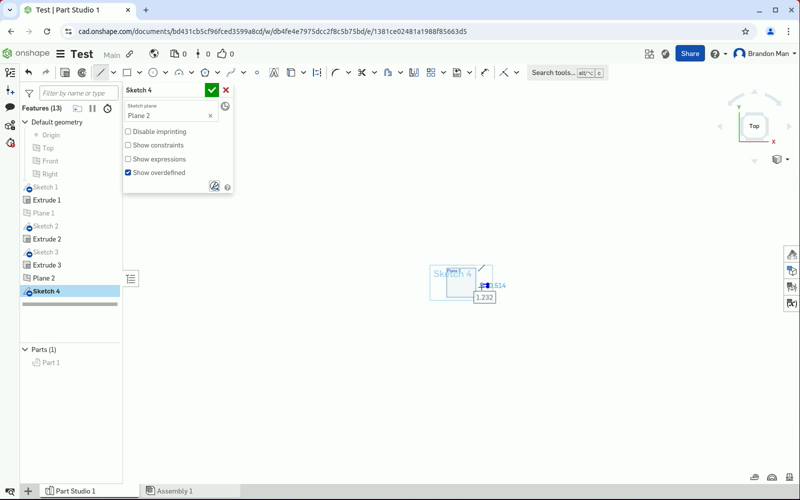
scroll(6)
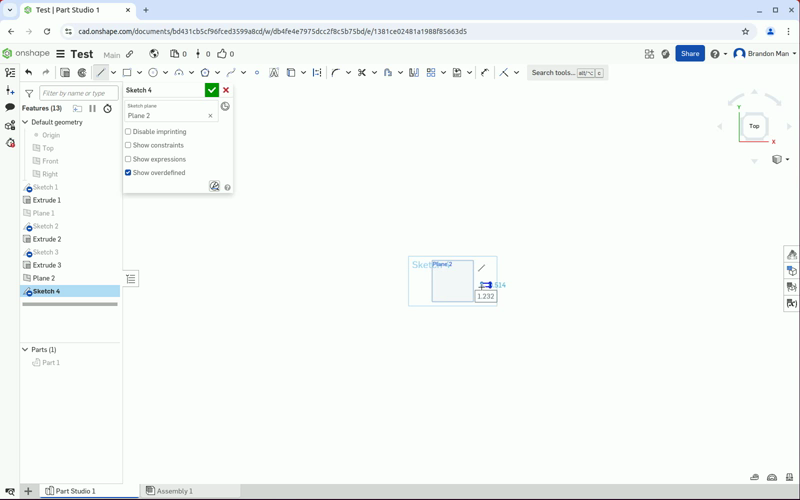
scroll(6)
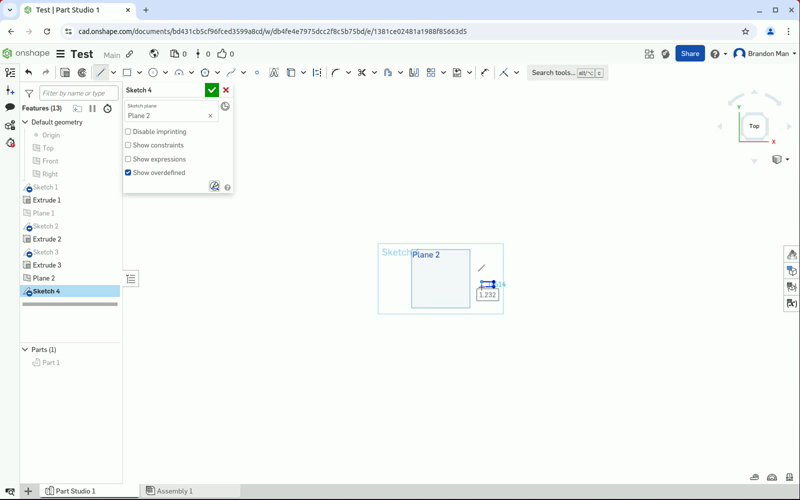
scroll(6)
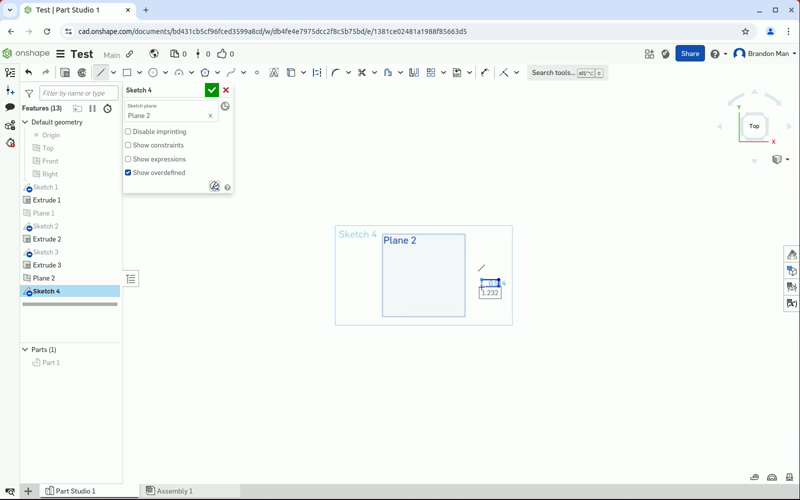
scroll(6)
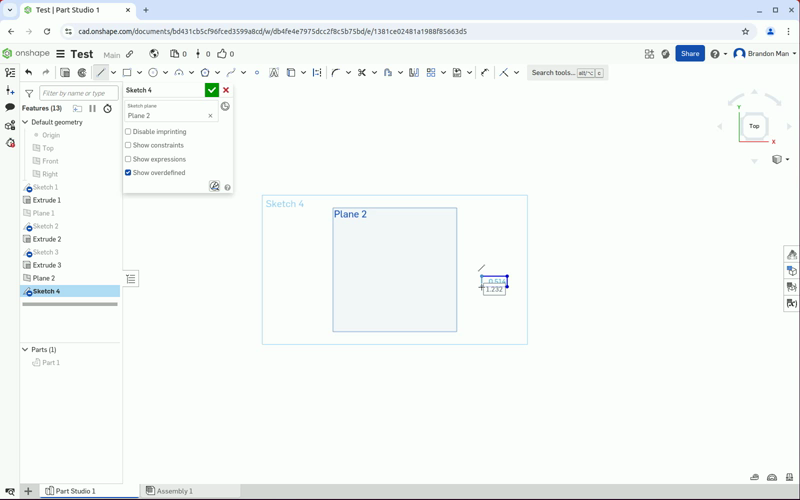
scroll(6)
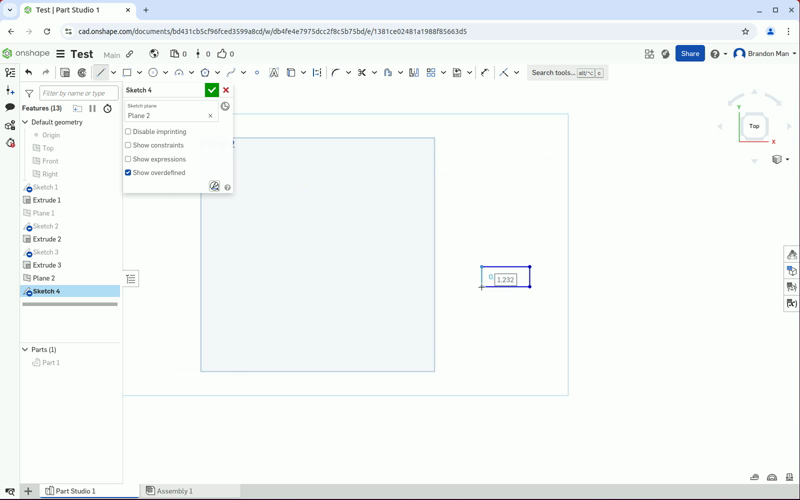
scroll(6)
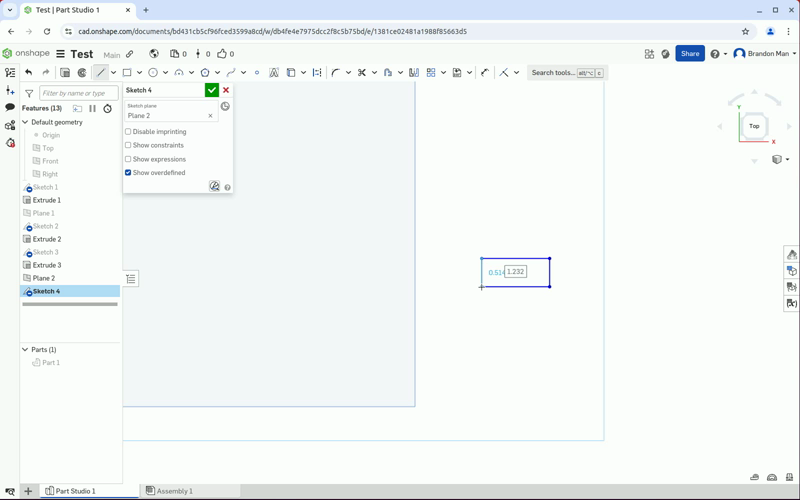
key_up(shift)
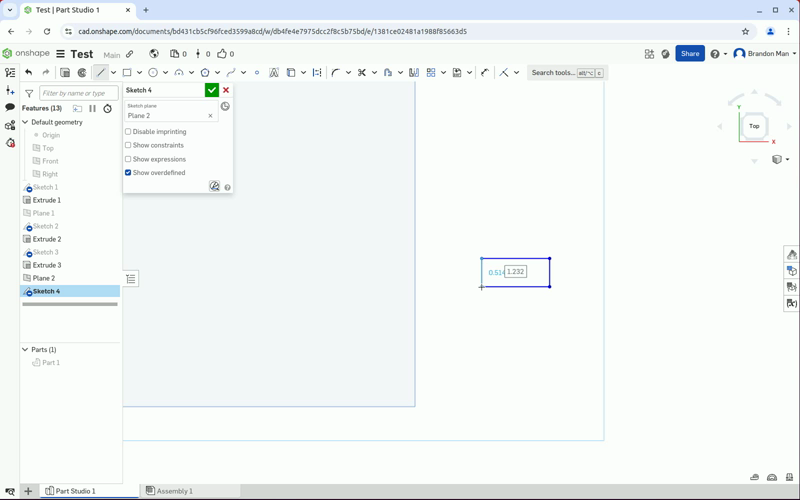
click(481, 286)
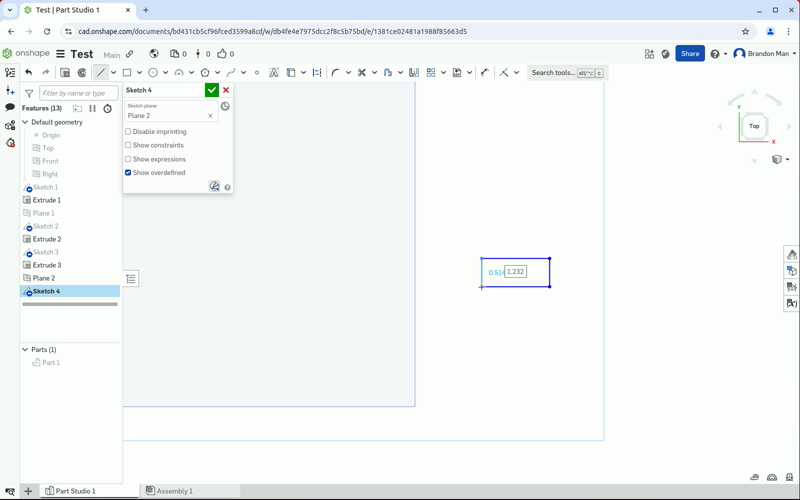
scroll(-6)
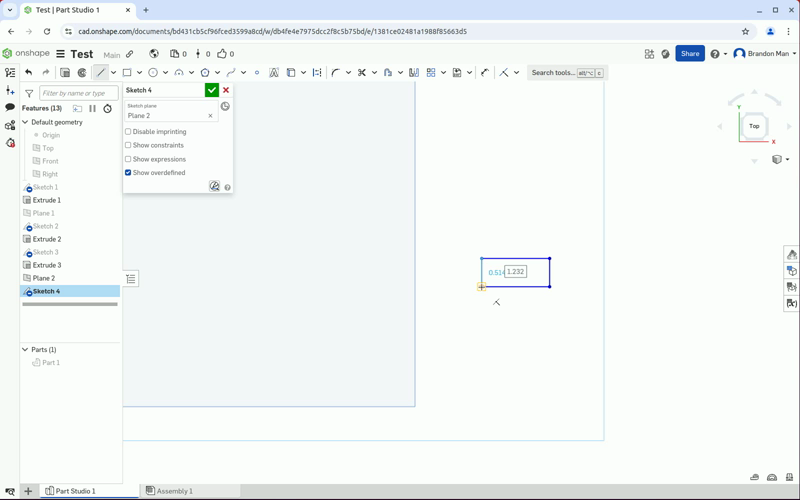
scroll(-6)
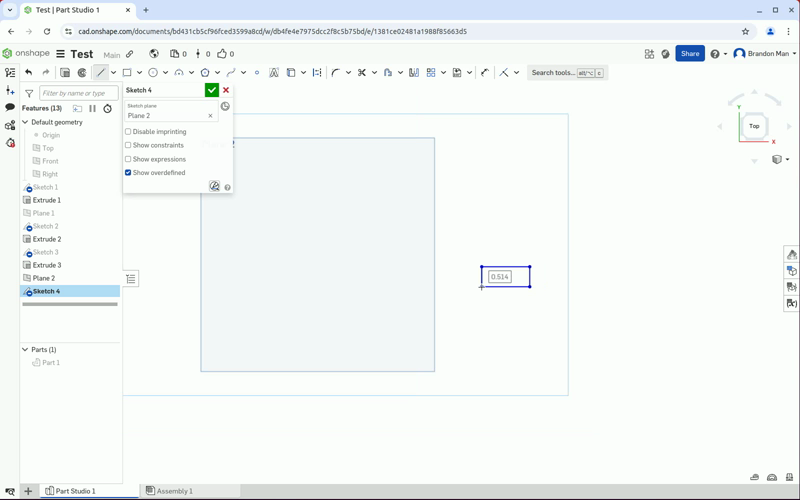
scroll(-6)
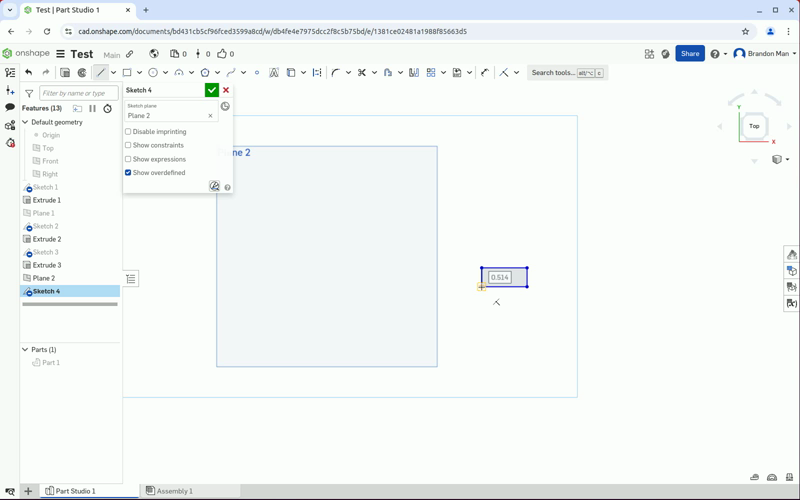
scroll(-6)
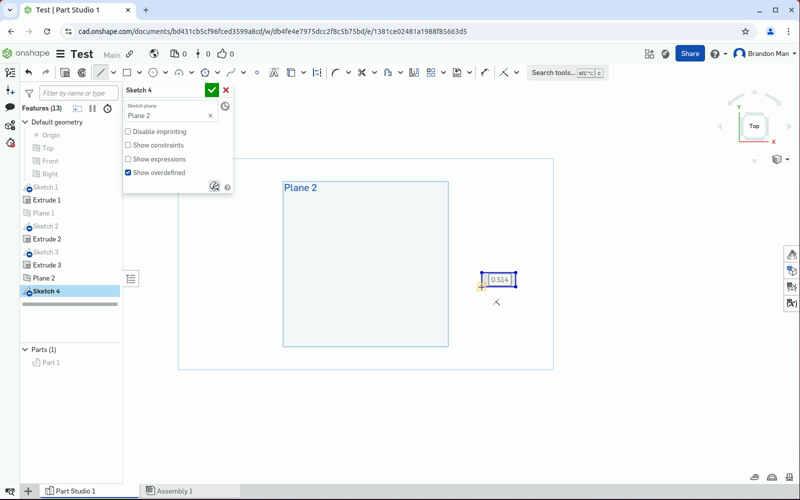
scroll(-6)
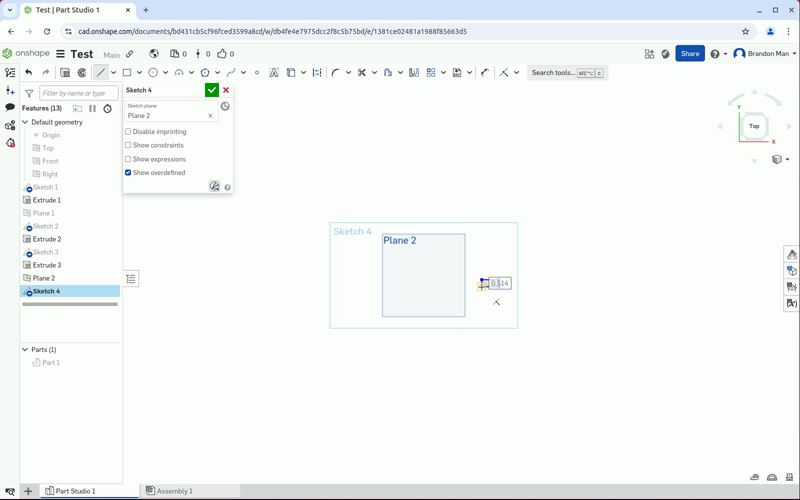
scroll(-6)
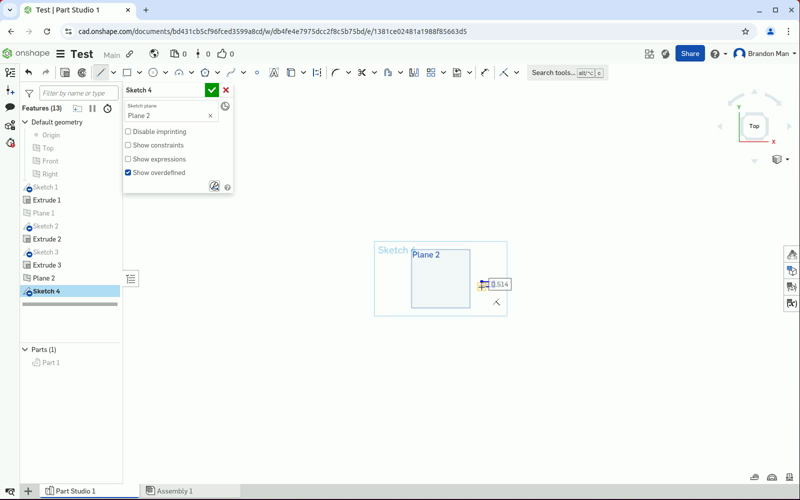
scroll(-6)
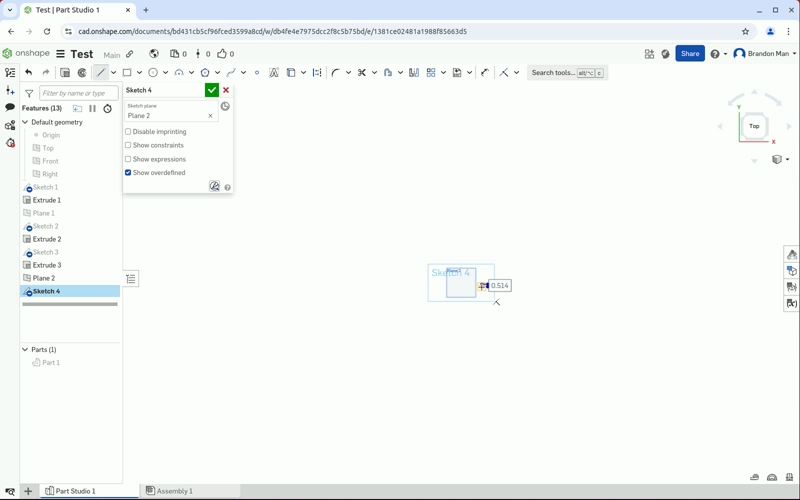
key(esc)
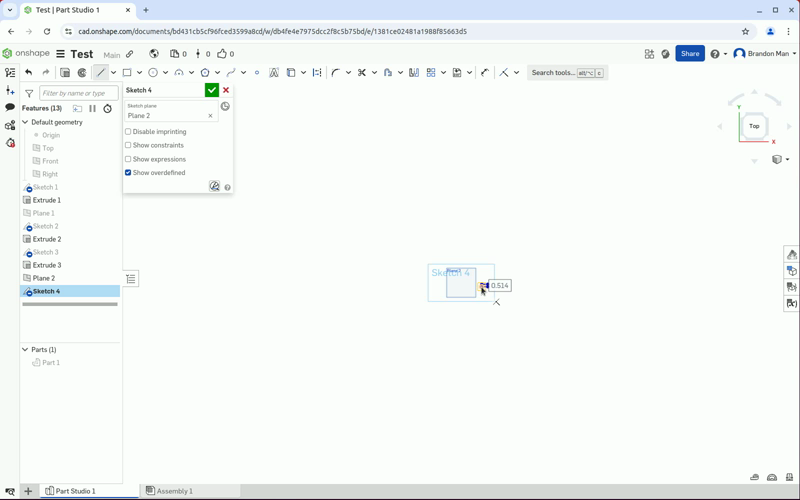
mouse_move(482, 284)
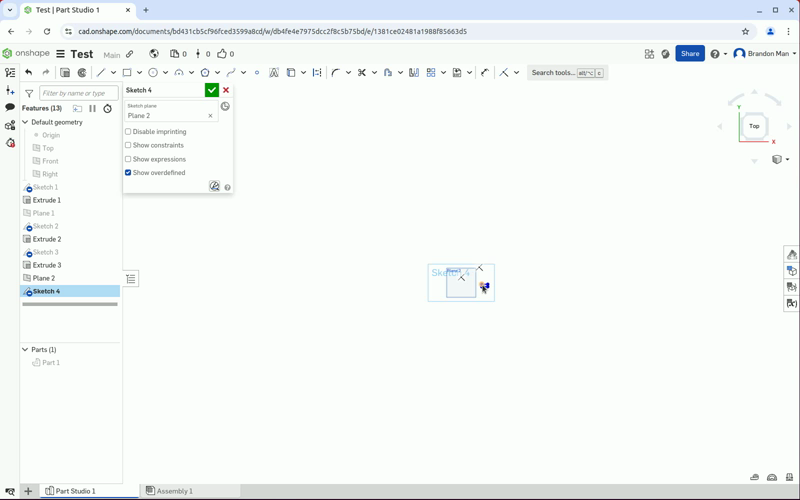
scroll(6)
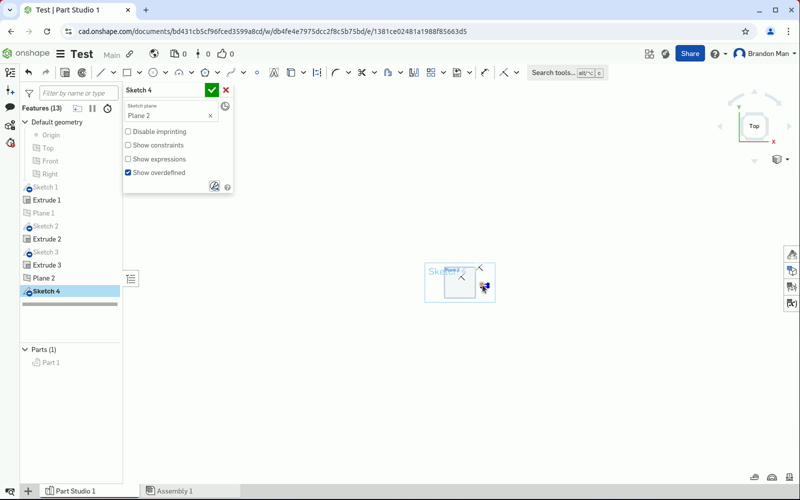
scroll(6)
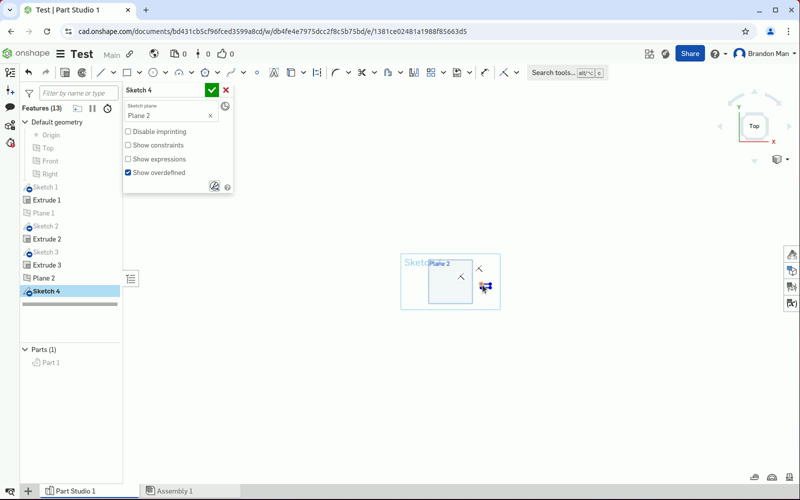
scroll(6)
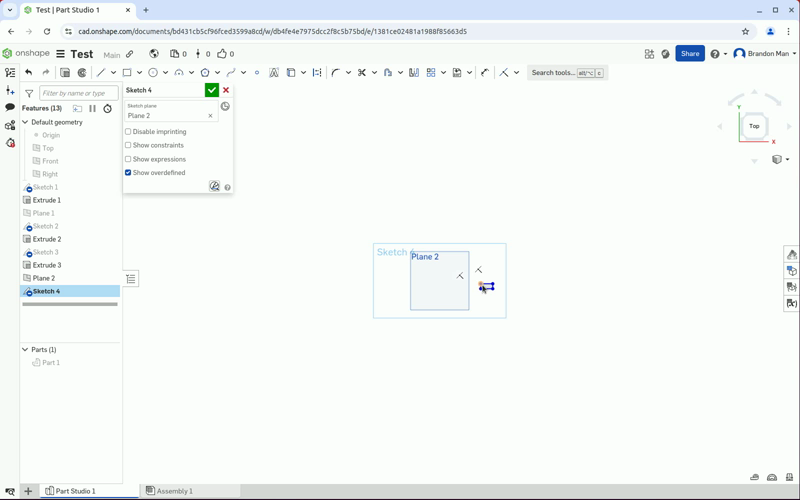
scroll(6)
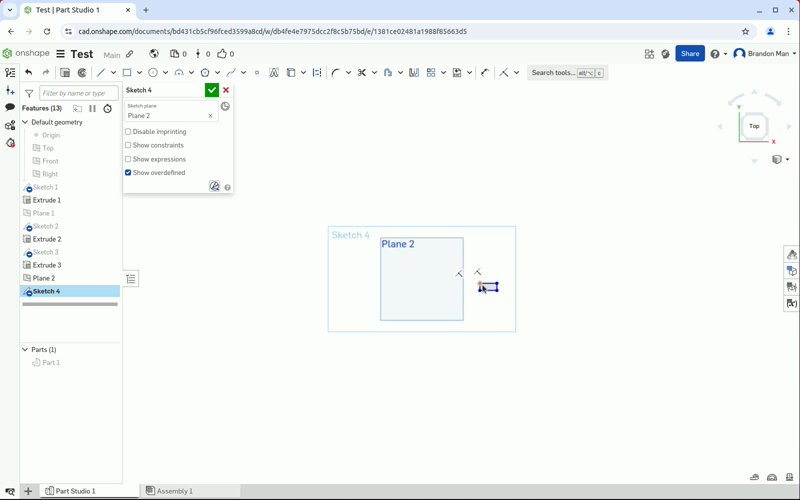
scroll(6)
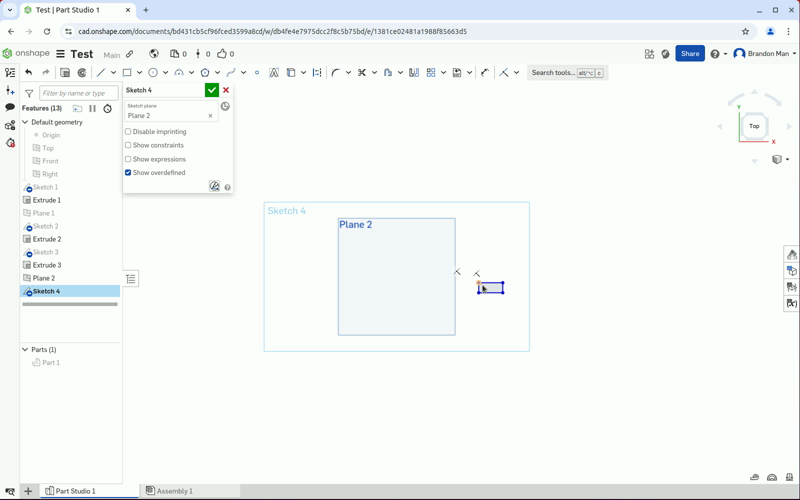
scroll(6)
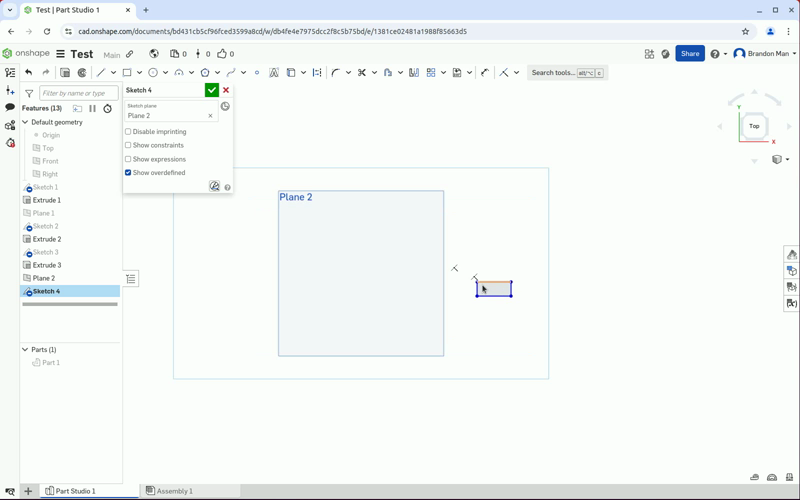
scroll(6)
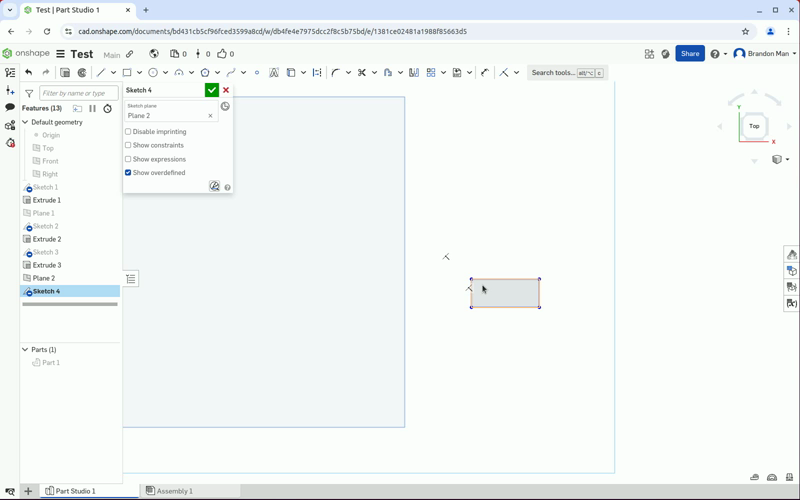
click(482, 284)
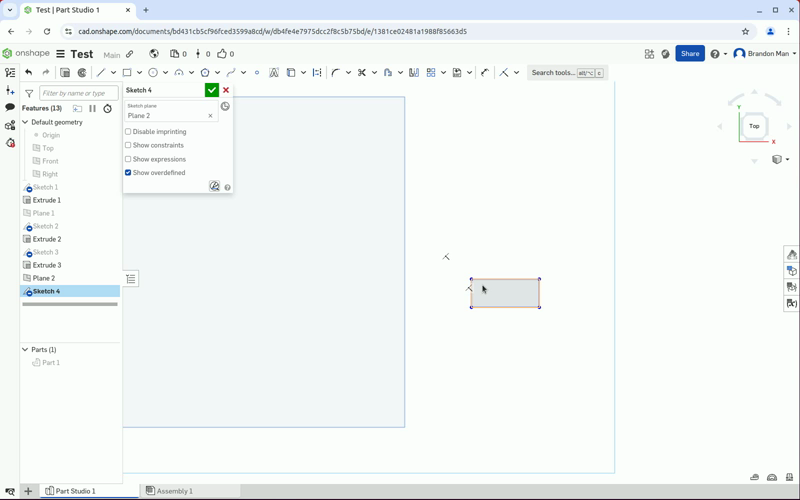
scroll(-6)
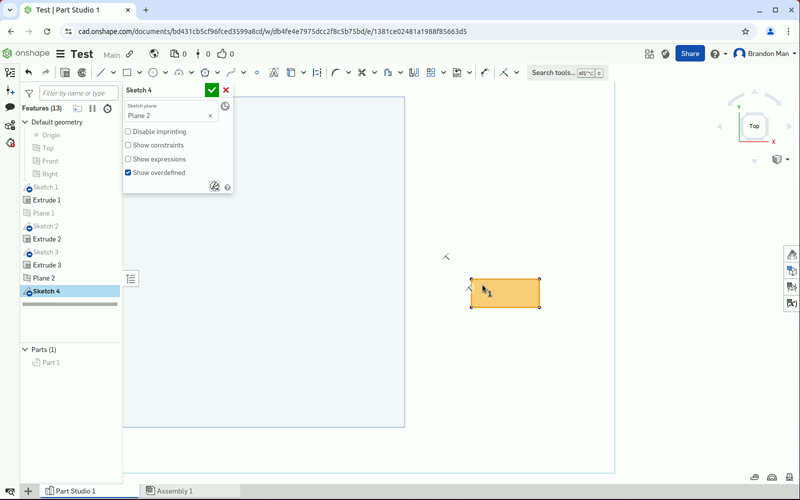
scroll(-6)
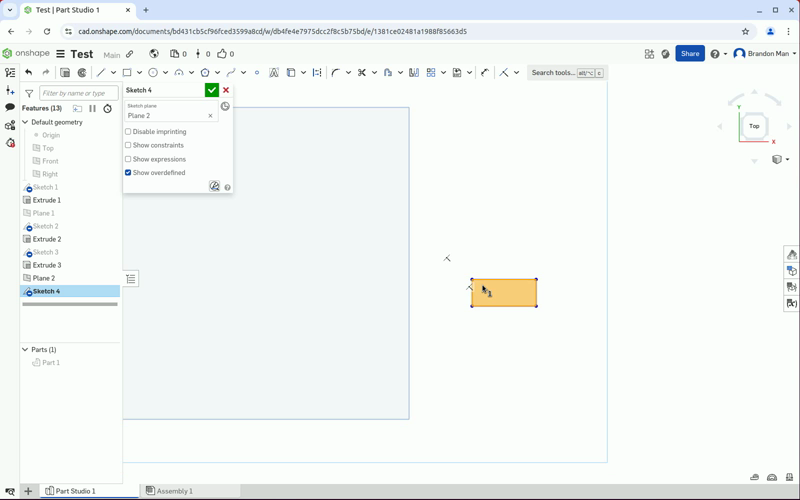
scroll(-6)
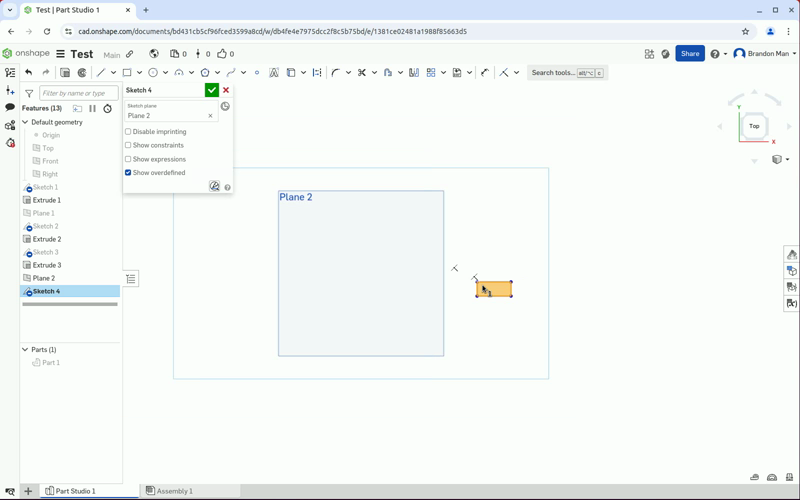
scroll(-6)
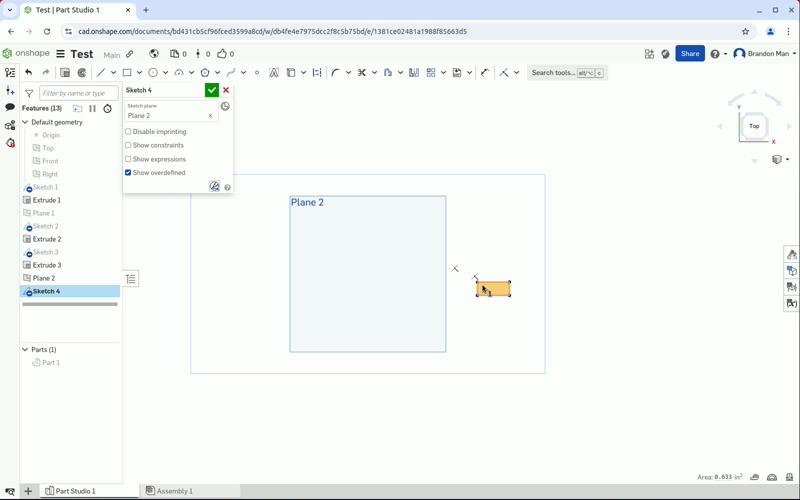
scroll(-6)
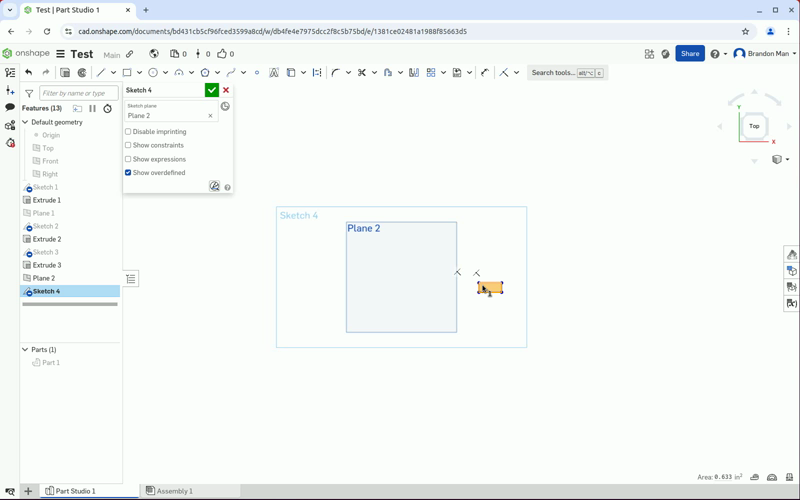
scroll(-6)
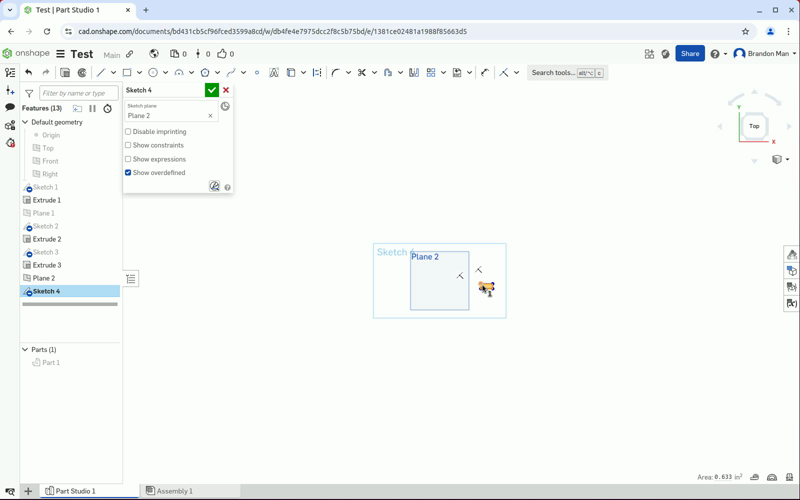
scroll(-6)
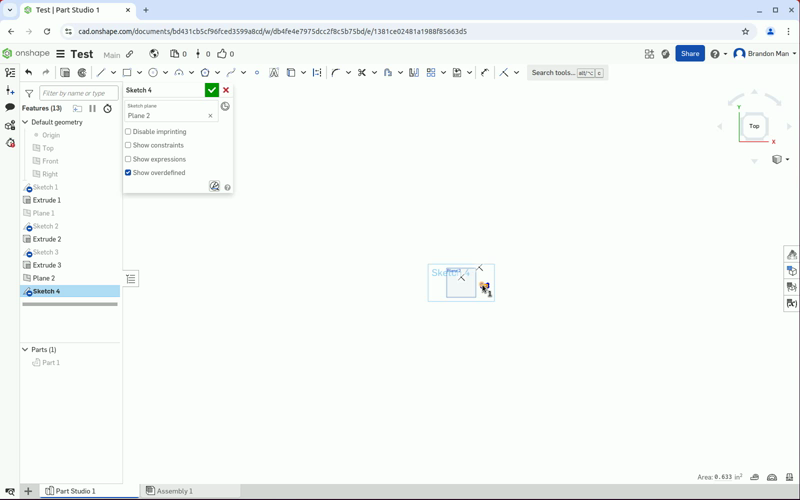
mouse_move(73, 352)
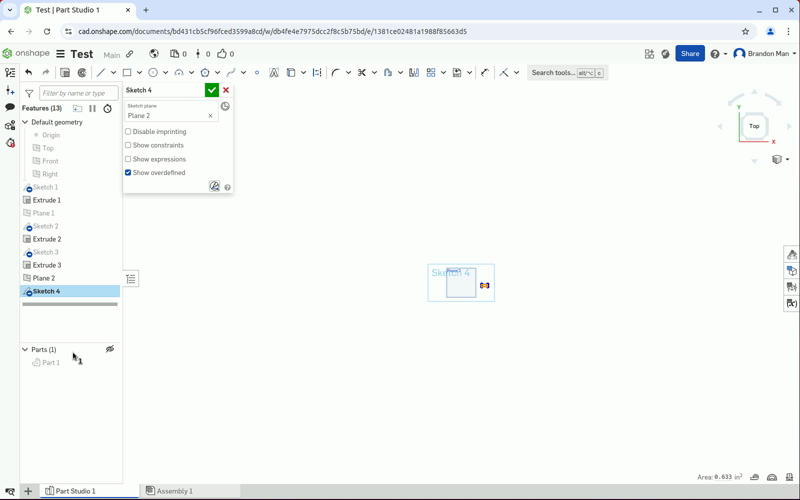
key(shift+y)
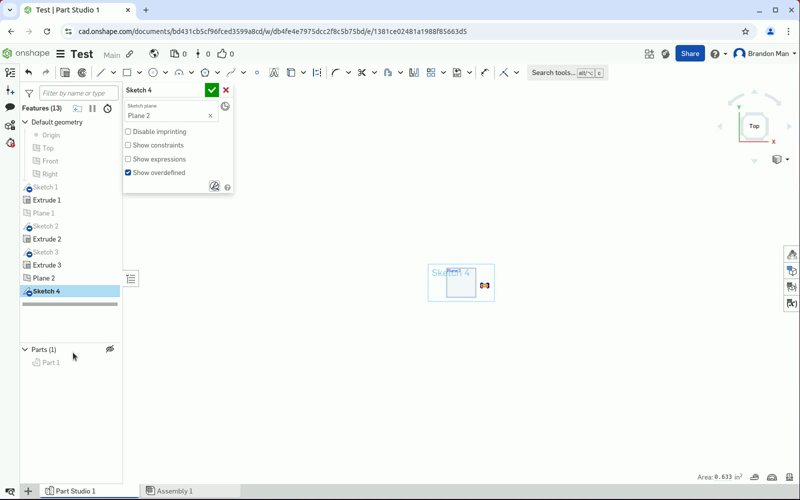
key(shift+e)
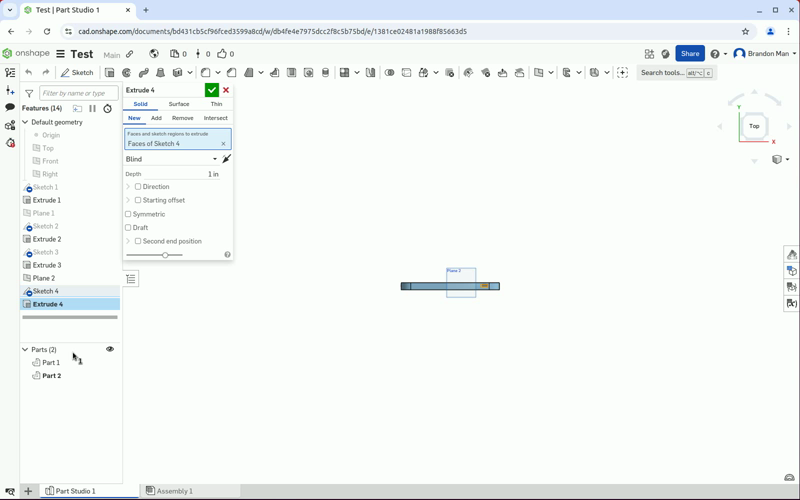
mouse_move(143, 106)
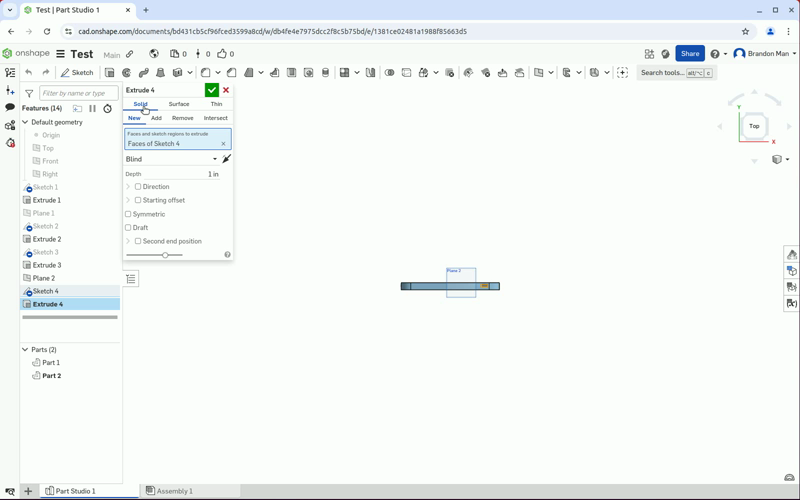
click(143, 106)
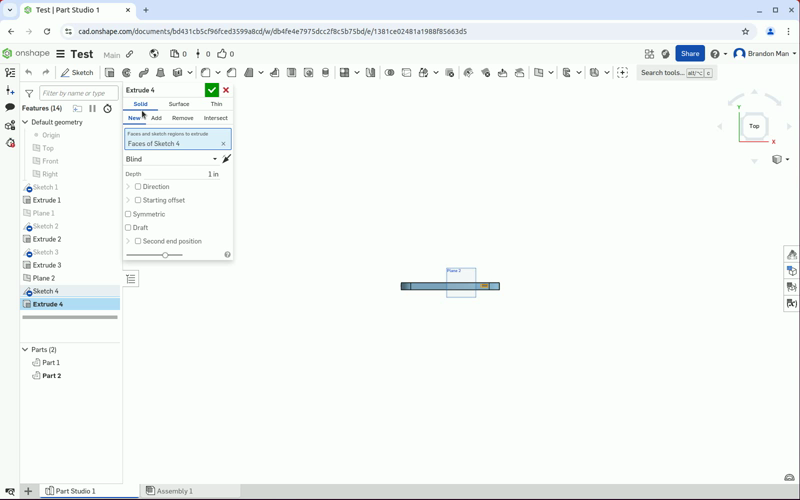
mouse_move(137, 120)
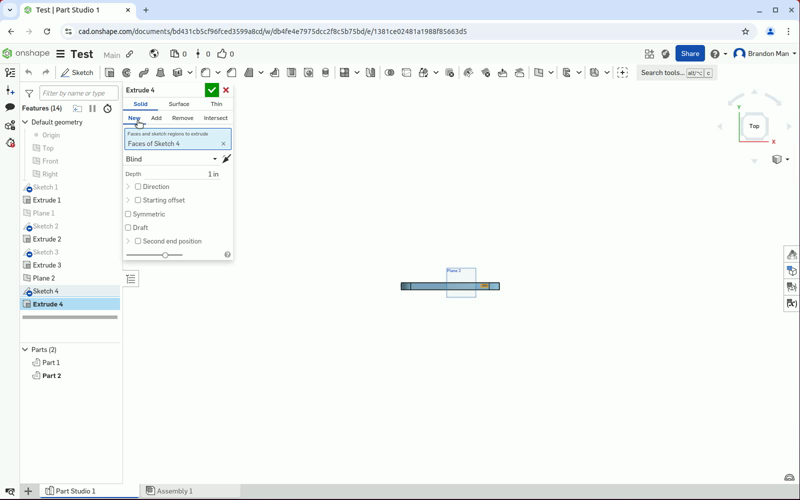
click(137, 120)
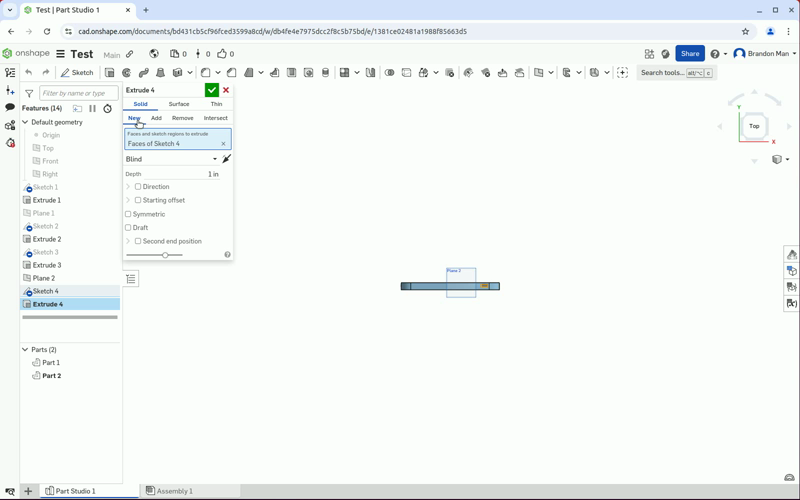
key(tab, 4)
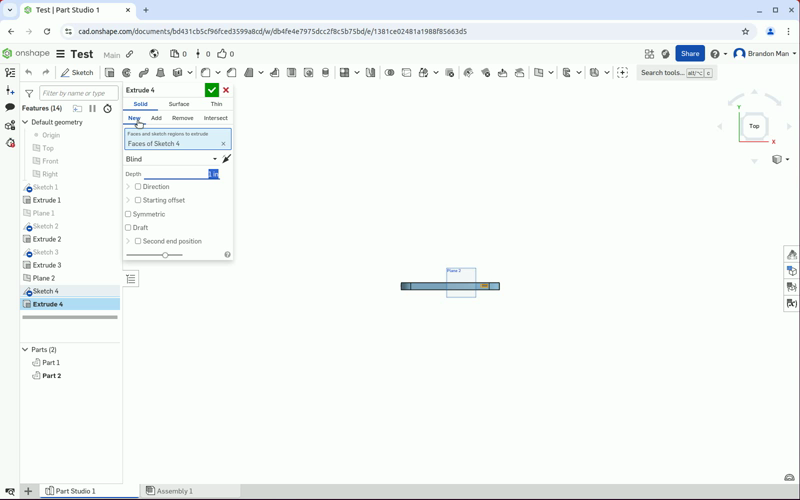
text(-0.241)
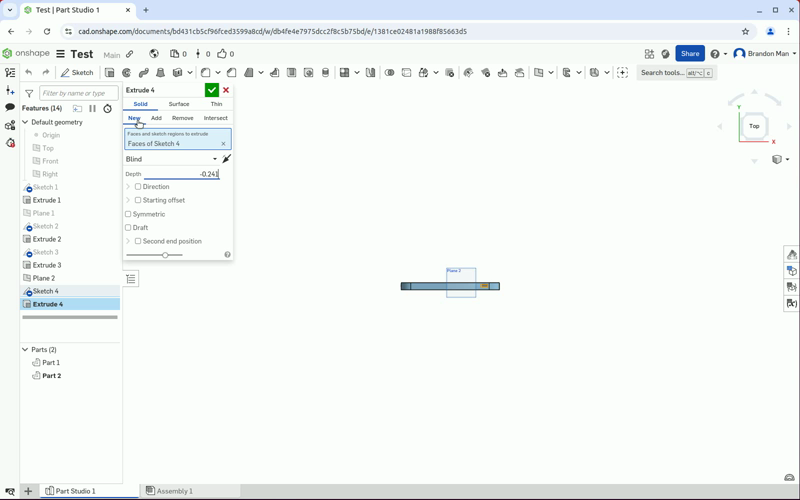
key(enter)
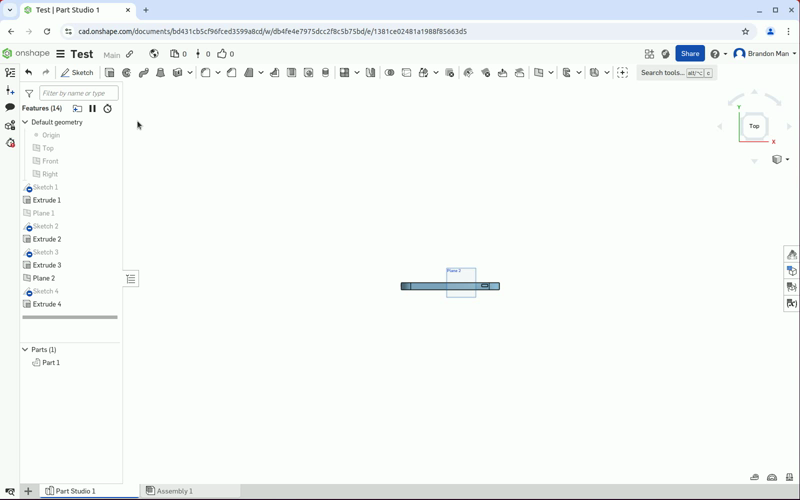
key(shift+h)
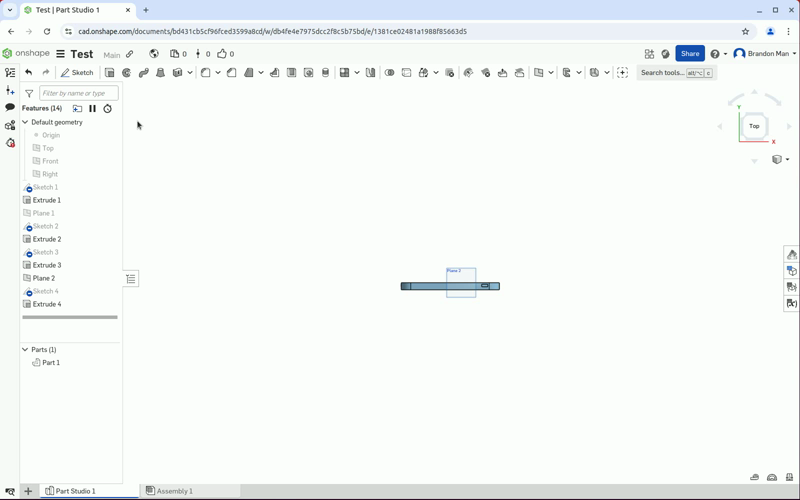
key(shift+h)
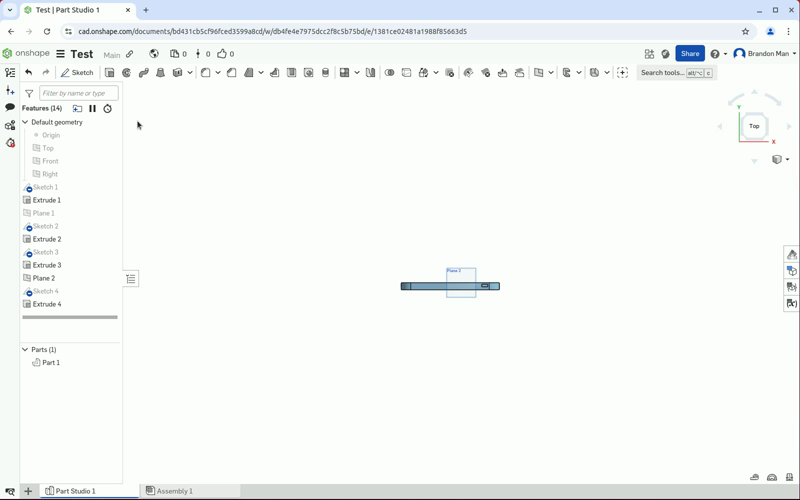
mouse_move(73, 189)
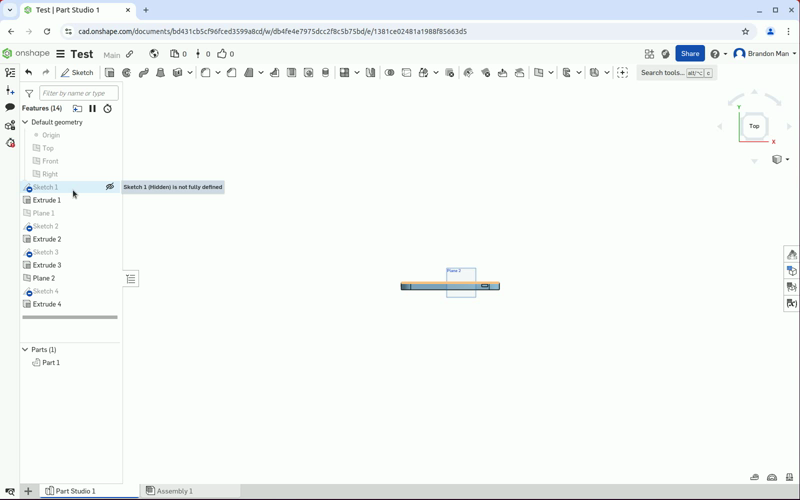
click(73, 189)
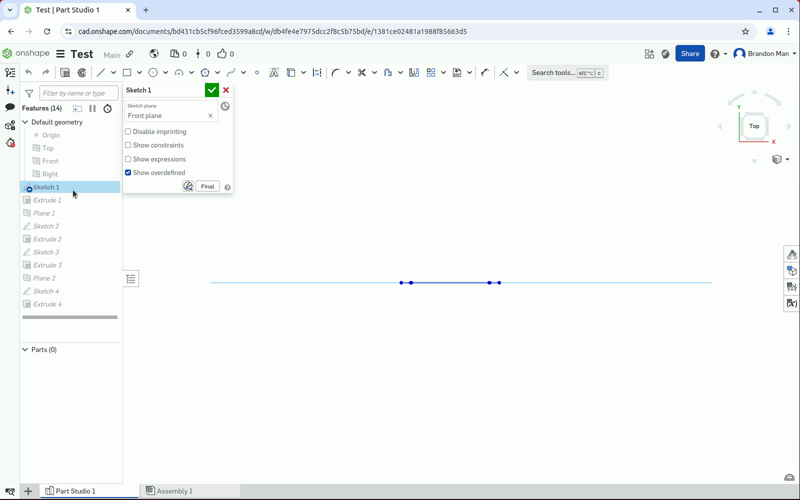
mouse_move(229, 92)
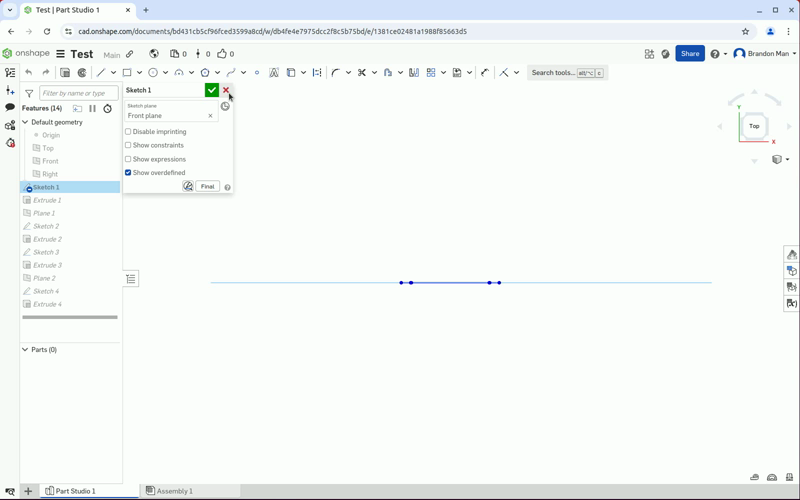
click(229, 92)
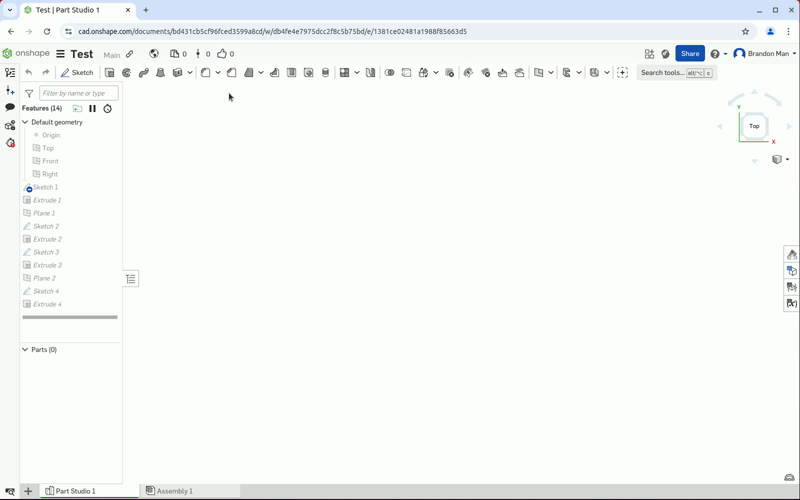
key(shift+s)
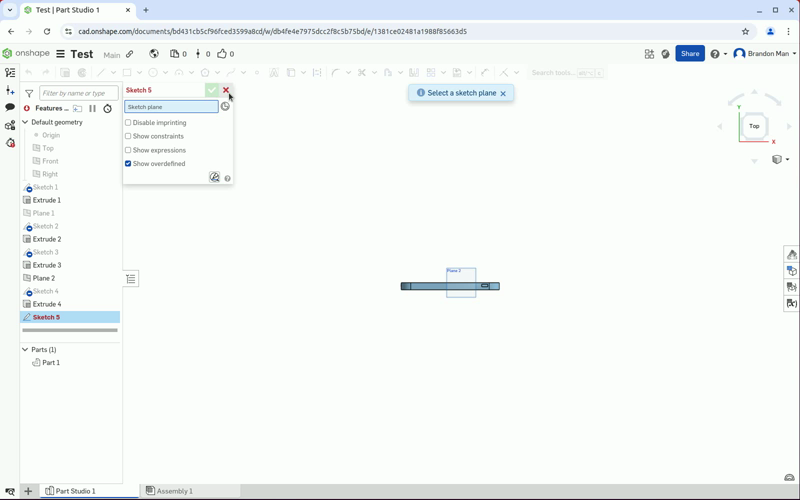
mouse_move(73, 280)
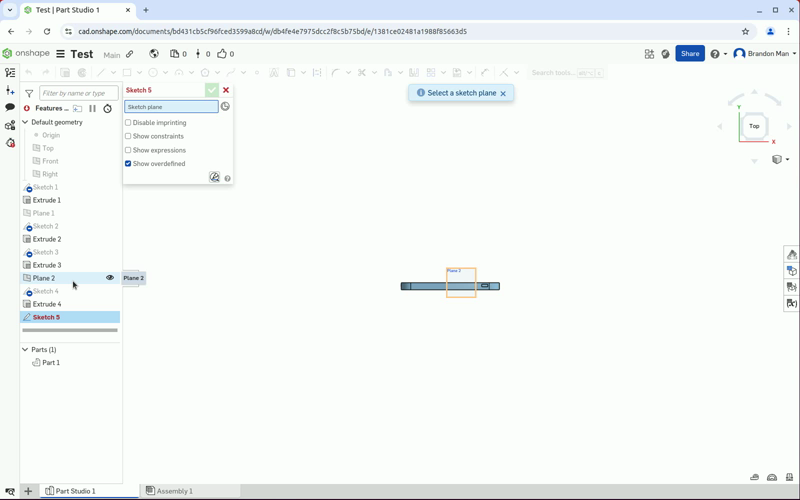
click(73, 280)
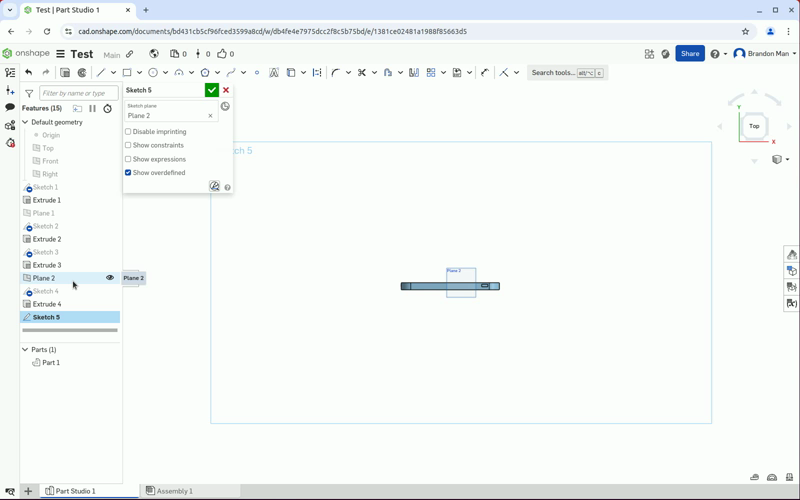
mouse_move(73, 352)
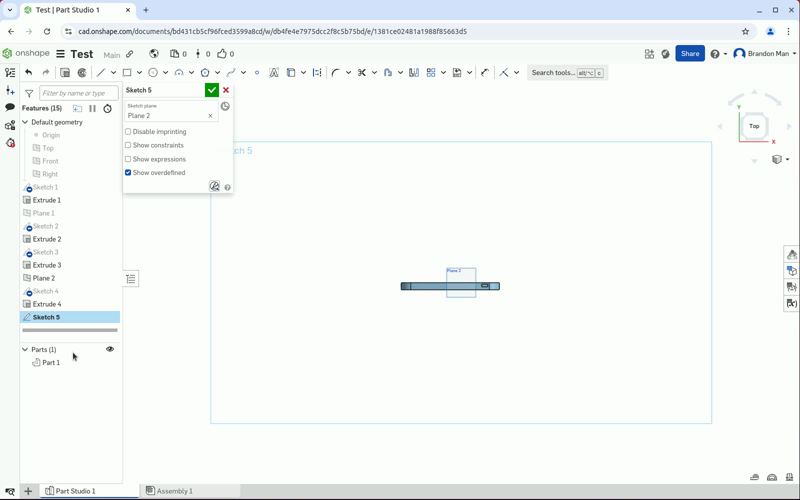
key(y)
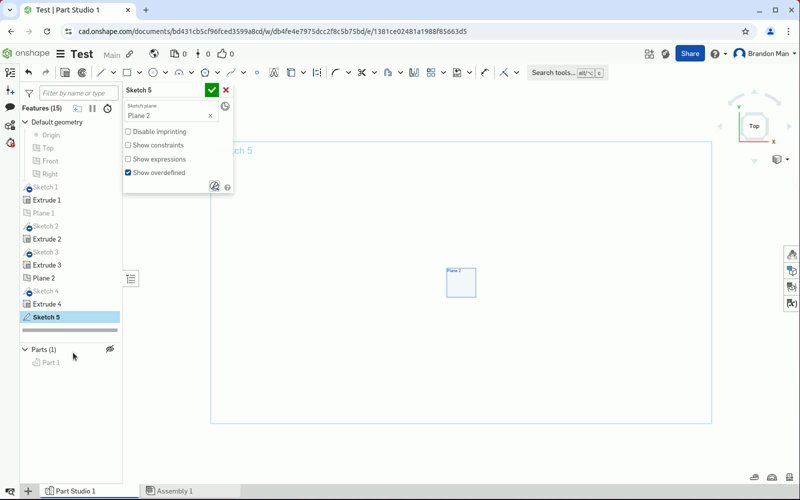
key(l)
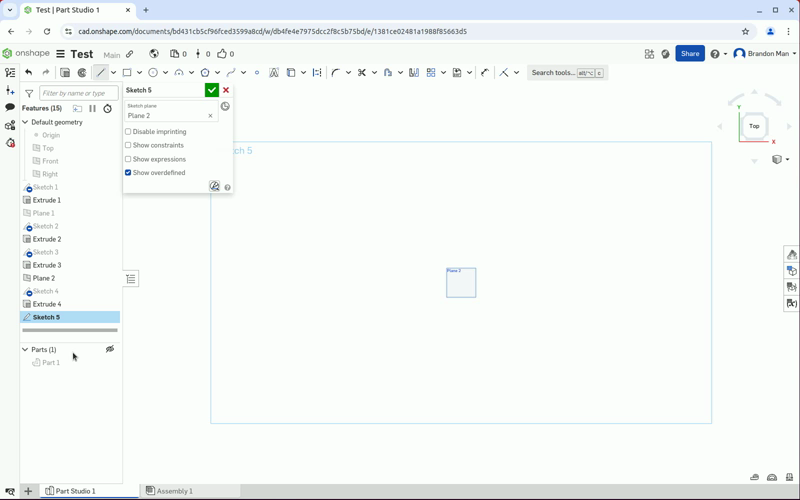
key_down(shift)
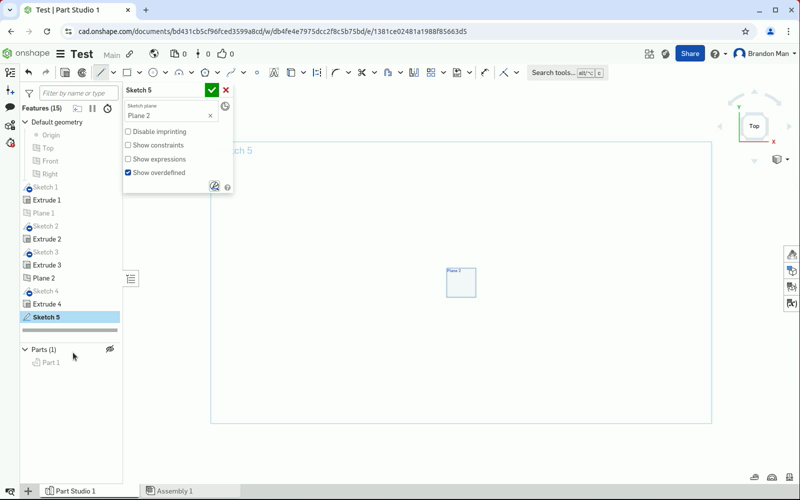
mouse_move(481, 286)
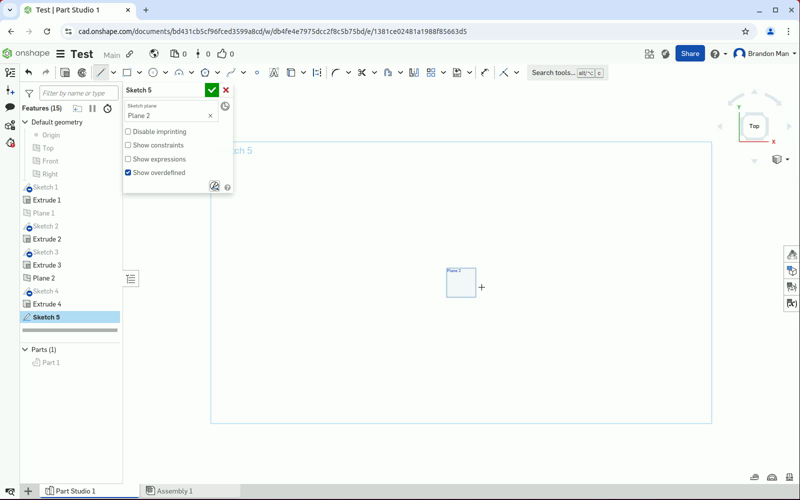
click(481, 286)
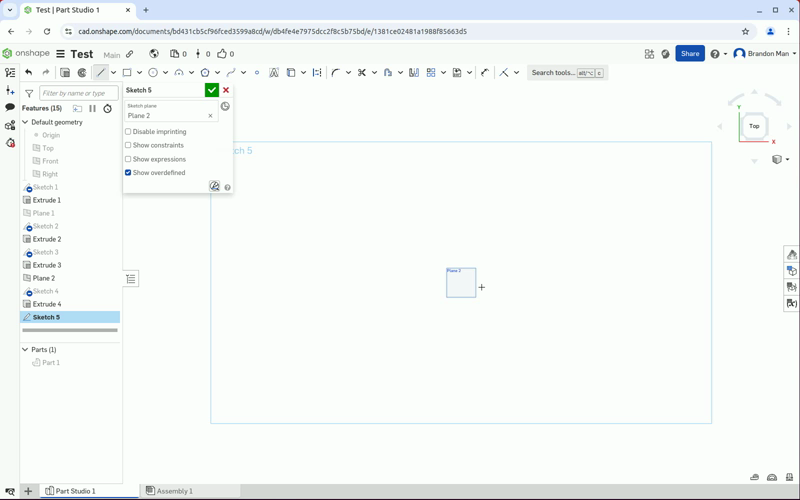
key_up(shift)
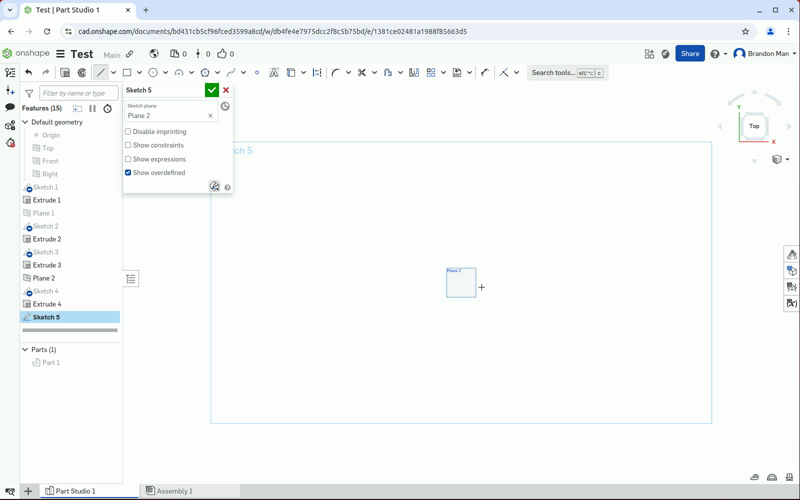
key_down(shift)
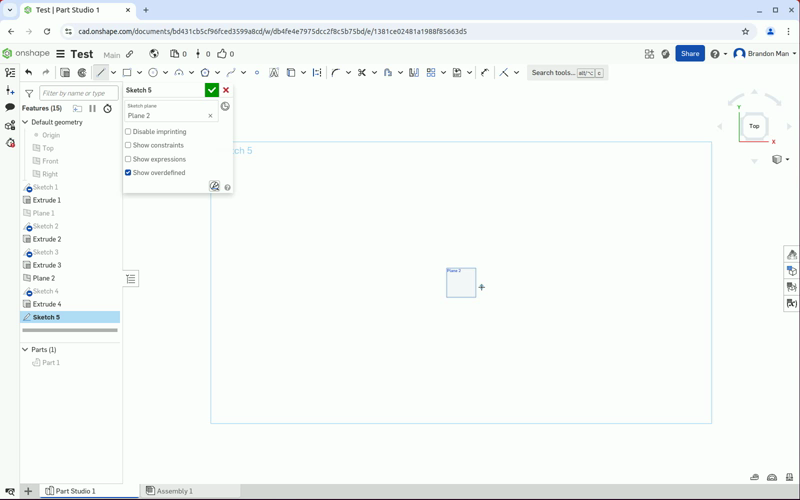
mouse_move(511, 286)
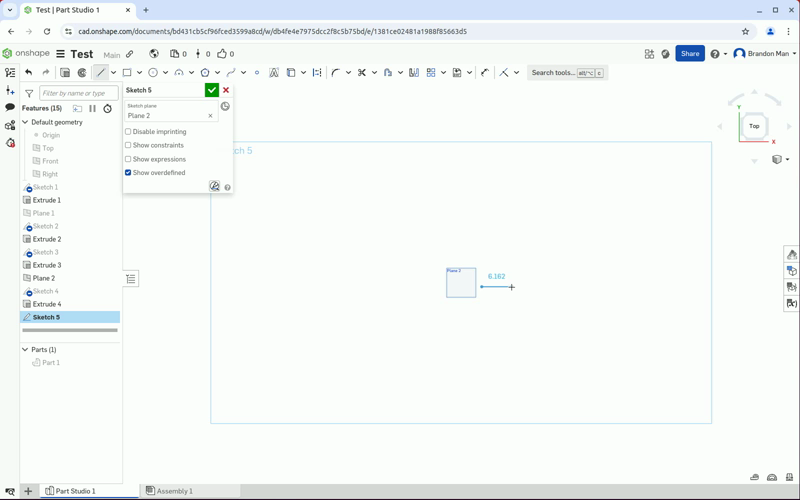
mouse_move(487, 286)
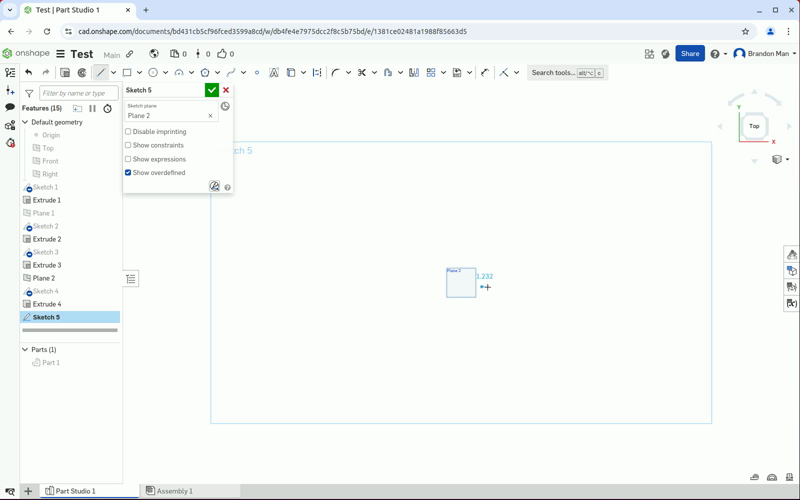
scroll(6)
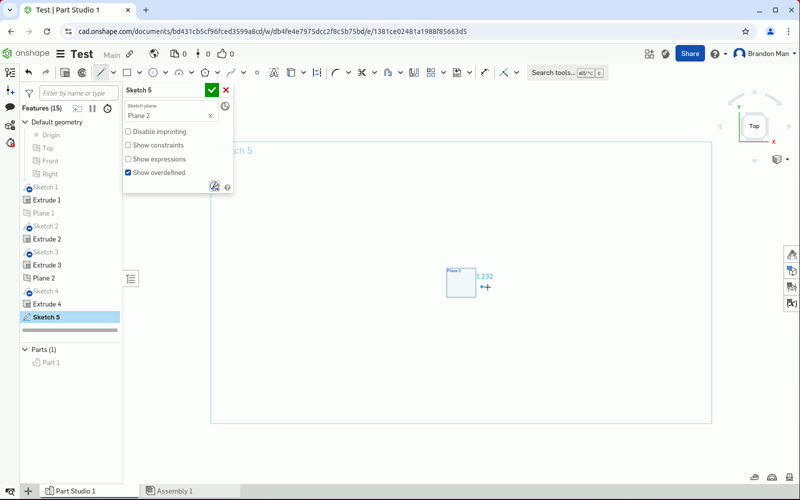
scroll(6)
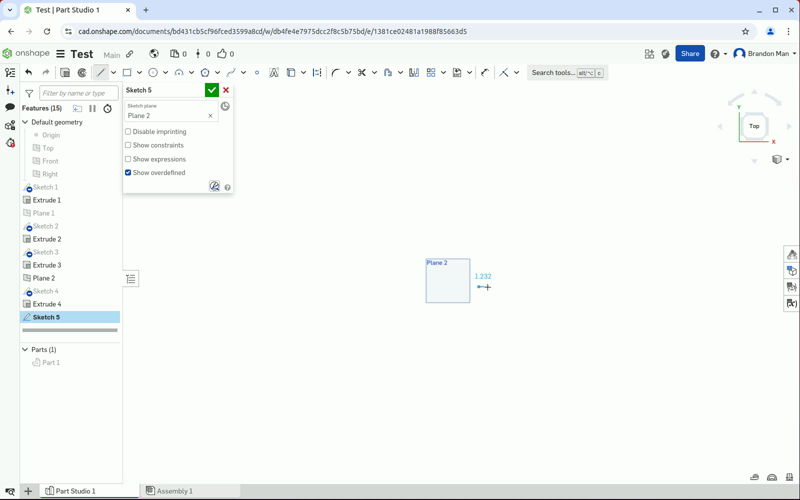
scroll(6)
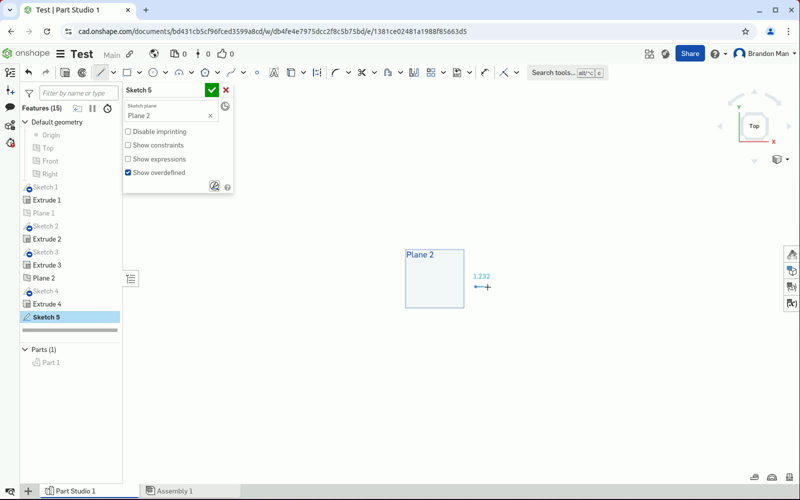
scroll(6)
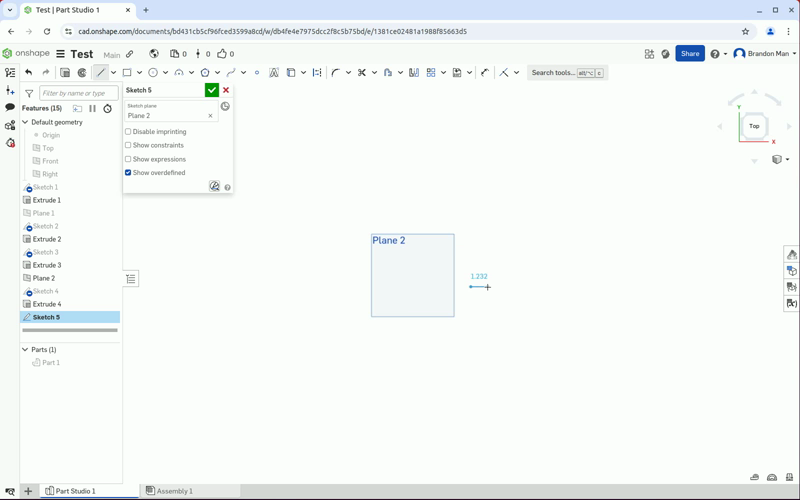
scroll(6)
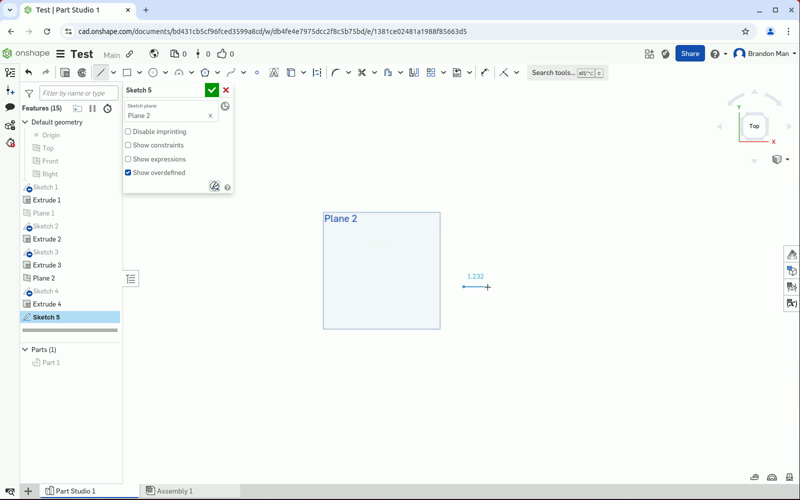
scroll(6)
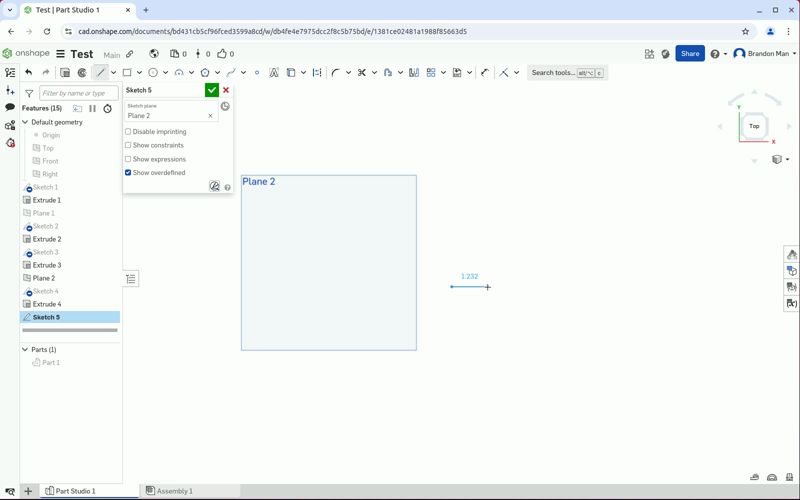
scroll(6)
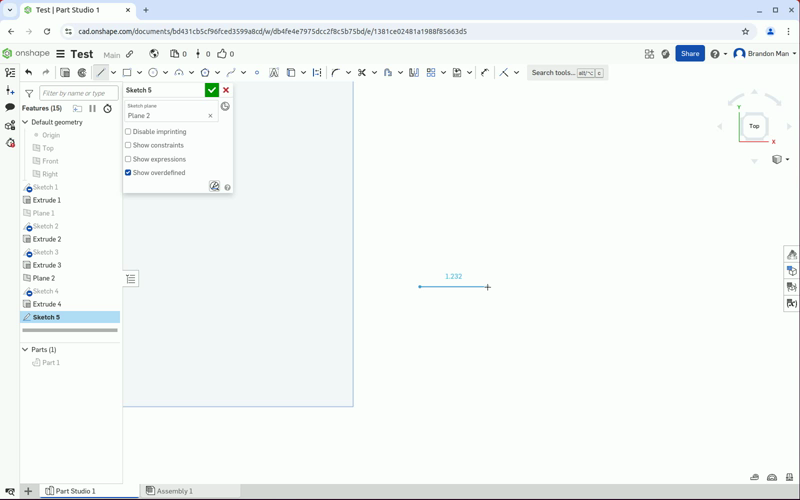
click(487, 286)
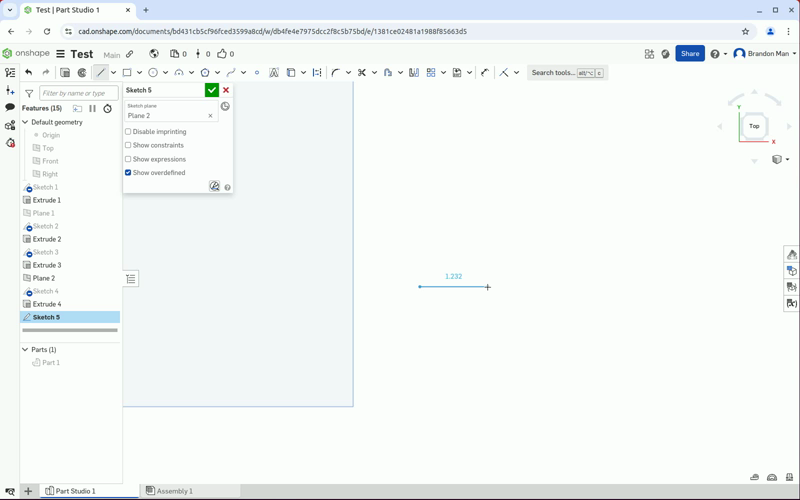
scroll(-6)
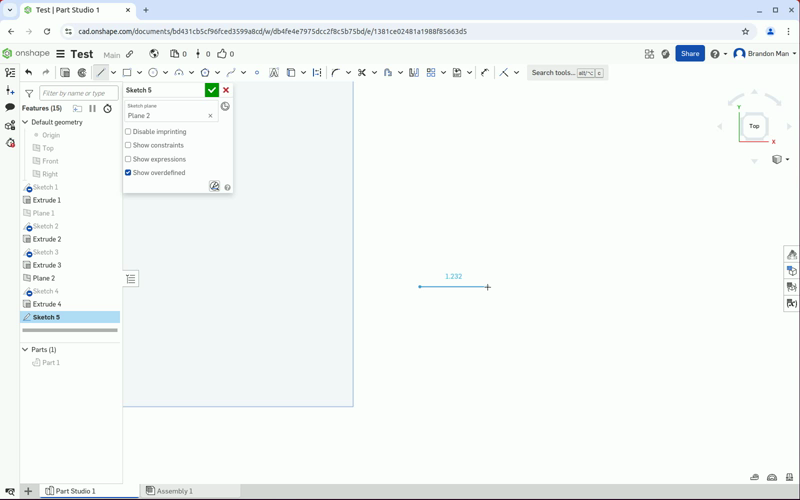
scroll(-6)
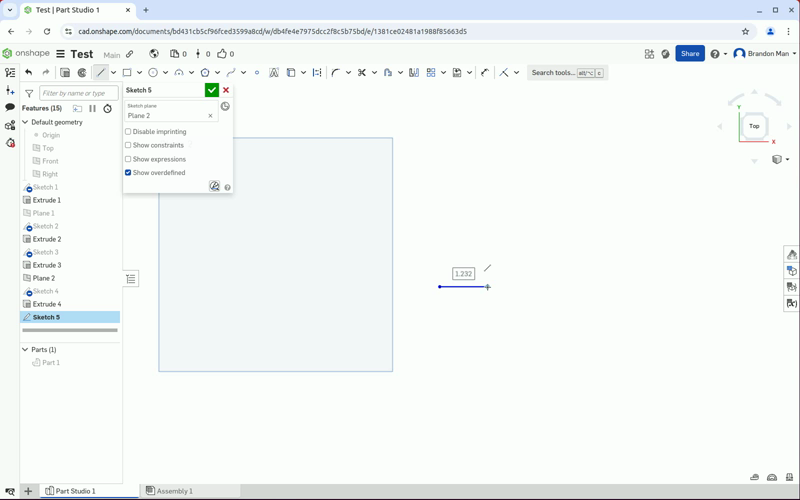
scroll(-6)
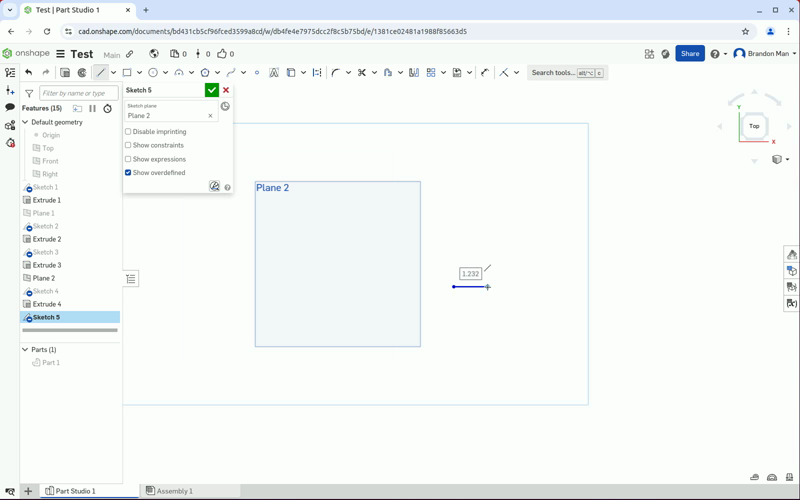
scroll(-6)
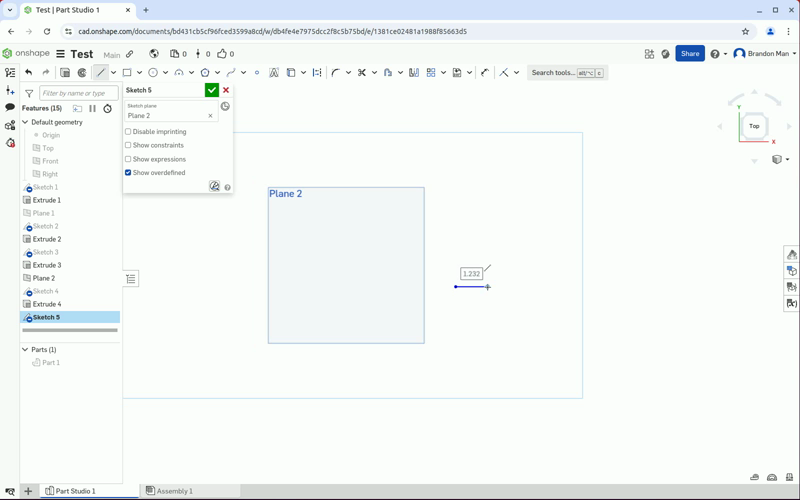
scroll(-6)
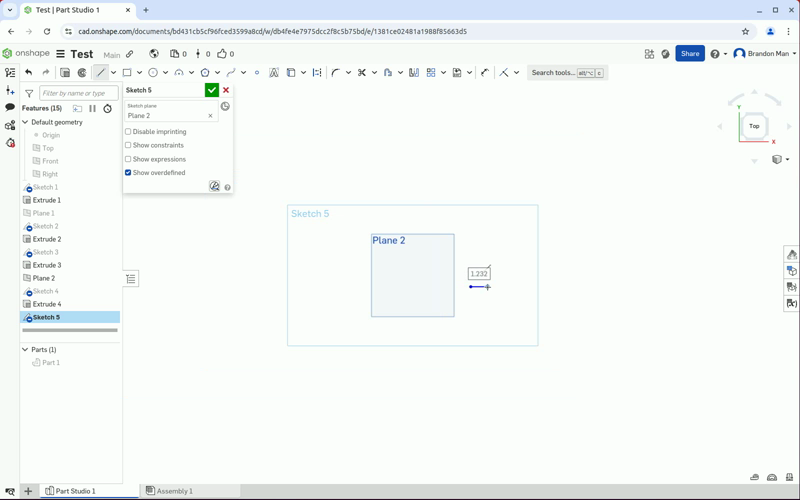
scroll(-6)
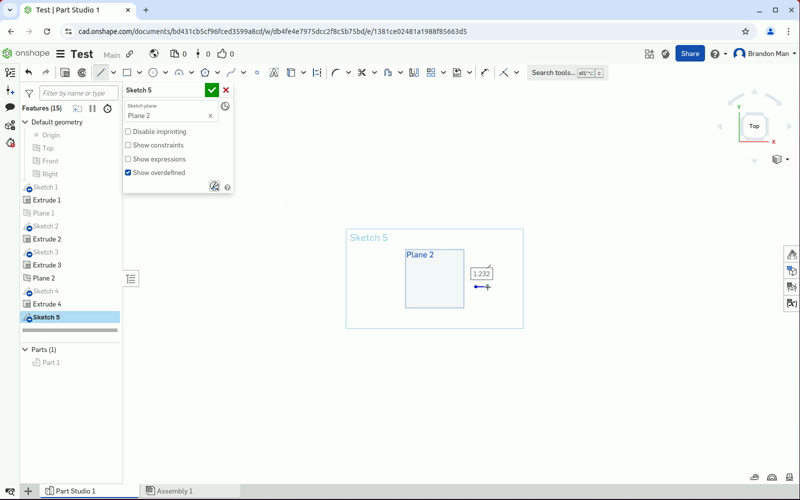
scroll(-6)
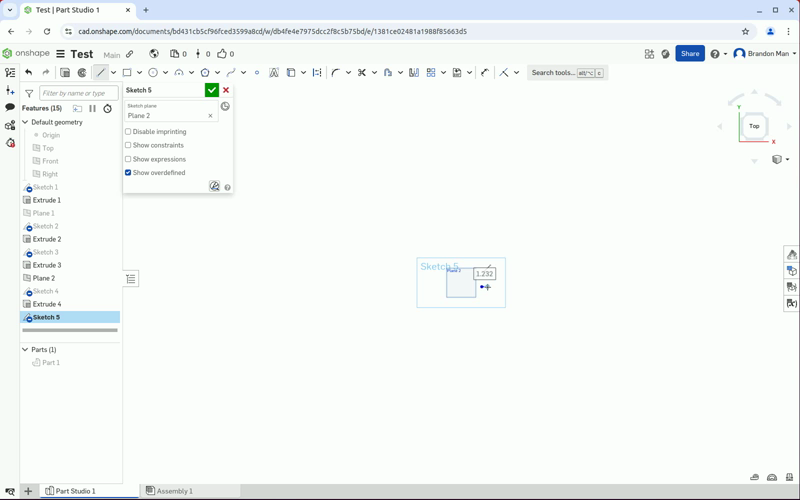
key_up(shift)
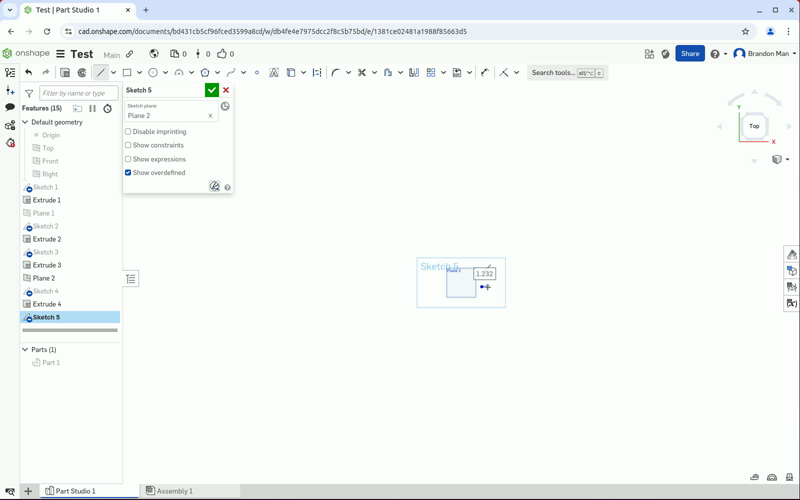
key_down(shift)
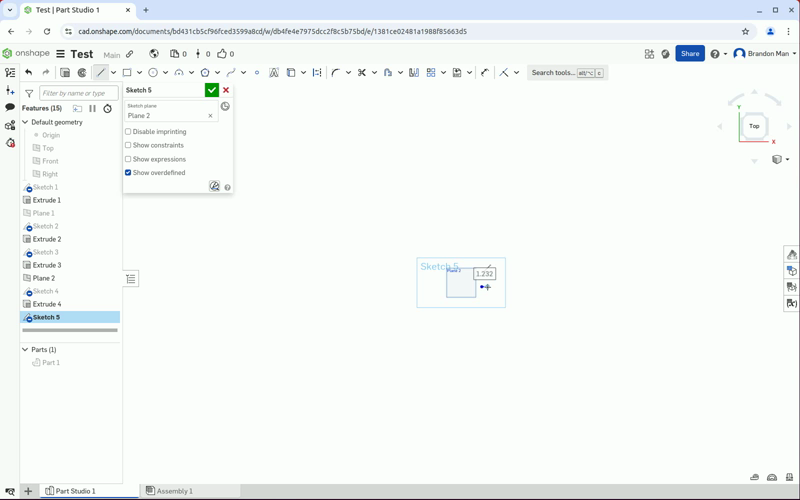
mouse_move(517, 286)
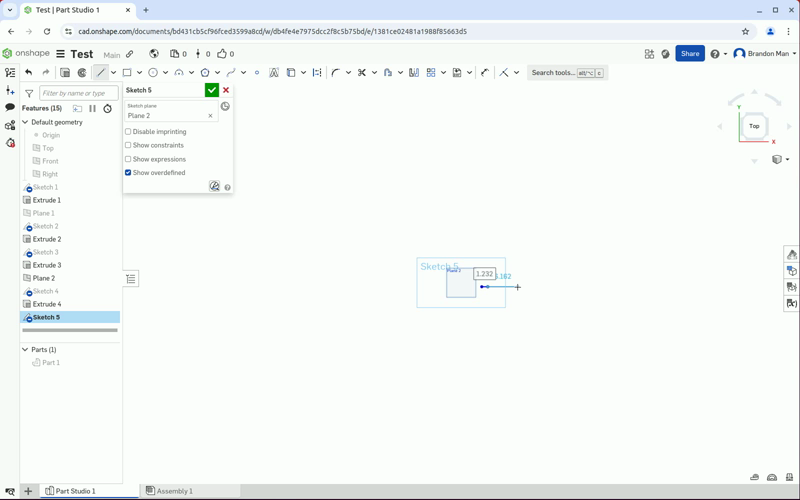
mouse_move(487, 284)
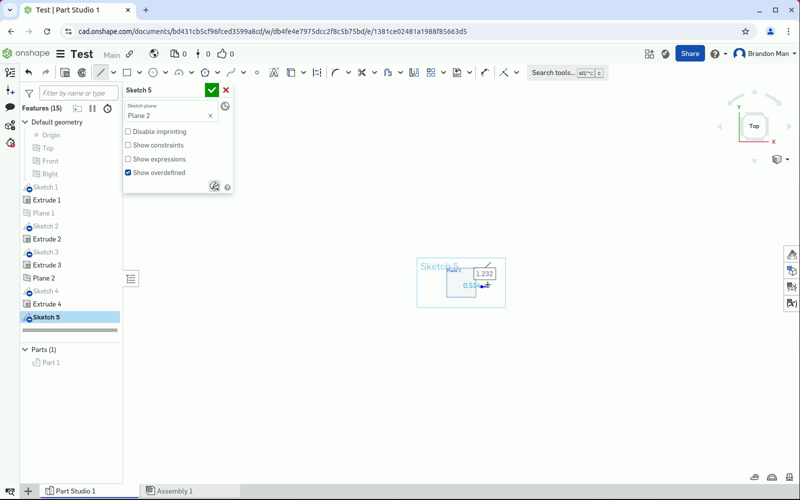
scroll(6)
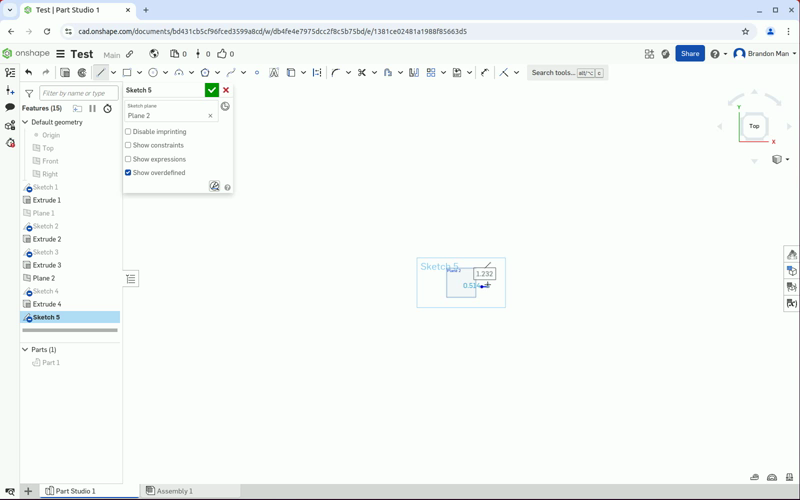
scroll(6)
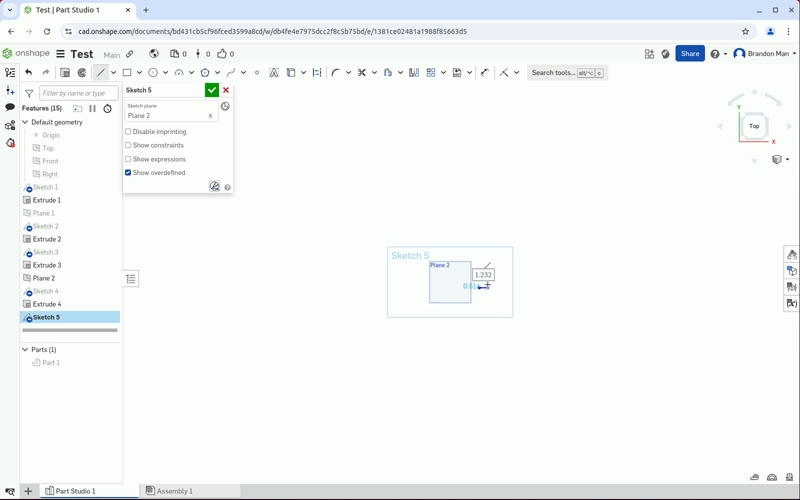
scroll(6)
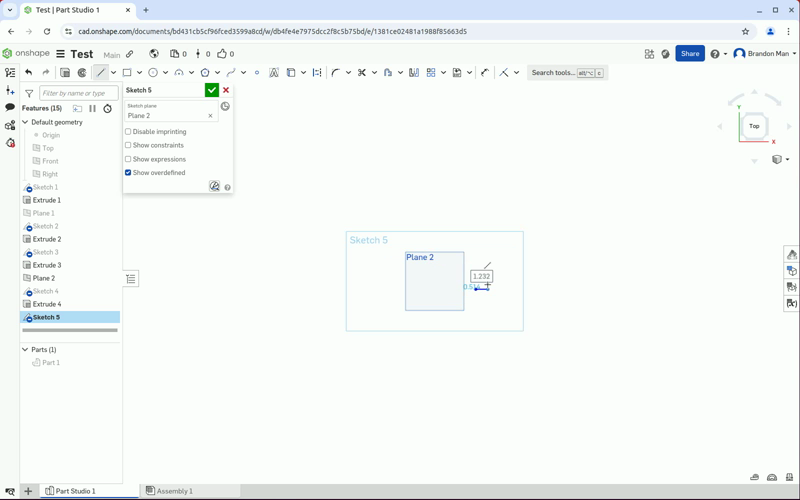
scroll(6)
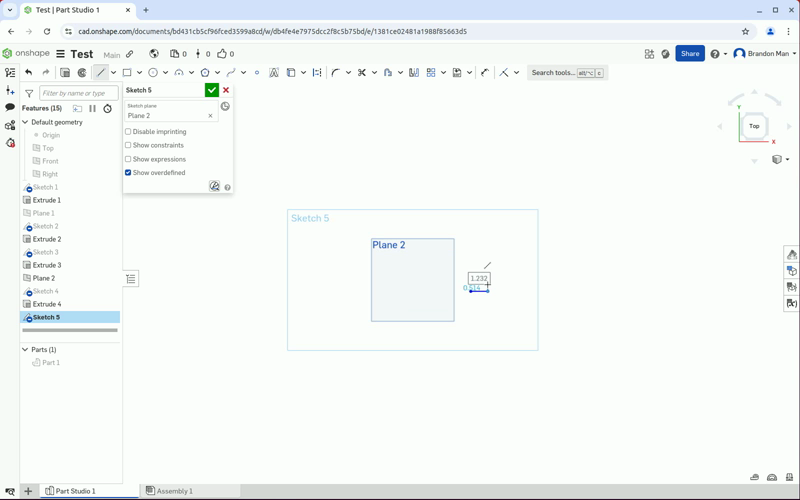
scroll(6)
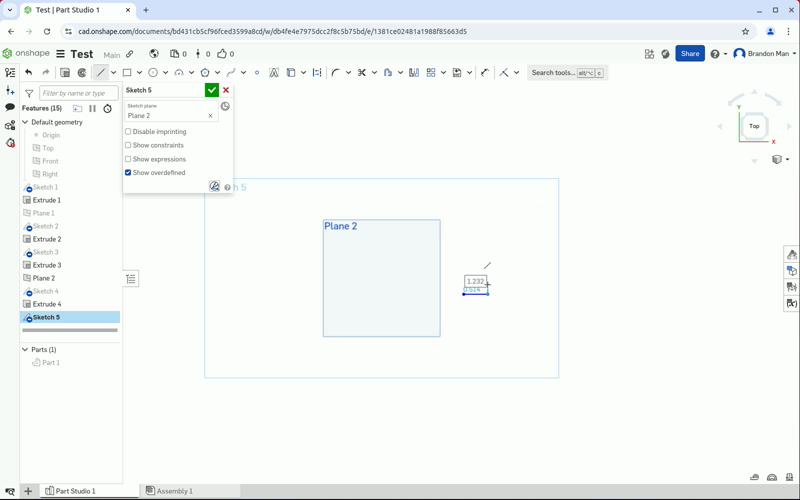
scroll(6)
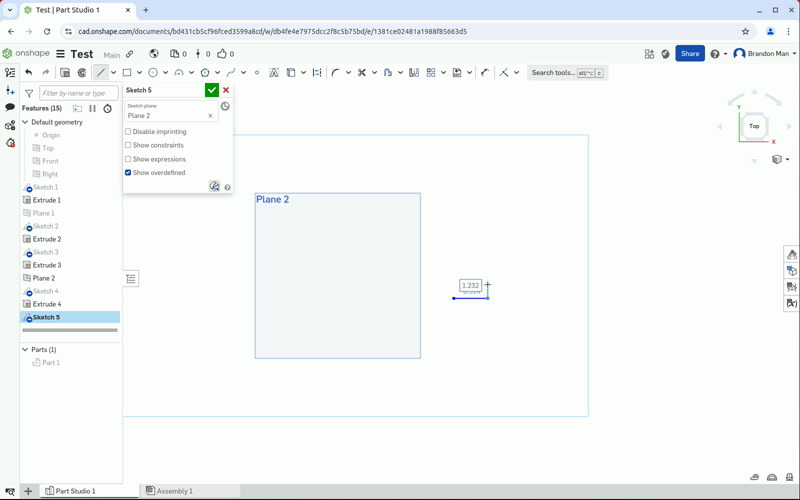
scroll(6)
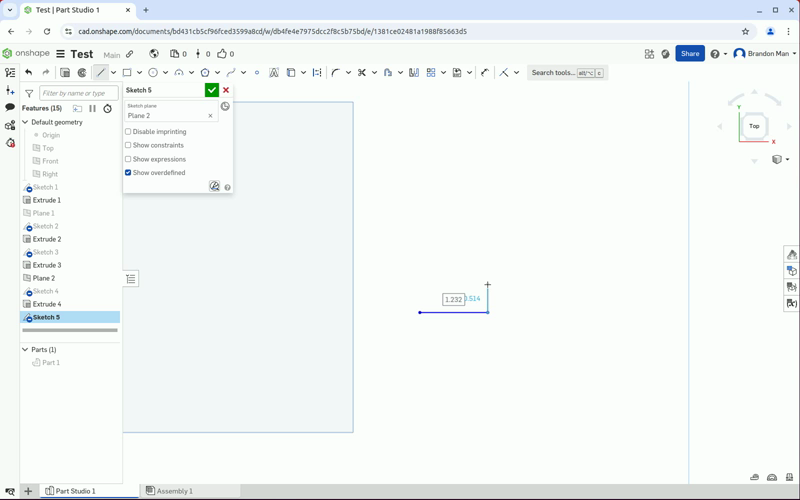
click(487, 284)
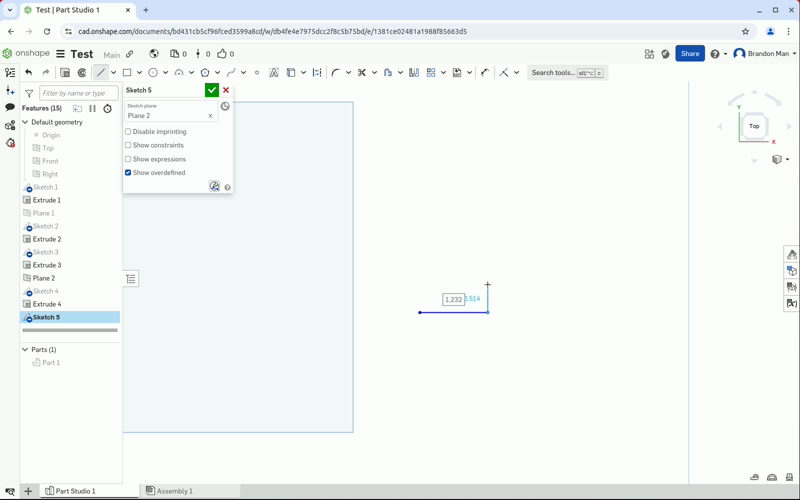
scroll(-6)
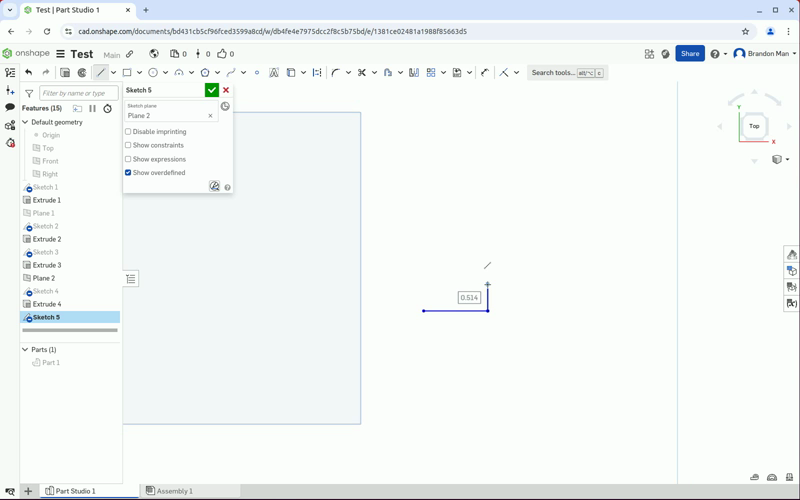
scroll(-6)
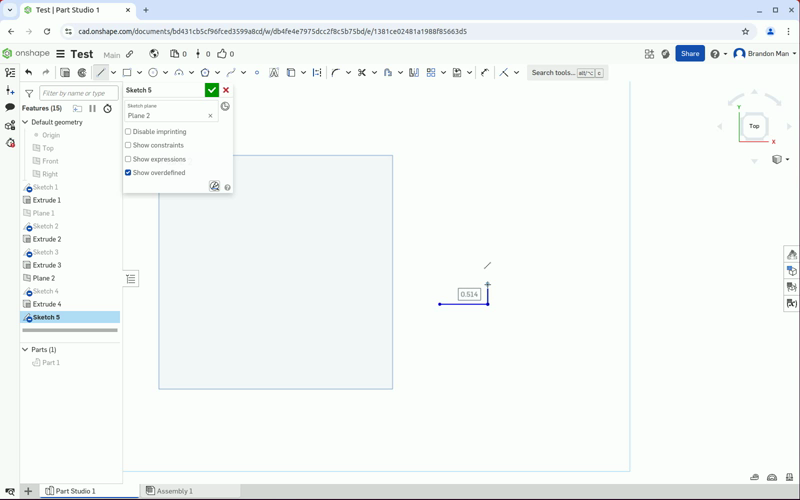
scroll(-6)
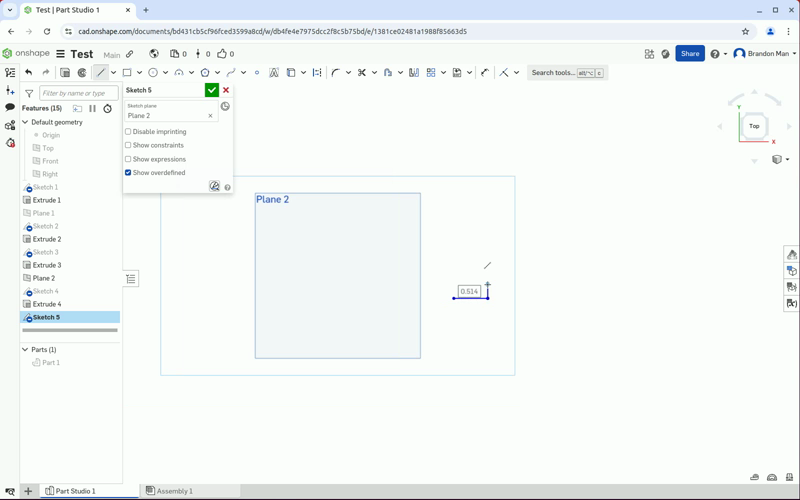
scroll(-6)
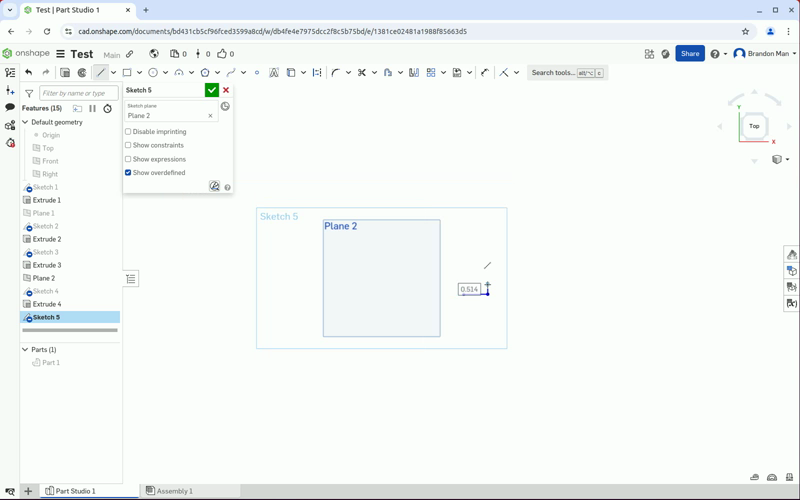
scroll(-6)
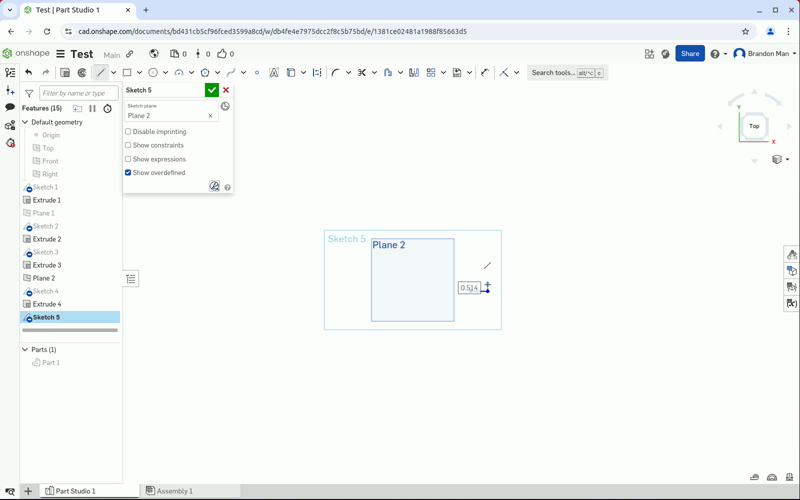
scroll(-6)
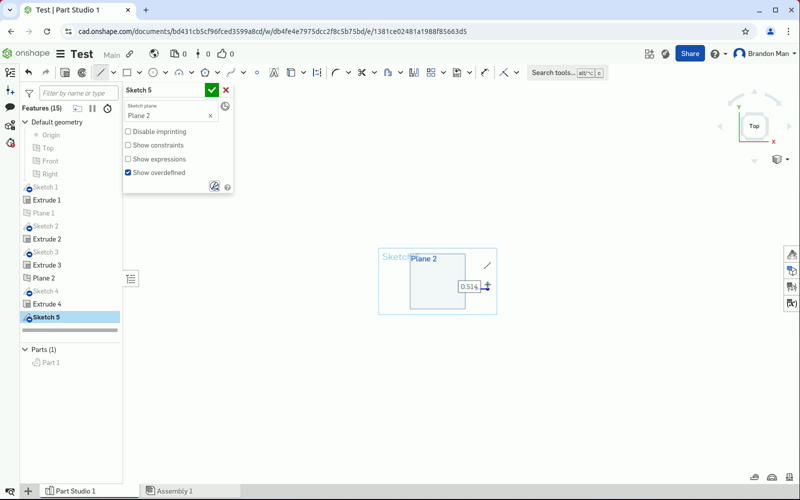
scroll(-6)
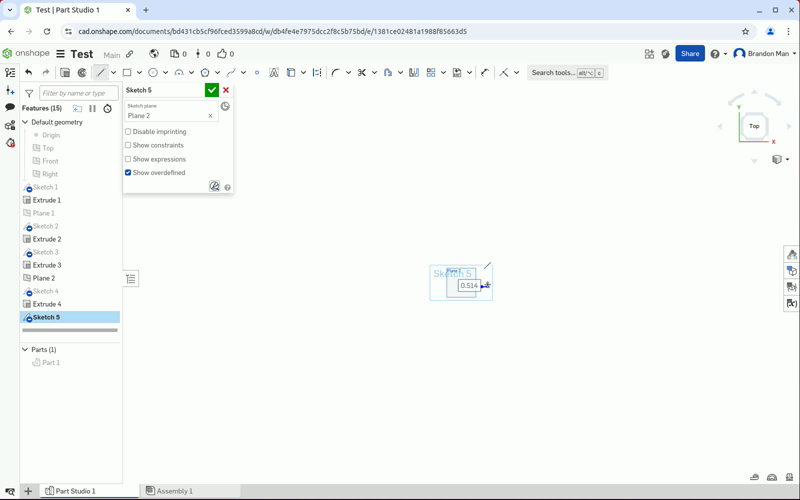
key_up(shift)
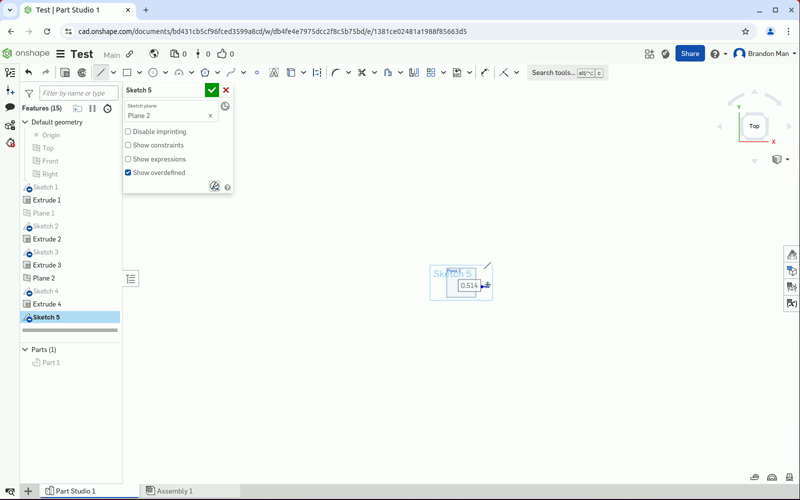
key_down(shift)
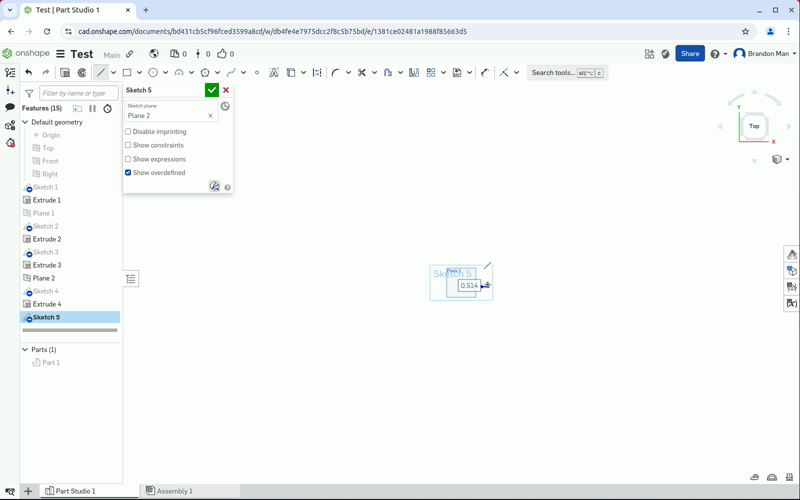
mouse_move(517, 284)
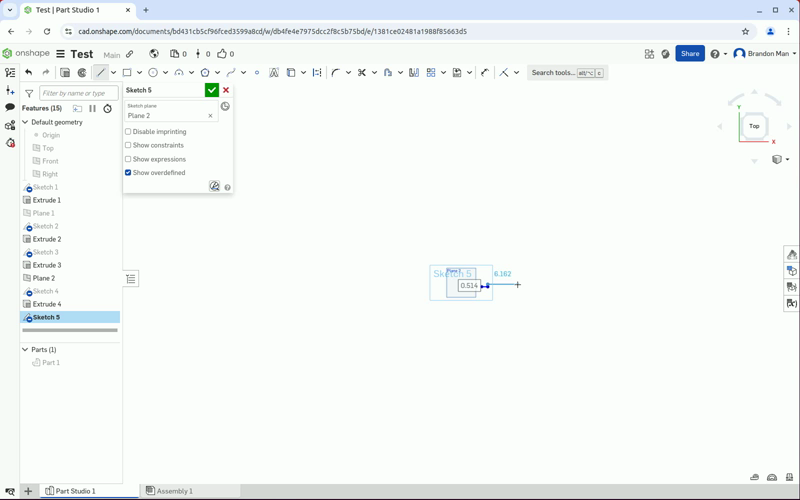
mouse_move(481, 284)
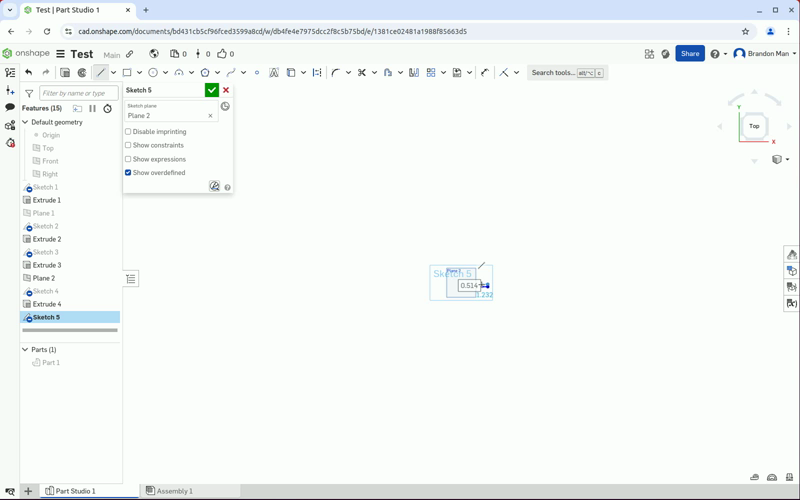
scroll(6)
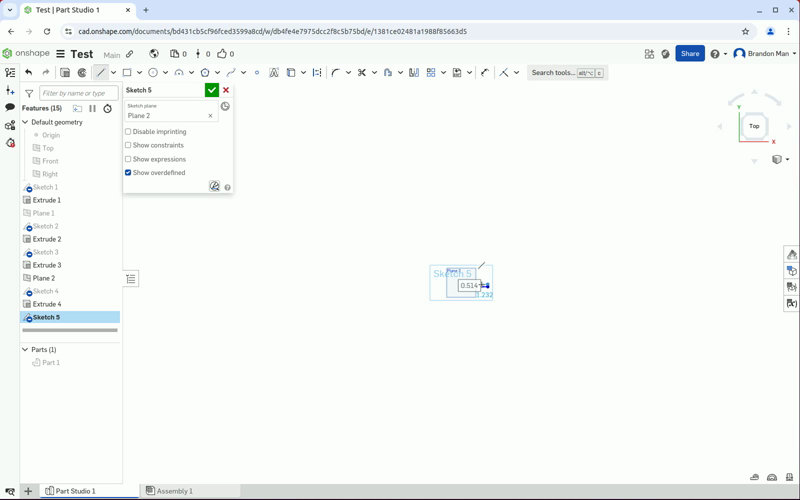
scroll(6)
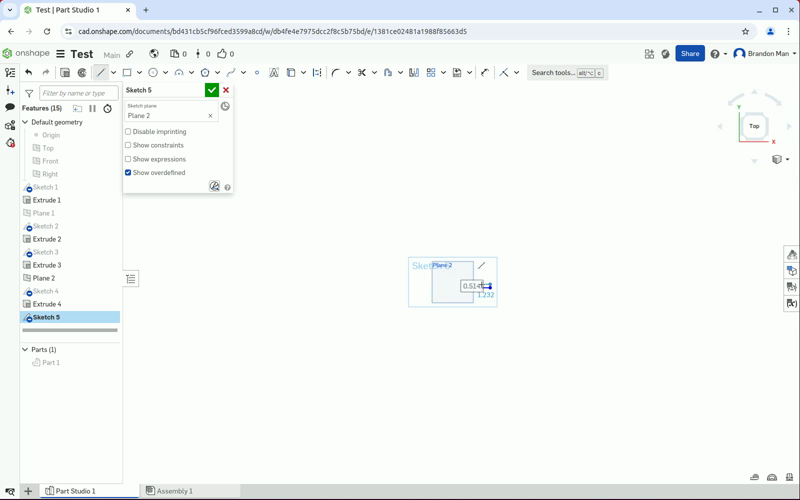
scroll(6)
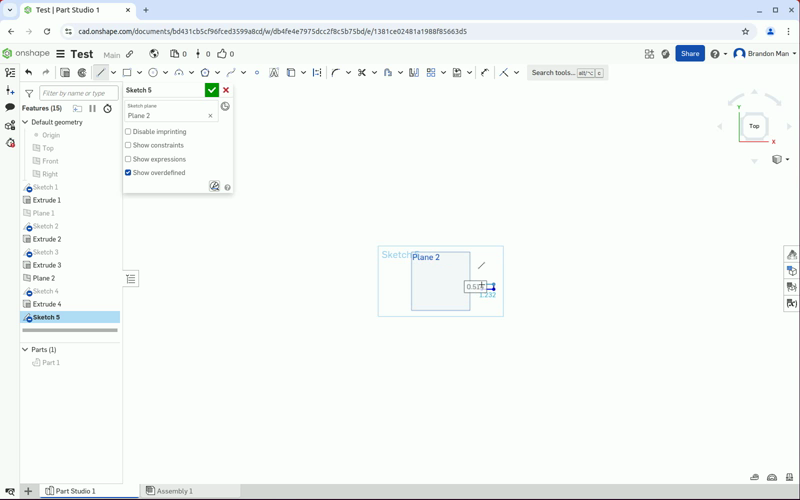
scroll(6)
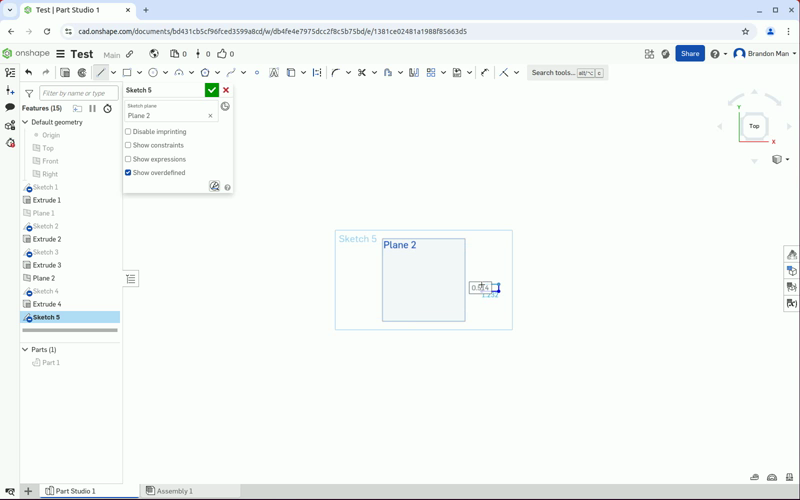
scroll(6)
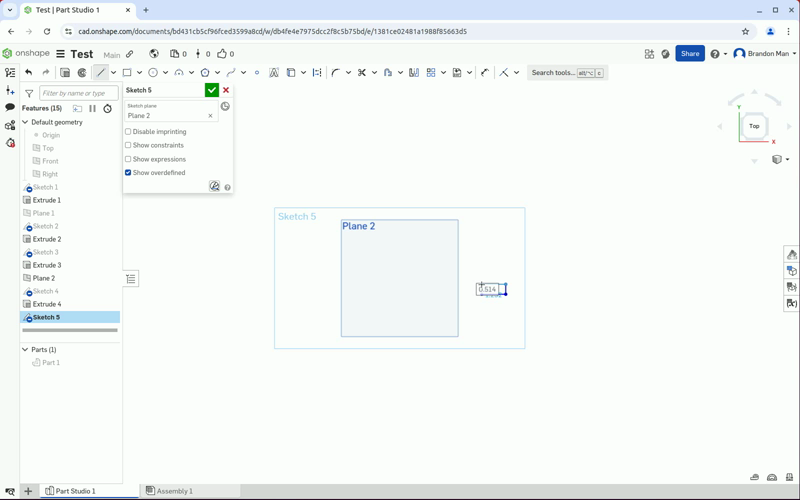
scroll(6)
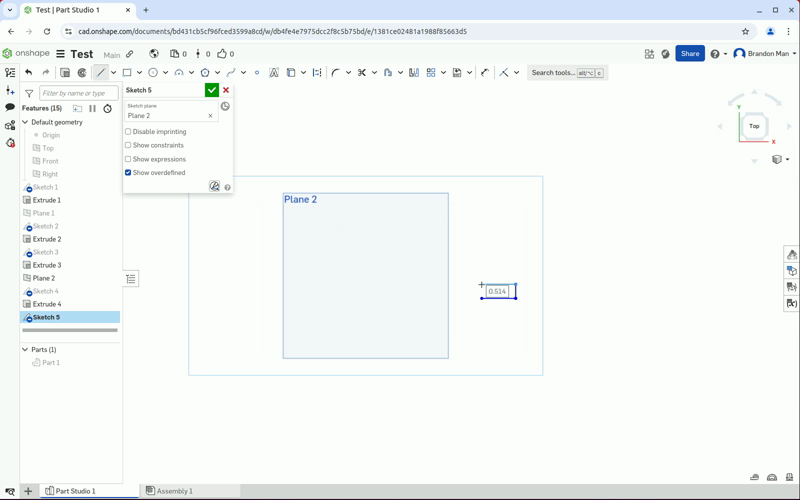
scroll(6)
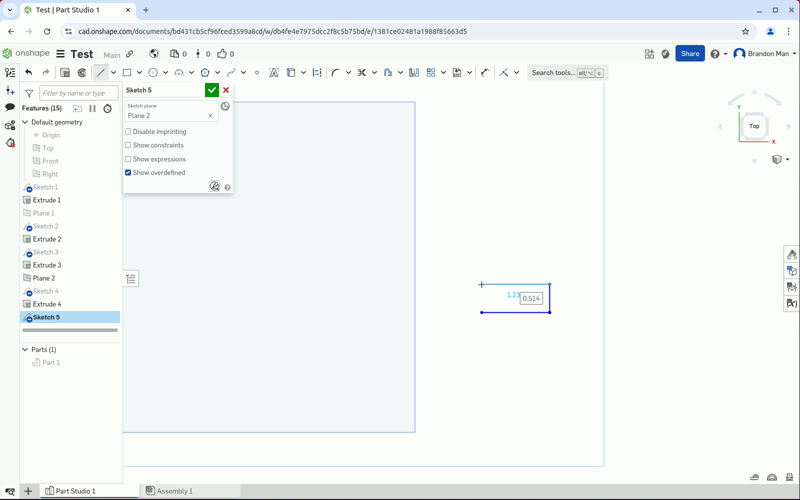
click(481, 284)
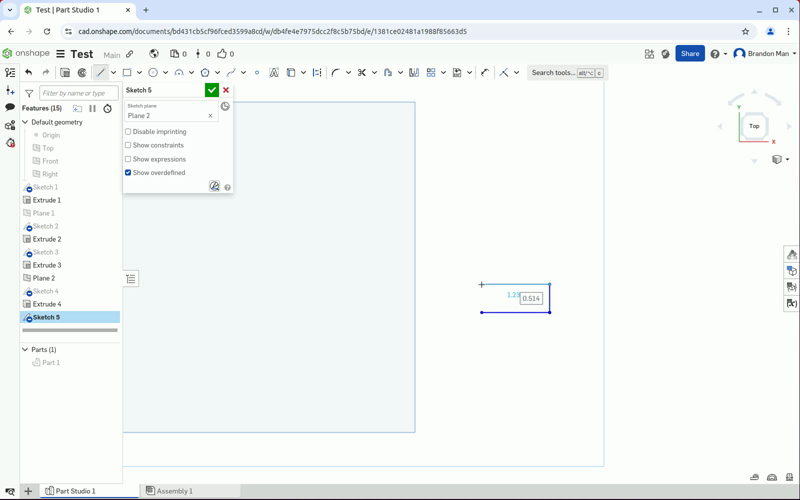
scroll(-6)
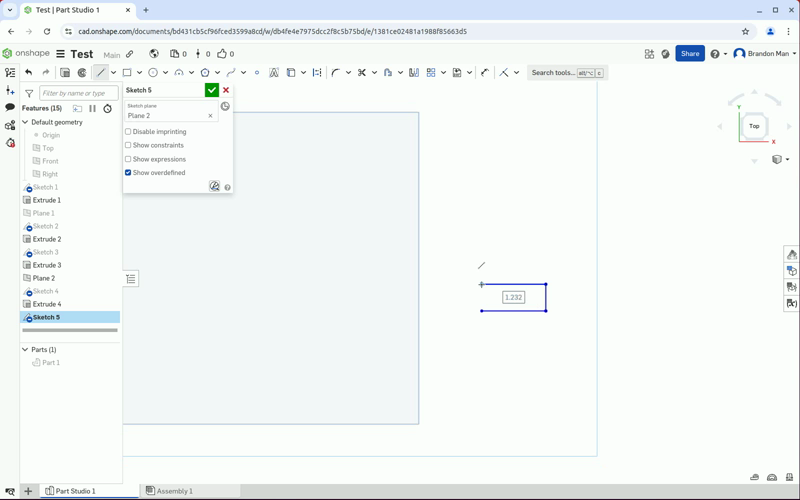
scroll(-6)
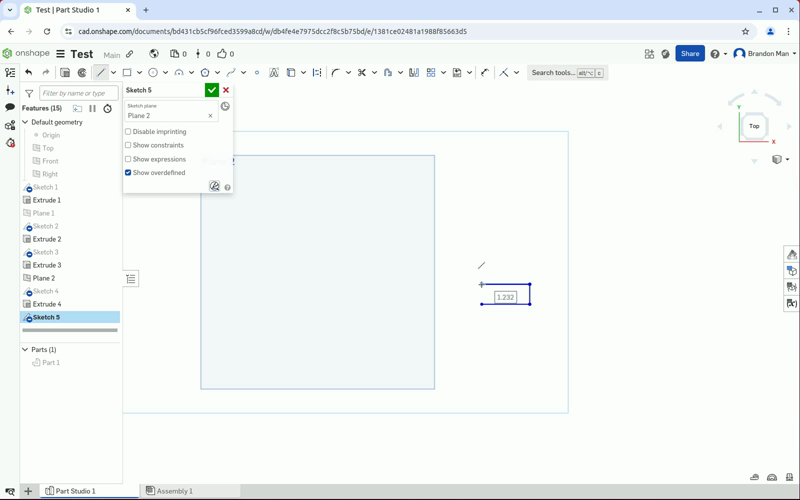
scroll(-6)
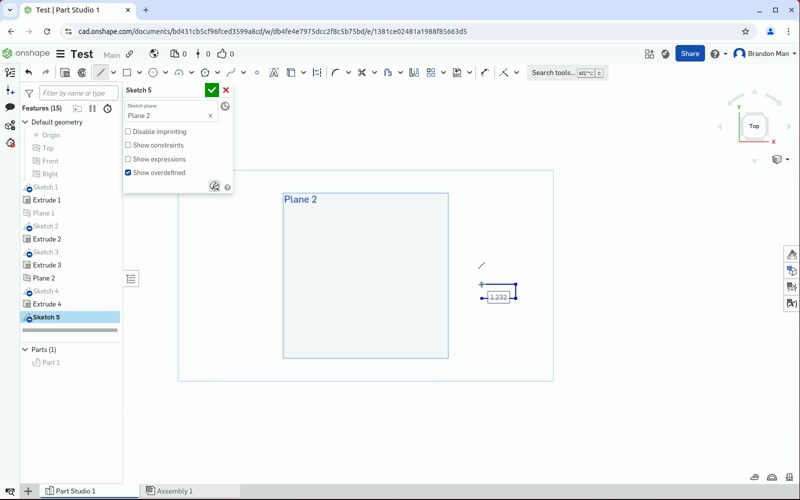
scroll(-6)
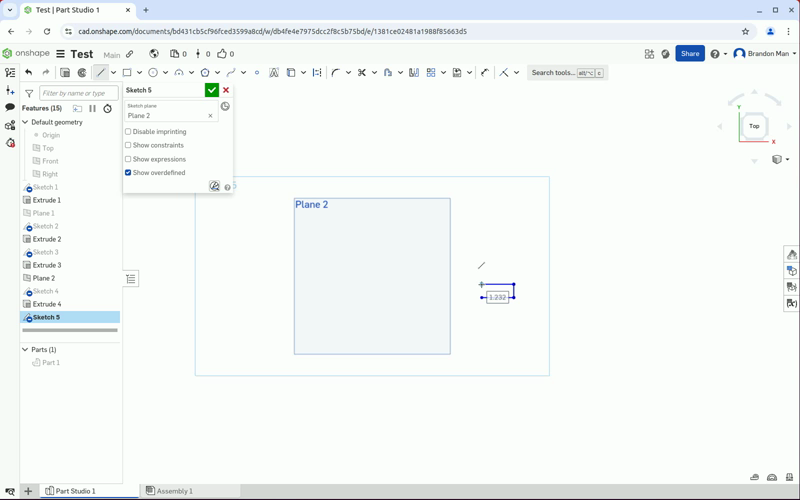
scroll(-6)
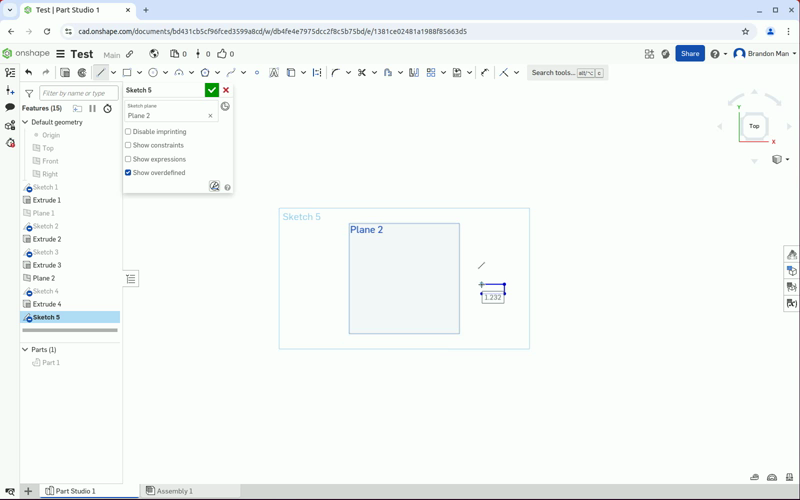
scroll(-6)
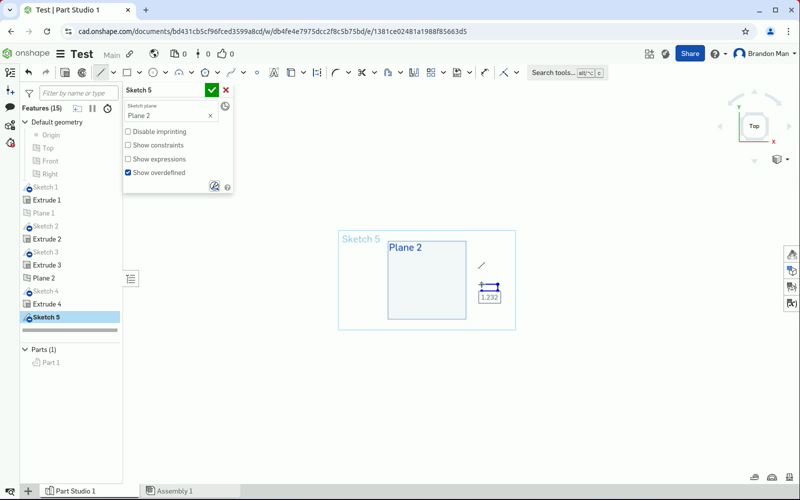
scroll(-6)
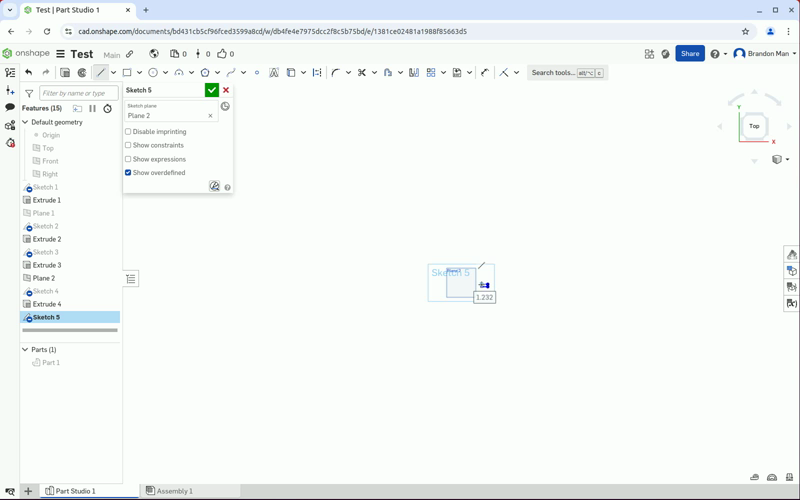
key_up(shift)
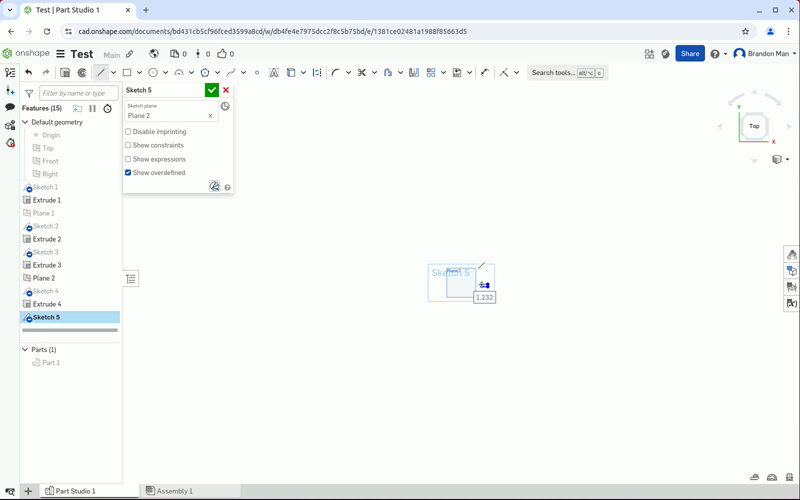
mouse_move(511, 284)
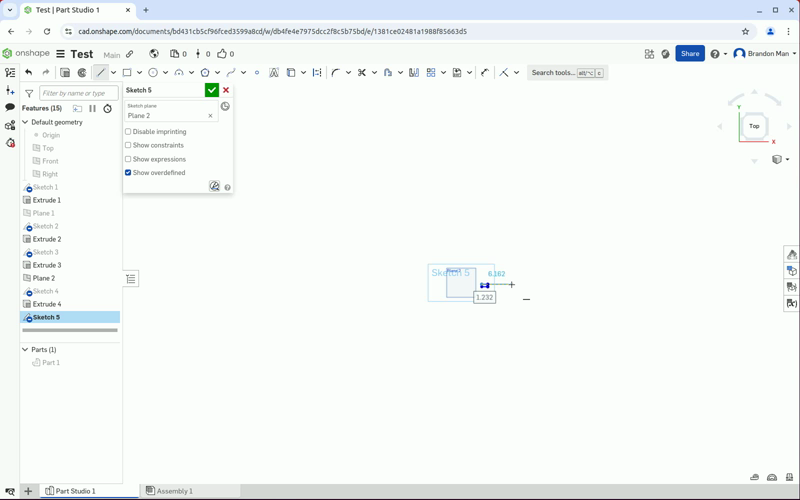
key_down(shift)
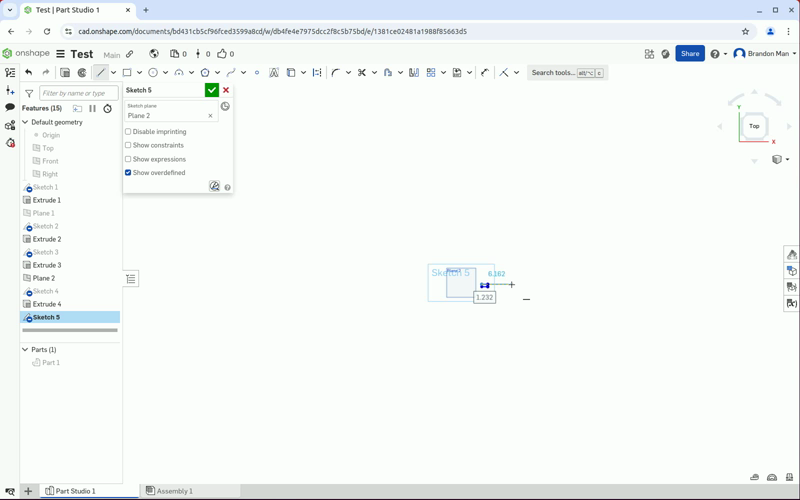
mouse_move(481, 286)
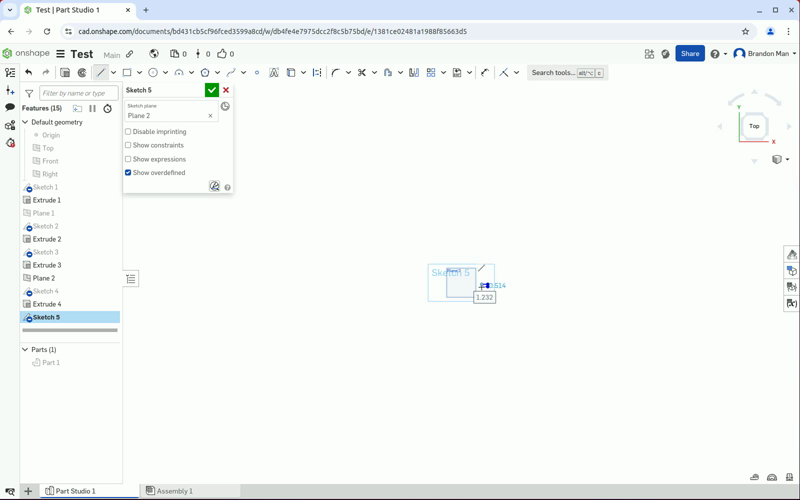
scroll(6)
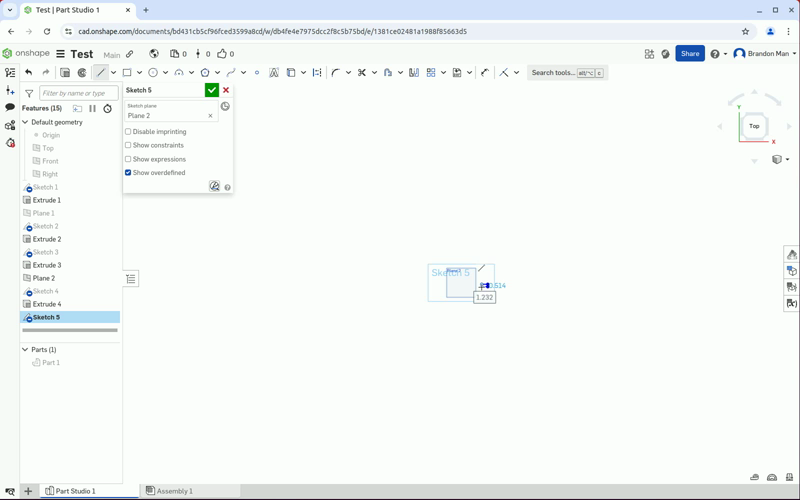
scroll(6)
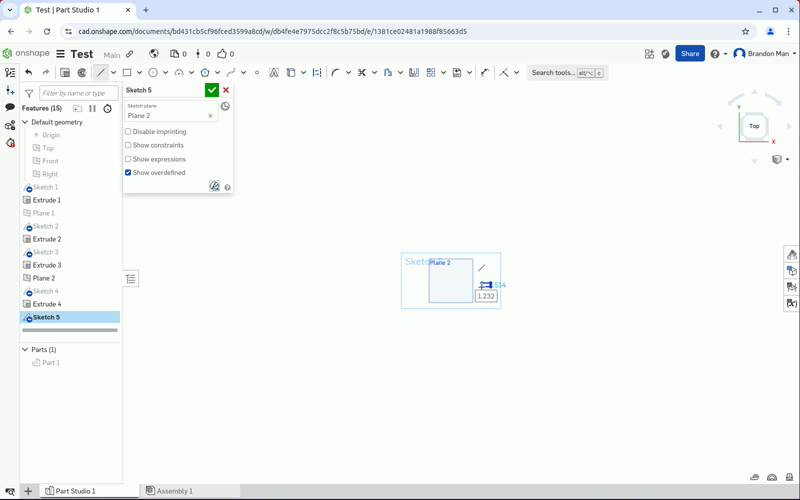
scroll(6)
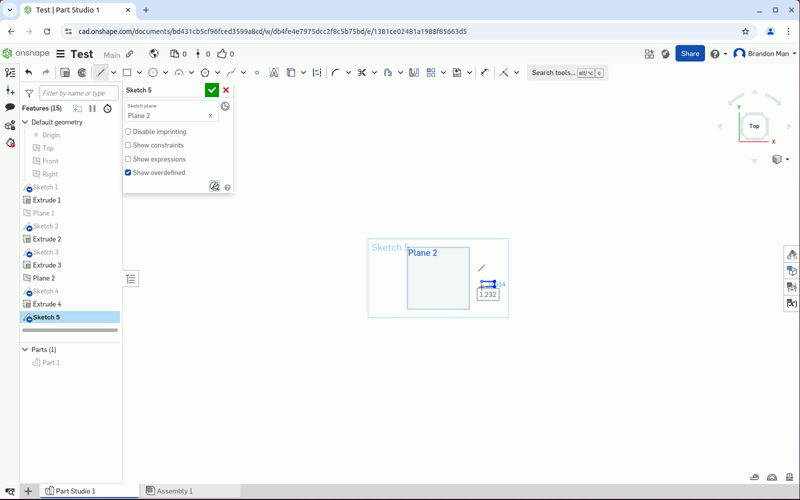
scroll(6)
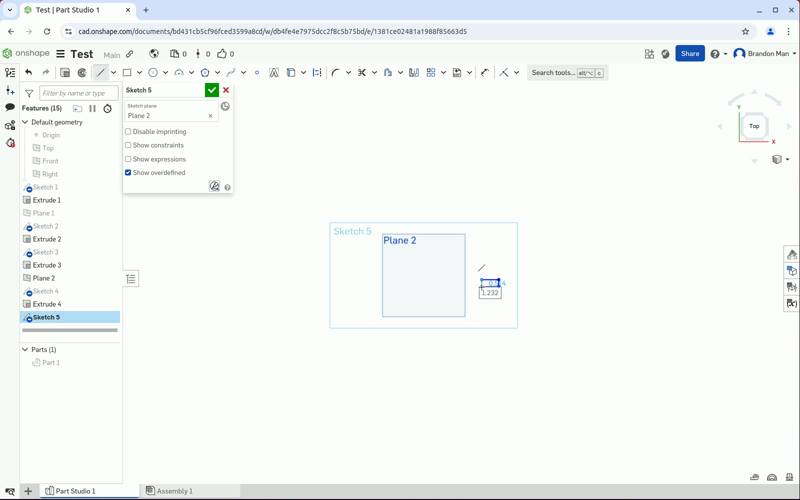
scroll(6)
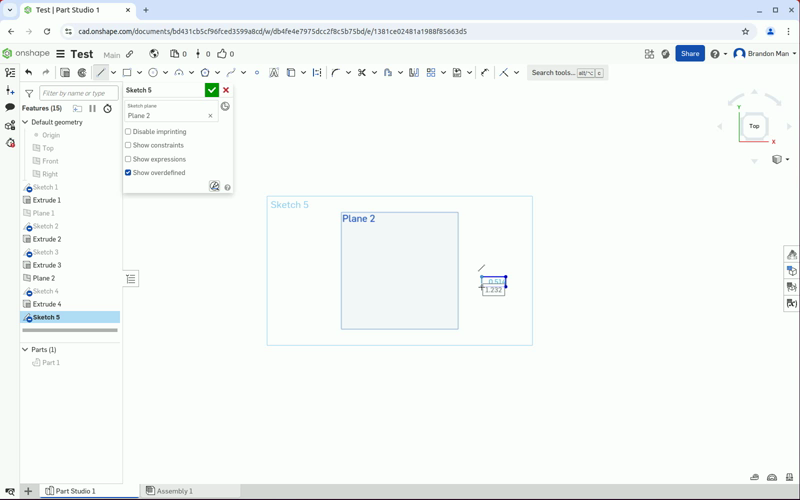
scroll(6)
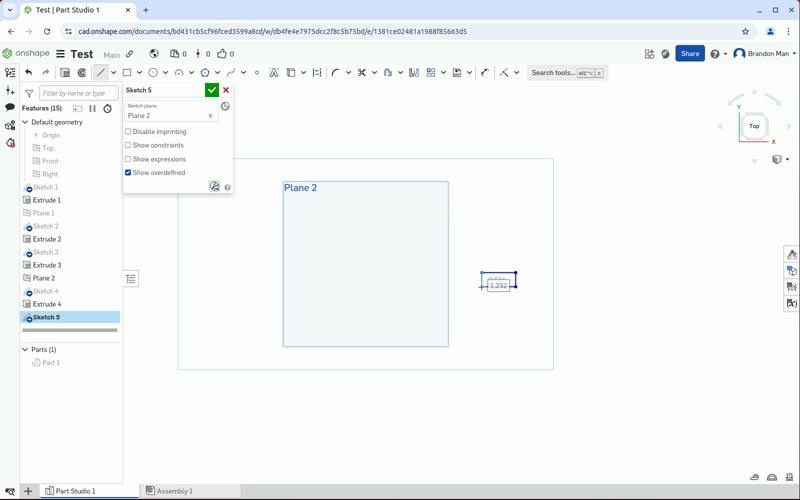
scroll(6)
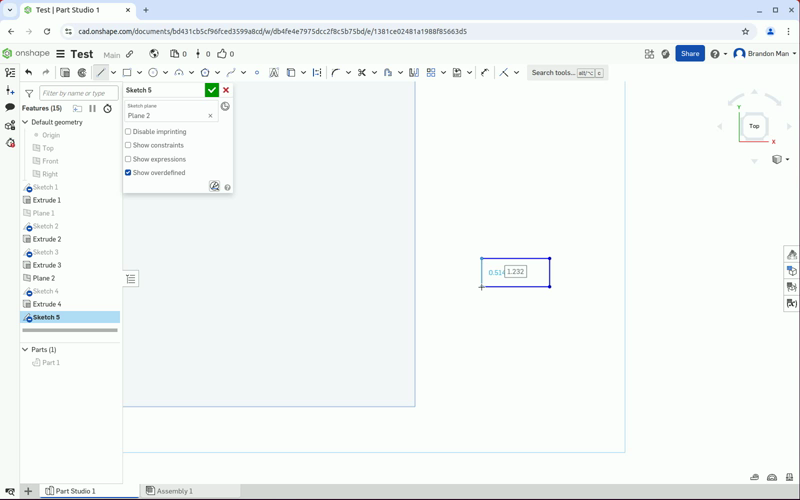
key_up(shift)
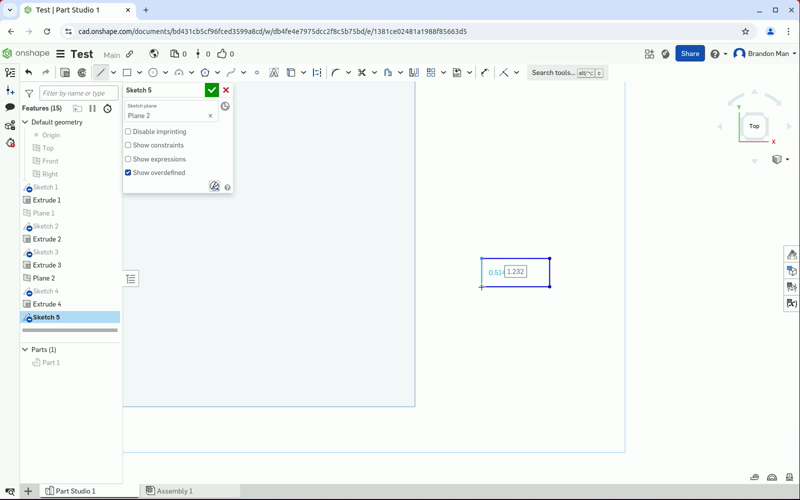
click(481, 286)
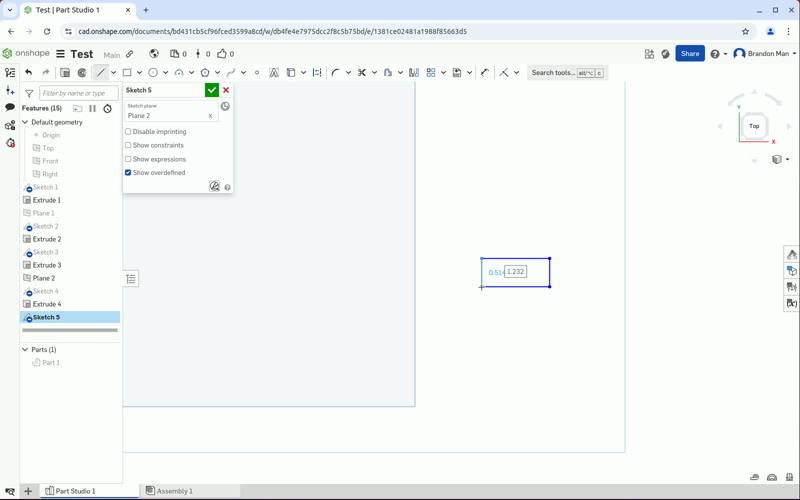
scroll(-6)
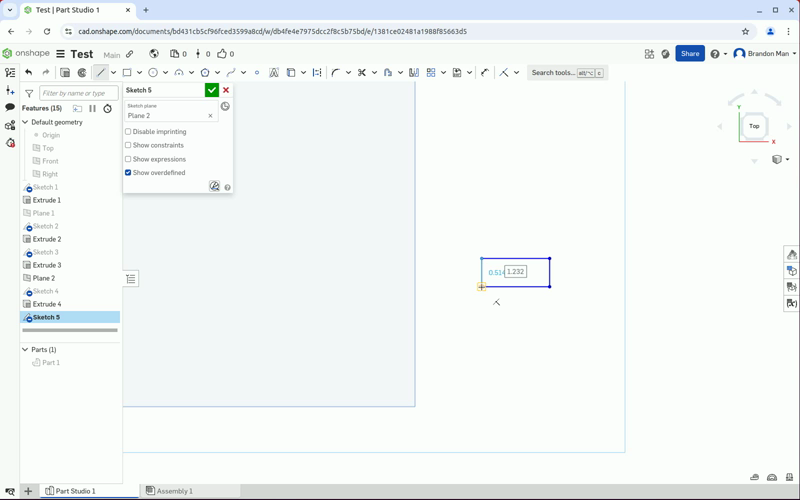
scroll(-6)
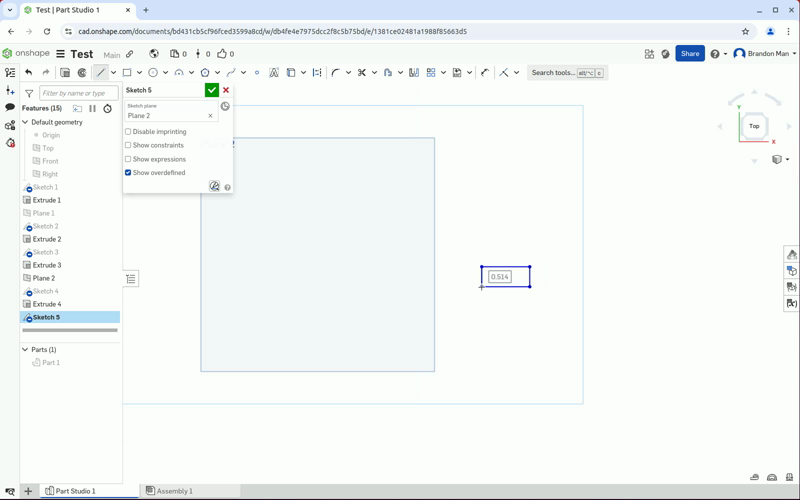
scroll(-6)
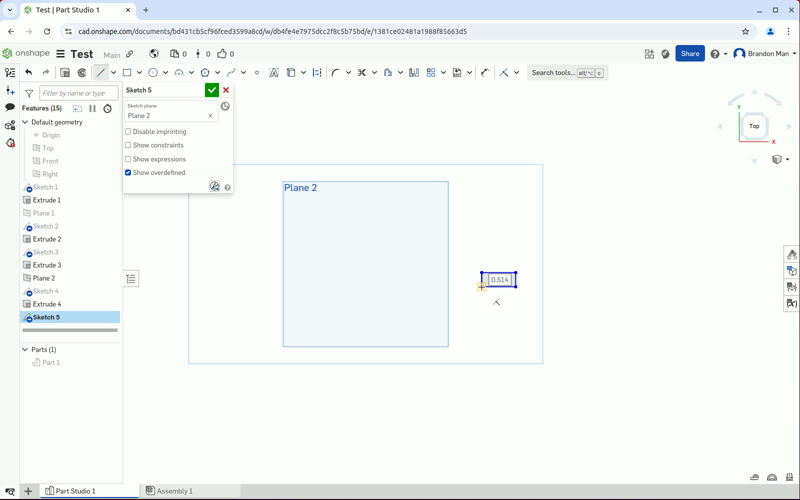
scroll(-6)
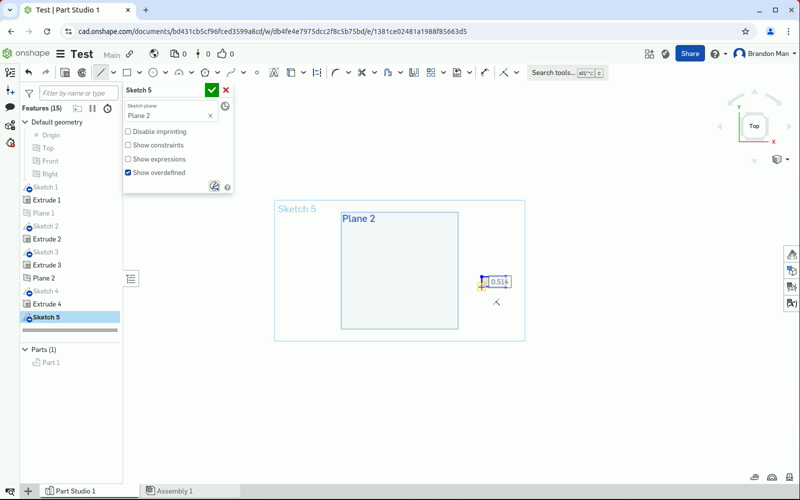
scroll(-6)
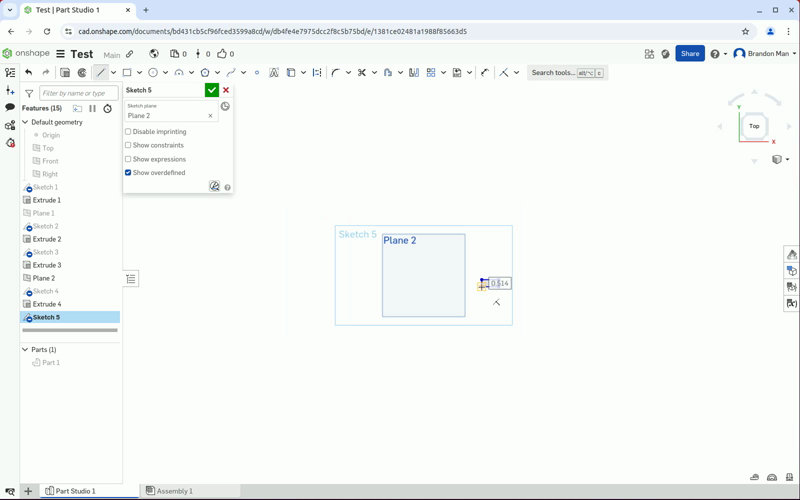
scroll(-6)
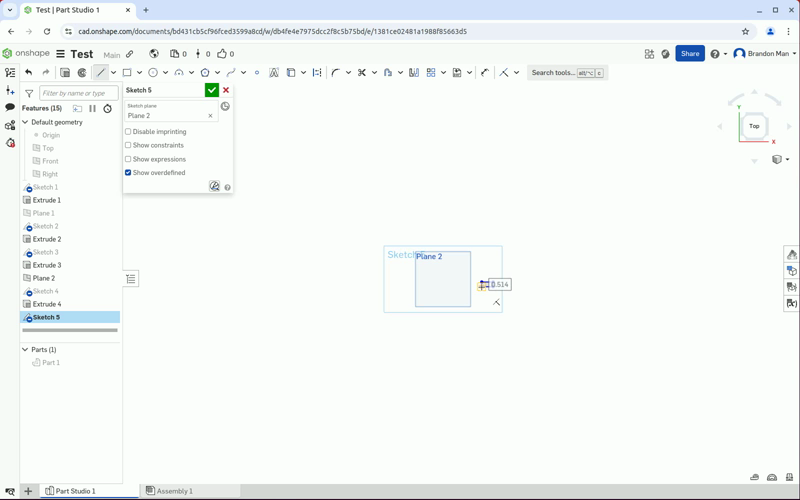
scroll(-6)
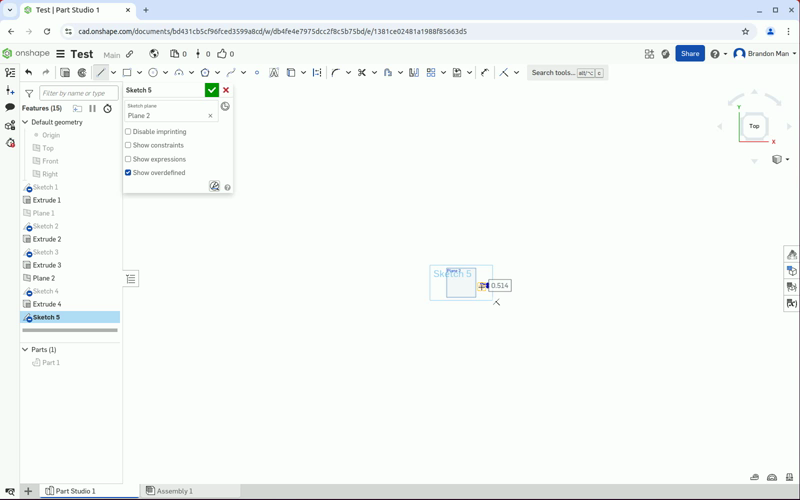
key(esc)
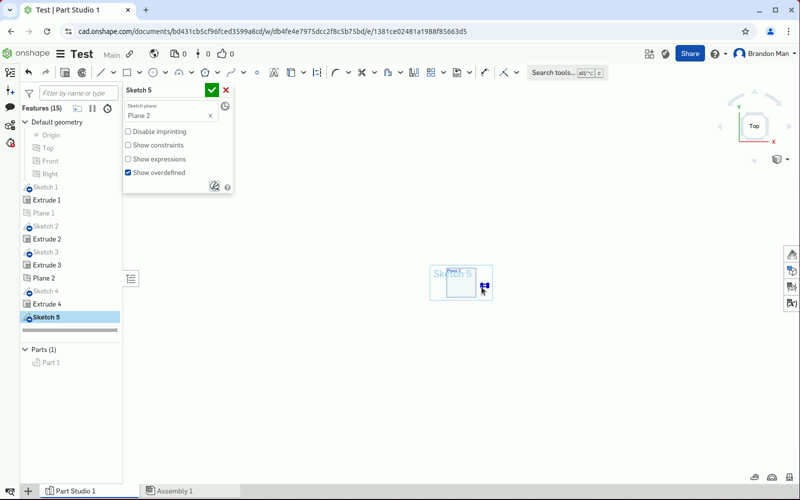
mouse_move(486, 285)
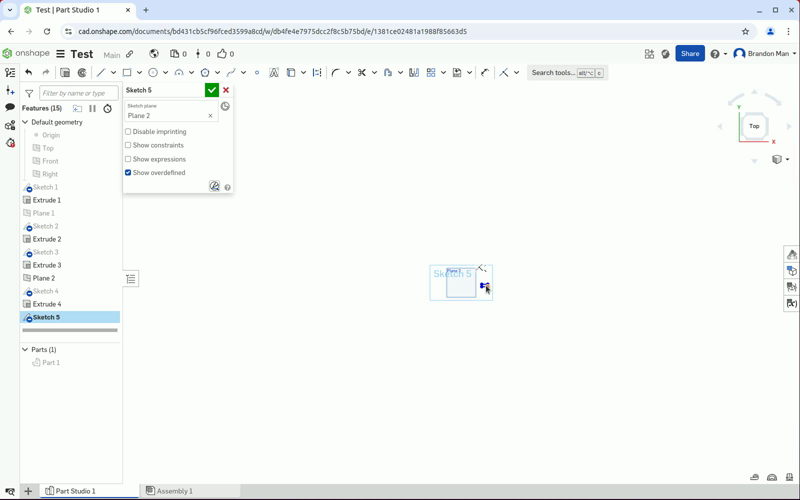
scroll(6)
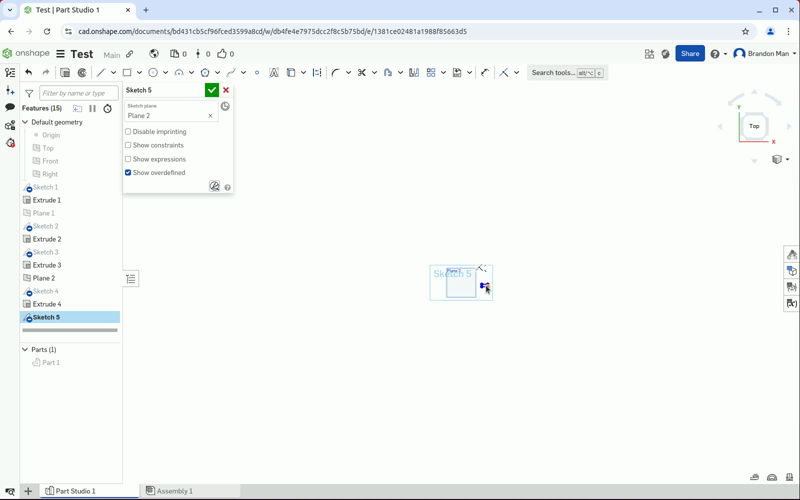
scroll(6)
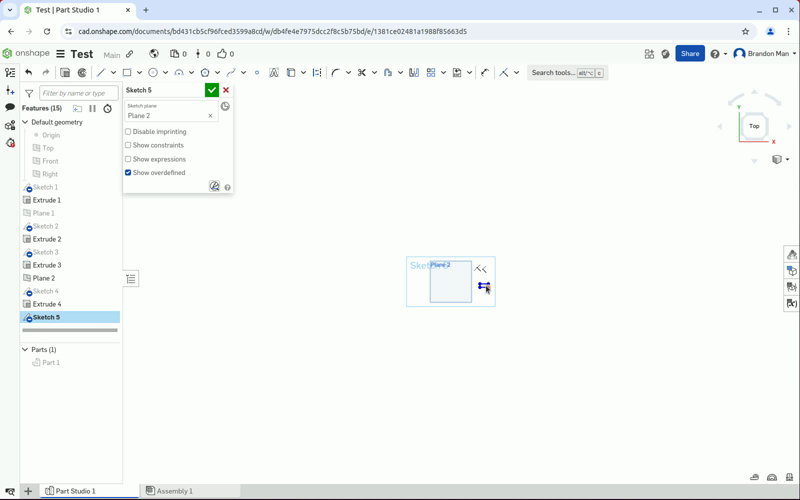
scroll(6)
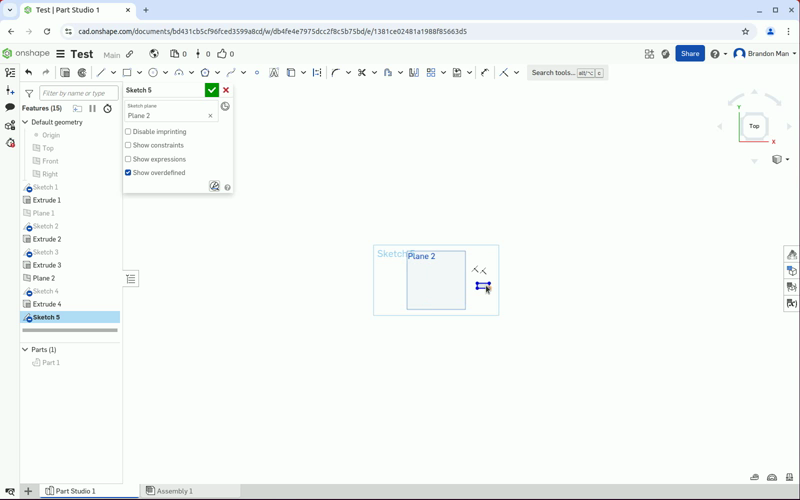
scroll(6)
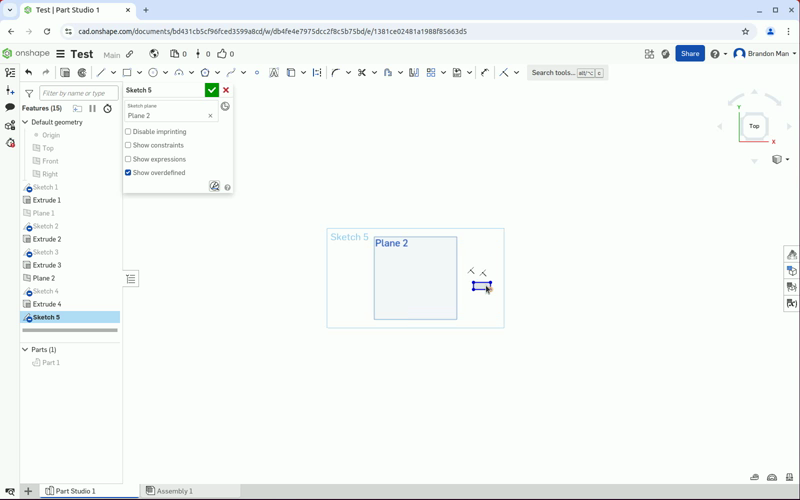
scroll(6)
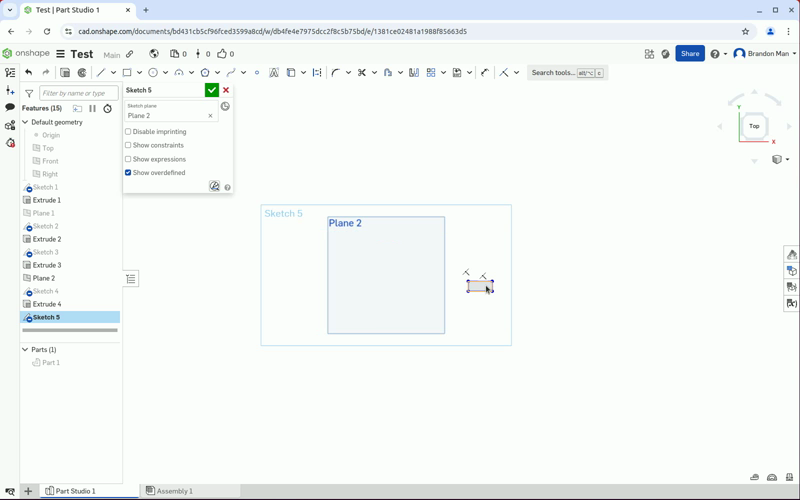
scroll(6)
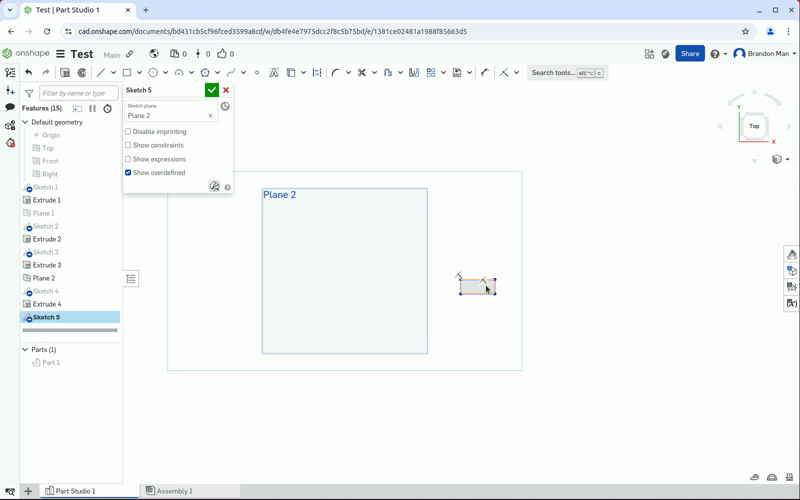
scroll(6)
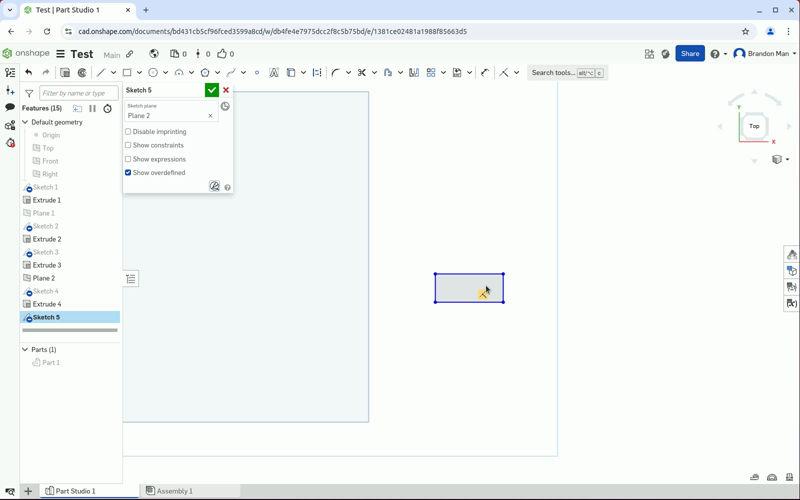
click(486, 285)
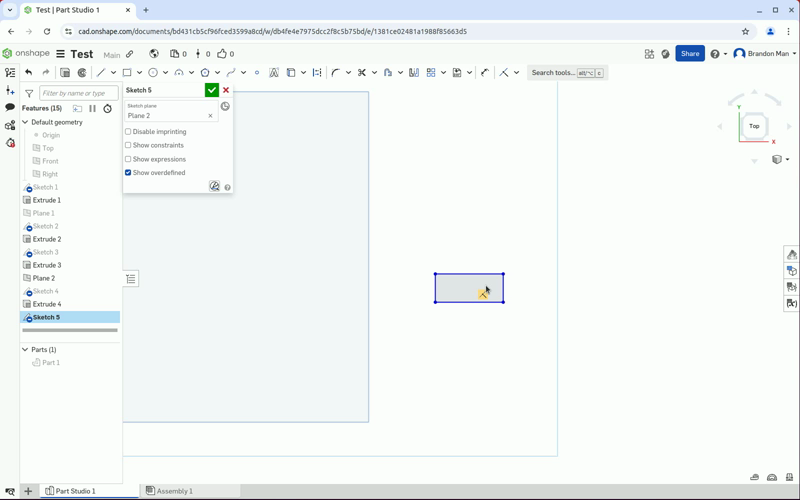
scroll(-6)
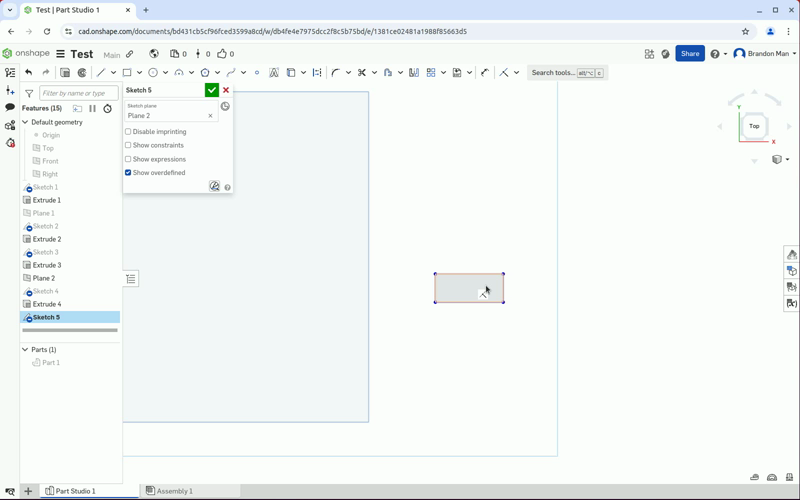
scroll(-6)
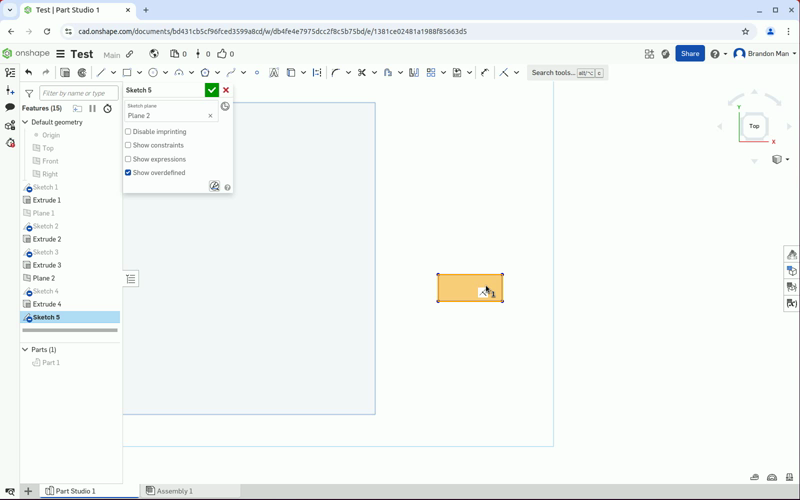
scroll(-6)
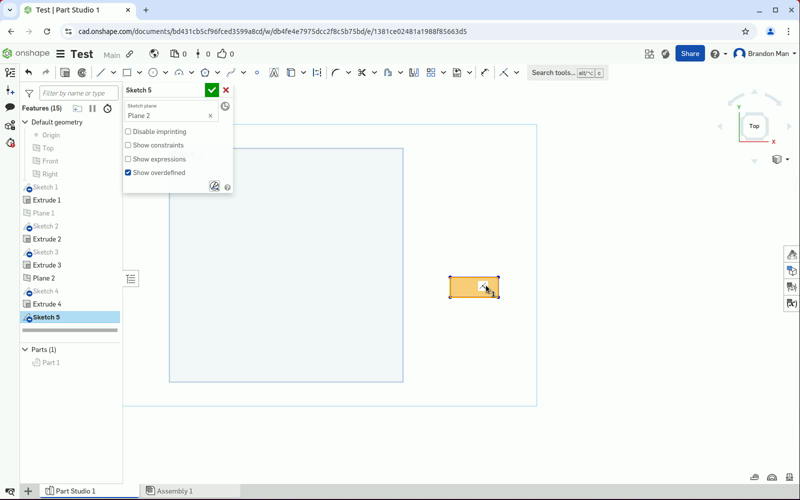
scroll(-6)
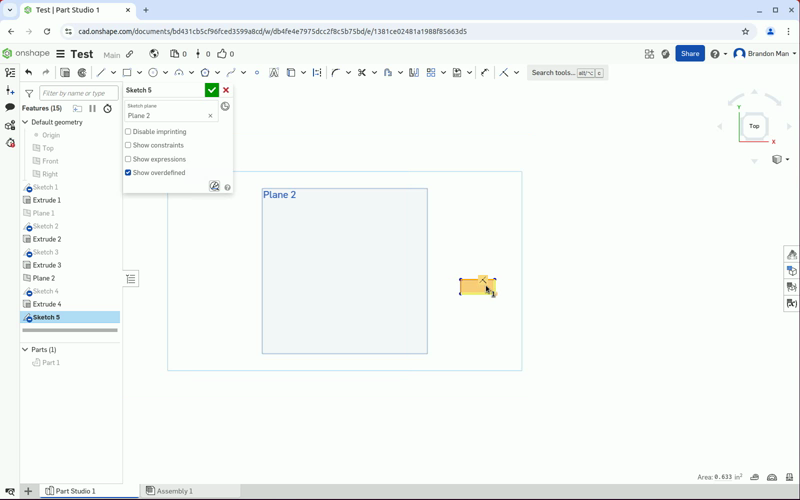
scroll(-6)
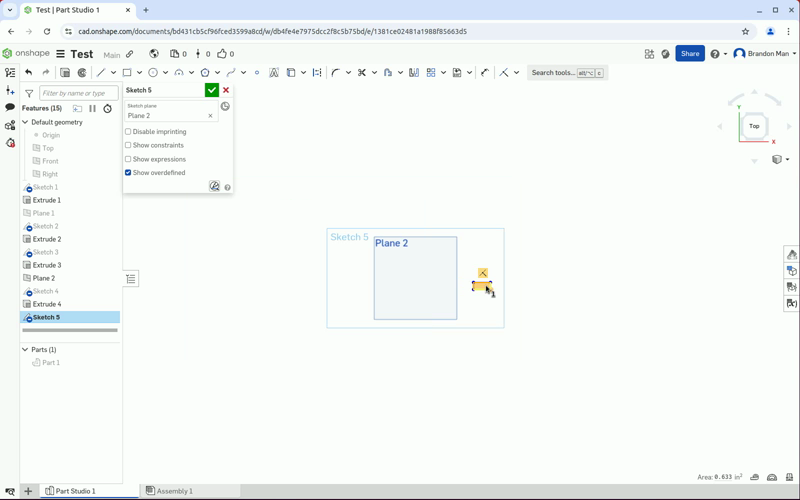
scroll(-6)
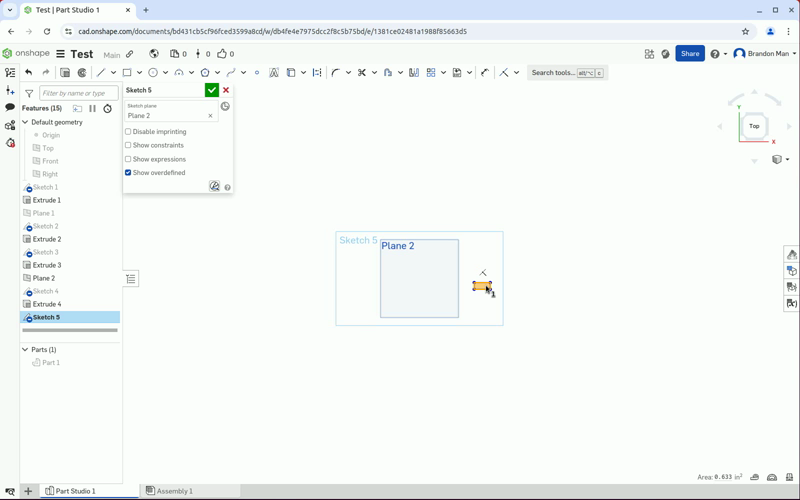
scroll(-6)
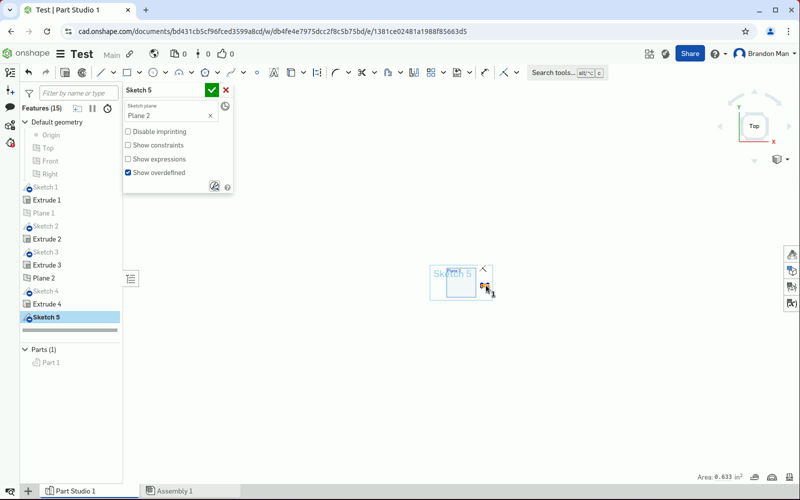
mouse_move(73, 352)
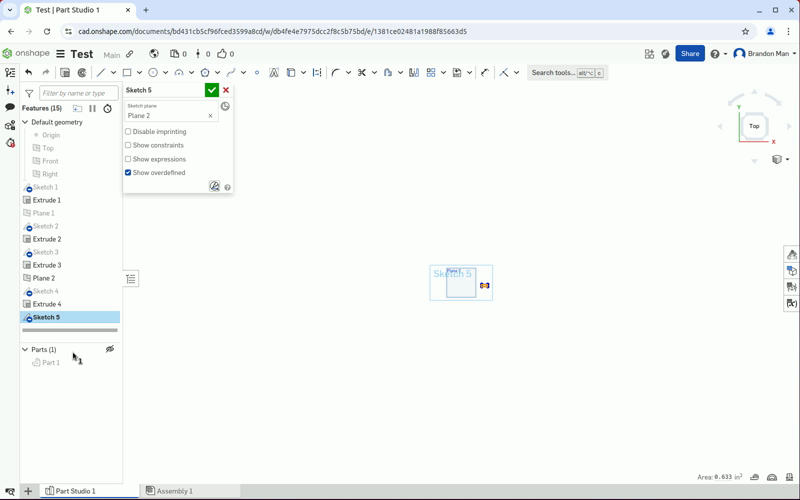
key(shift+y)
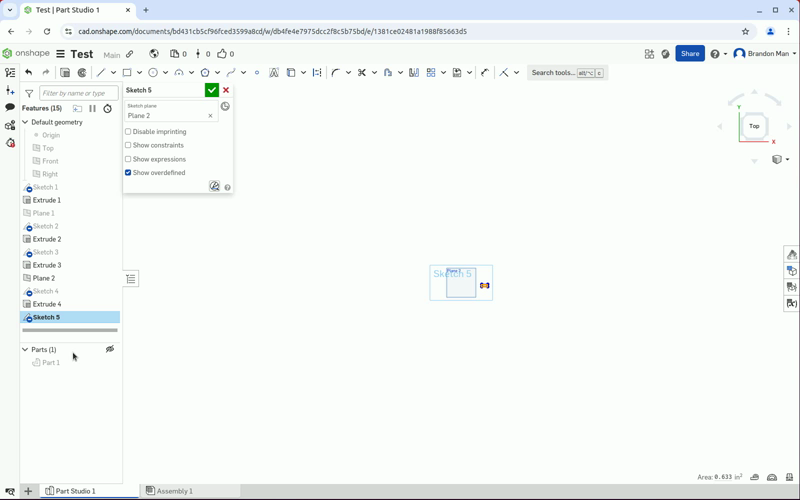
key(shift+e)
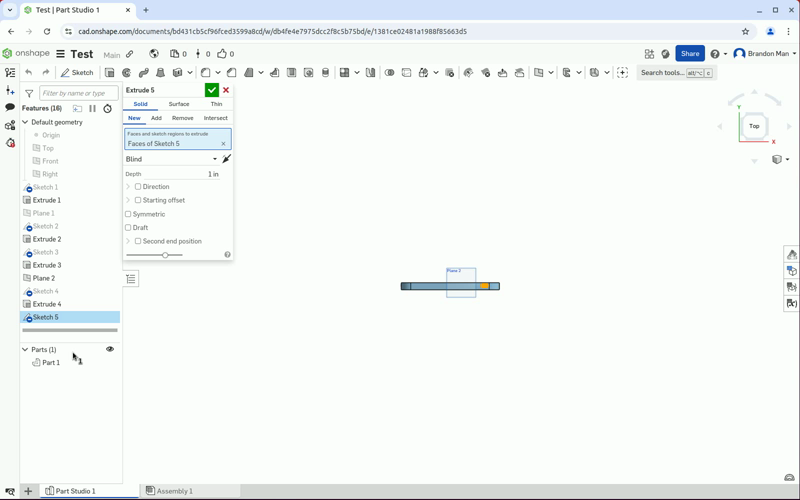
mouse_move(143, 106)
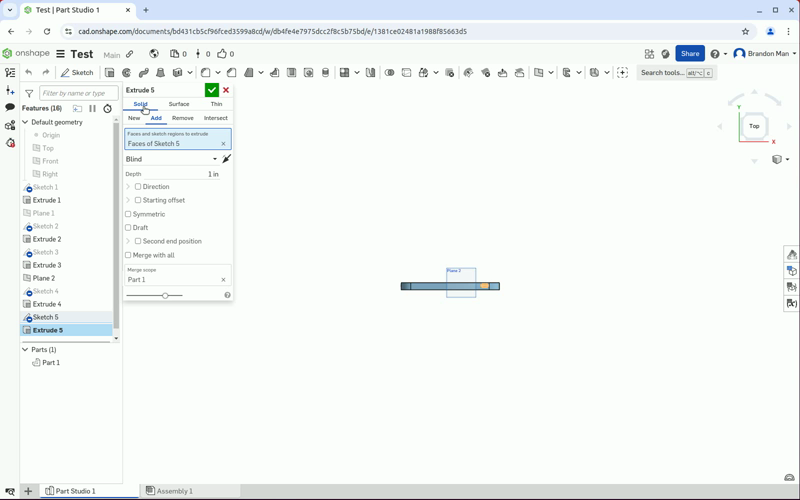
click(143, 106)
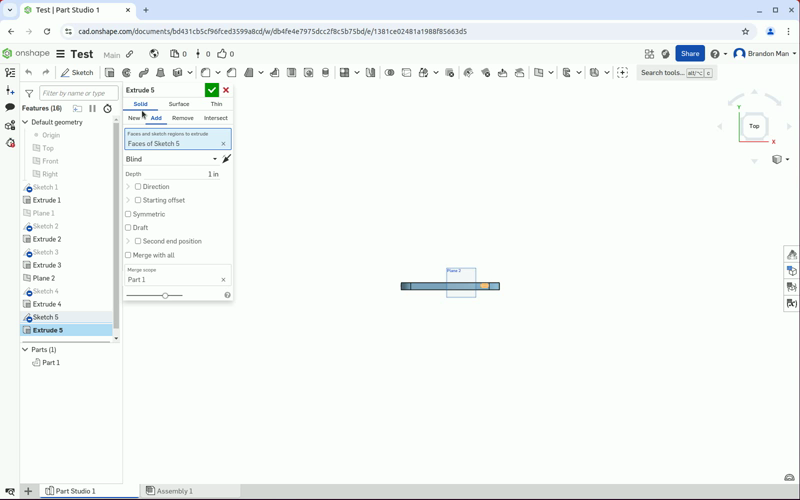
mouse_move(137, 120)
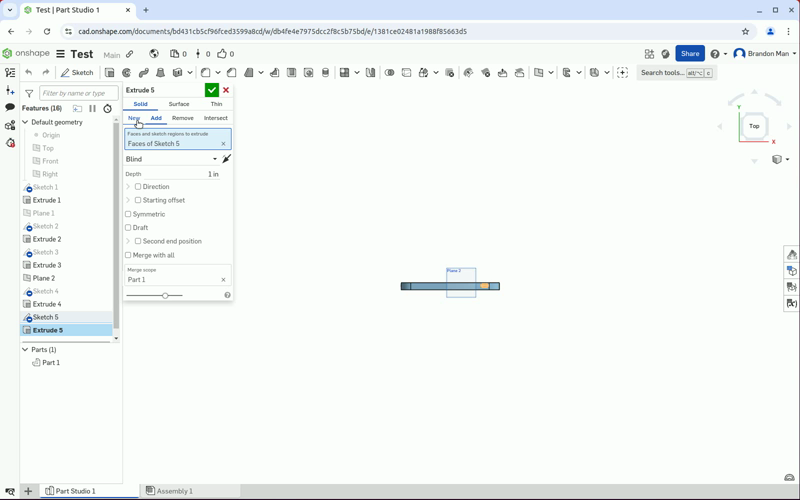
click(137, 120)
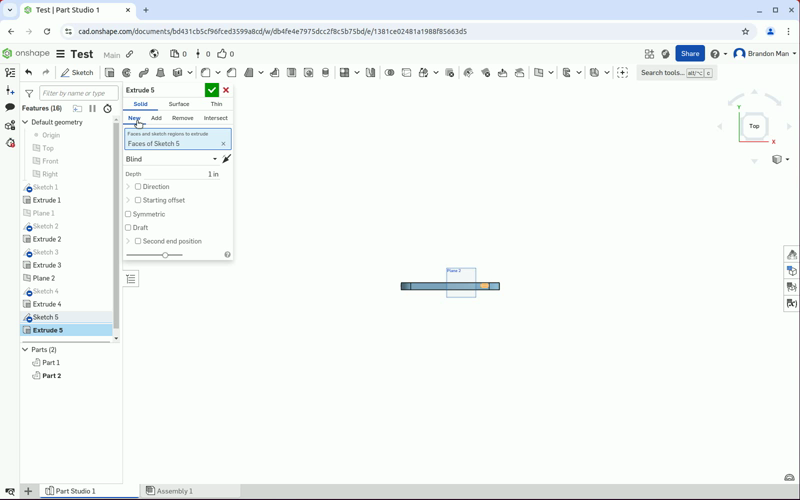
key(tab, 4)
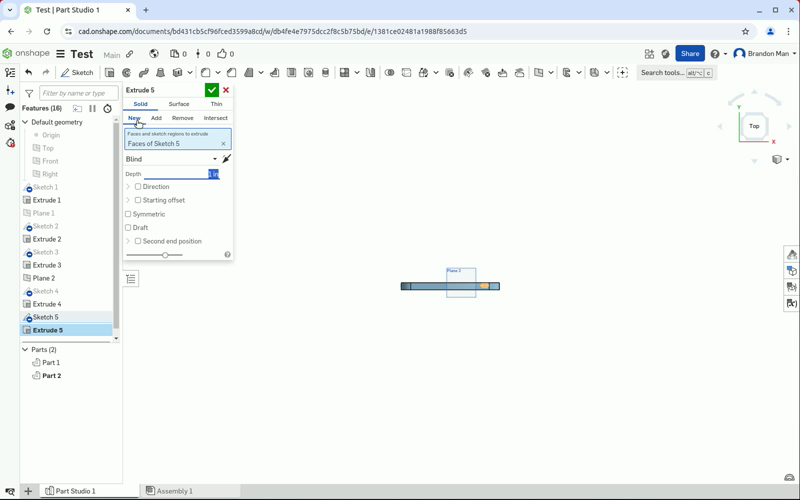
text(-0.241)
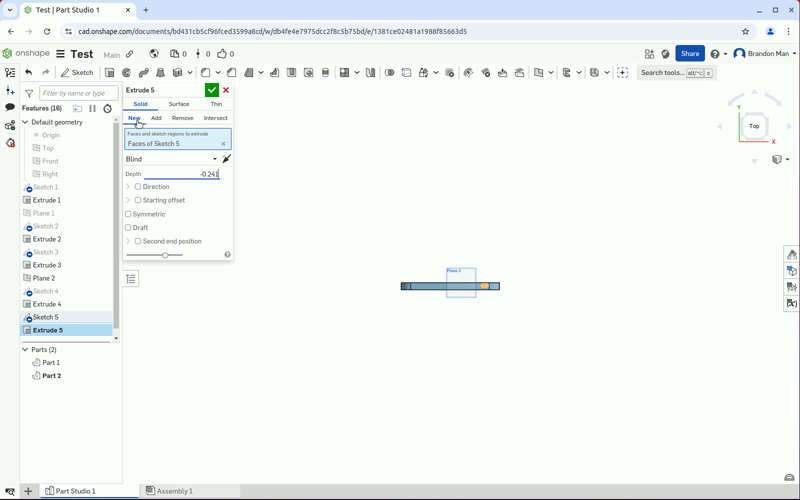
key(enter)
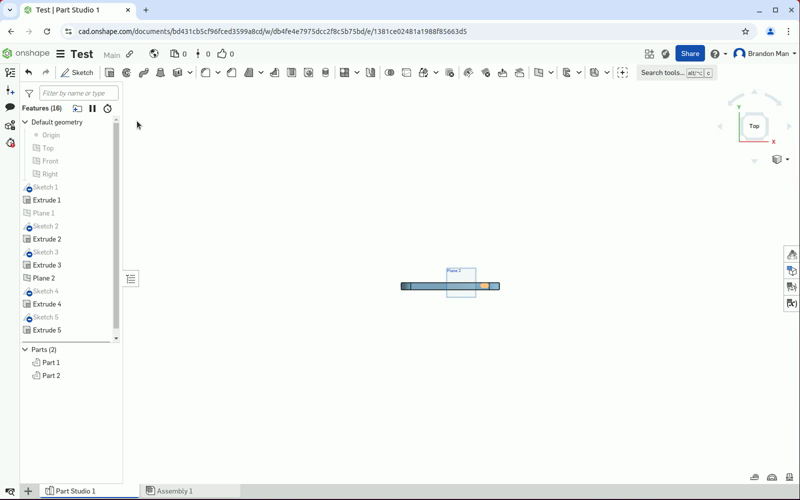
key(shift+h)
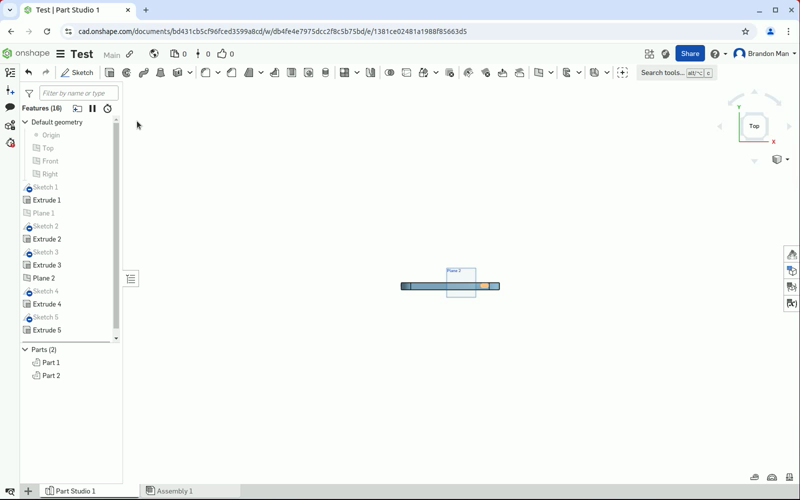
key(shift+h)
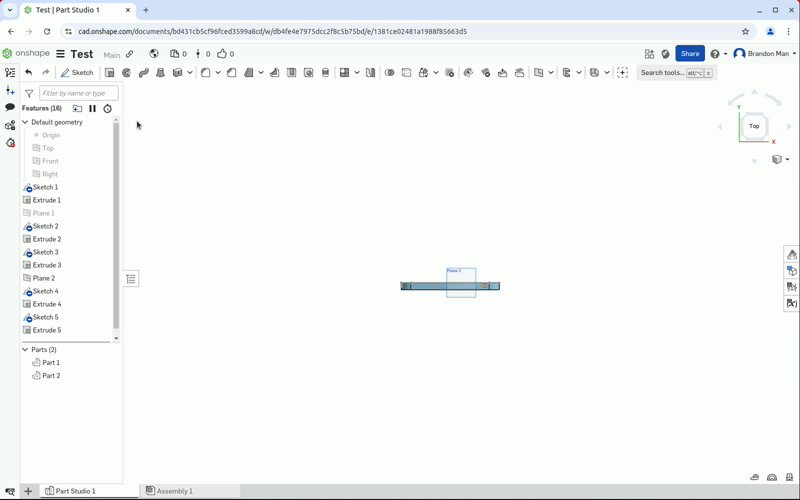
key(shift+7)
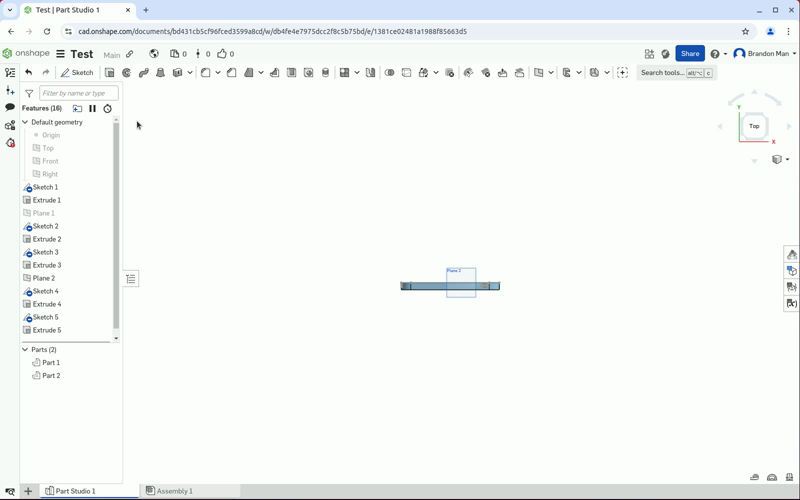
key(up, 3)
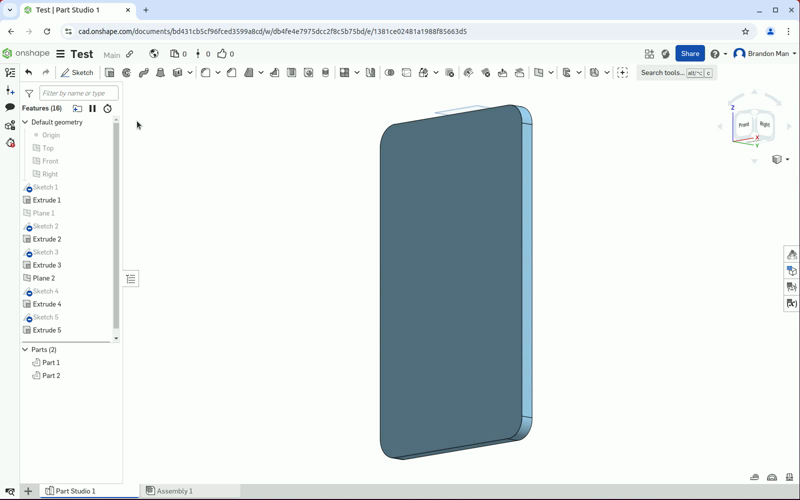
key(left, 3)
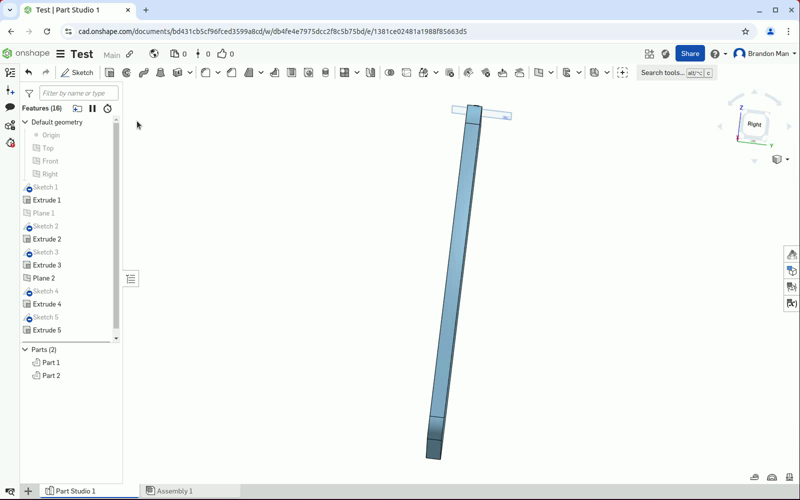
key(right, 3)
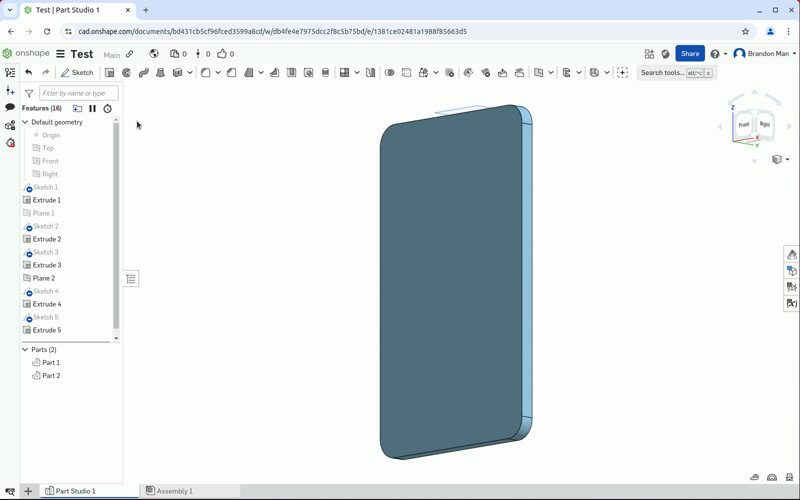
key(down, 3)
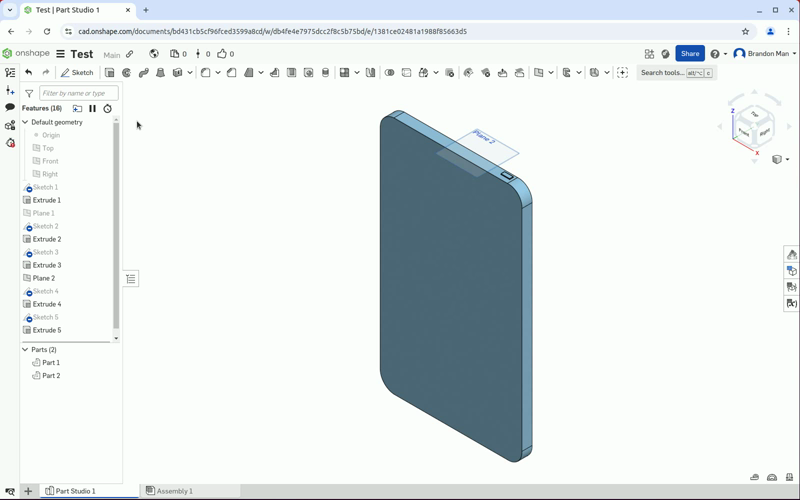
mouse_move(69, 189)
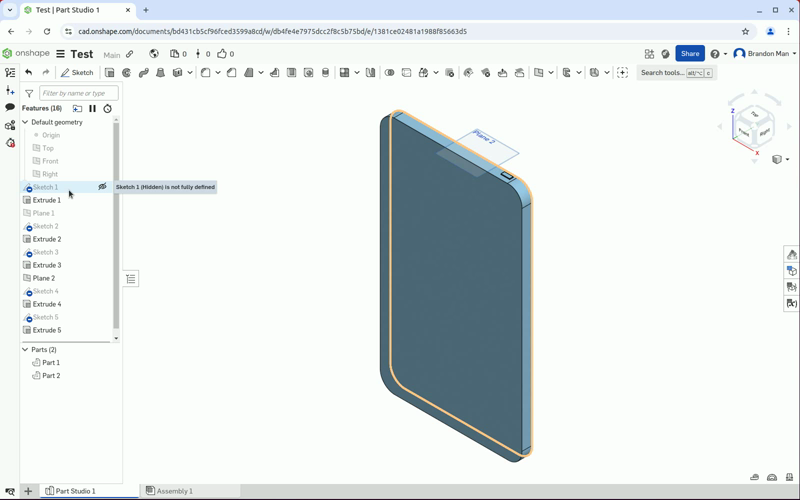
click(69, 189)